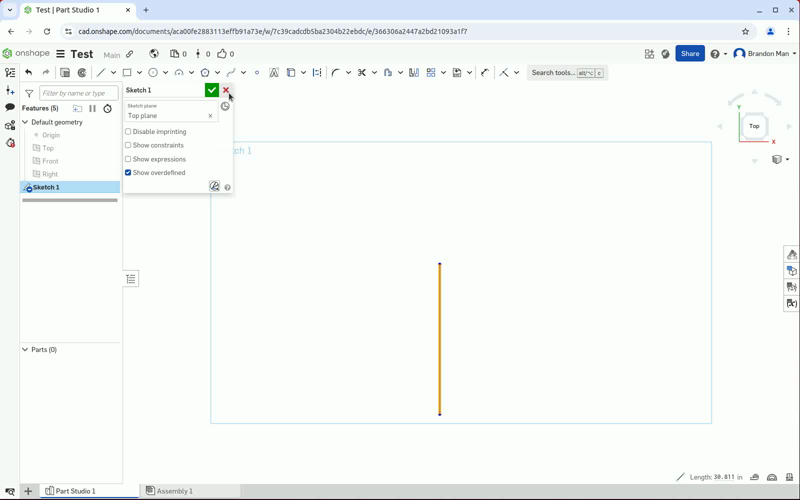
key(shift+h)
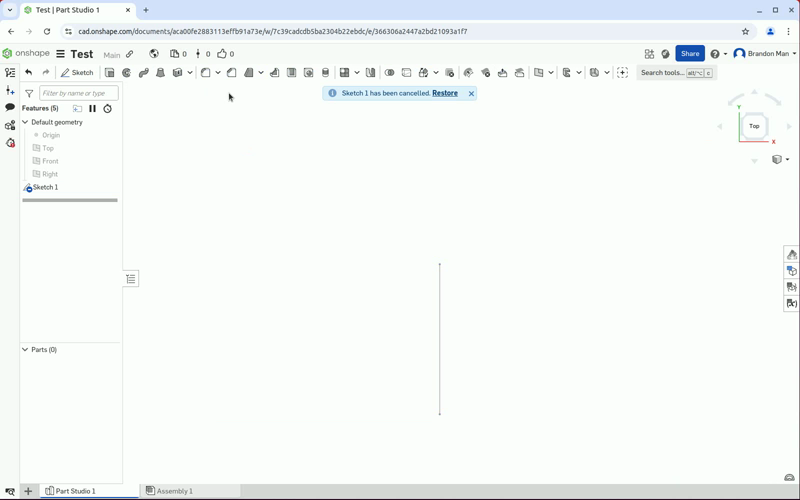
key(shift+s)
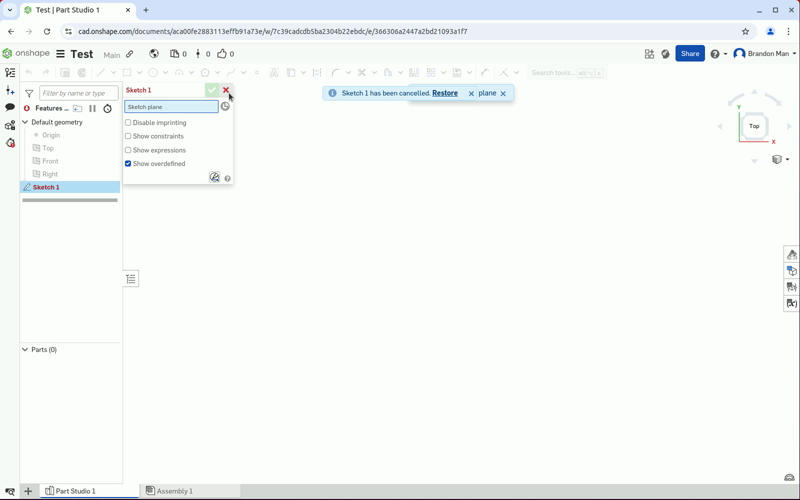
mouse_move(73, 150)
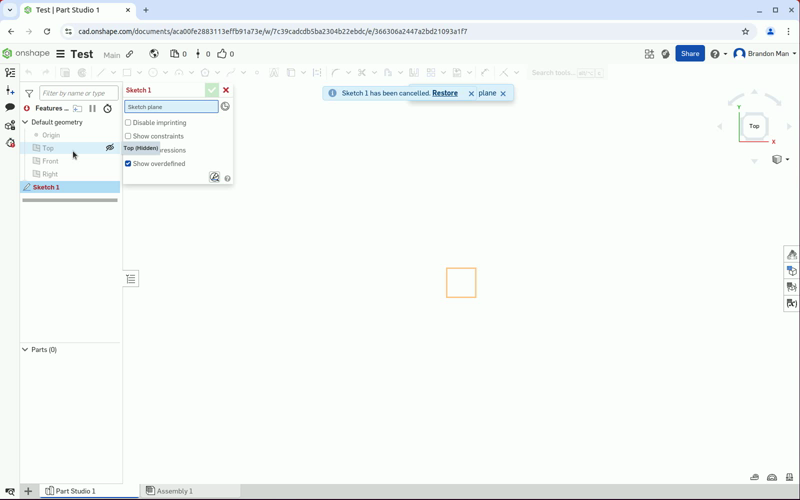
click(73, 150)
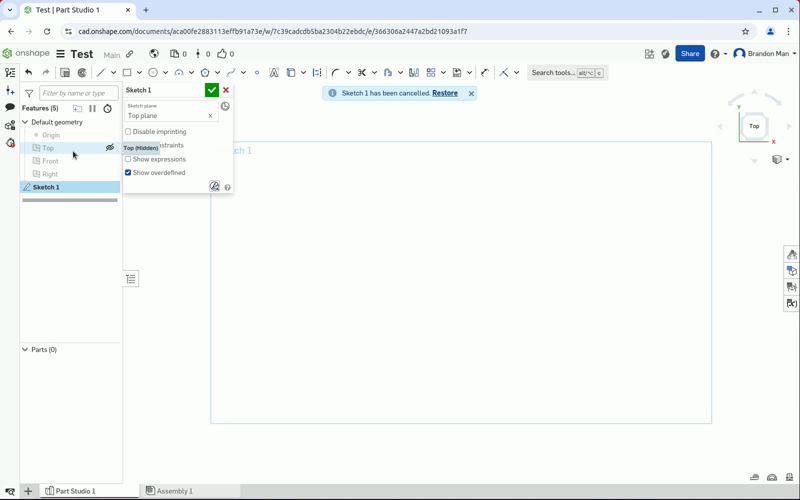
mouse_move(73, 352)
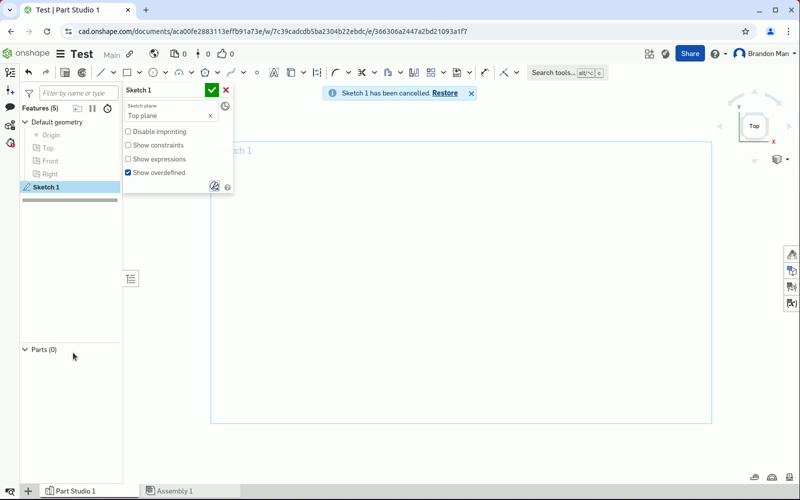
key(y)
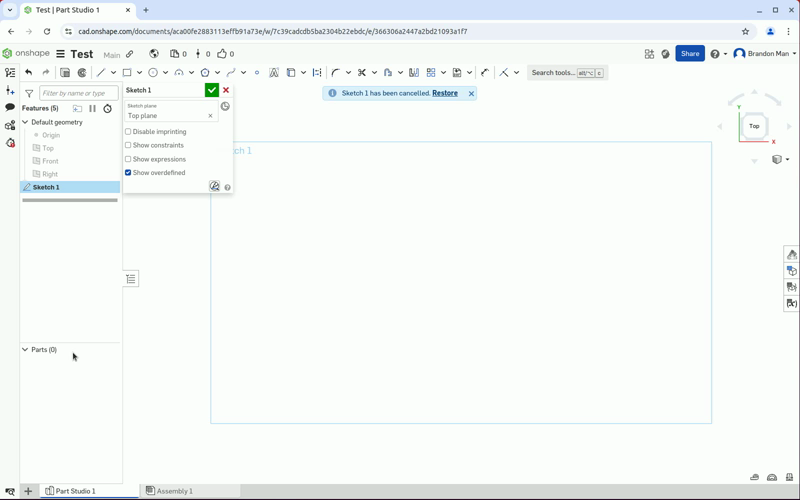
key(l)
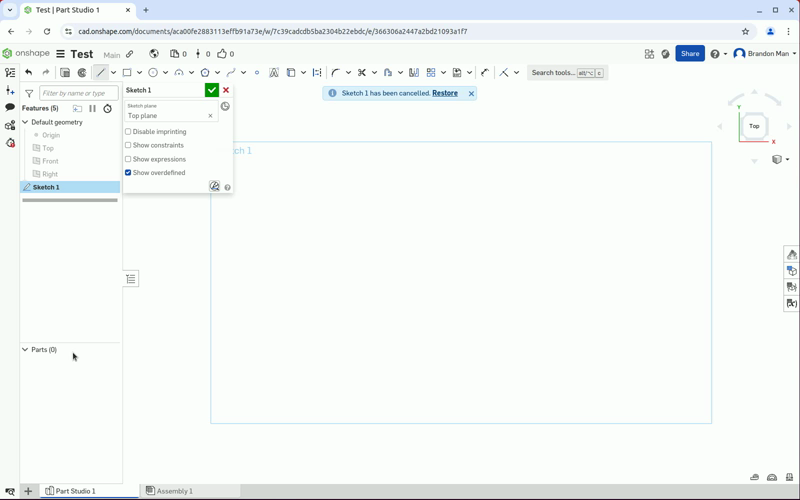
key_down(shift)
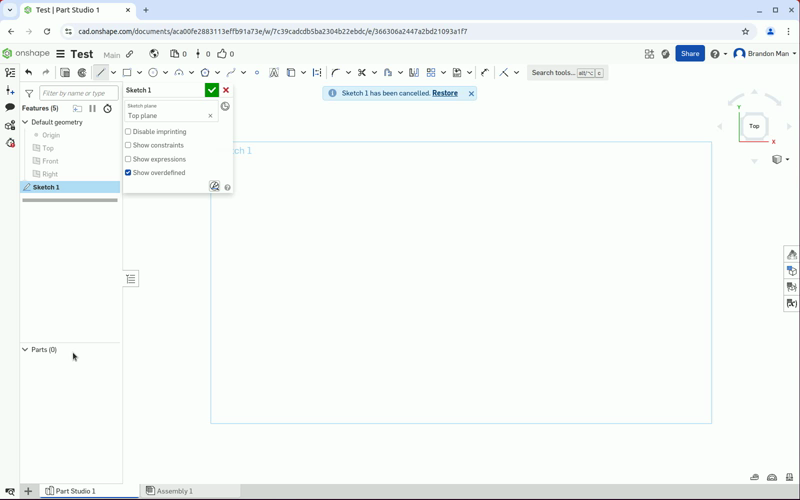
mouse_move(351, 335)
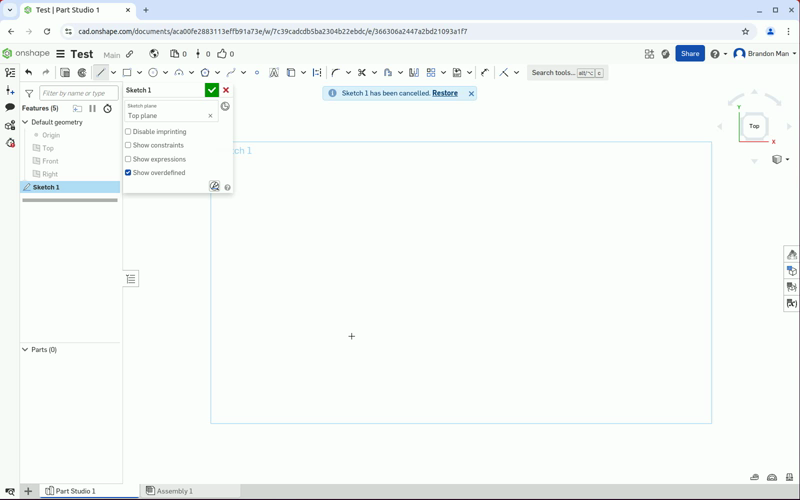
click(351, 335)
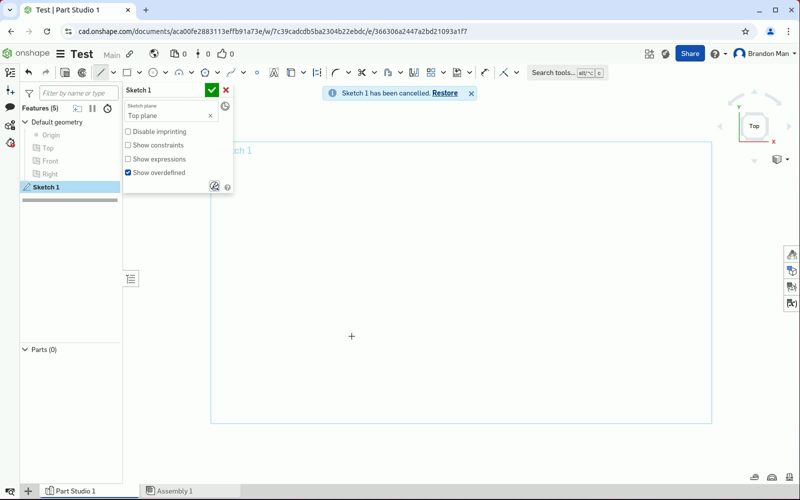
key_up(shift)
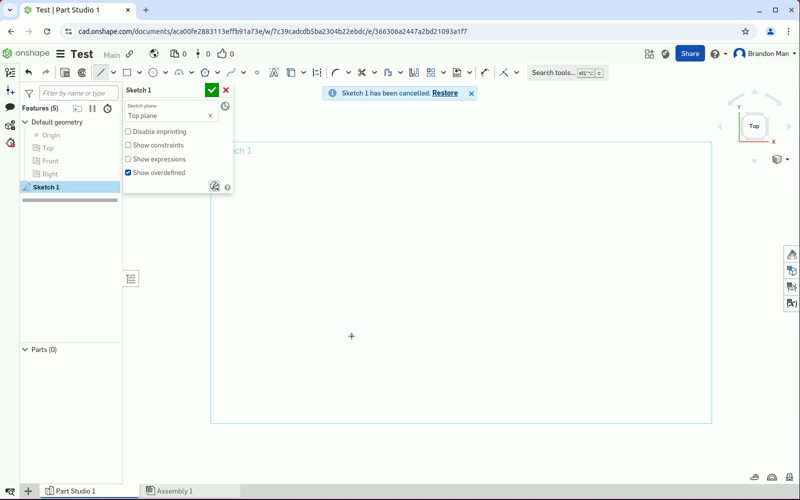
key_down(shift)
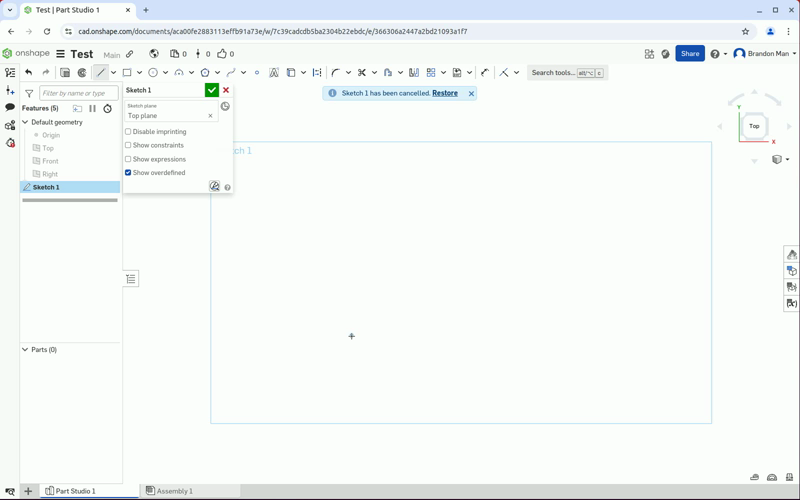
mouse_move(569, 335)
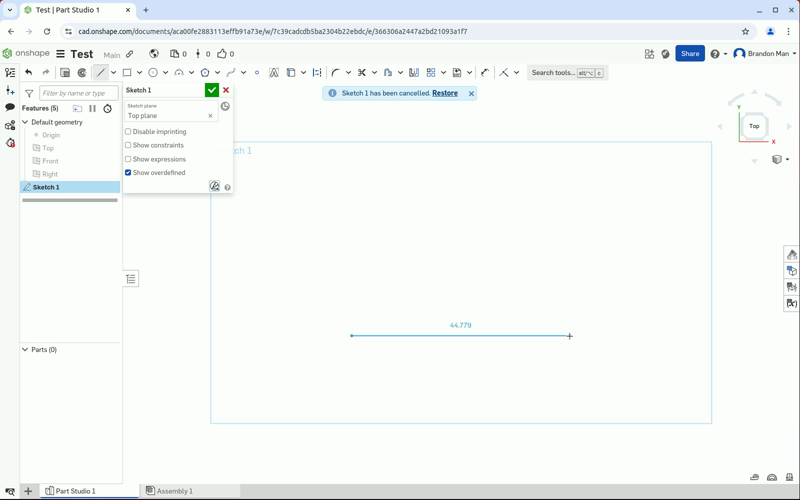
click(569, 335)
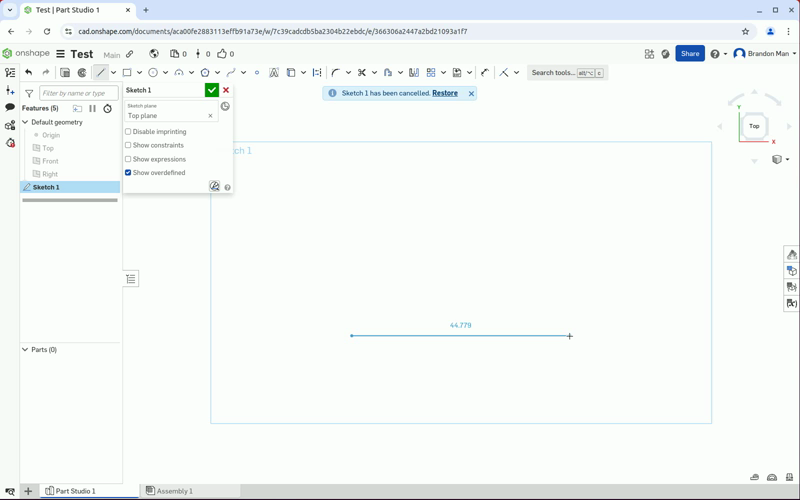
key_up(shift)
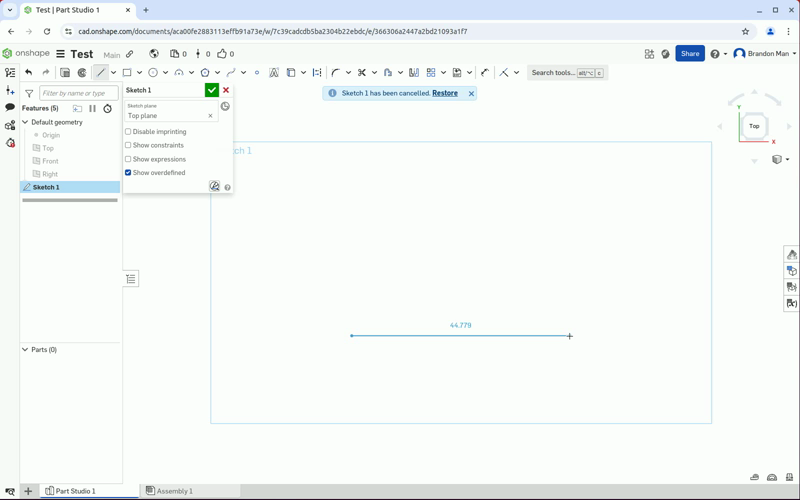
key_down(shift)
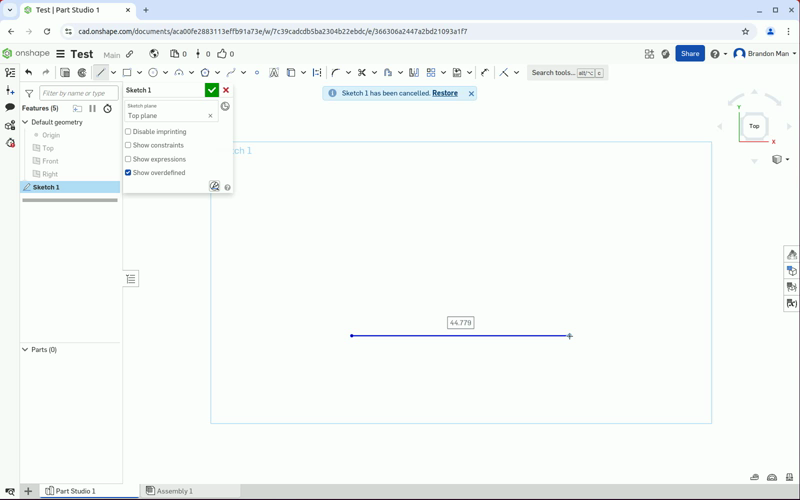
mouse_move(569, 230)
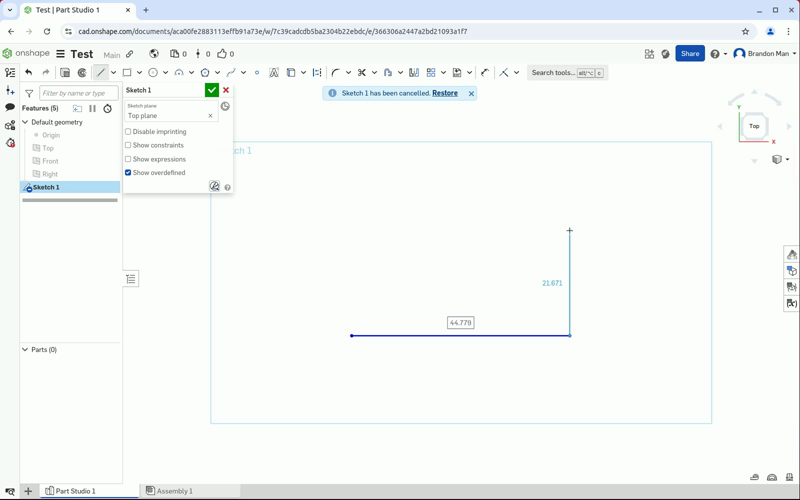
click(569, 230)
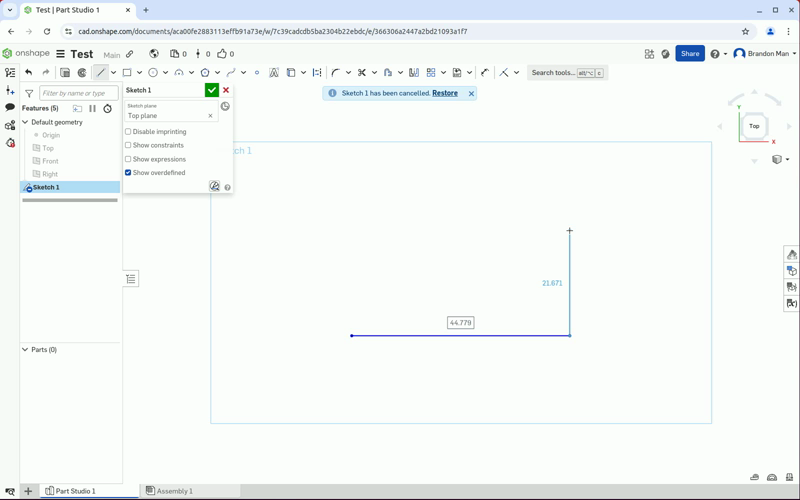
key_up(shift)
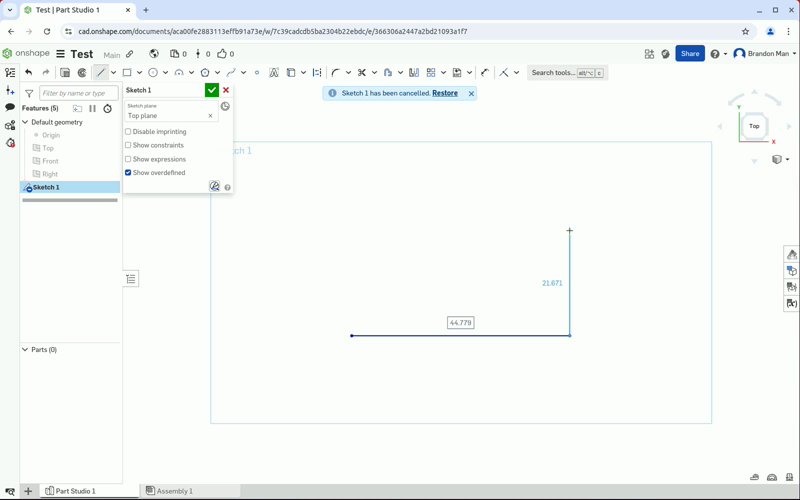
key_down(shift)
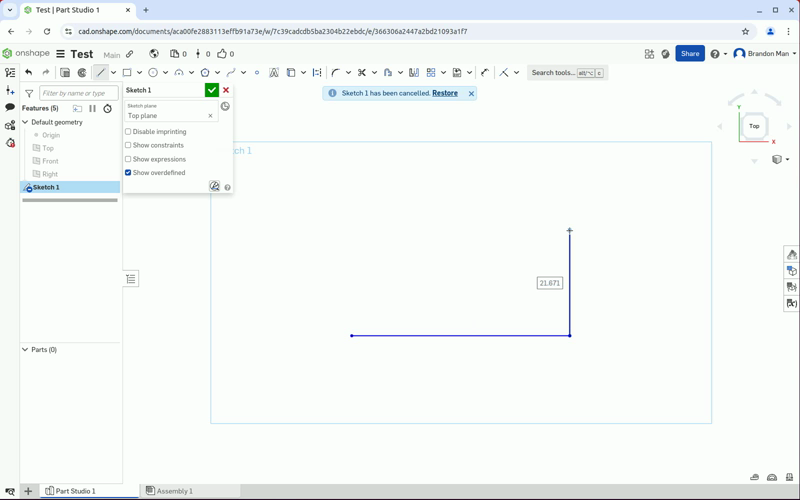
mouse_move(351, 230)
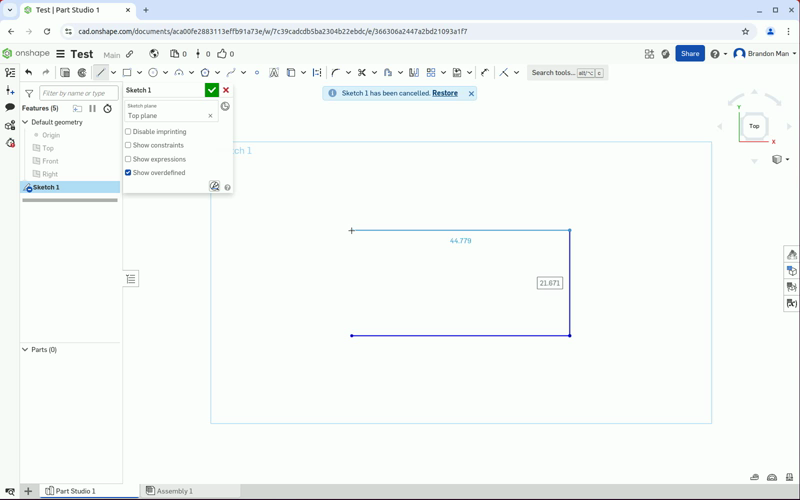
click(351, 230)
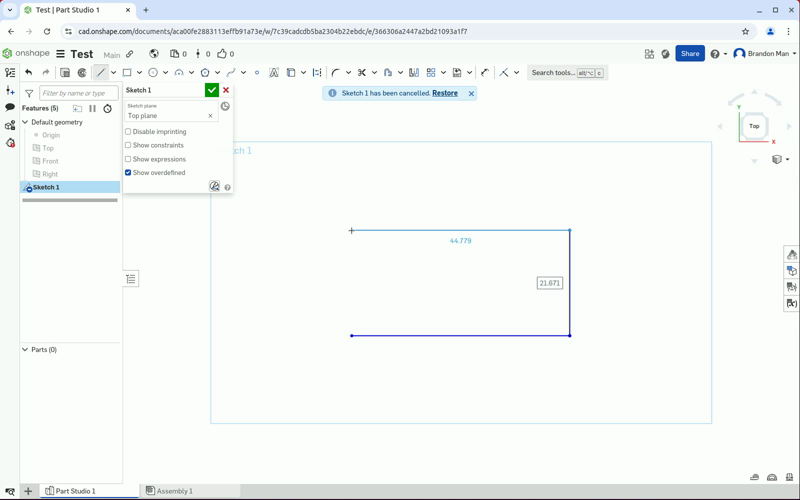
key_up(shift)
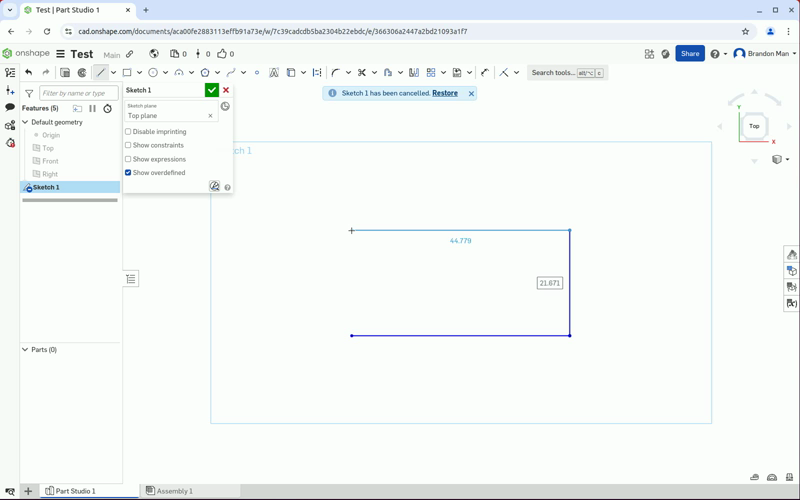
key_down(shift)
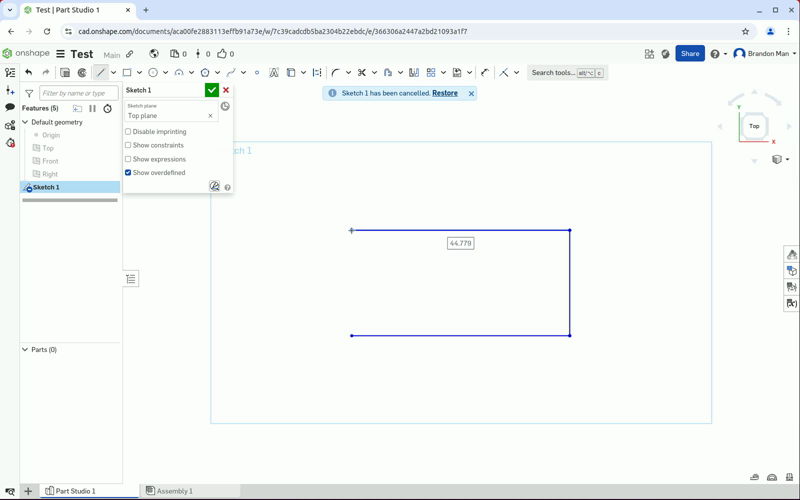
mouse_move(351, 335)
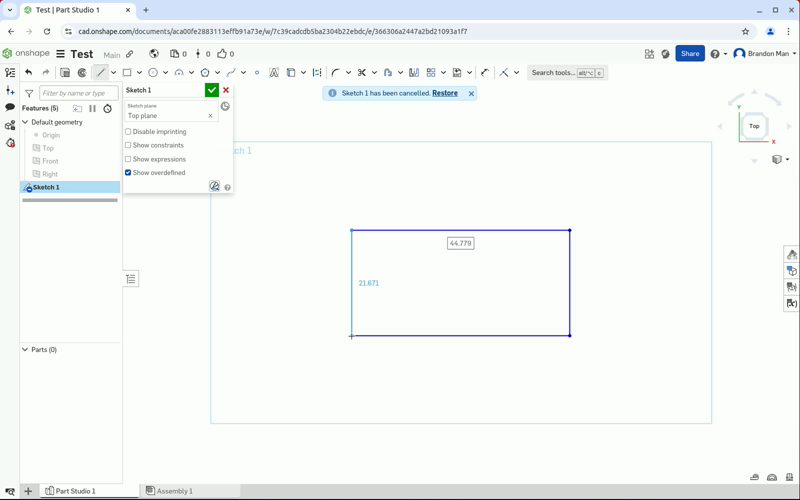
key_up(shift)
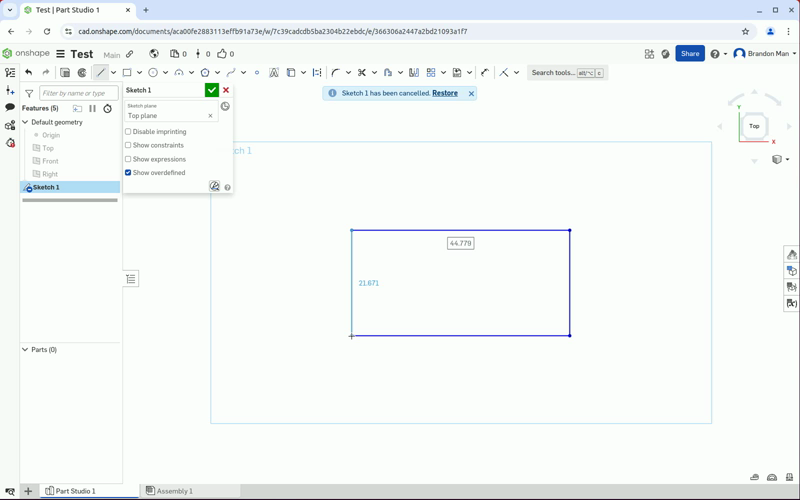
click(351, 335)
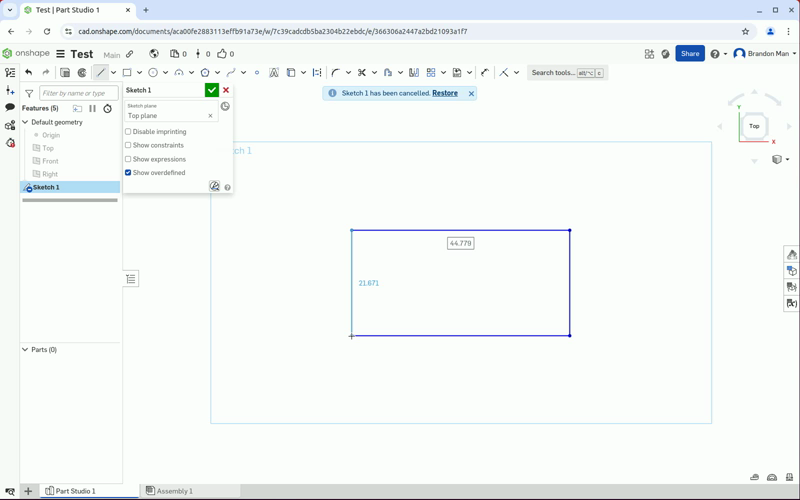
key(esc)
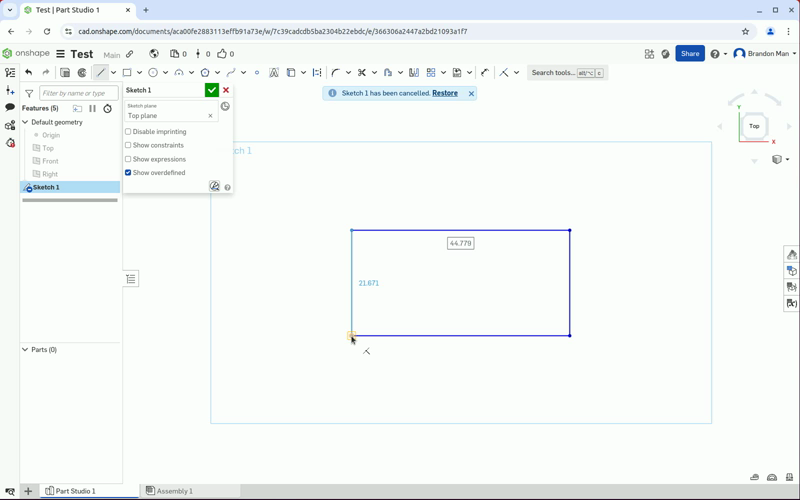
mouse_move(473, 299)
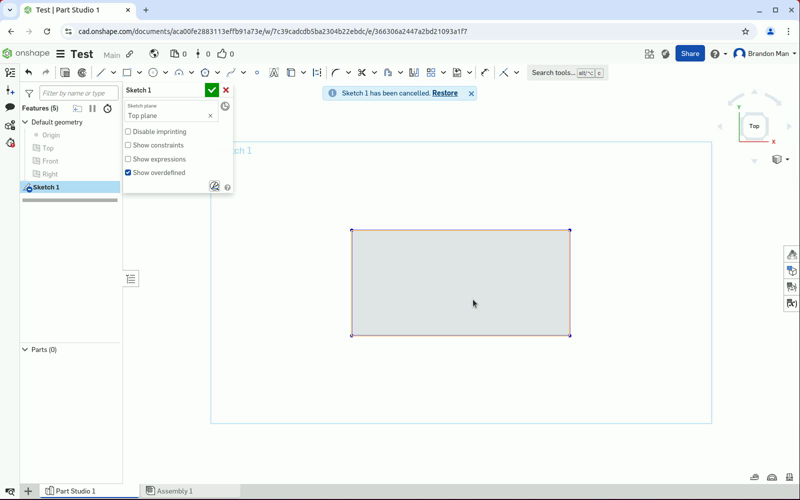
click(473, 299)
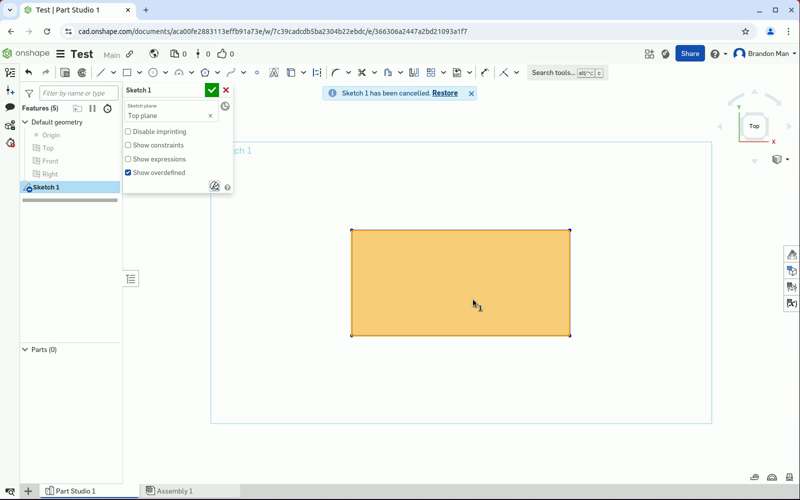
mouse_move(73, 352)
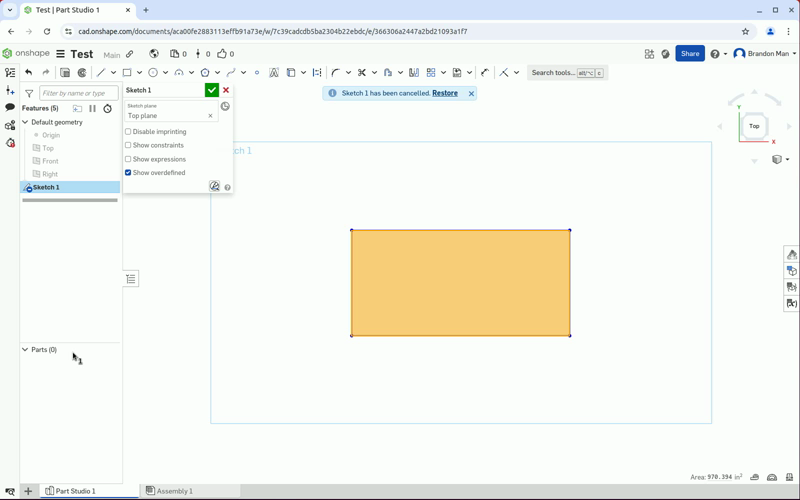
key(shift+y)
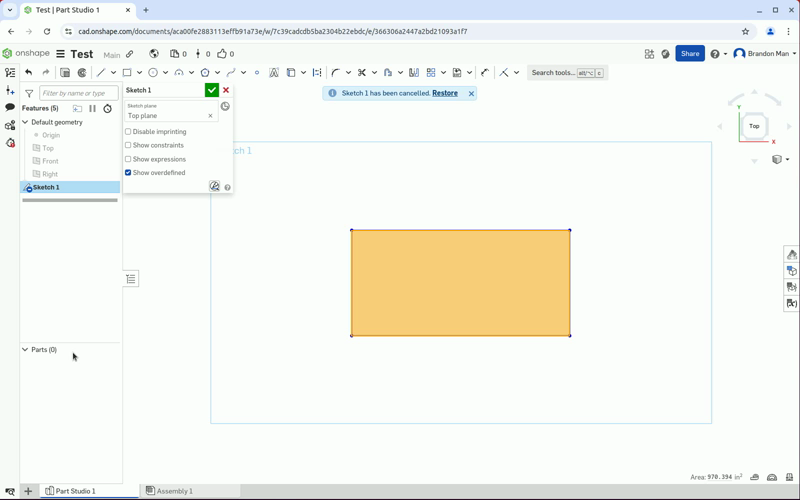
key(shift+e)
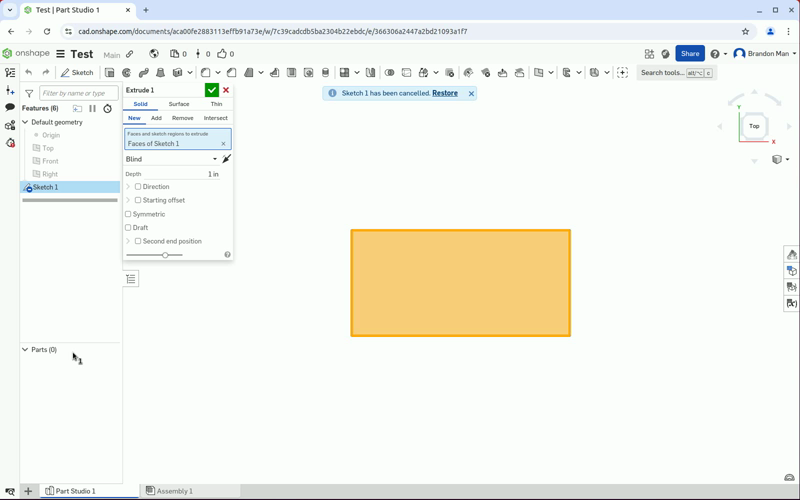
mouse_move(143, 106)
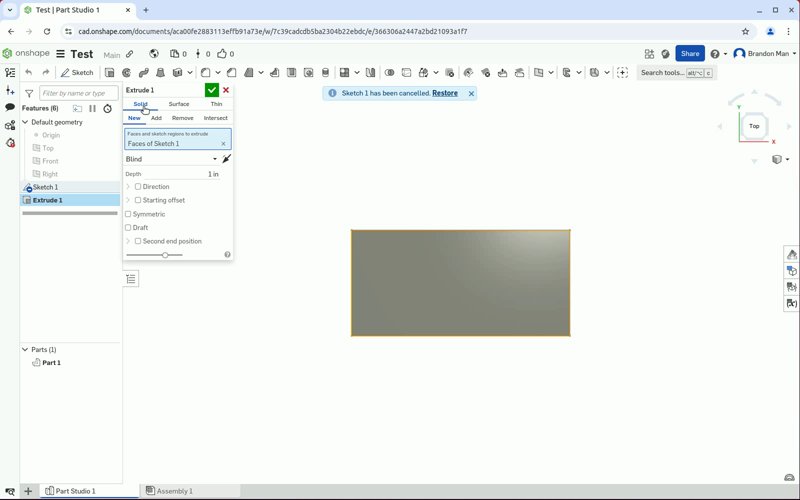
click(143, 106)
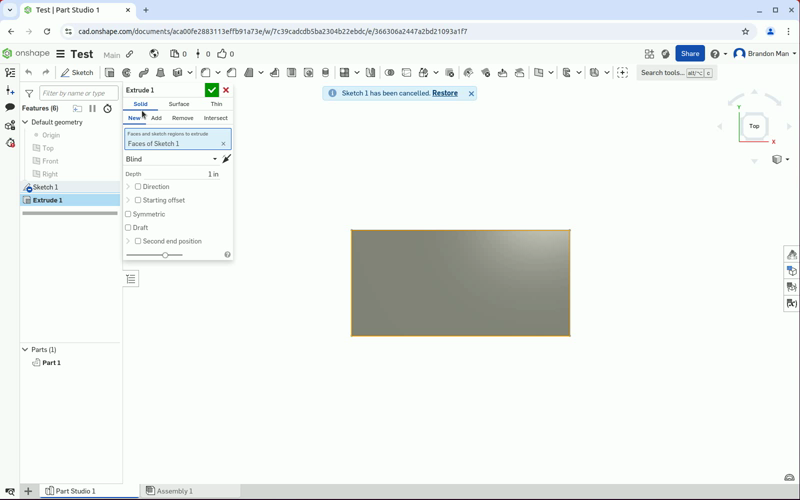
mouse_move(137, 120)
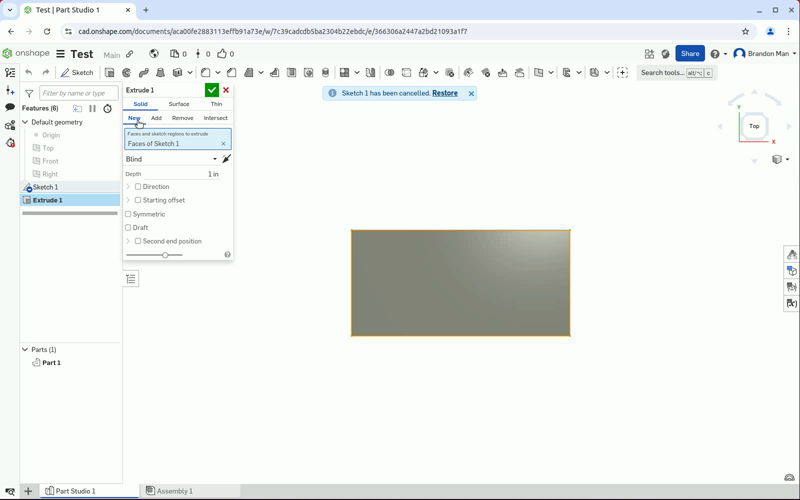
click(137, 120)
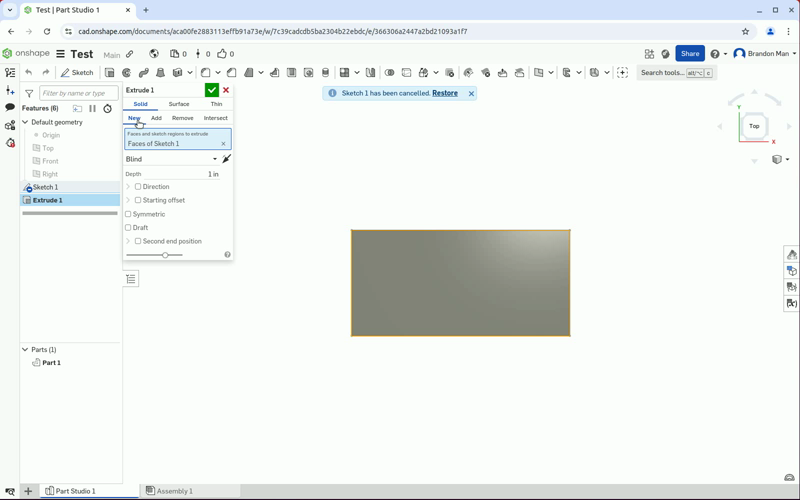
key(tab, 4)
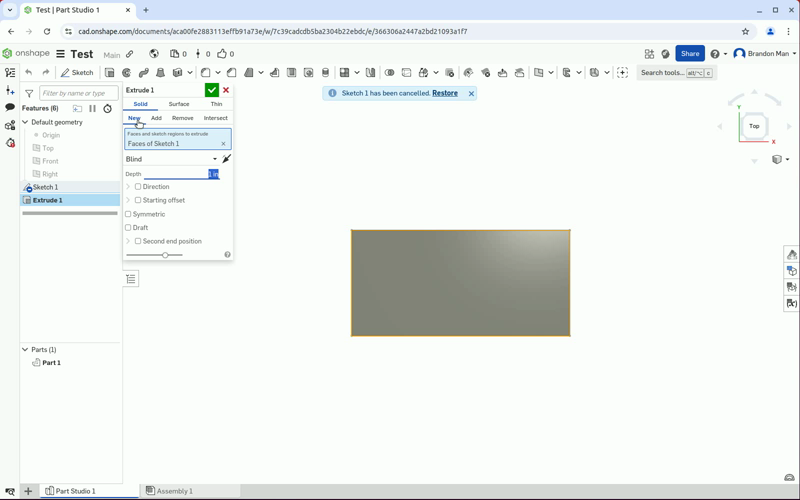
text(4.574)
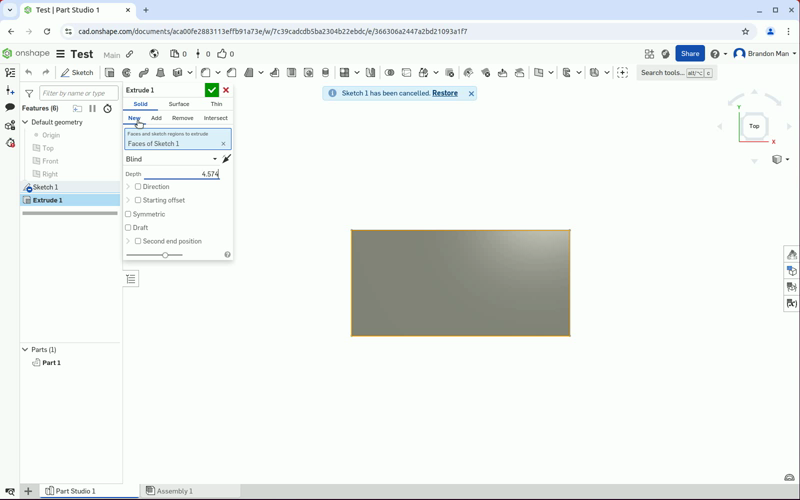
key(enter)
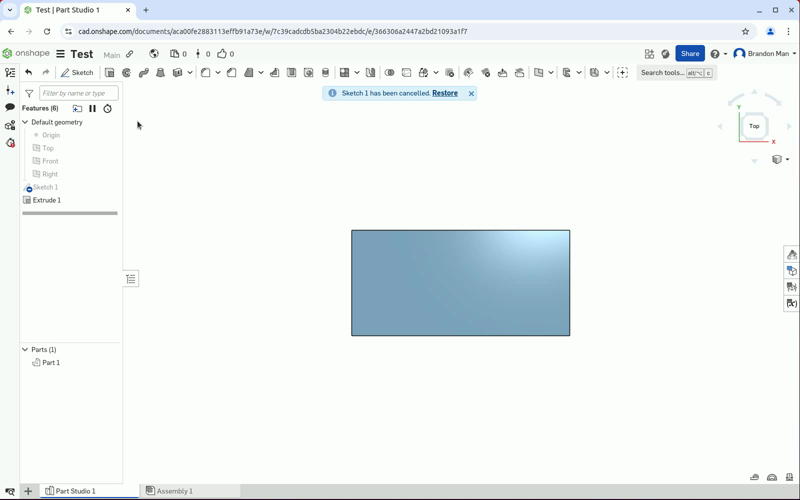
key(shift+h)
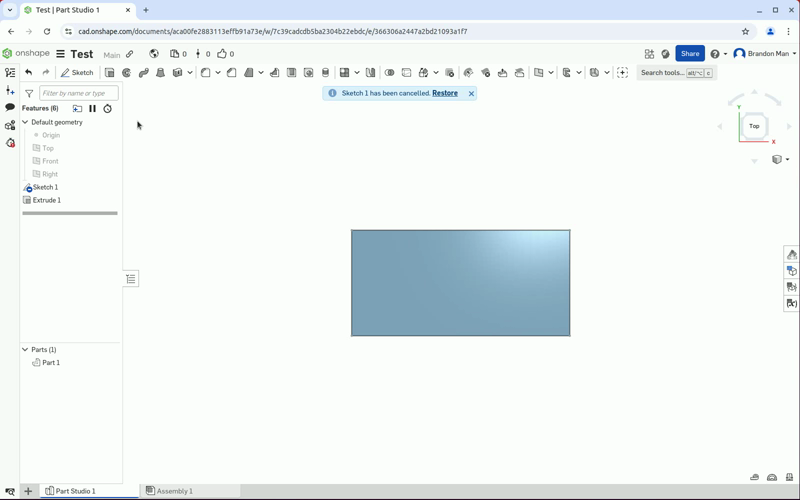
key(shift+h)
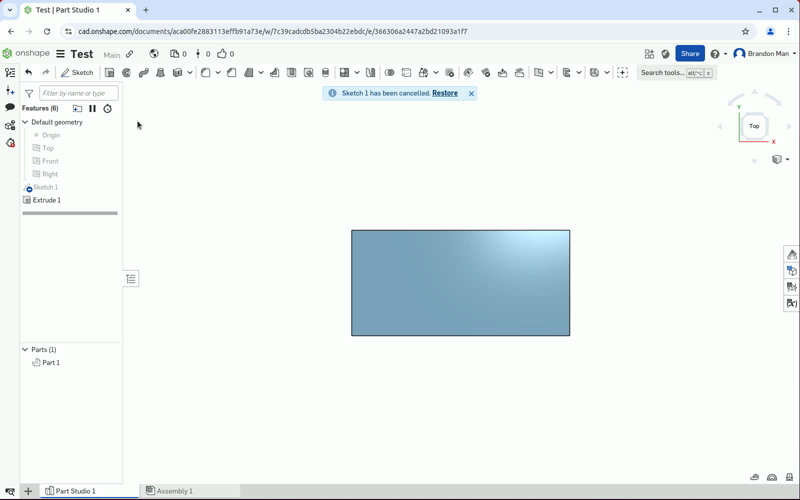
mouse_move(73, 189)
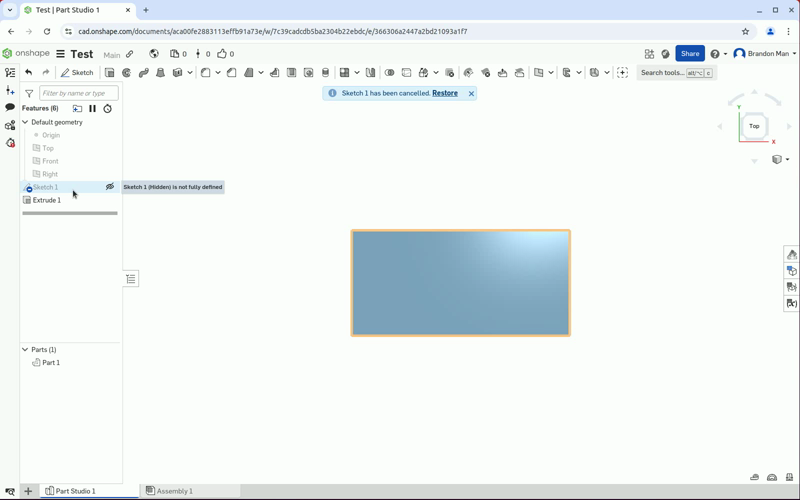
click(73, 189)
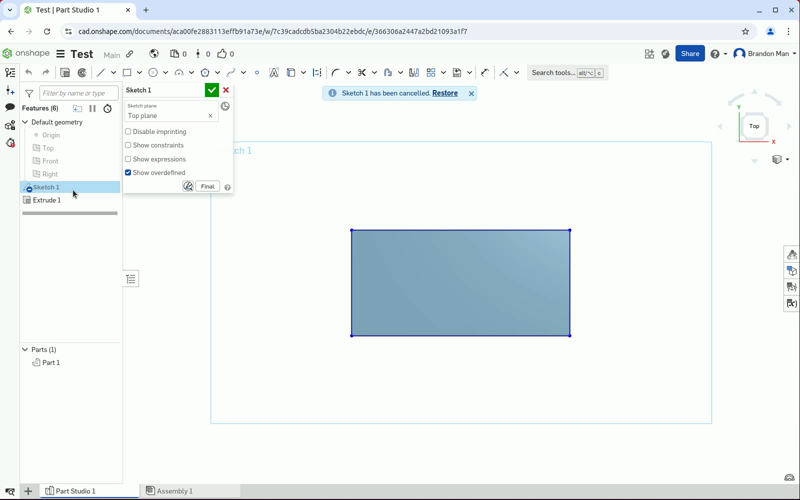
mouse_move(229, 92)
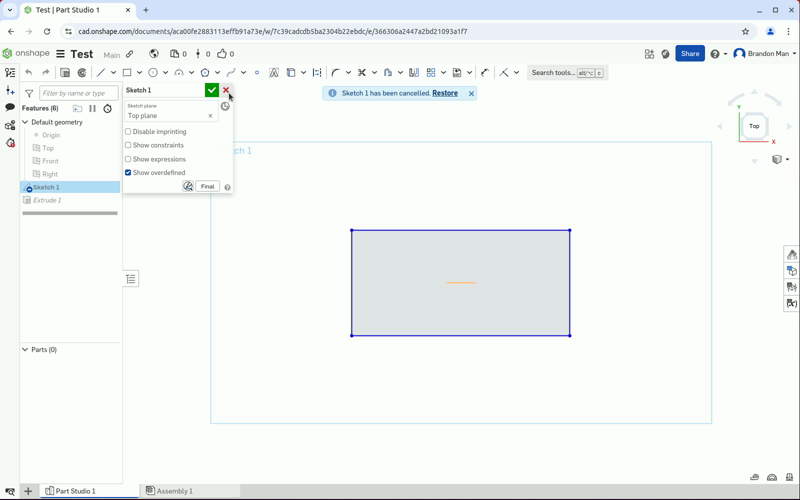
click(229, 92)
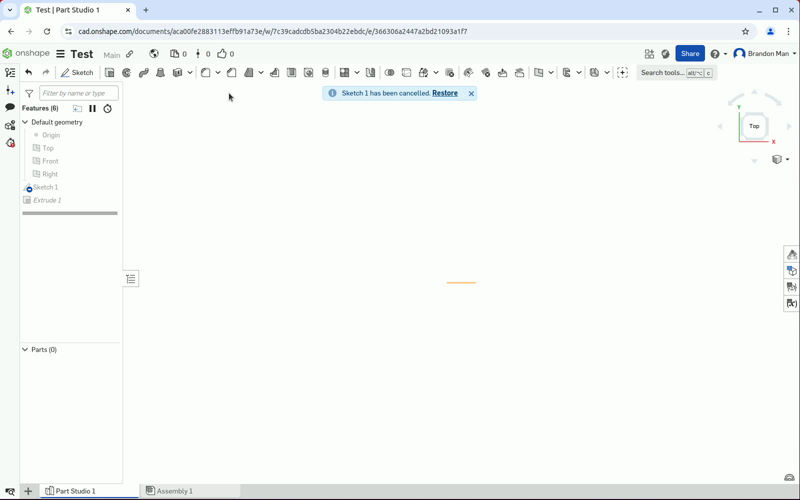
mouse_move(73, 352)
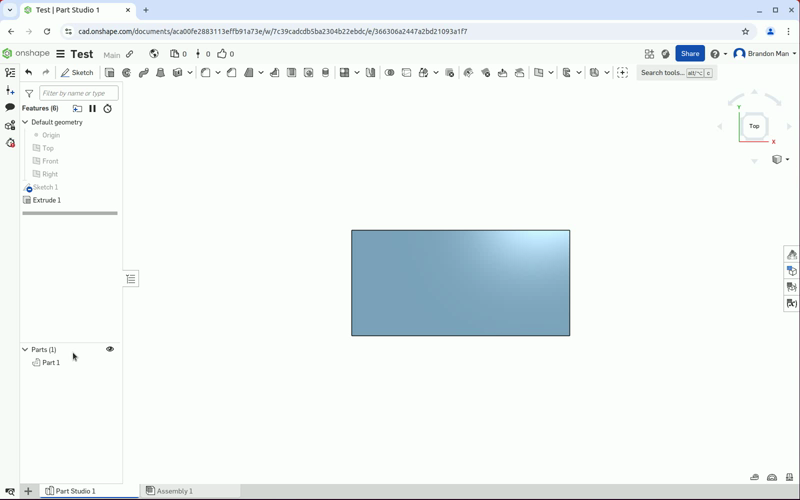
key(y)
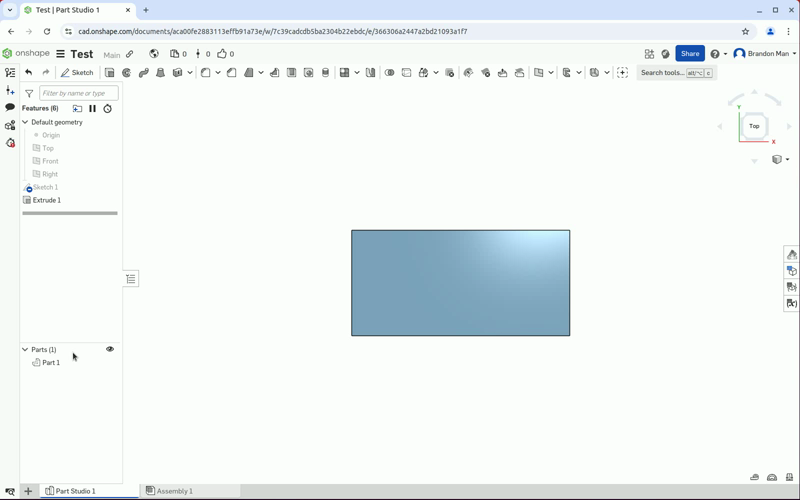
key(shift+p)
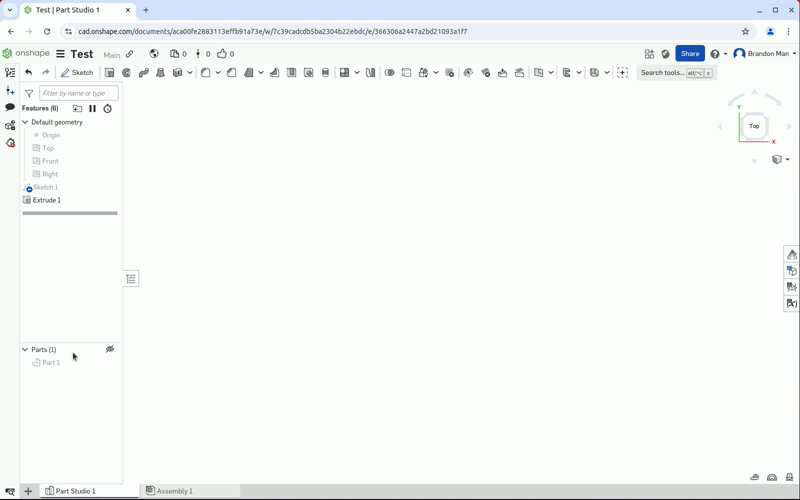
key(space)
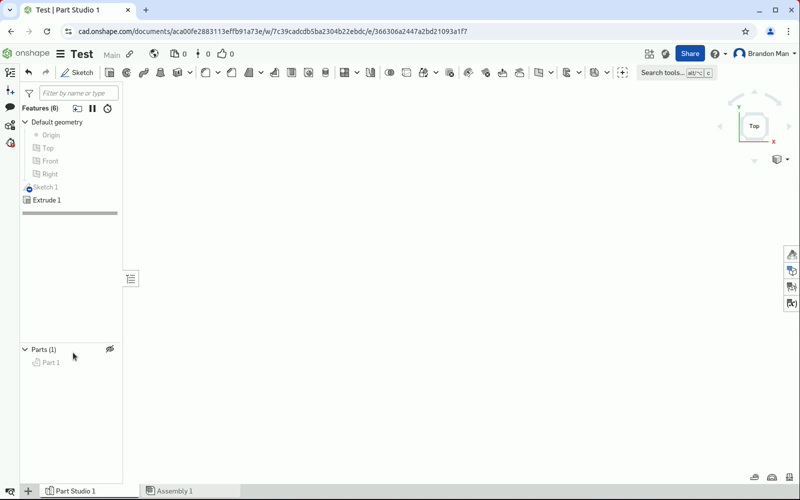
key_down(shift)
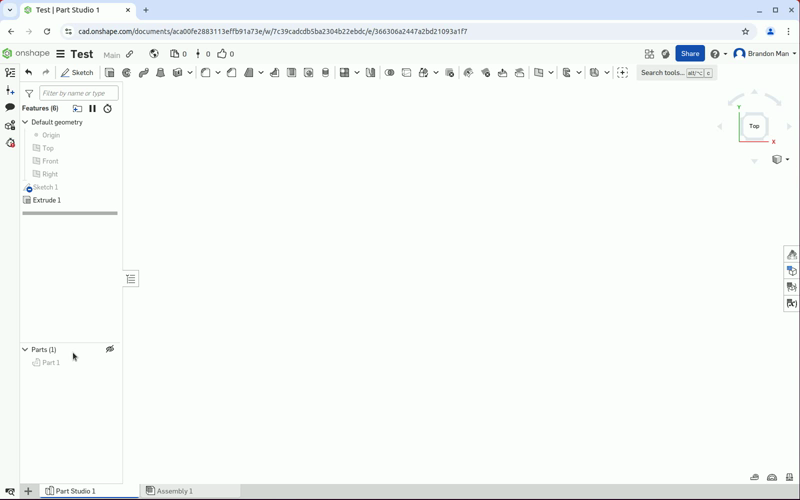
key(up)
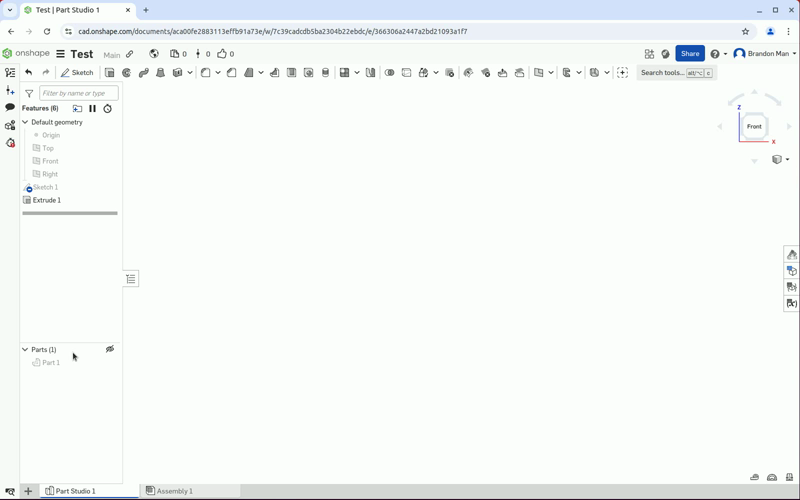
key_up(shift)
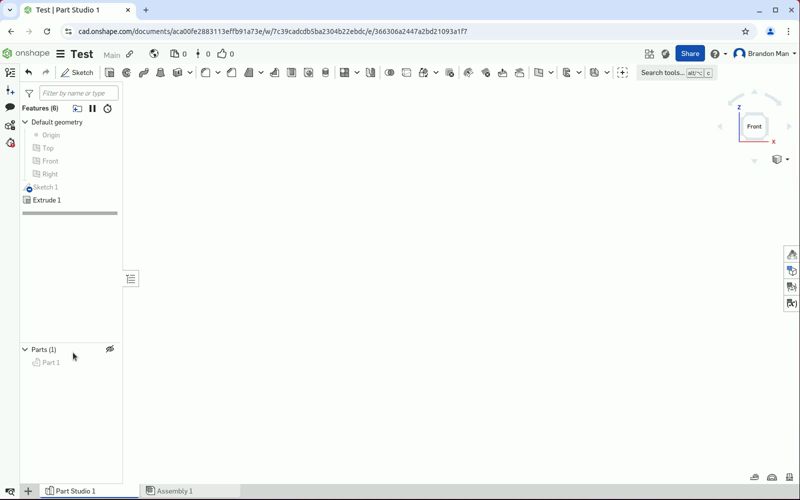
key(space)
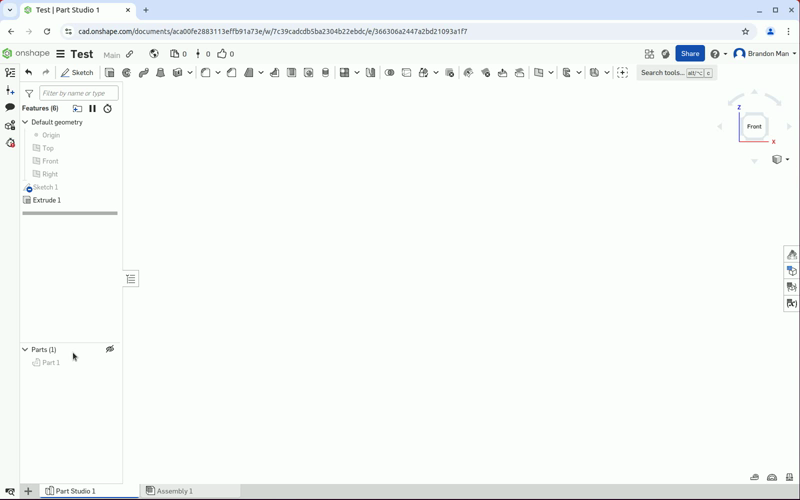
key_down(shift)
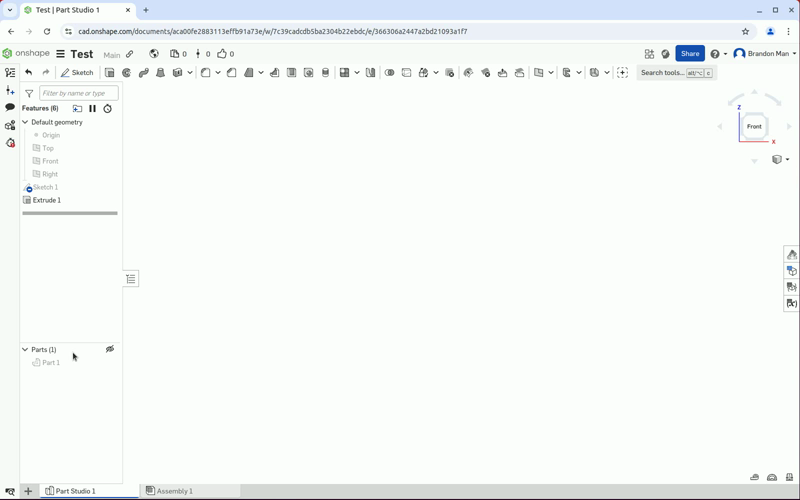
key(left)
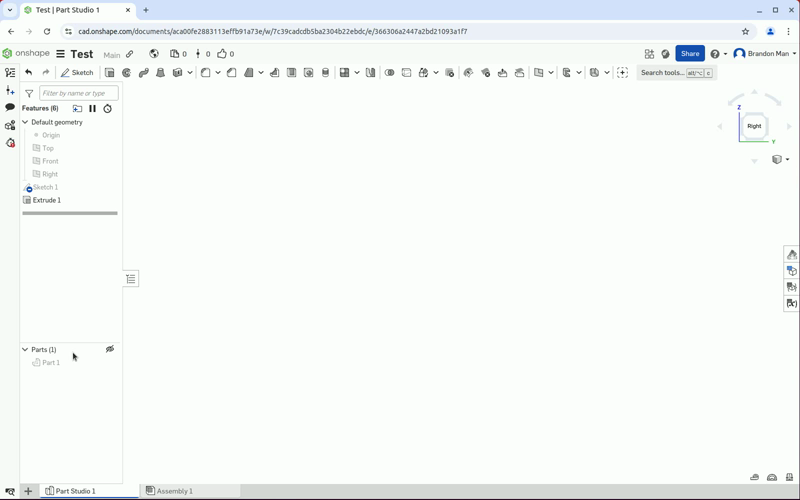
key_up(shift)
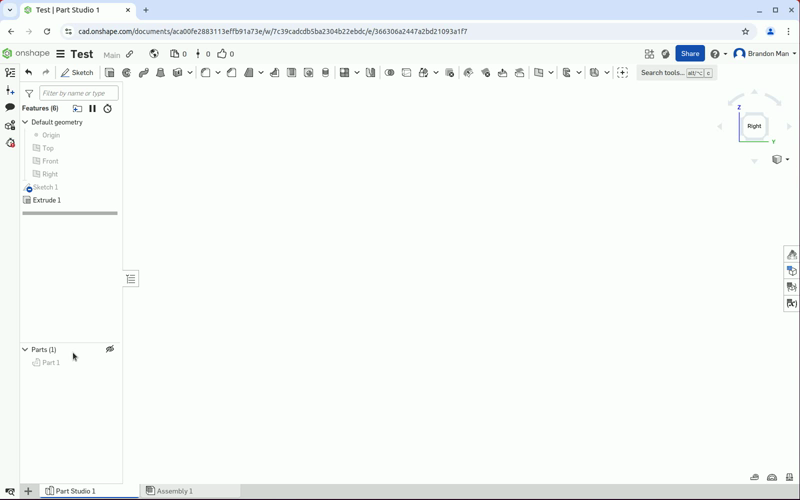
mouse_move(73, 352)
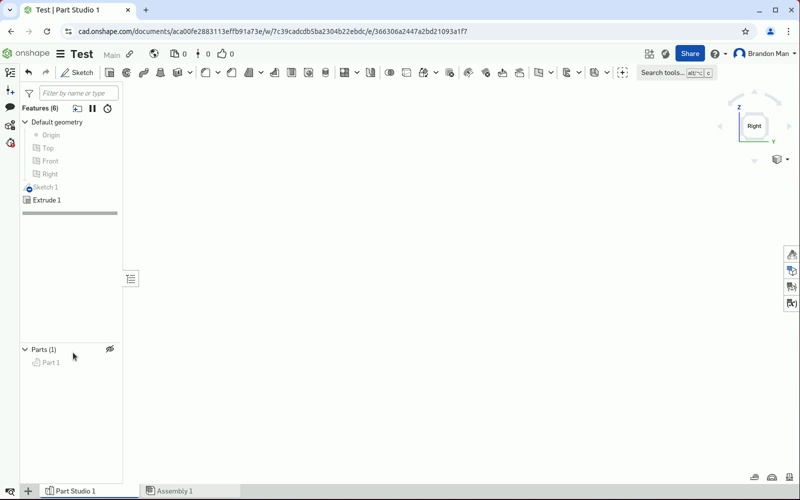
key(shift+y)
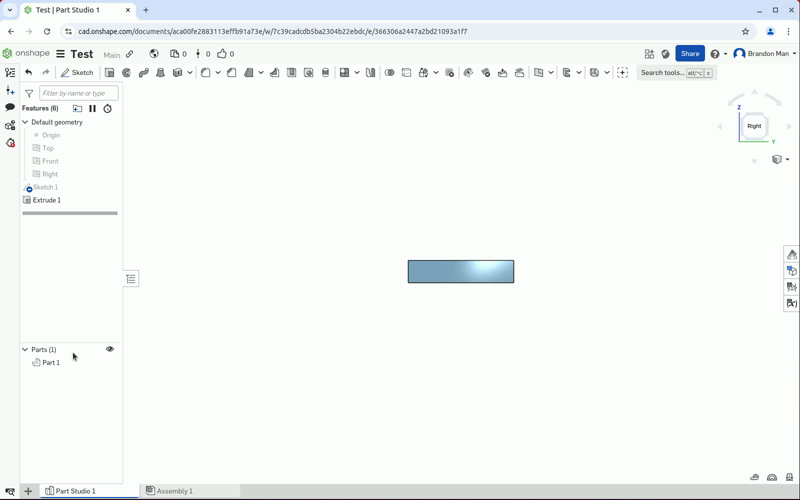
mouse_move(541, 75)
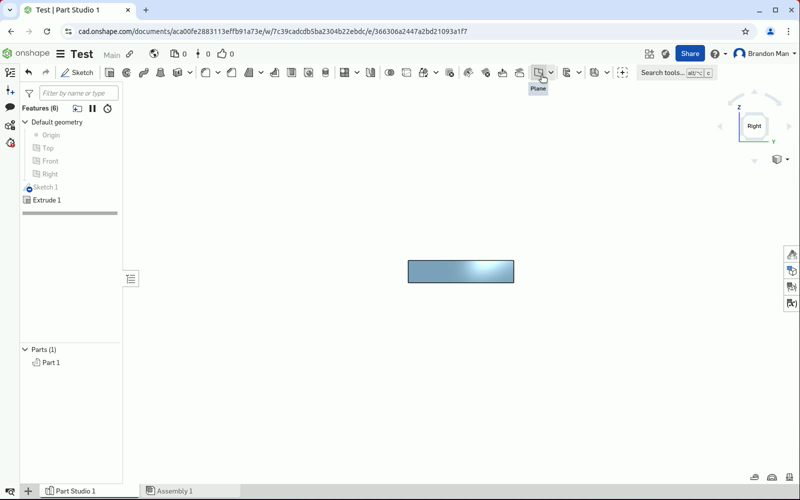
click(541, 75)
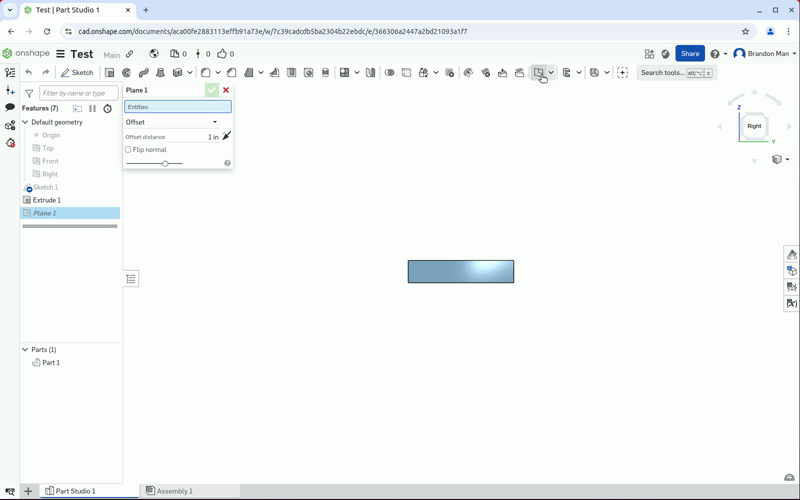
mouse_move(73, 176)
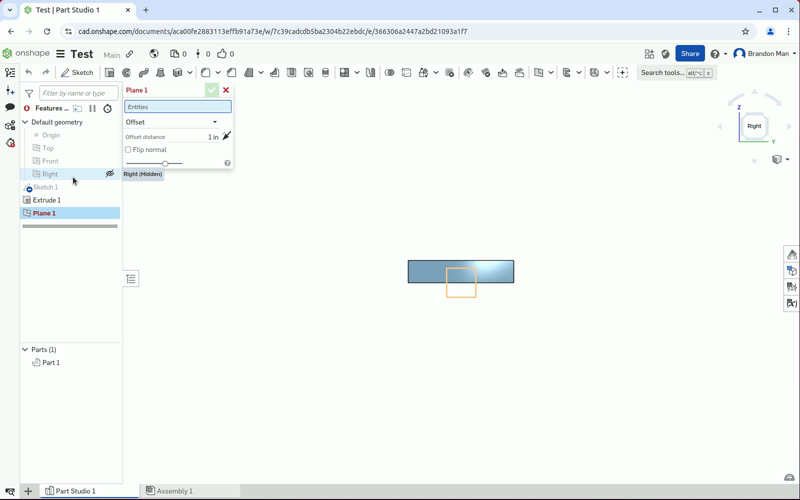
click(73, 176)
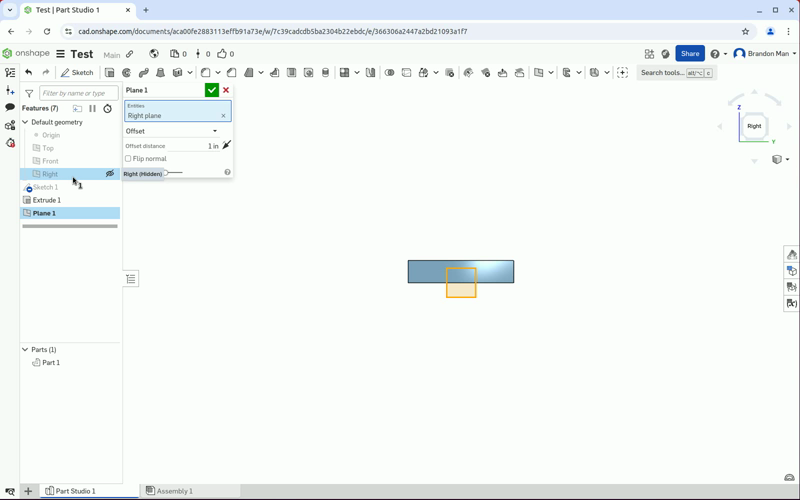
key(tab, 2)
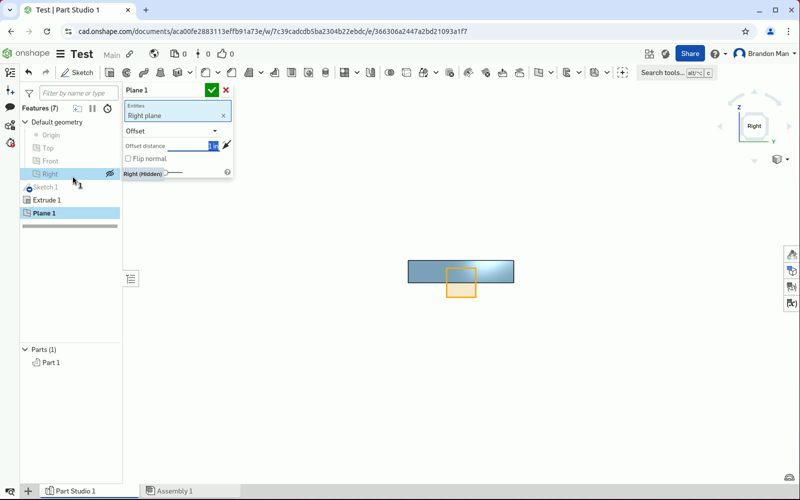
text(22.4)
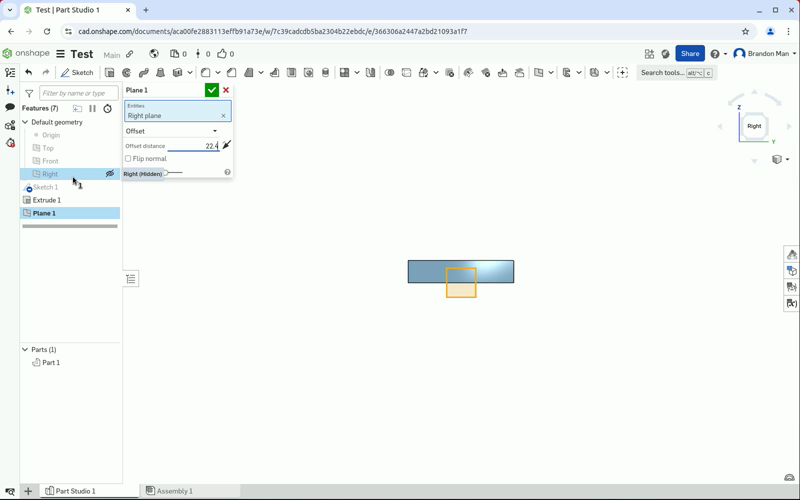
key(enter, 2)
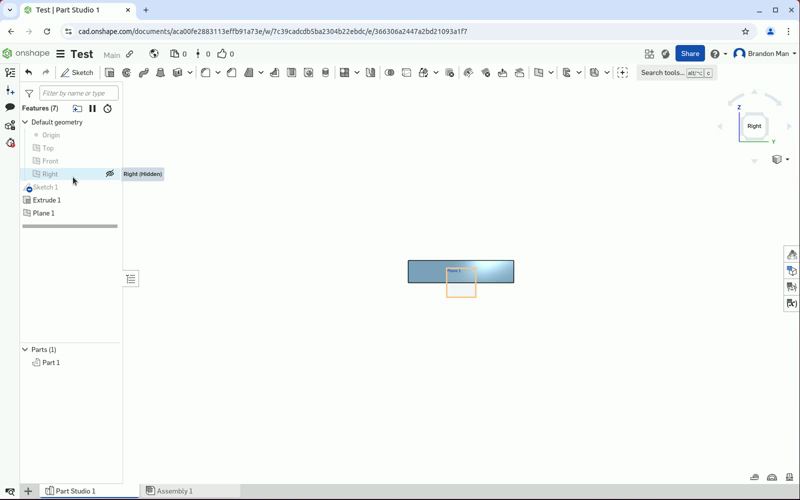
key(shift+s)
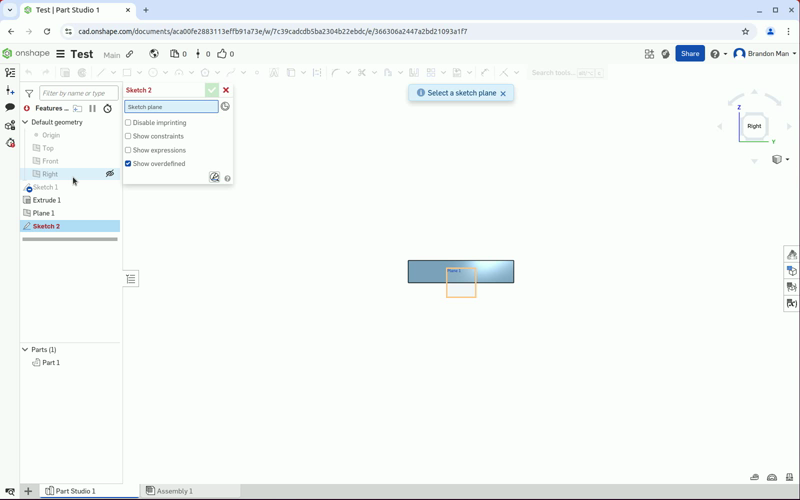
mouse_move(73, 215)
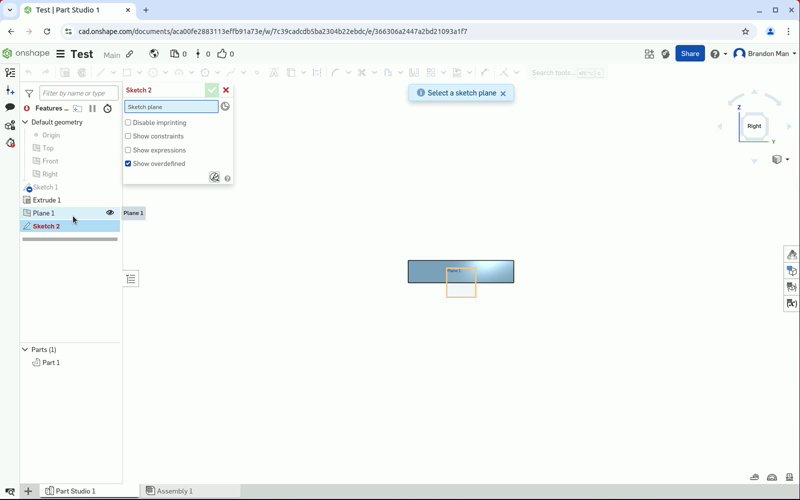
click(73, 215)
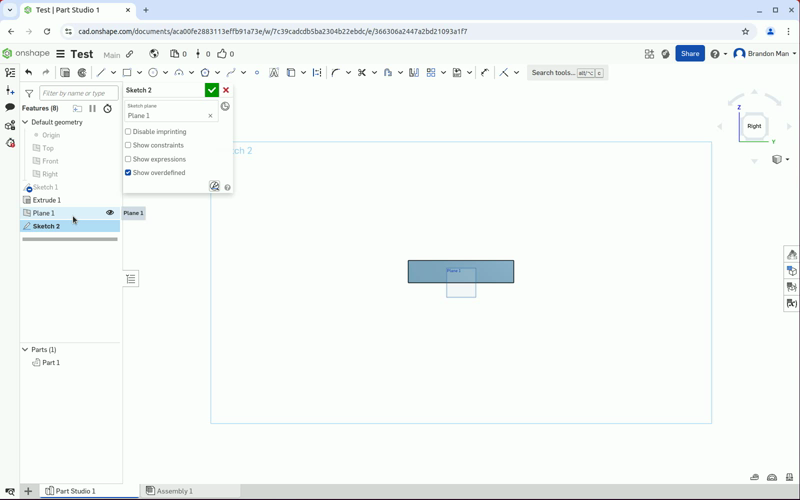
mouse_move(73, 352)
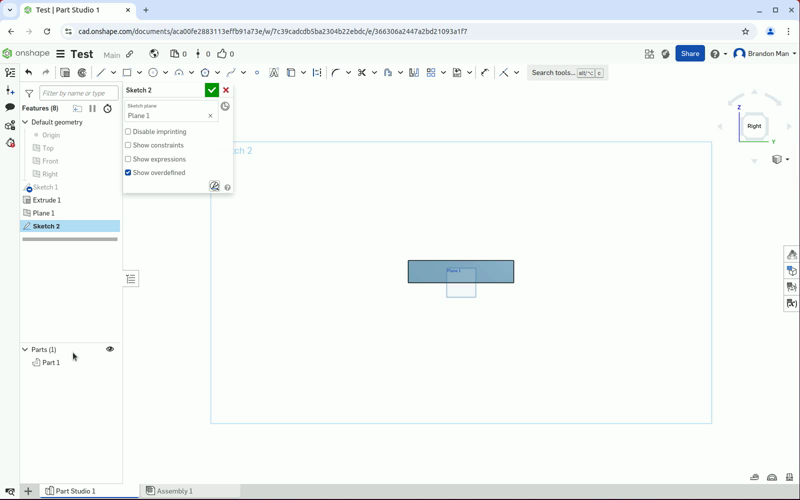
key(y)
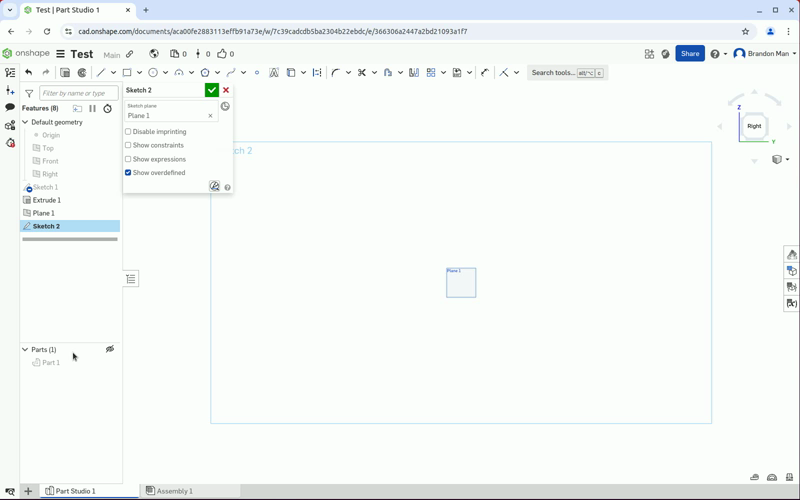
key(l)
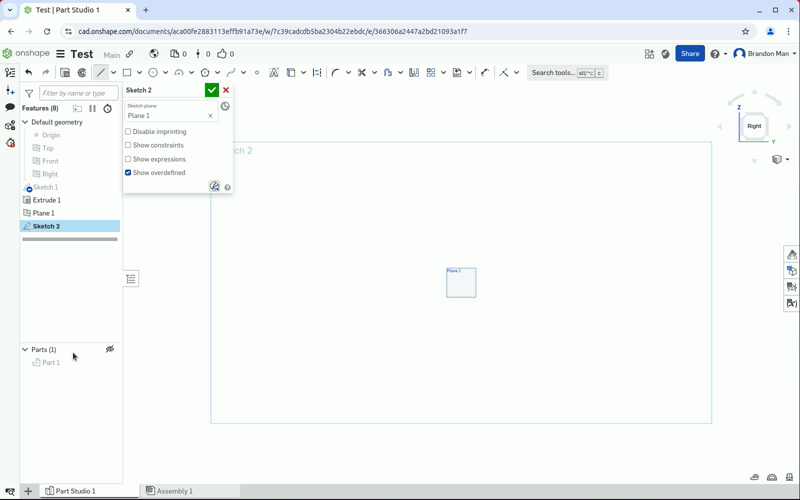
key_down(shift)
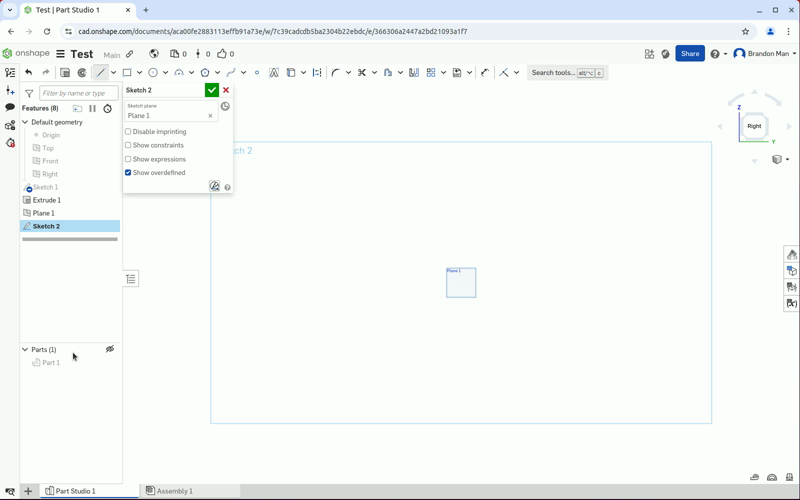
mouse_move(407, 282)
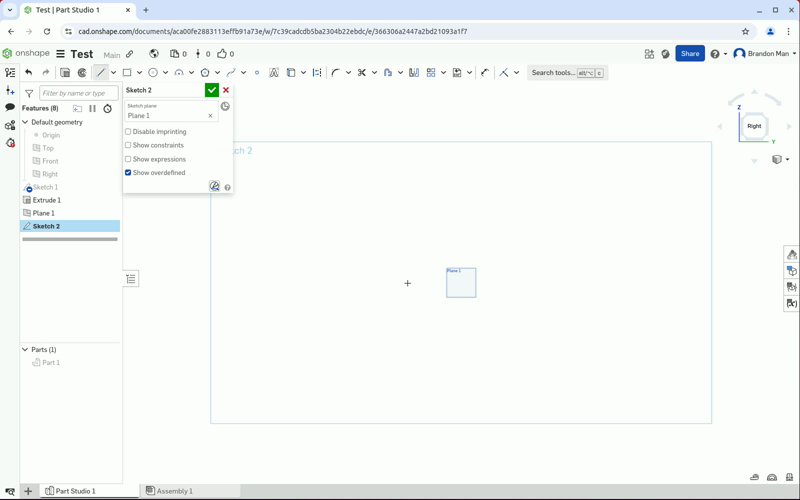
click(407, 282)
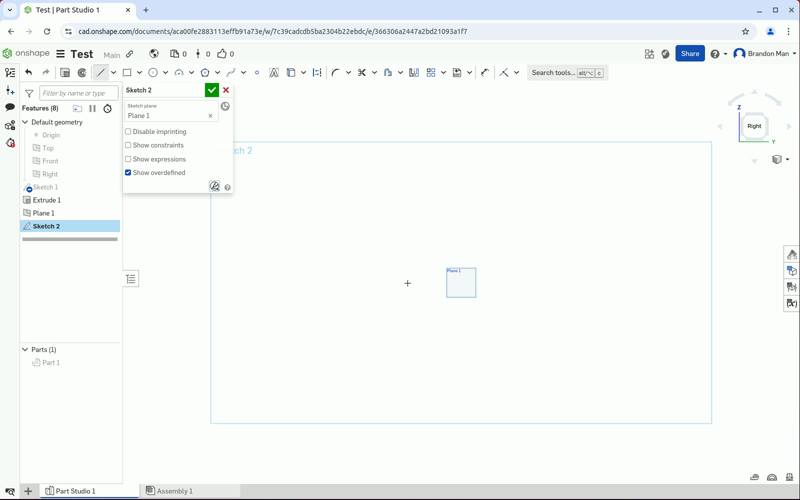
key_up(shift)
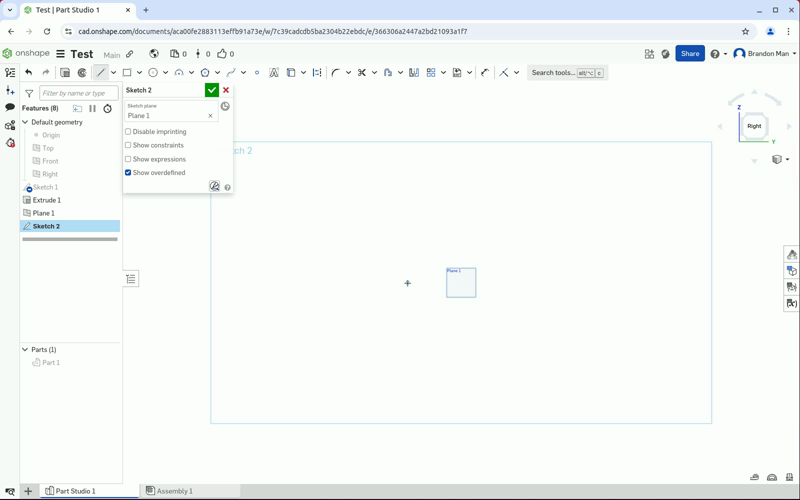
key_down(shift)
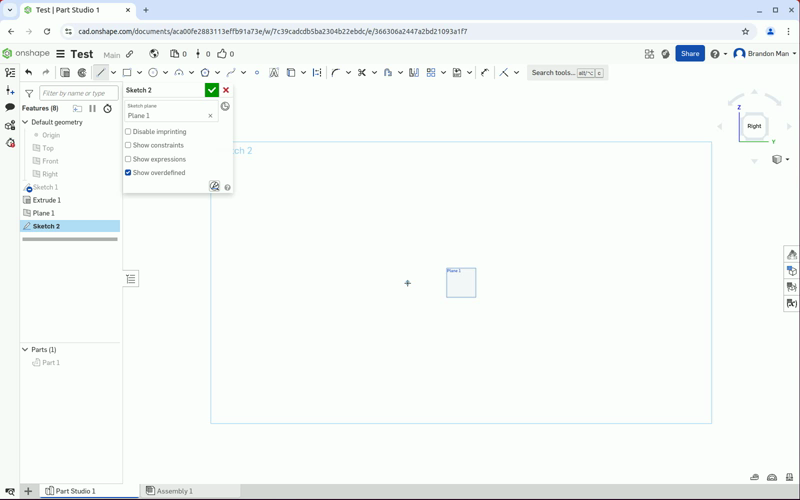
mouse_move(513, 282)
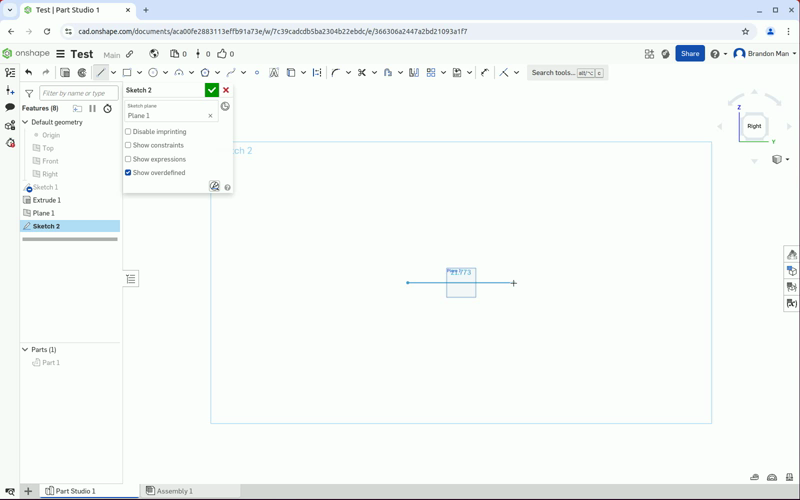
click(513, 282)
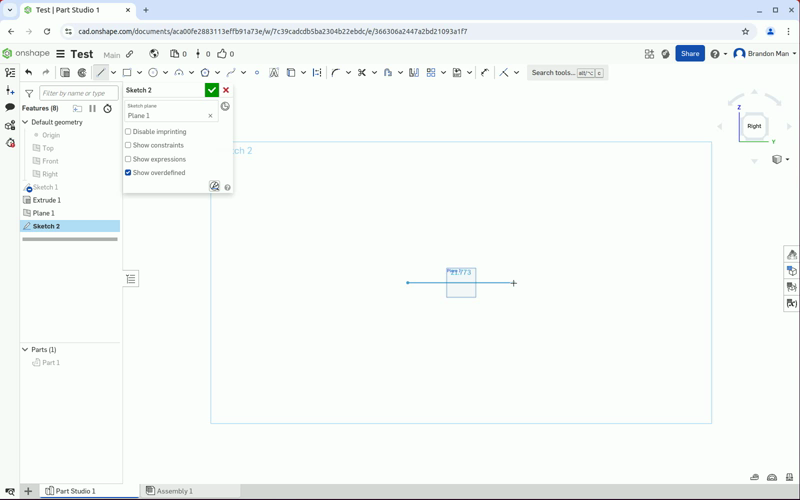
key_up(shift)
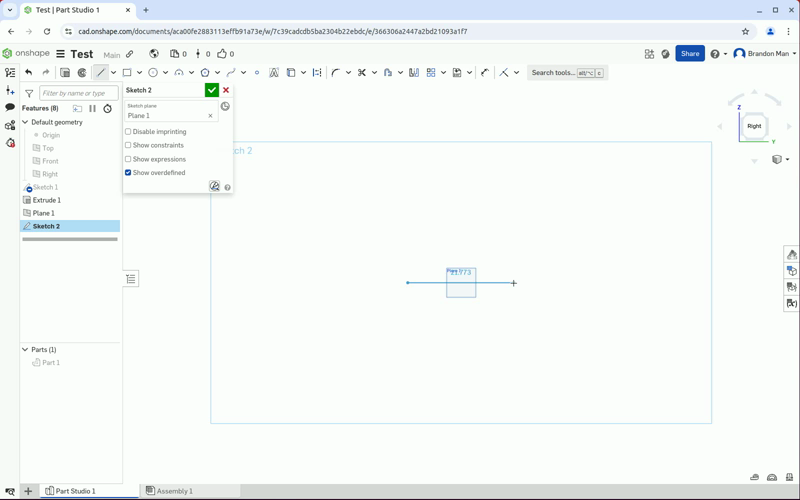
key_down(shift)
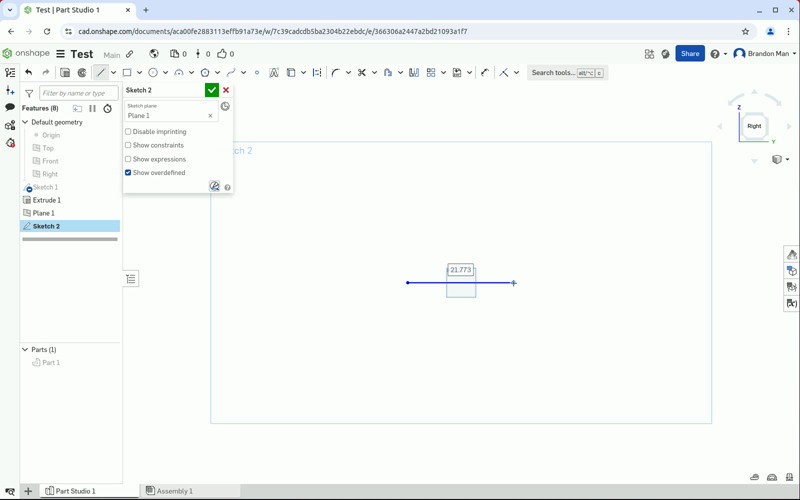
mouse_move(543, 282)
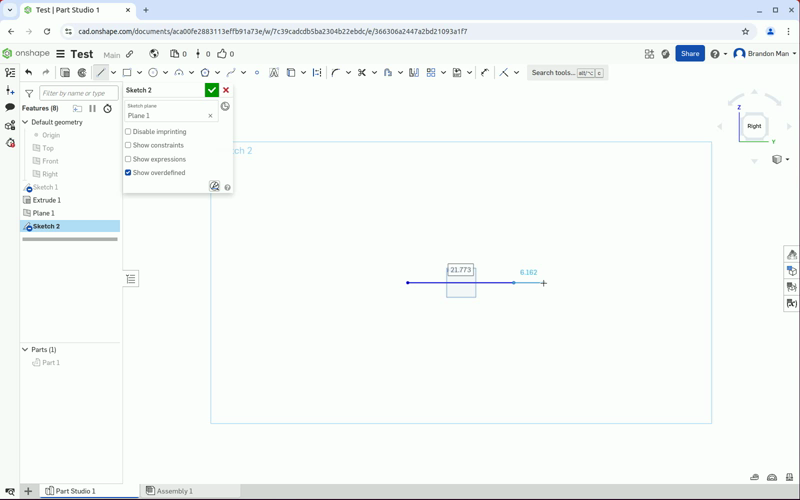
mouse_move(513, 260)
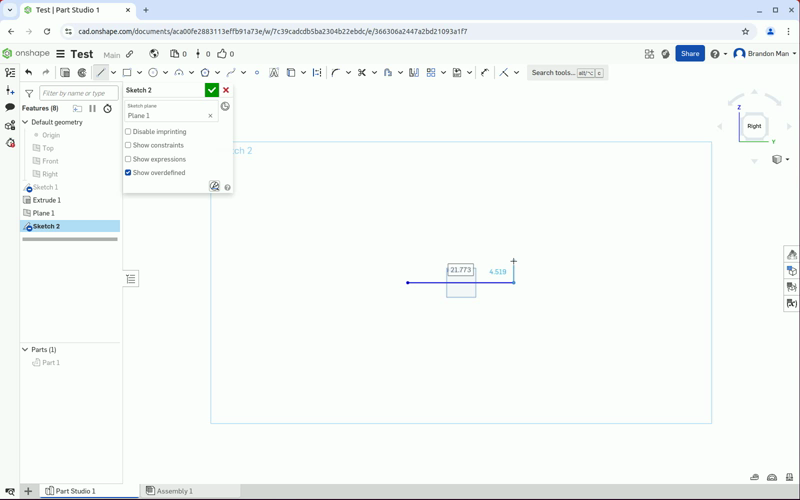
click(513, 260)
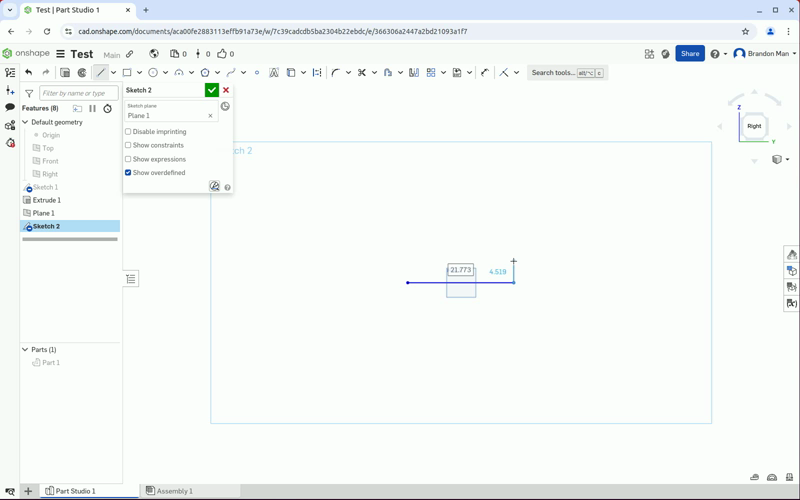
key_up(shift)
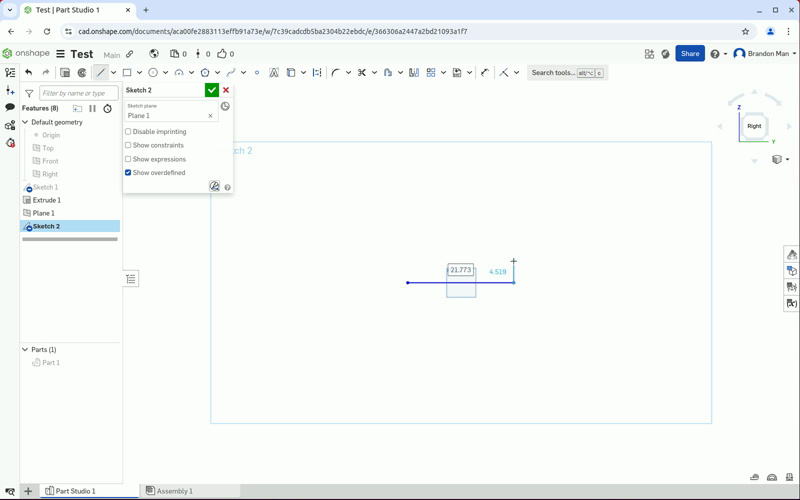
key_down(shift)
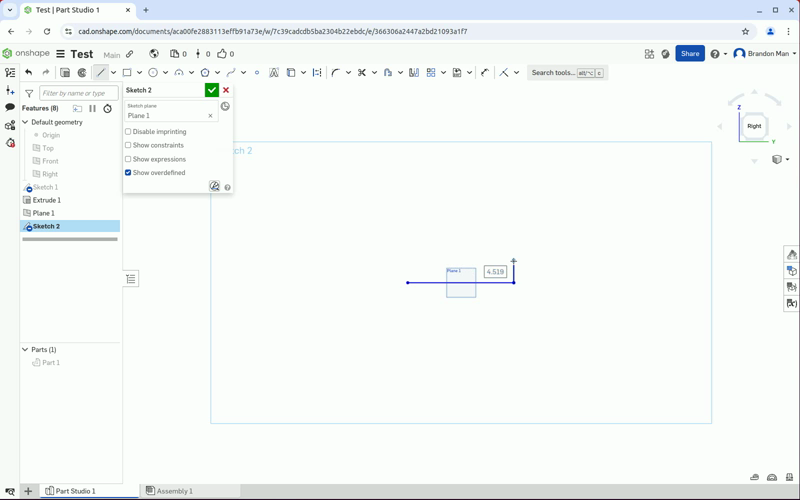
mouse_move(407, 260)
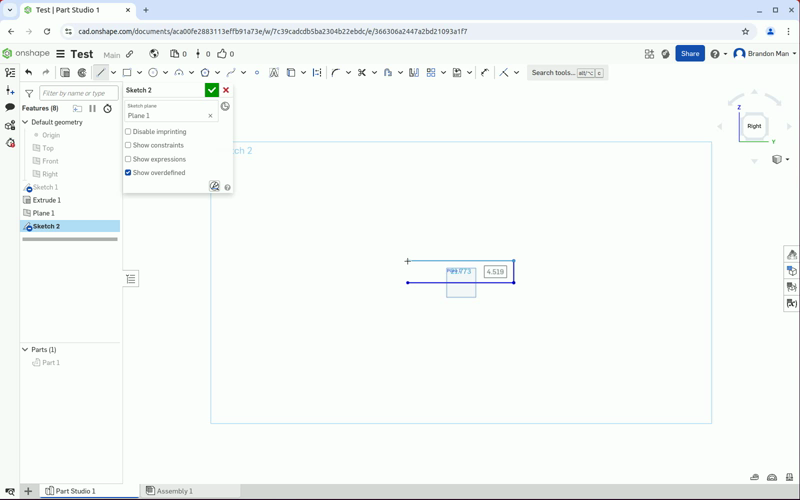
click(407, 260)
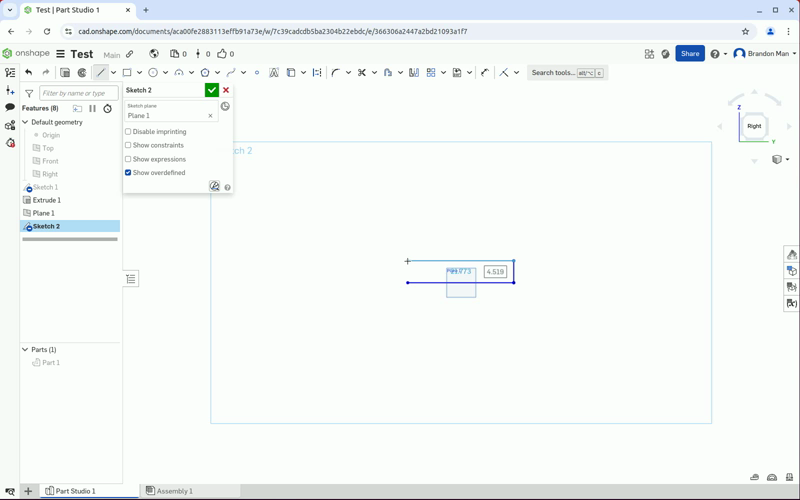
key_up(shift)
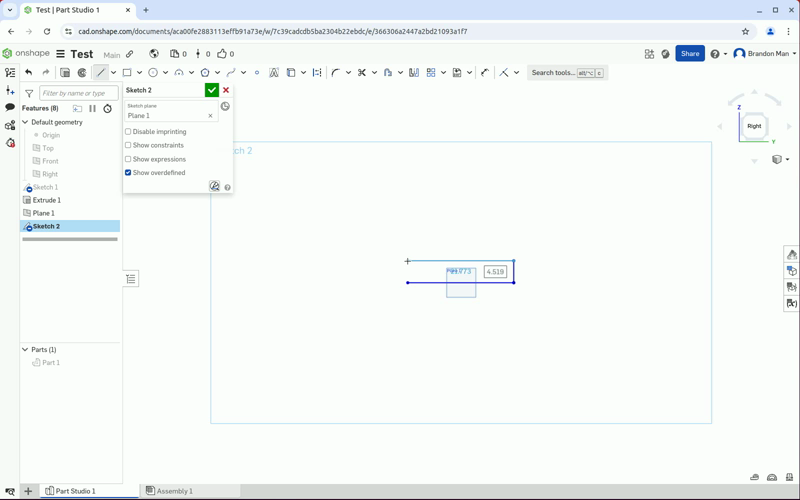
mouse_move(437, 260)
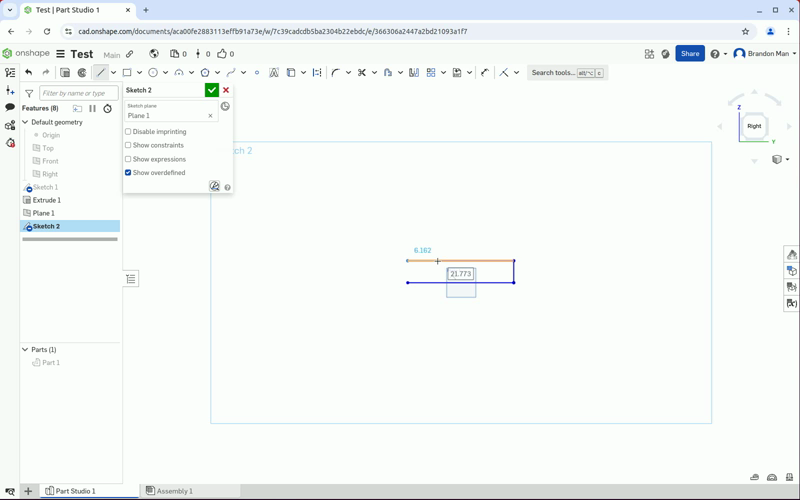
key_down(shift)
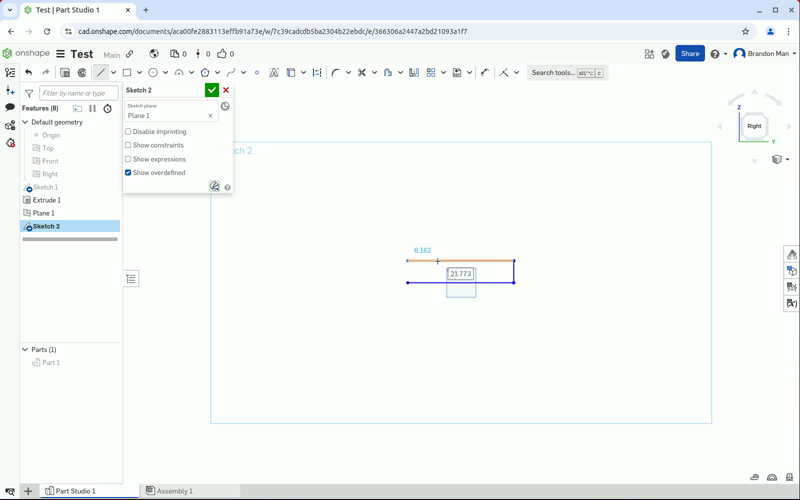
mouse_move(407, 282)
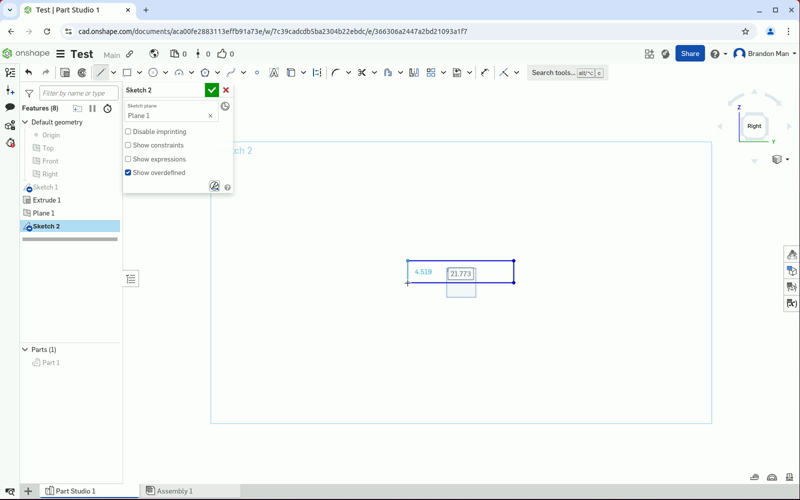
key_up(shift)
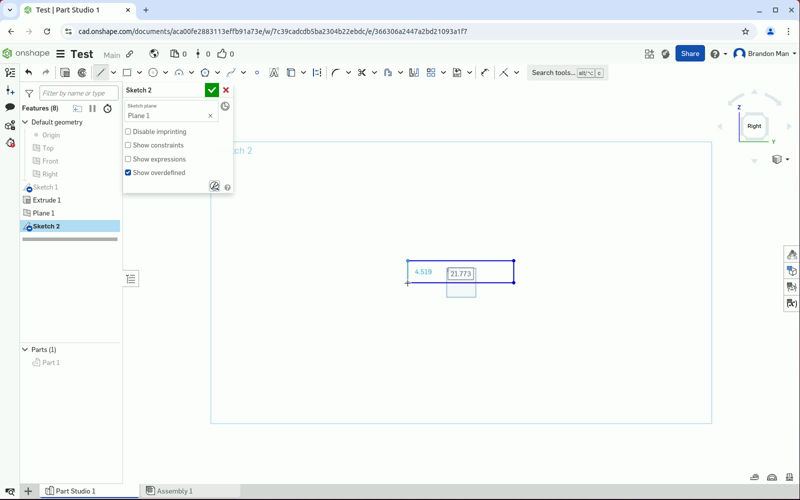
click(407, 282)
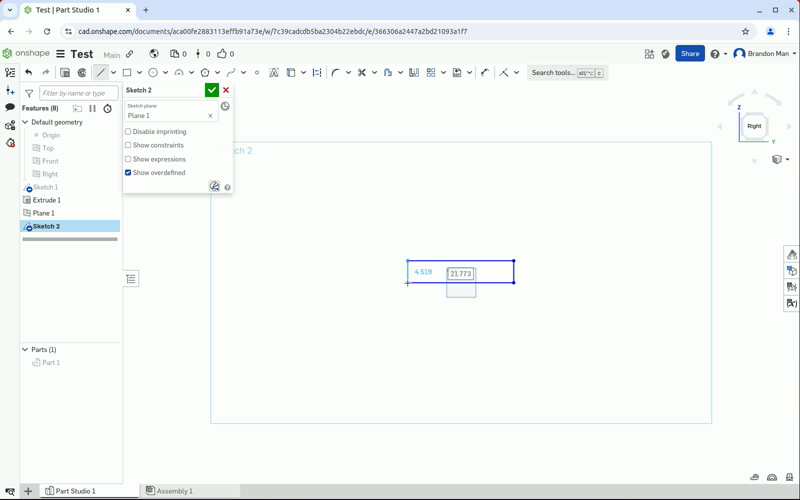
key(esc)
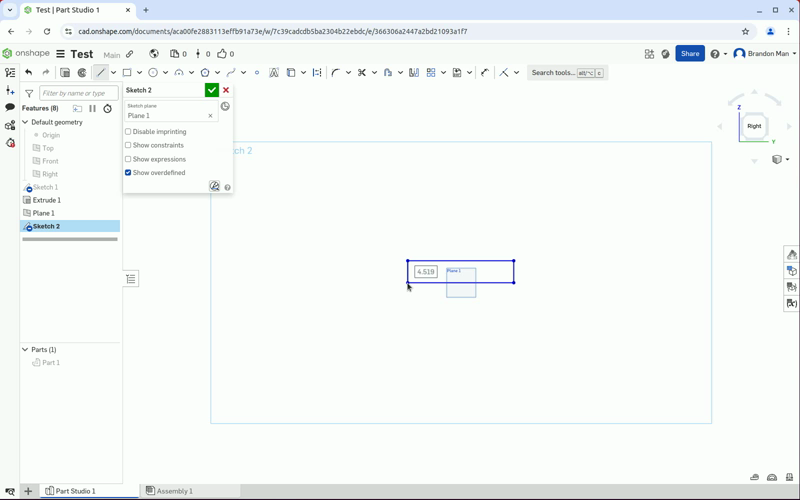
mouse_move(432, 271)
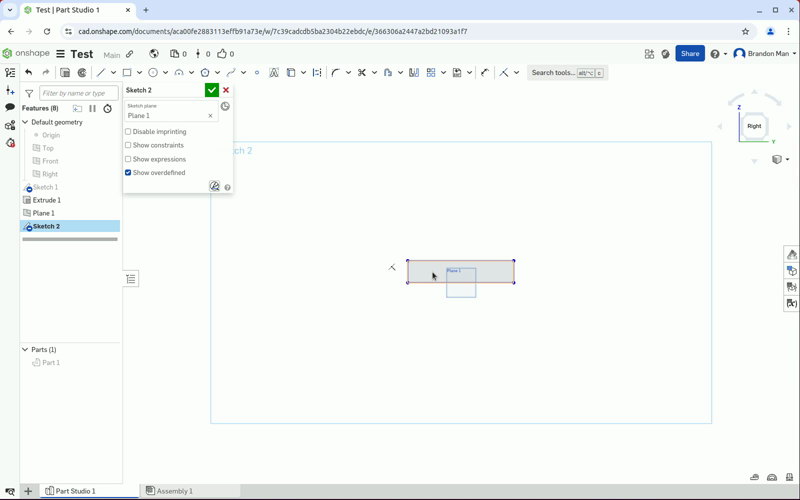
click(432, 271)
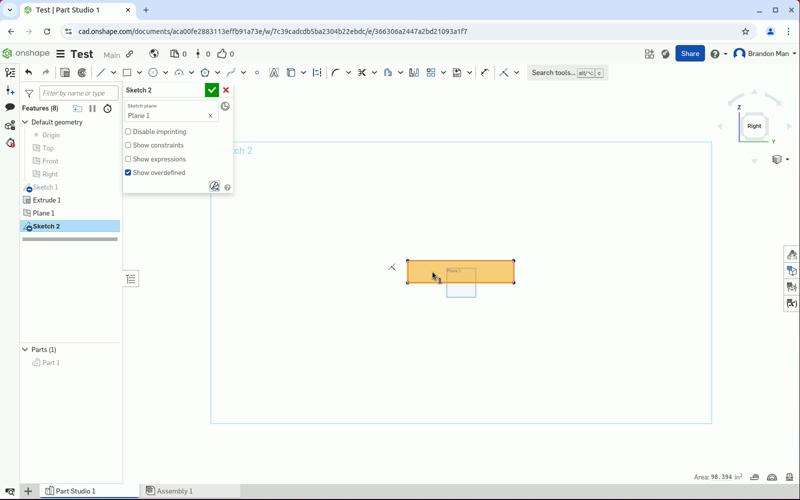
mouse_move(73, 352)
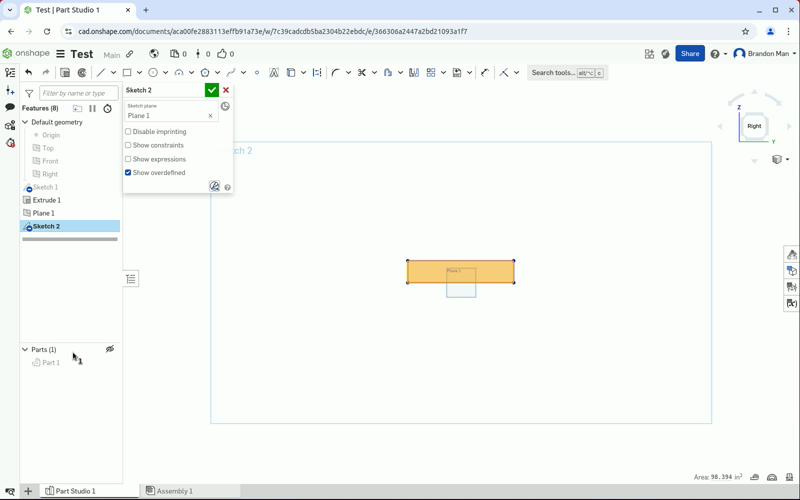
key(shift+y)
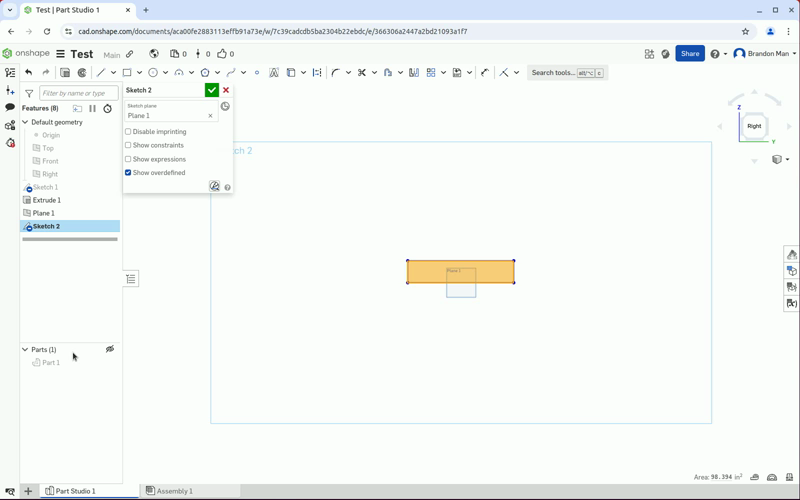
key(shift+e)
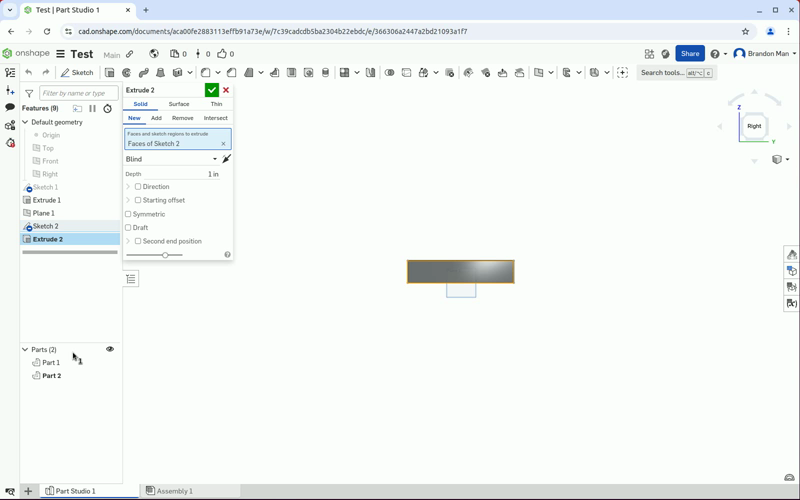
mouse_move(143, 106)
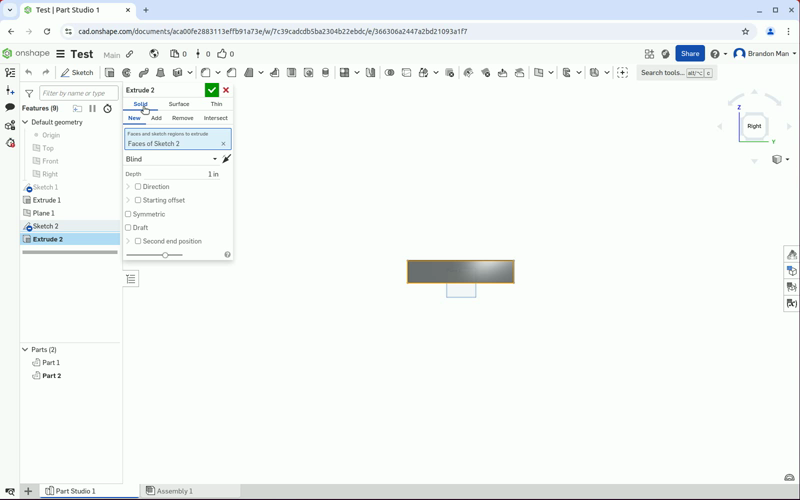
click(143, 106)
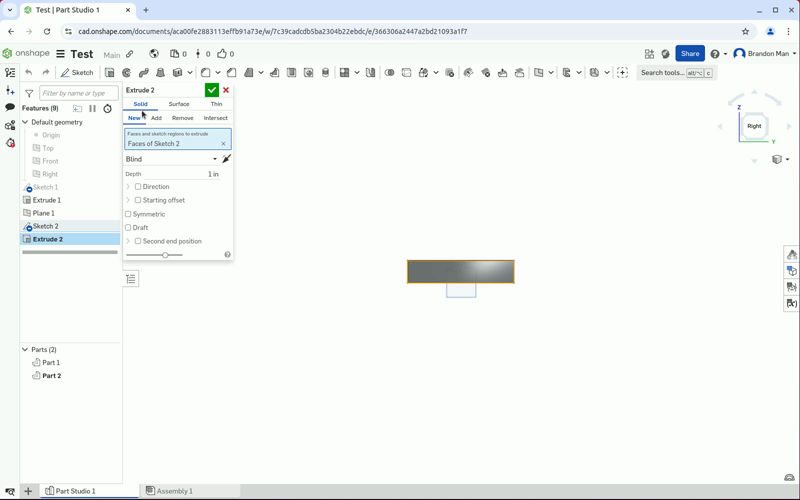
mouse_move(137, 120)
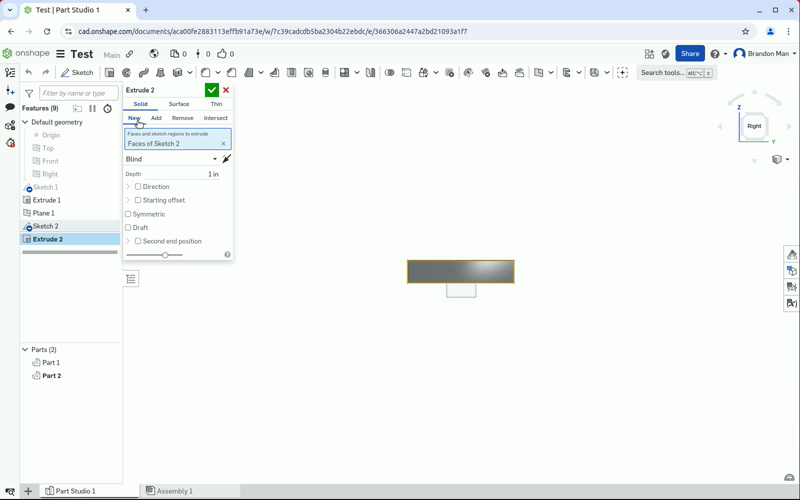
click(137, 120)
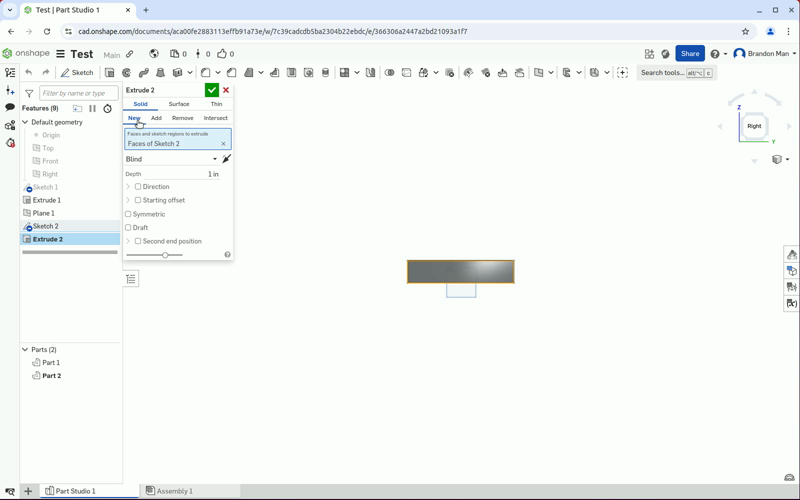
key(tab, 4)
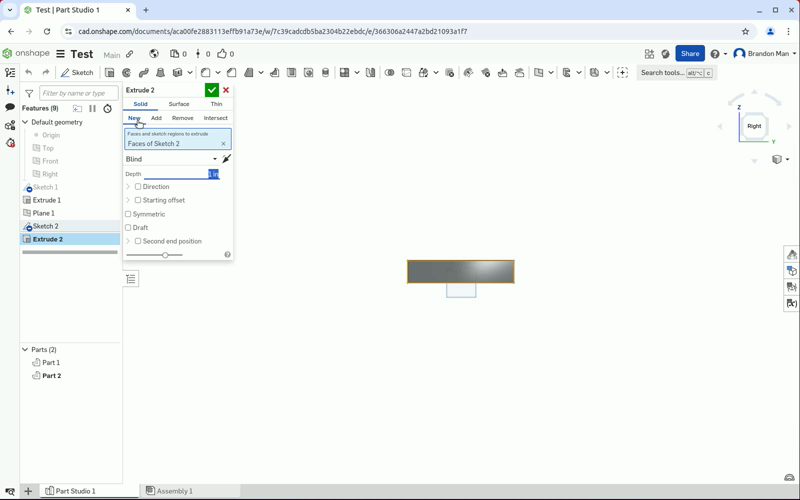
text(0.722)
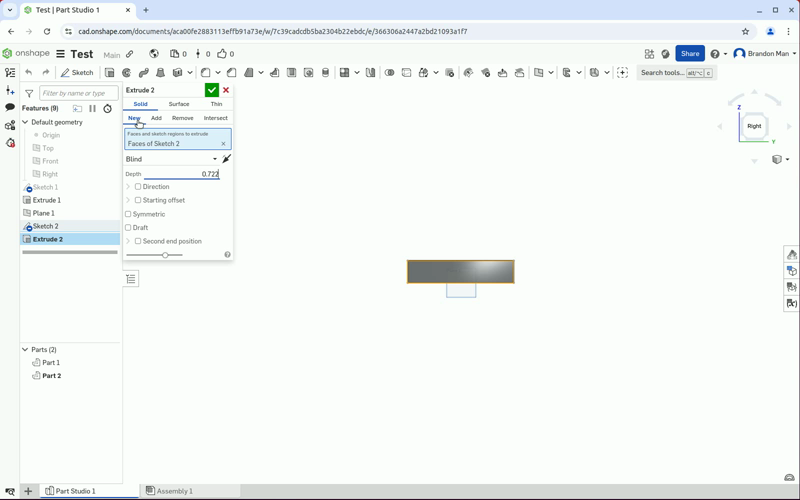
key(enter)
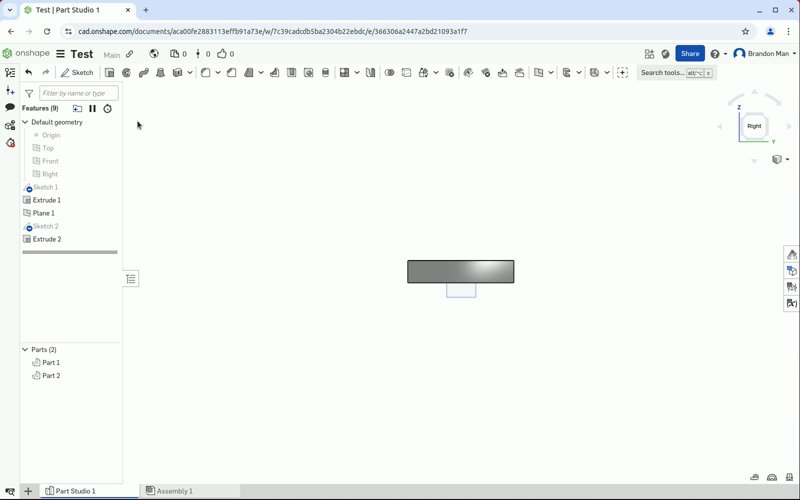
key(shift+h)
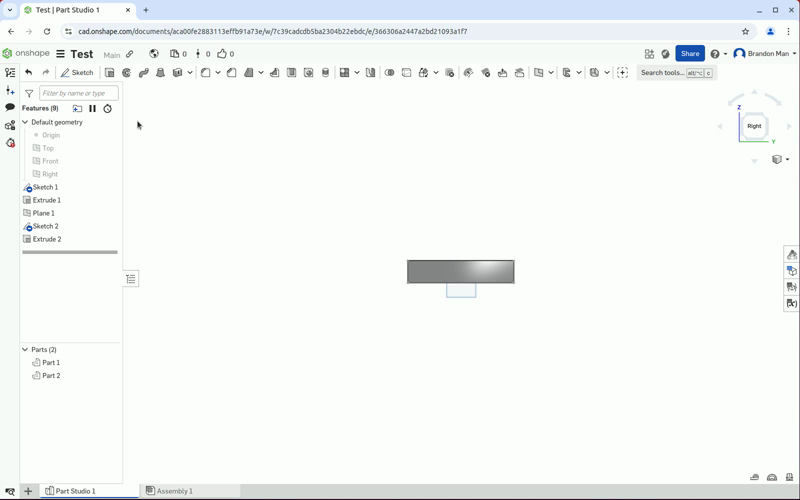
key(shift+h)
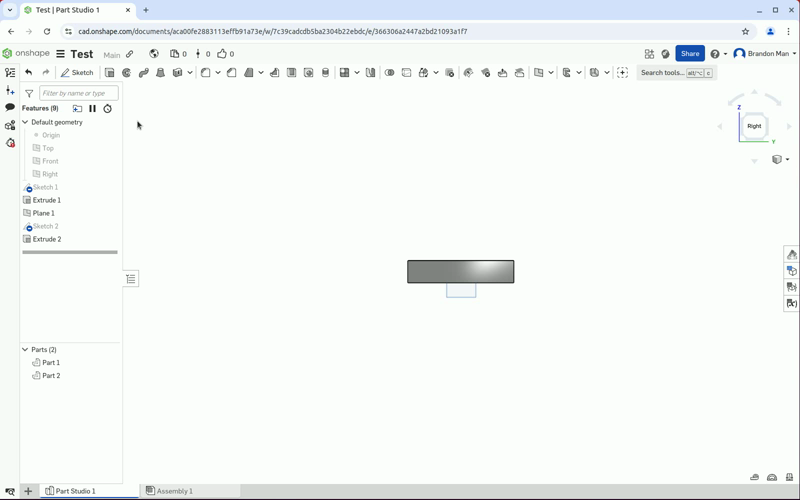
mouse_move(73, 189)
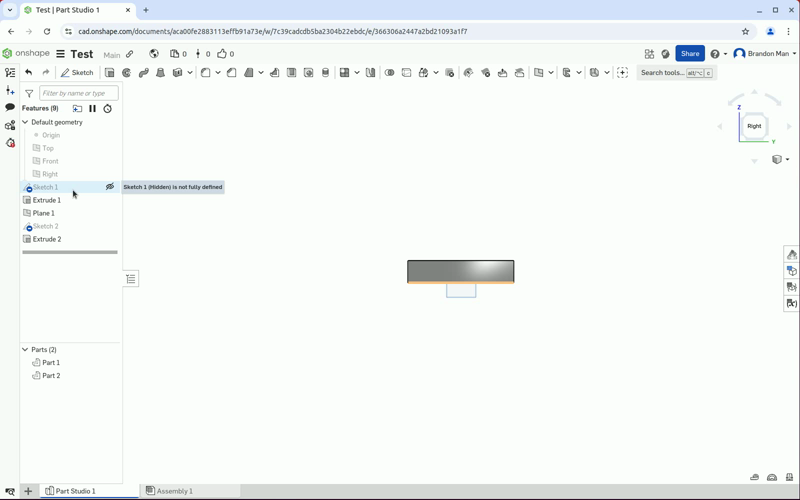
click(73, 189)
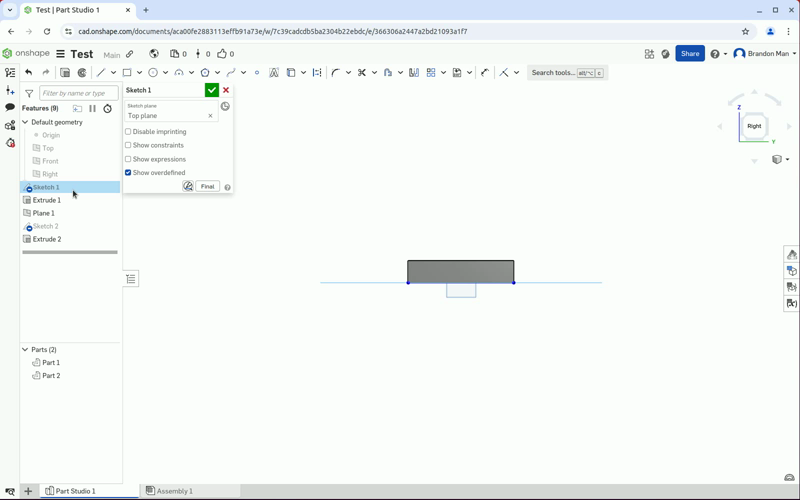
mouse_move(229, 92)
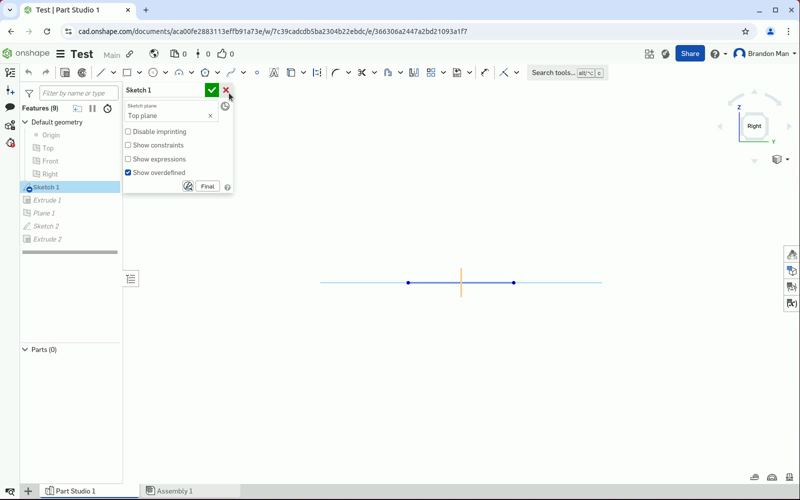
click(229, 92)
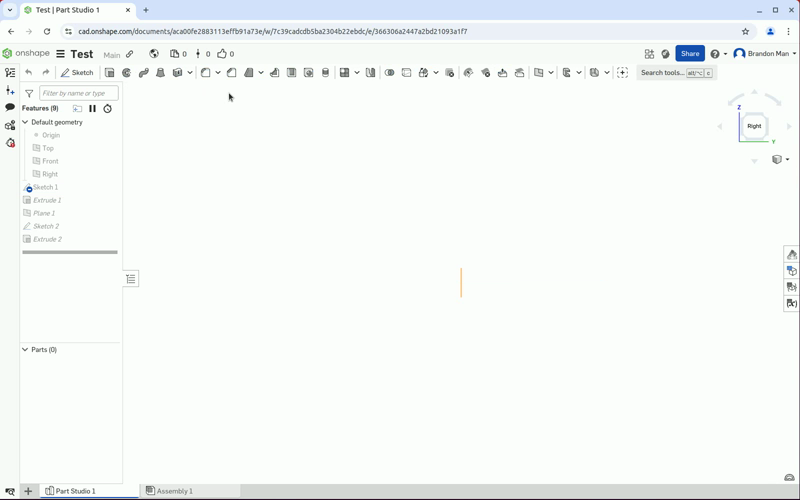
key(shift+s)
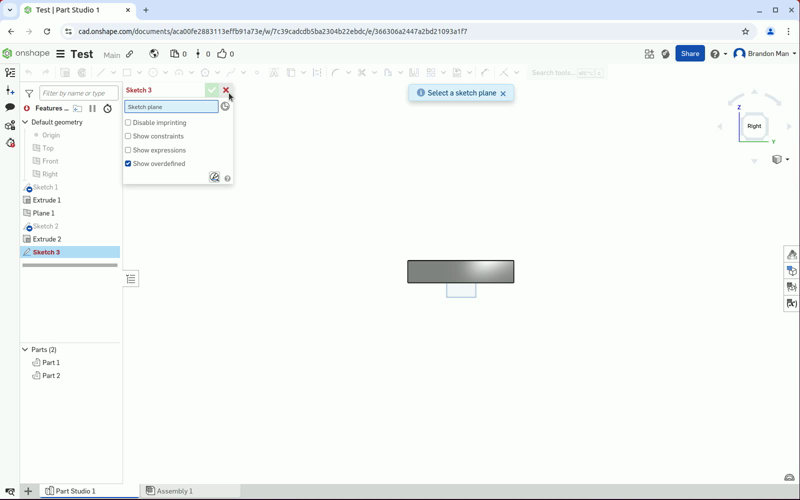
mouse_move(73, 215)
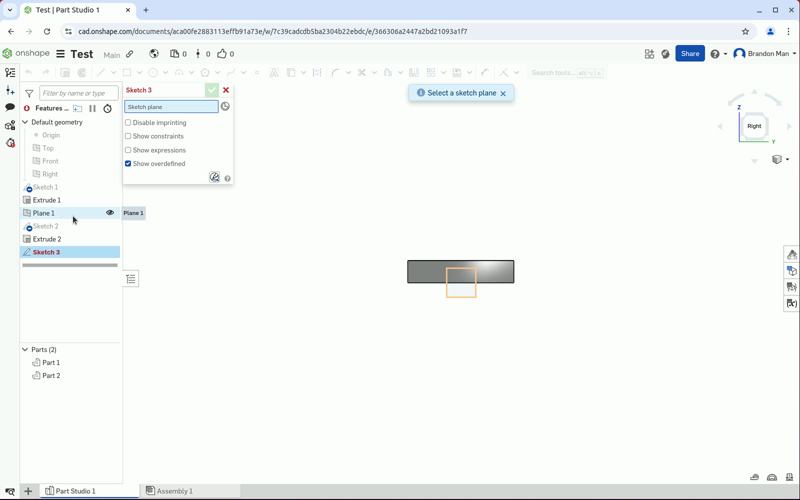
click(73, 215)
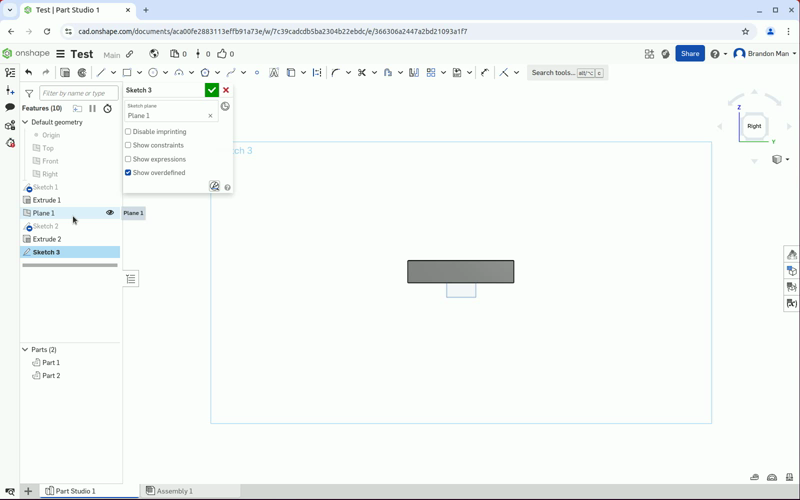
mouse_move(73, 352)
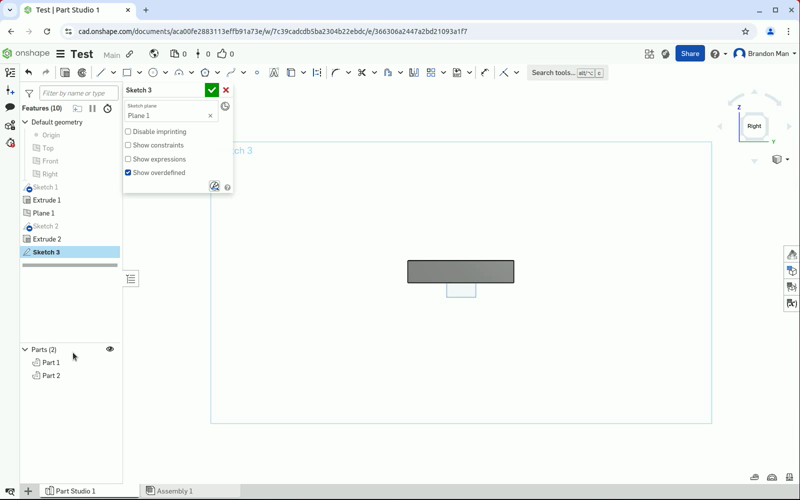
key(y)
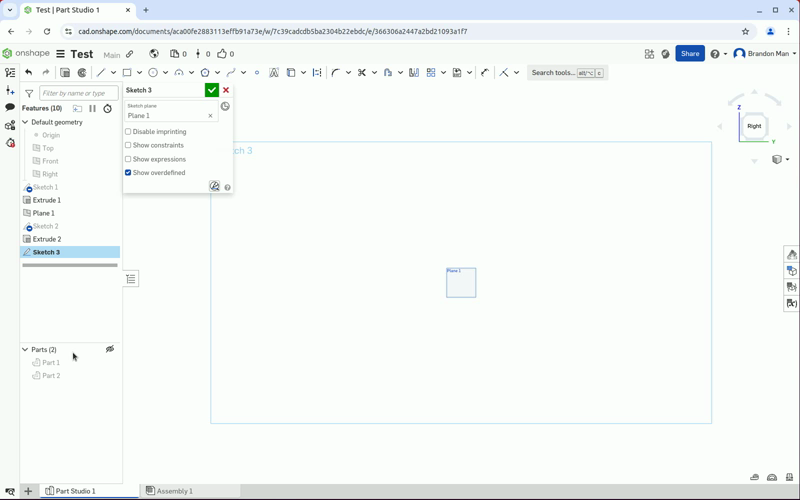
key(l)
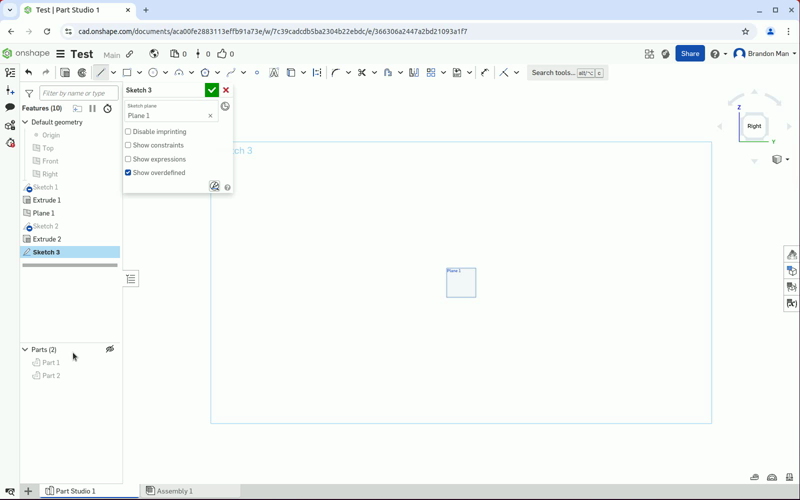
key_down(shift)
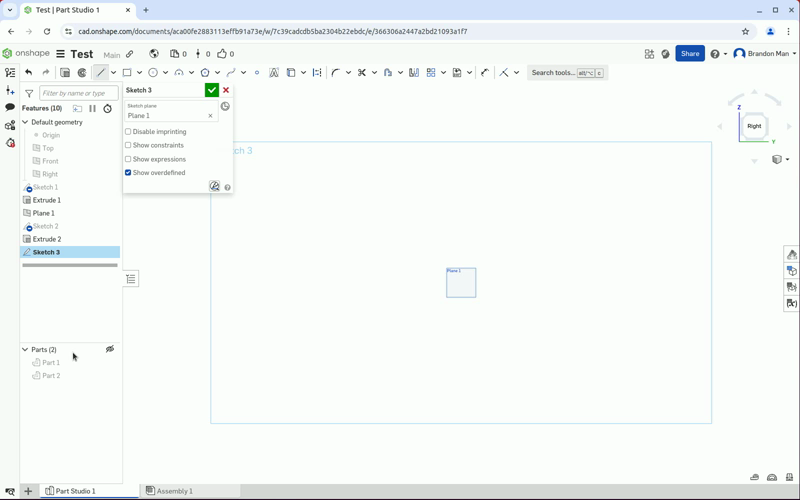
mouse_move(407, 260)
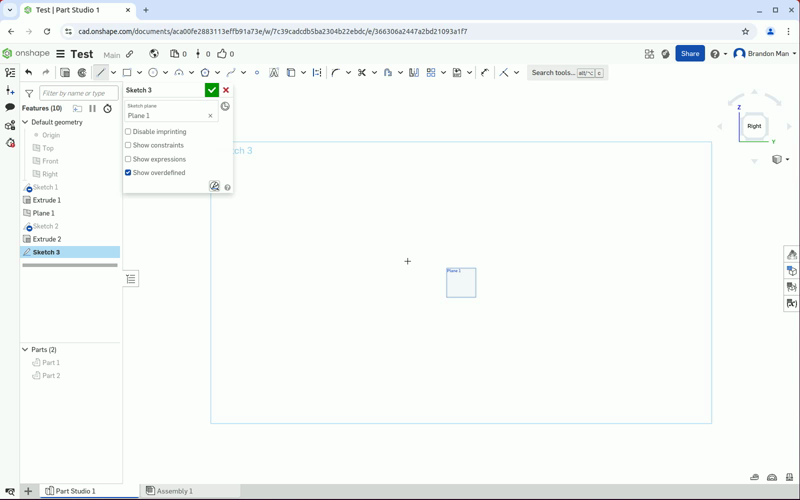
click(407, 260)
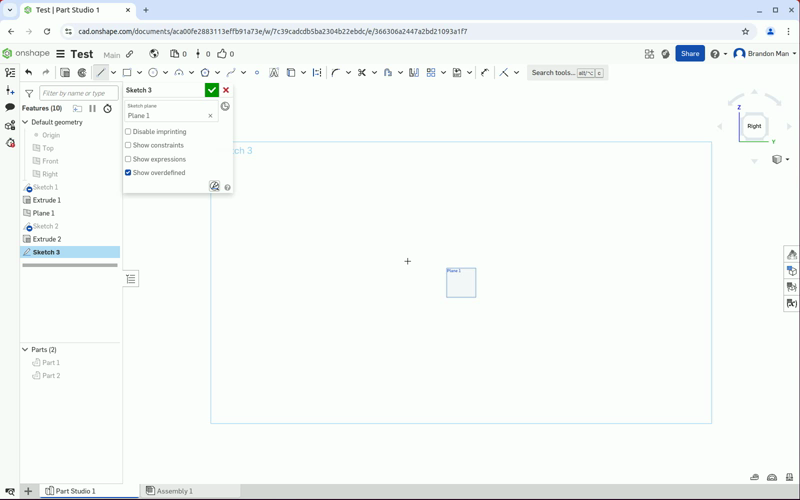
key_up(shift)
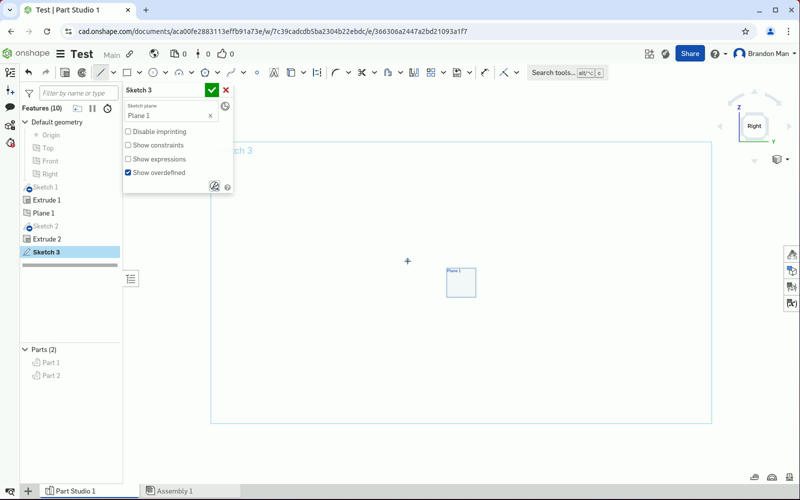
key_down(shift)
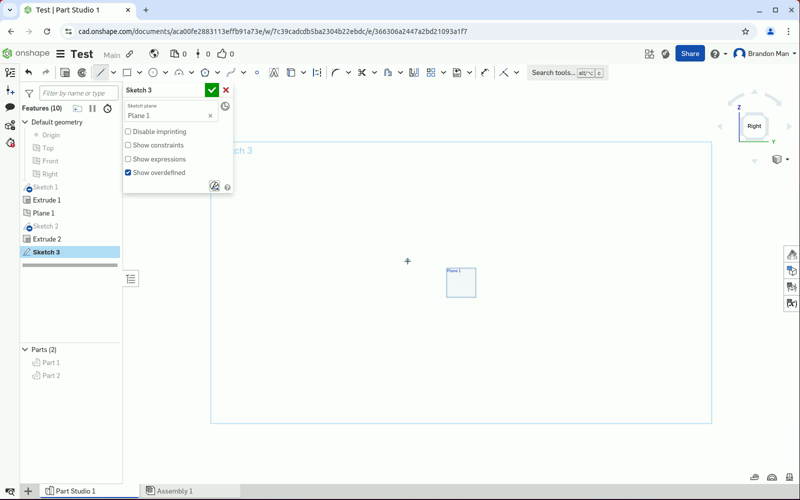
mouse_move(513, 260)
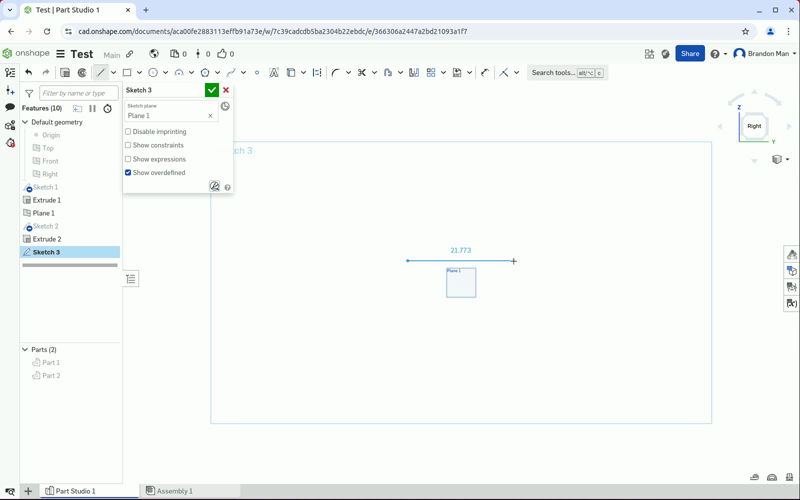
click(513, 260)
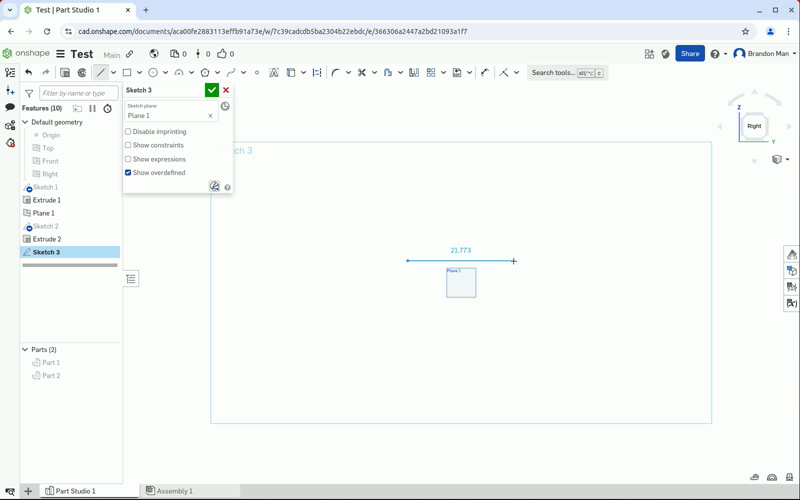
key_up(shift)
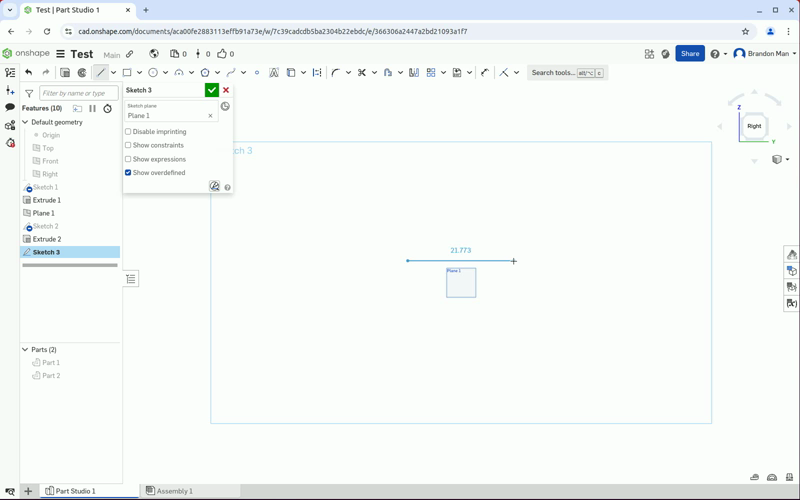
key_down(shift)
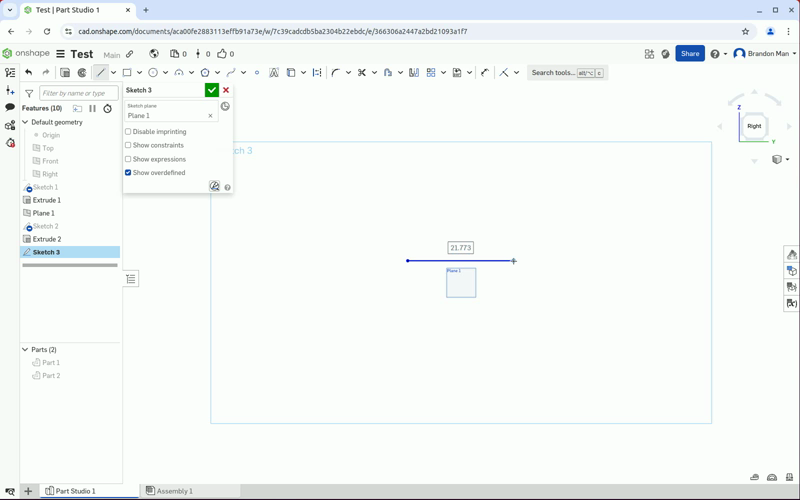
mouse_move(543, 260)
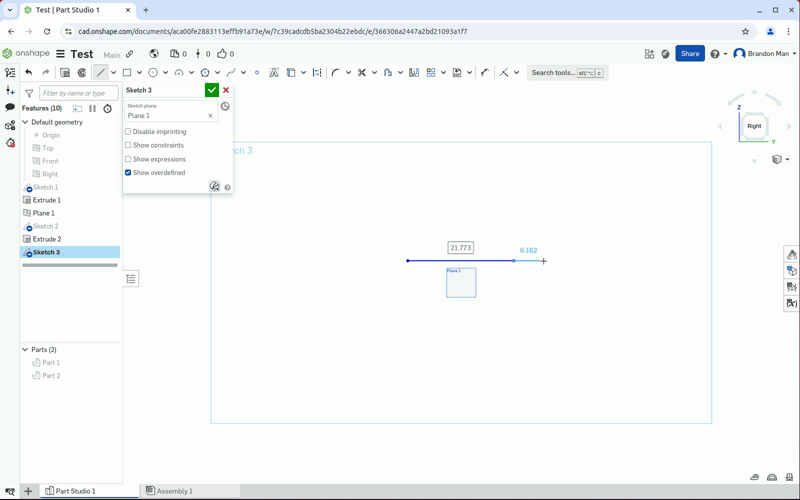
mouse_move(513, 257)
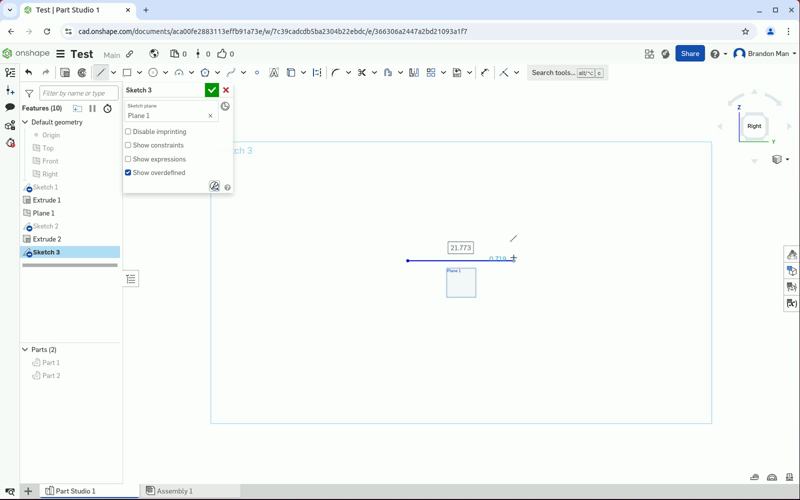
scroll(6)
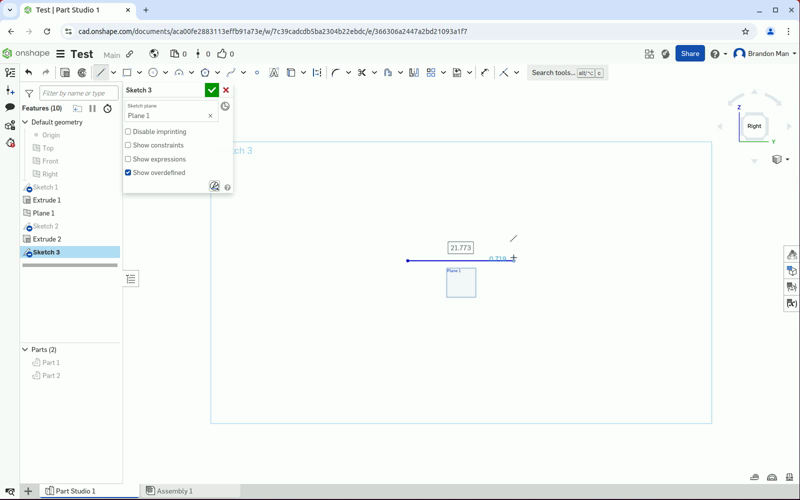
scroll(6)
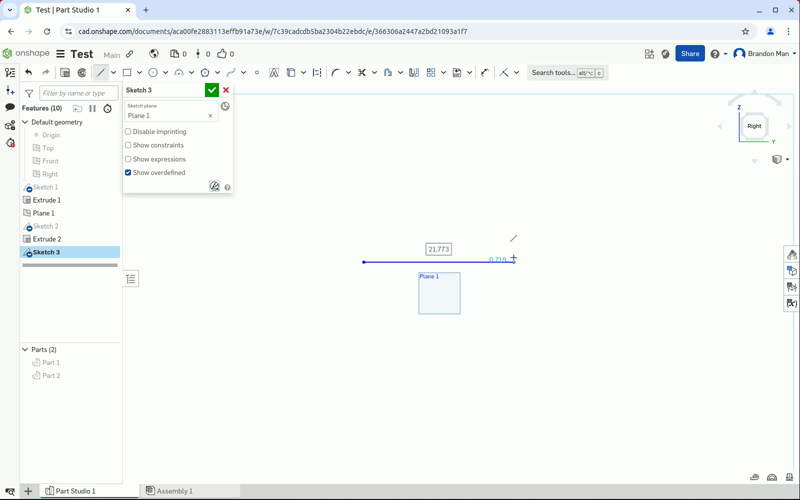
scroll(6)
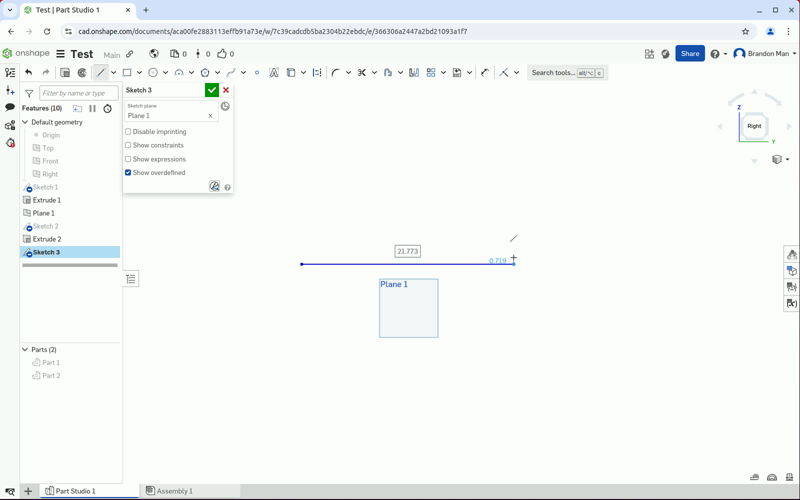
scroll(6)
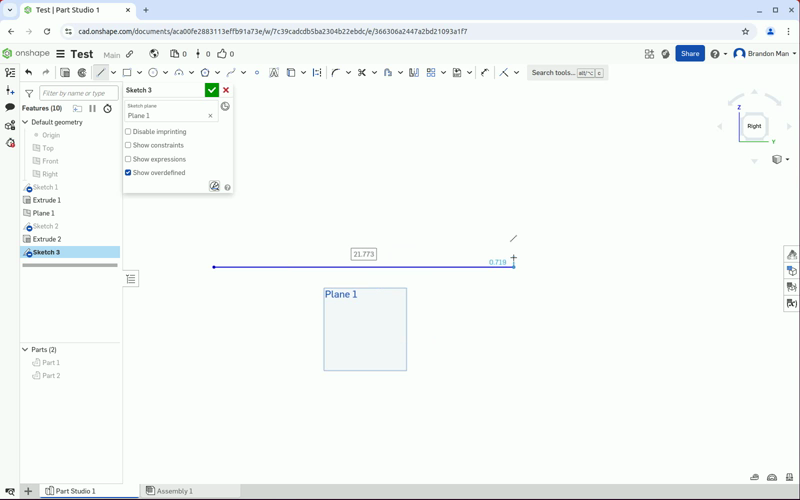
scroll(6)
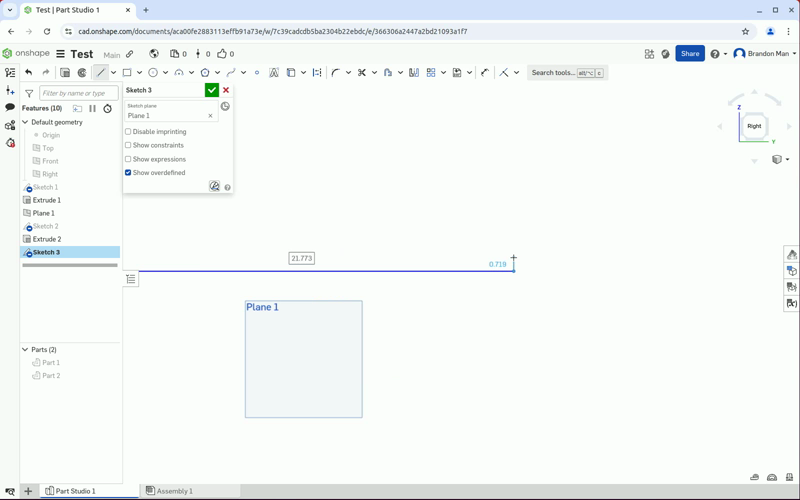
scroll(6)
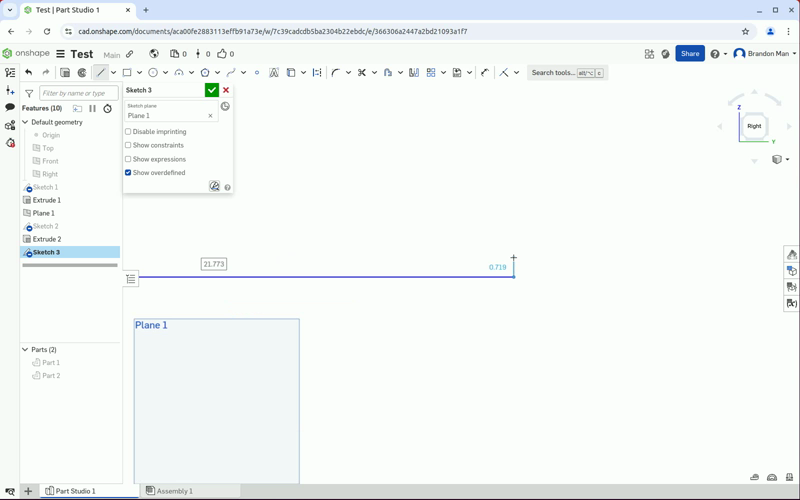
scroll(6)
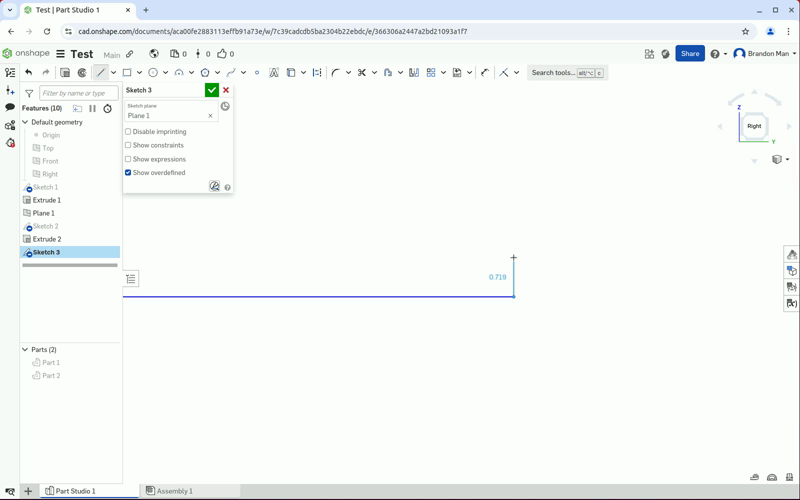
click(513, 257)
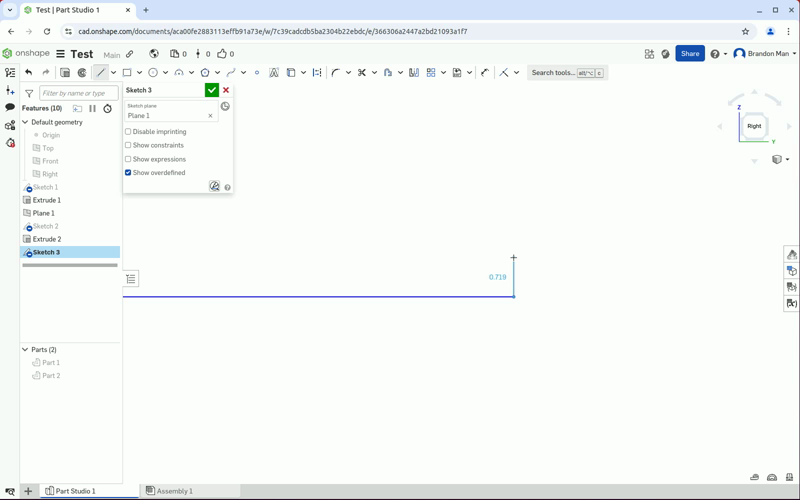
scroll(-6)
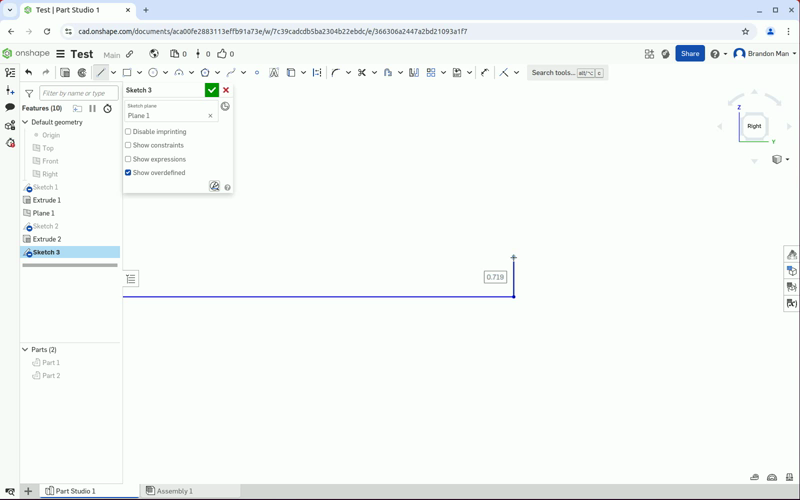
scroll(-6)
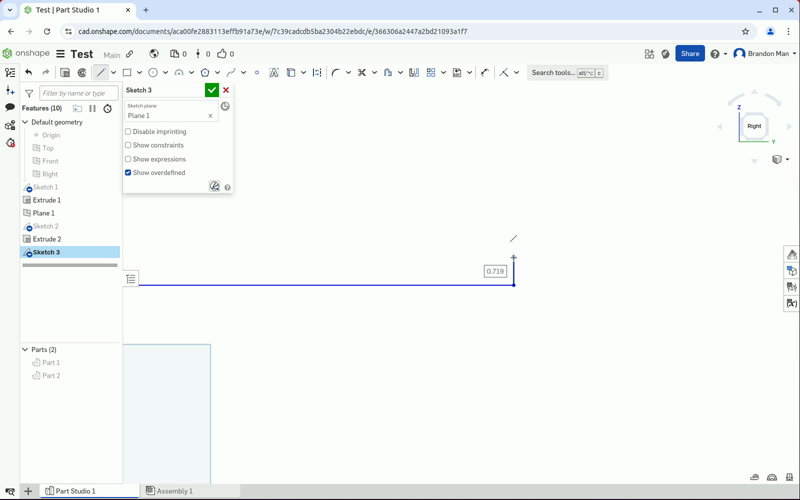
scroll(-6)
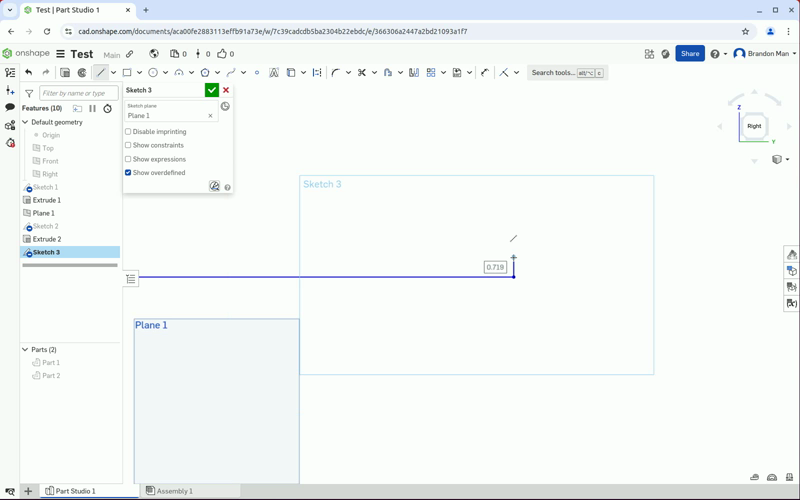
scroll(-6)
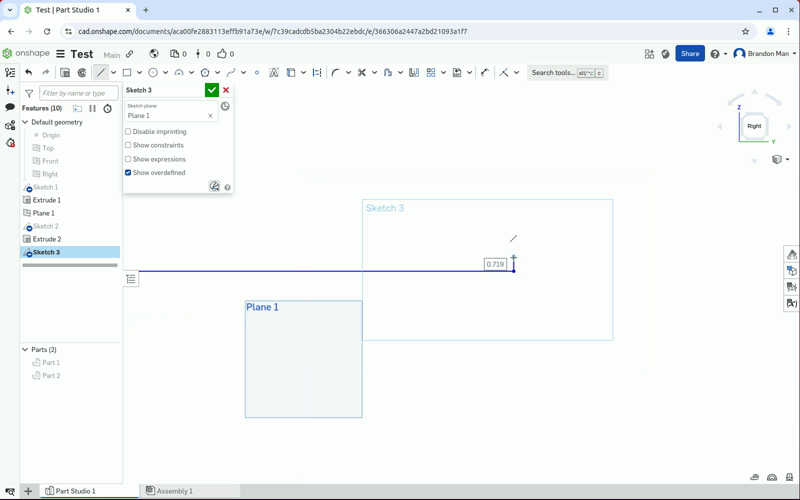
scroll(-6)
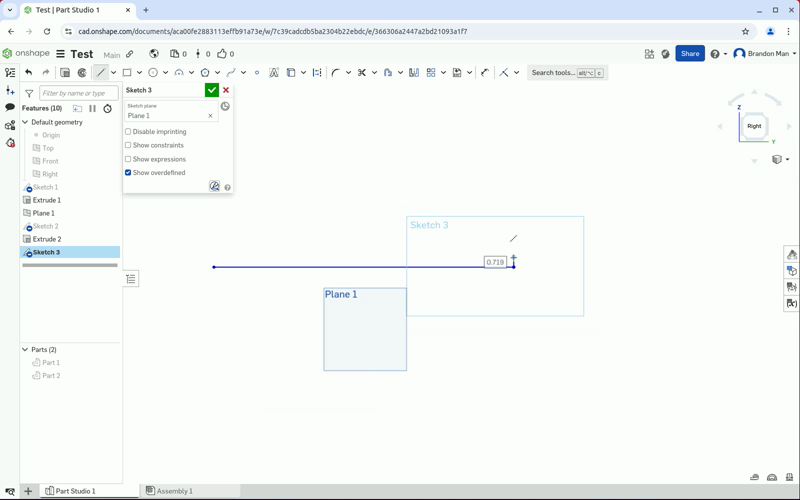
scroll(-6)
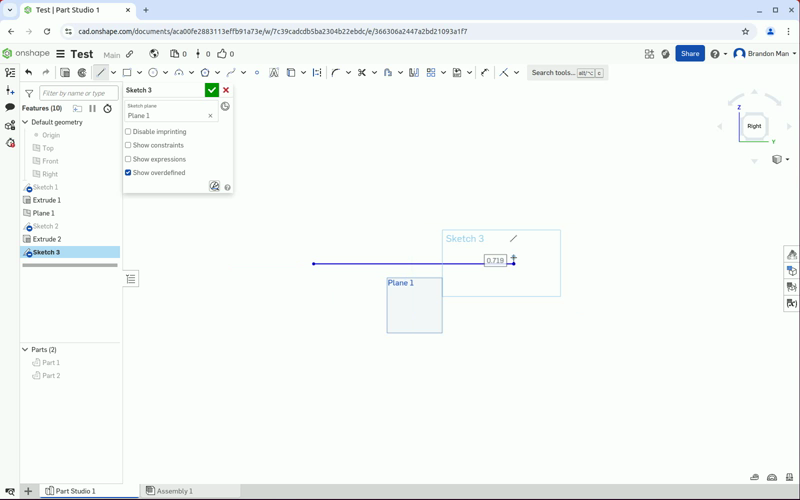
scroll(-6)
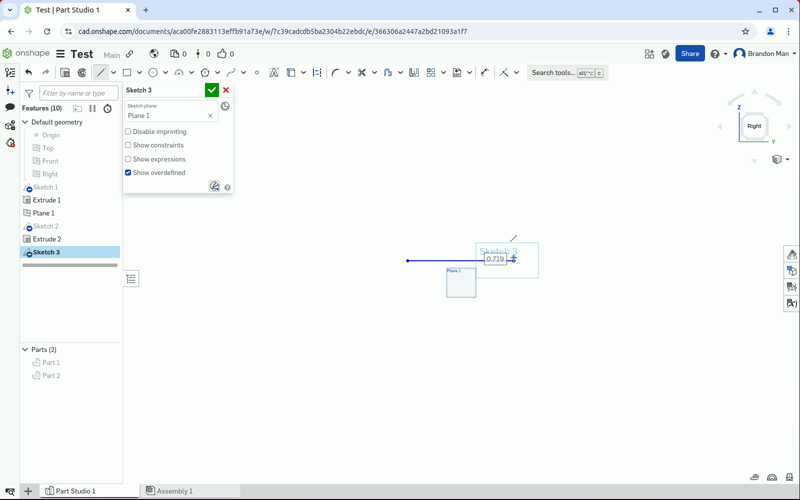
key_up(shift)
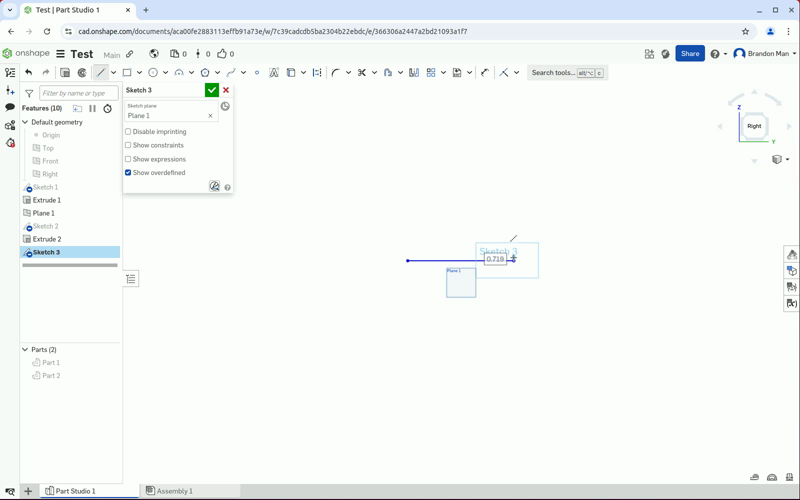
key_down(shift)
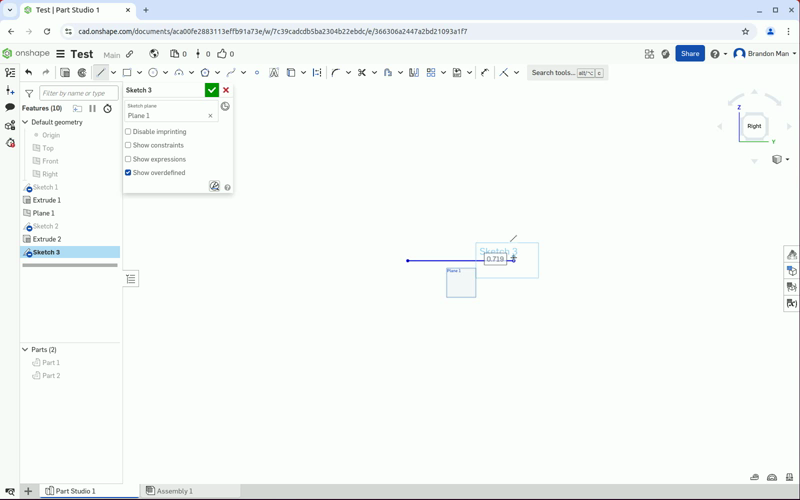
mouse_move(407, 257)
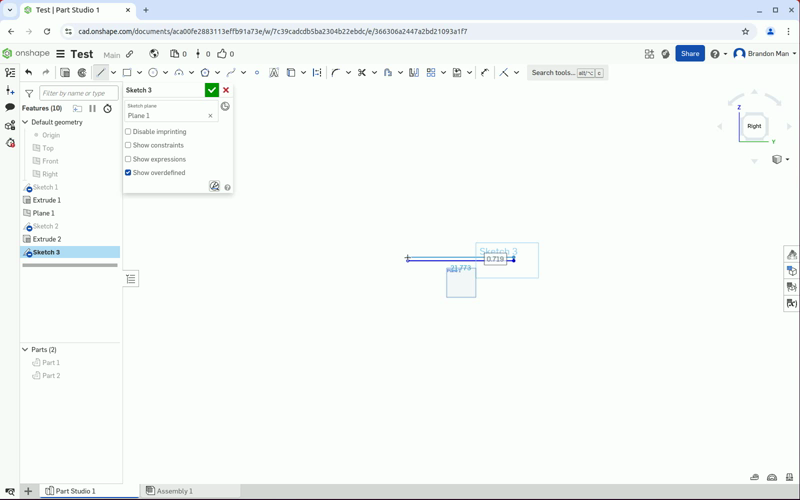
scroll(6)
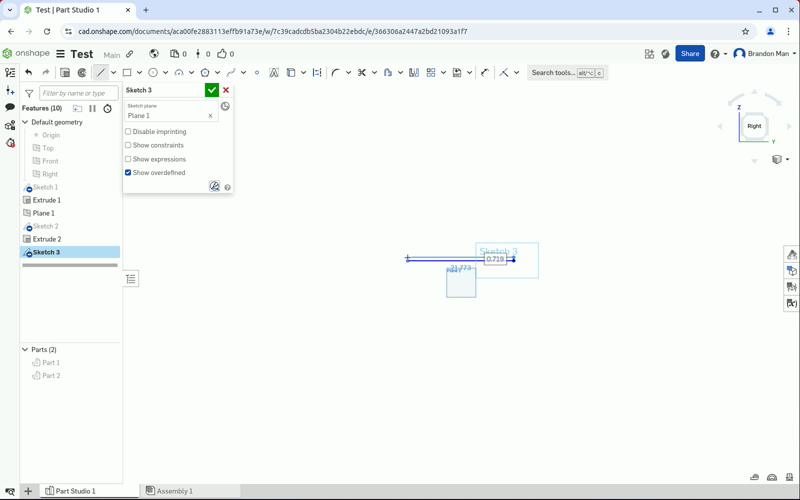
scroll(6)
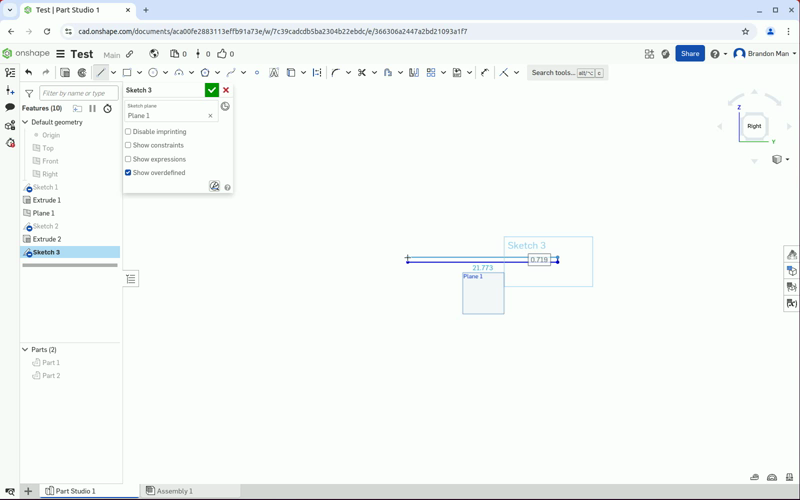
scroll(6)
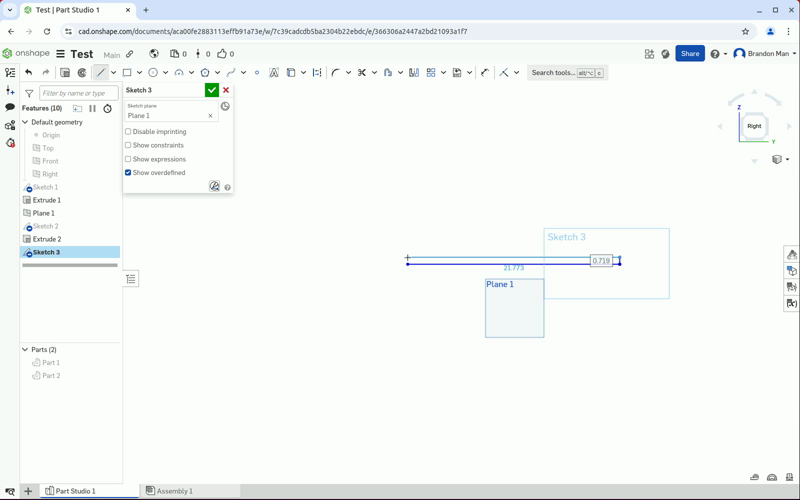
scroll(6)
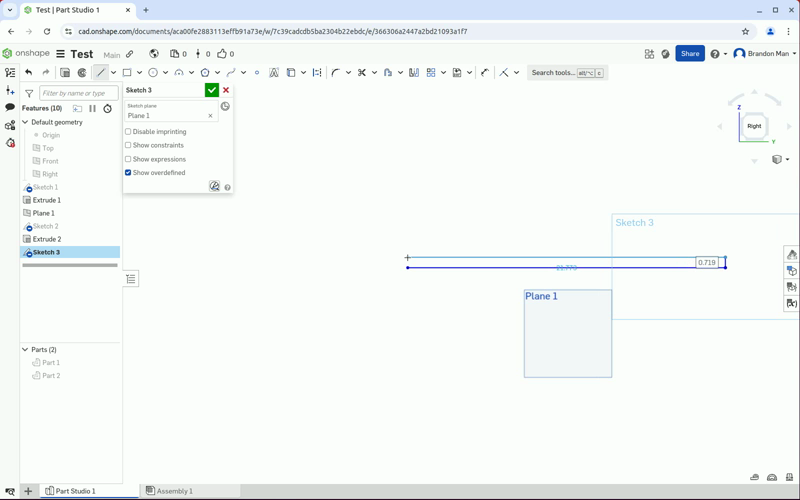
scroll(6)
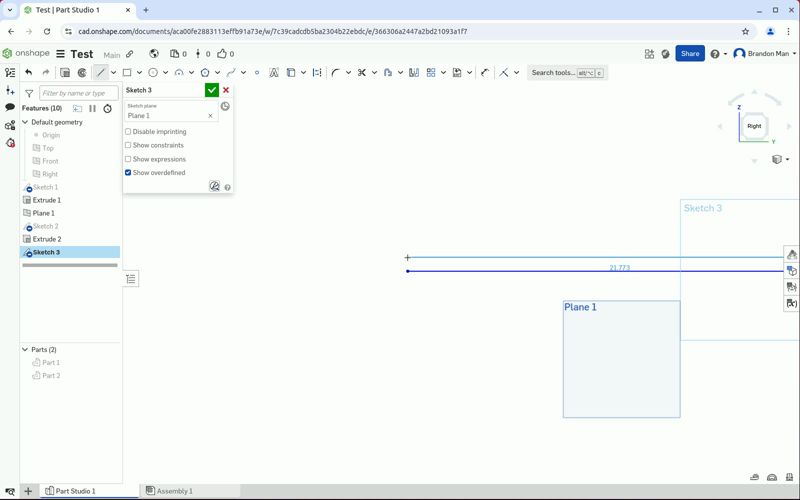
scroll(6)
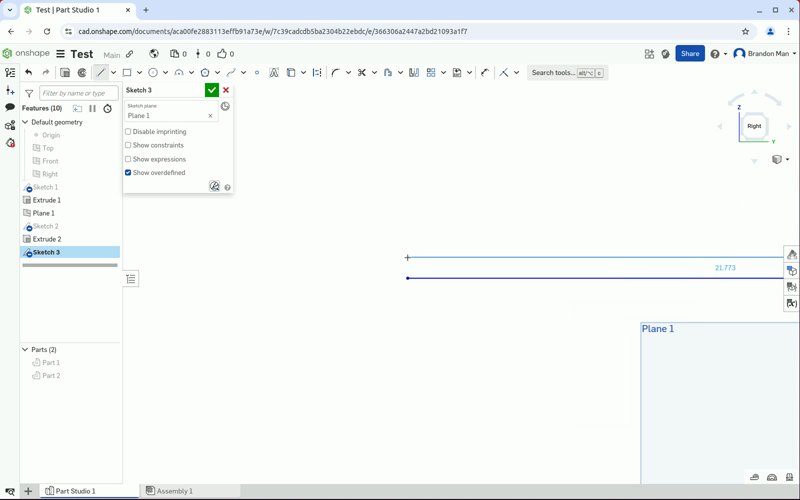
scroll(6)
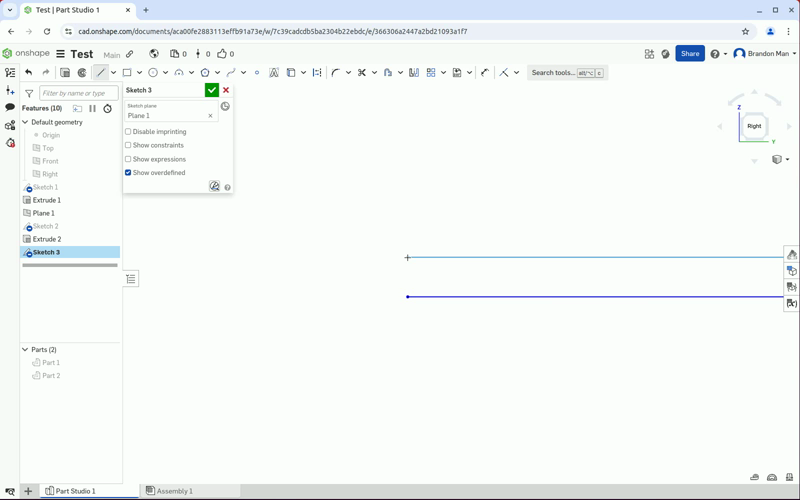
click(407, 257)
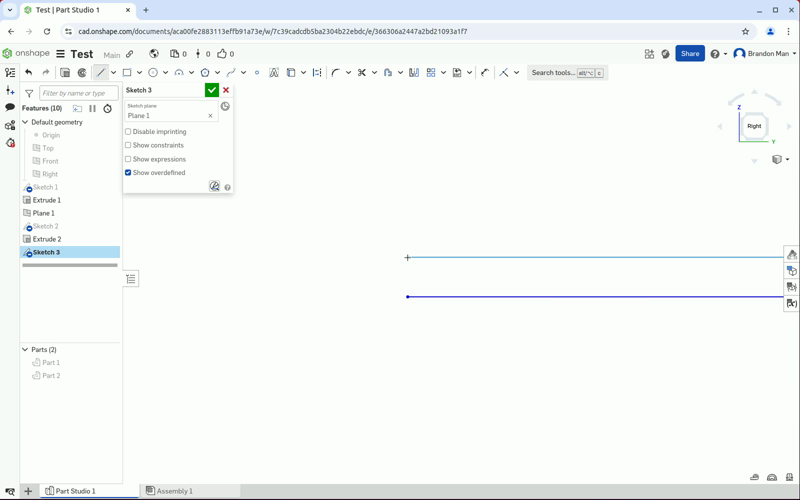
scroll(-6)
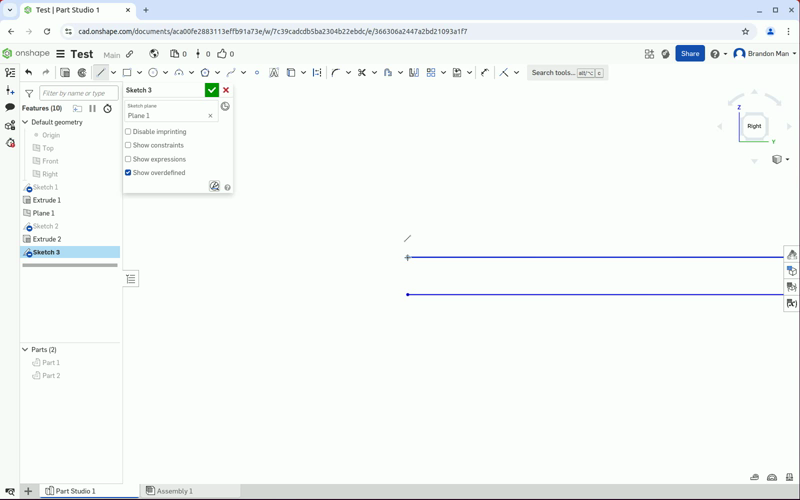
scroll(-6)
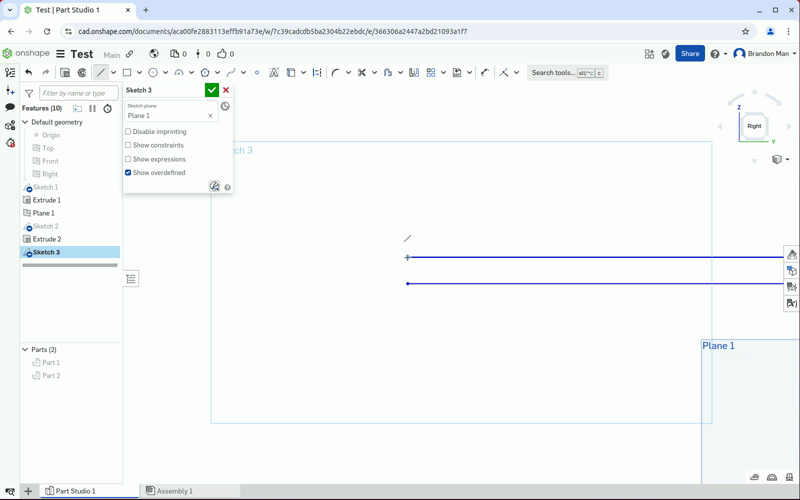
scroll(-6)
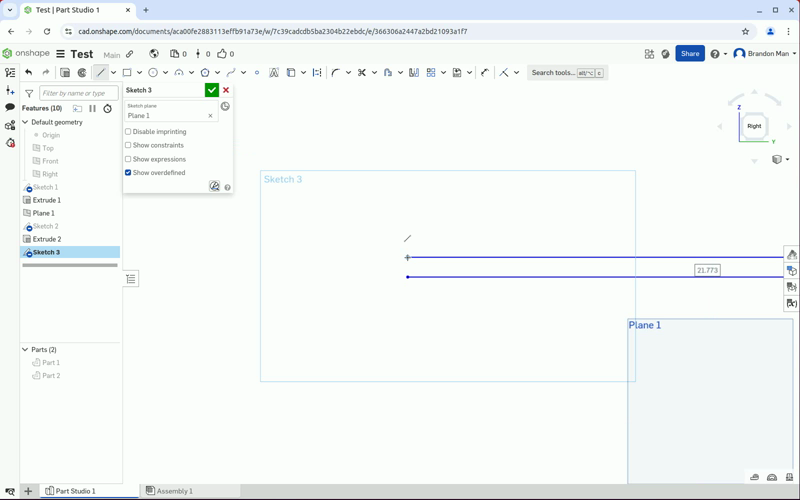
scroll(-6)
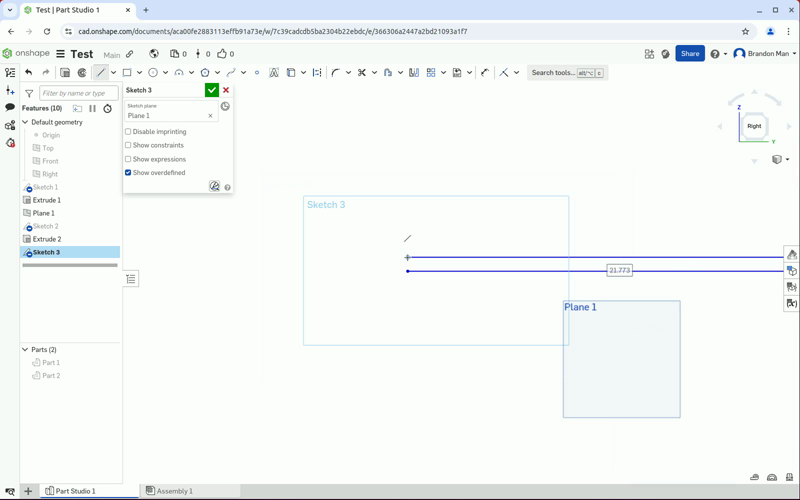
scroll(-6)
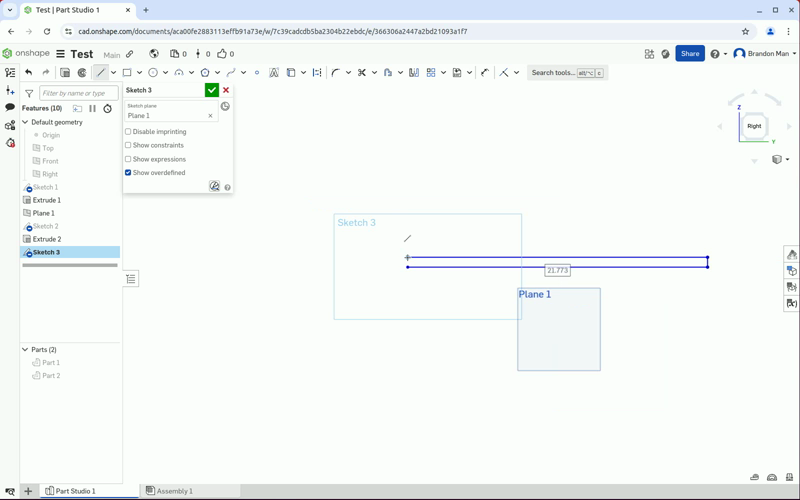
scroll(-6)
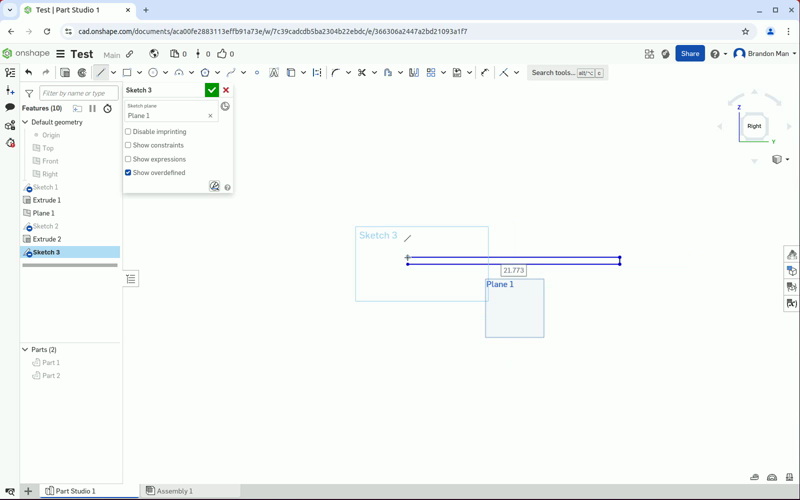
scroll(-6)
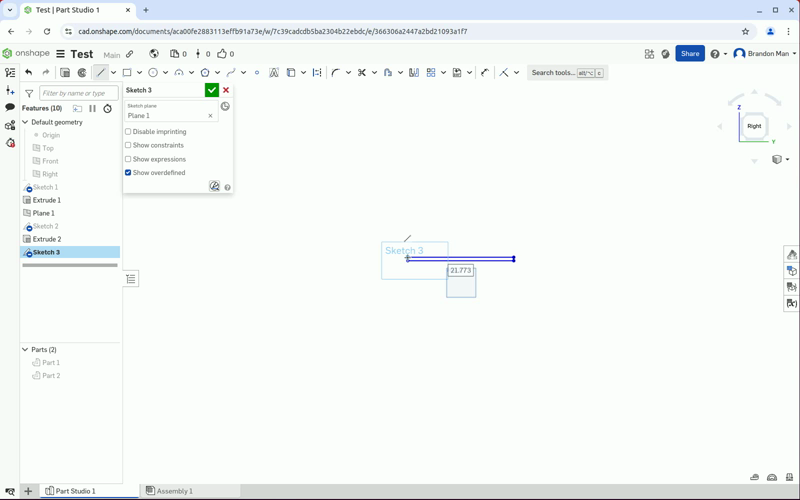
key_up(shift)
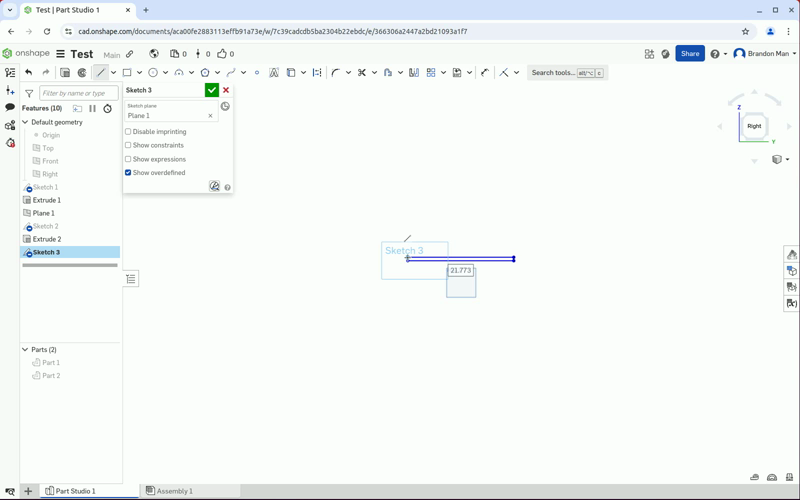
mouse_move(437, 257)
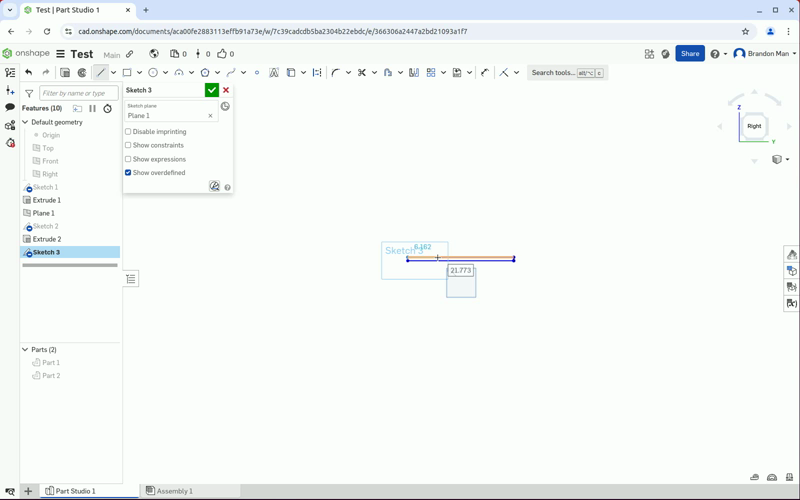
key_down(shift)
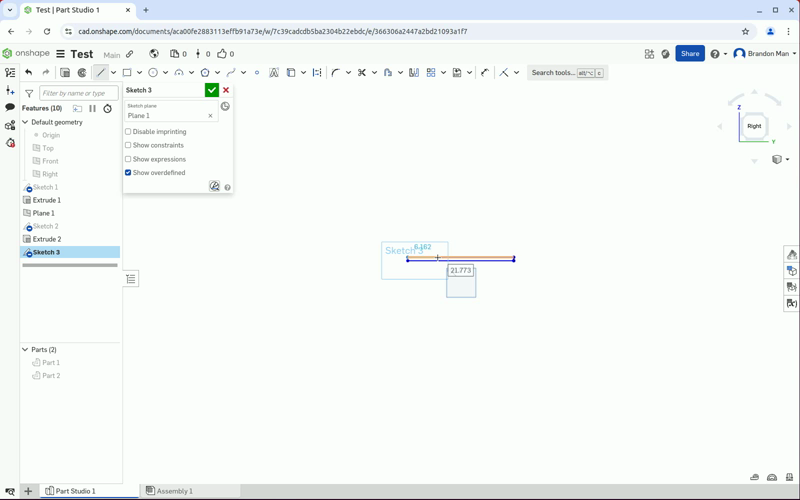
mouse_move(407, 260)
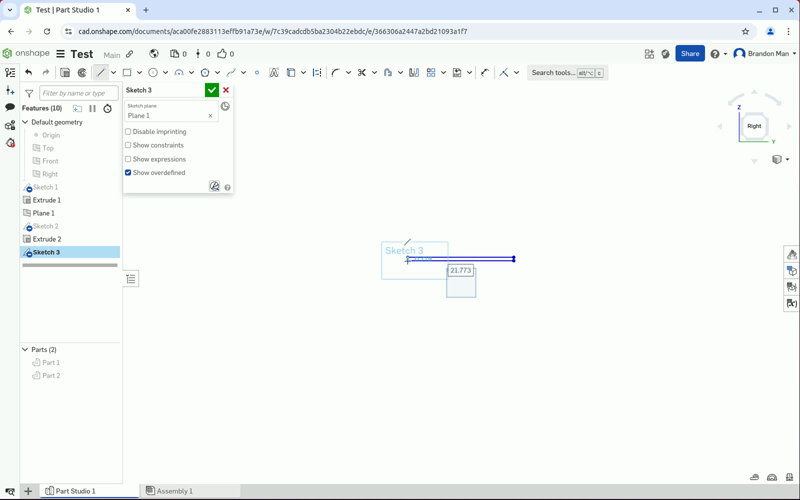
scroll(6)
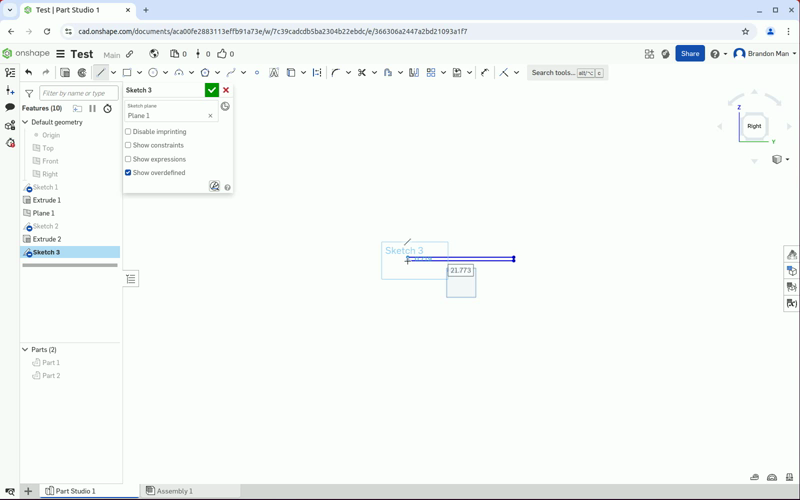
scroll(6)
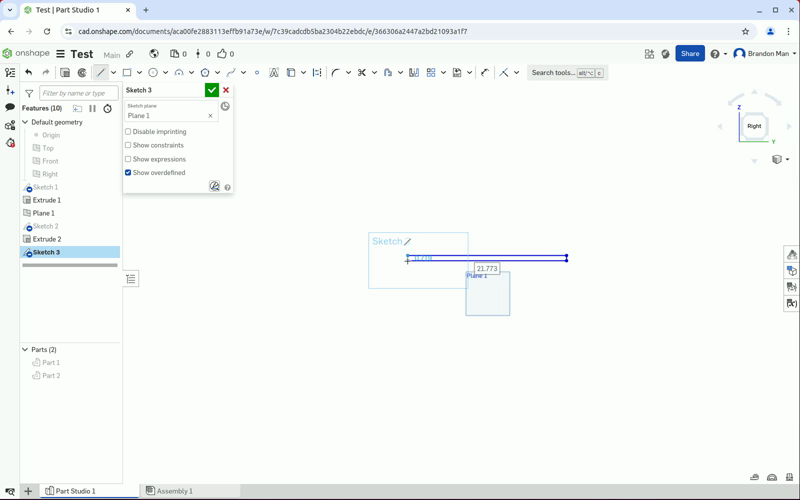
scroll(6)
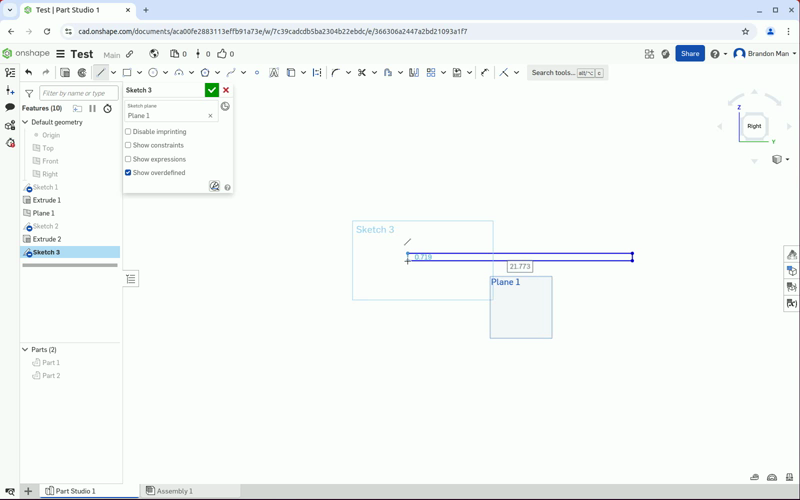
scroll(6)
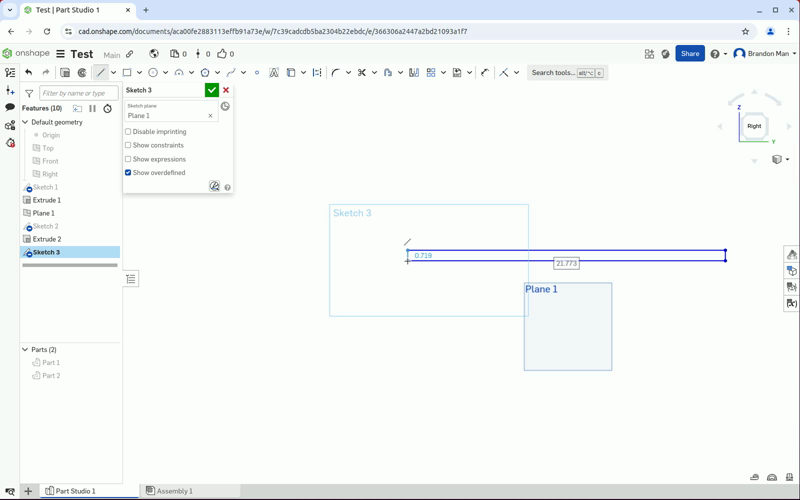
scroll(6)
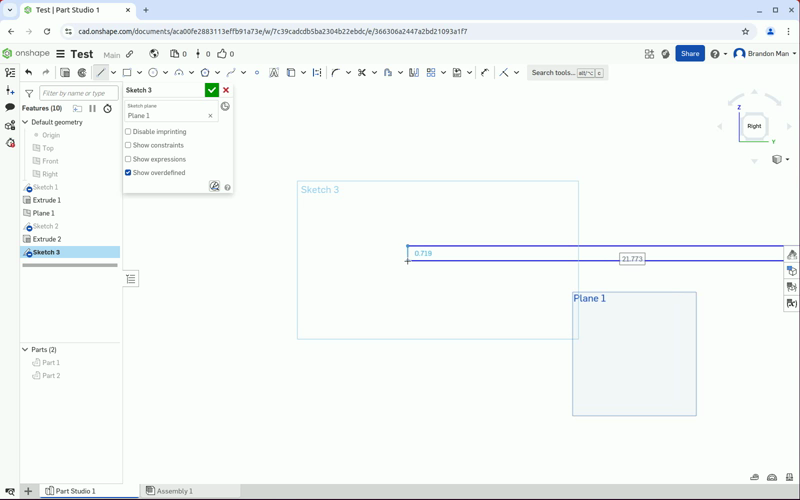
scroll(6)
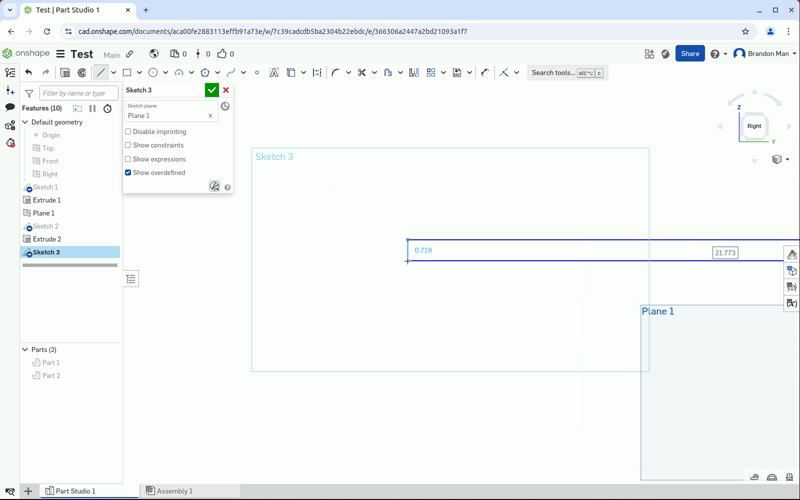
scroll(6)
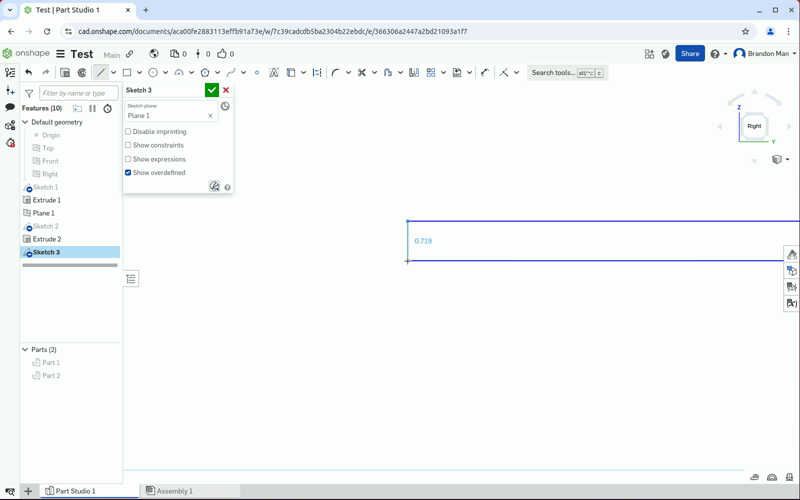
key_up(shift)
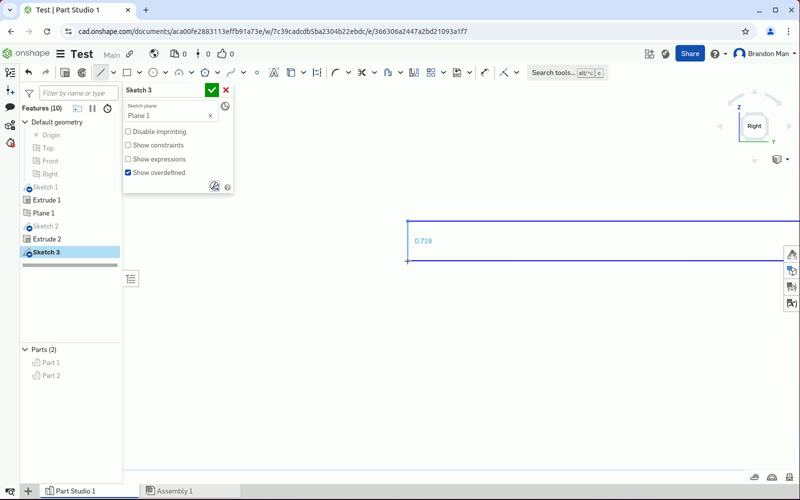
click(407, 260)
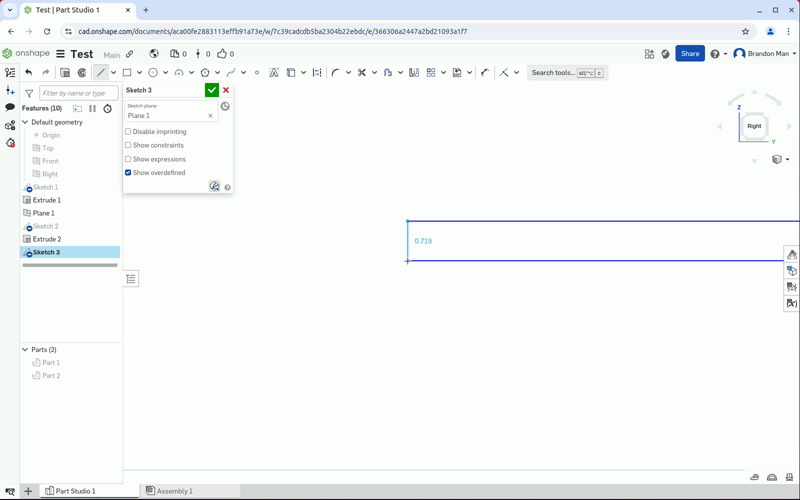
scroll(-6)
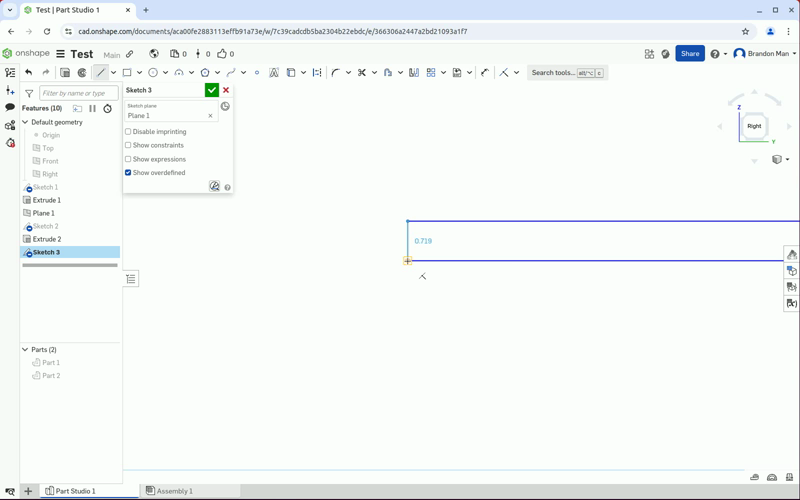
scroll(-6)
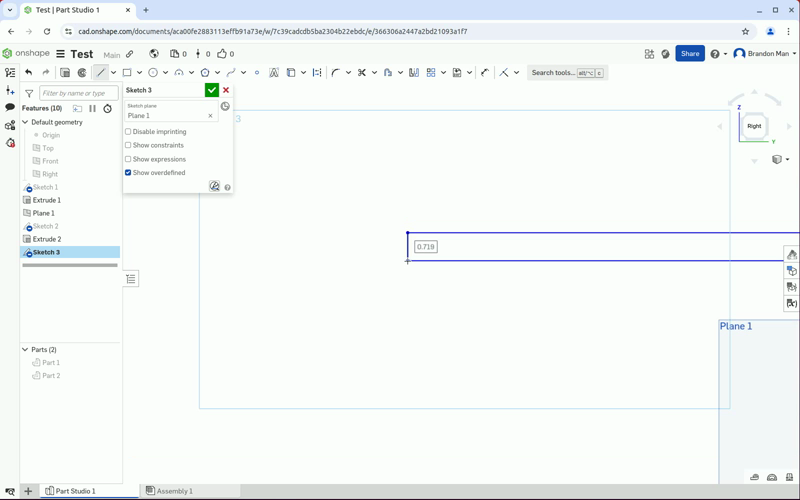
scroll(-6)
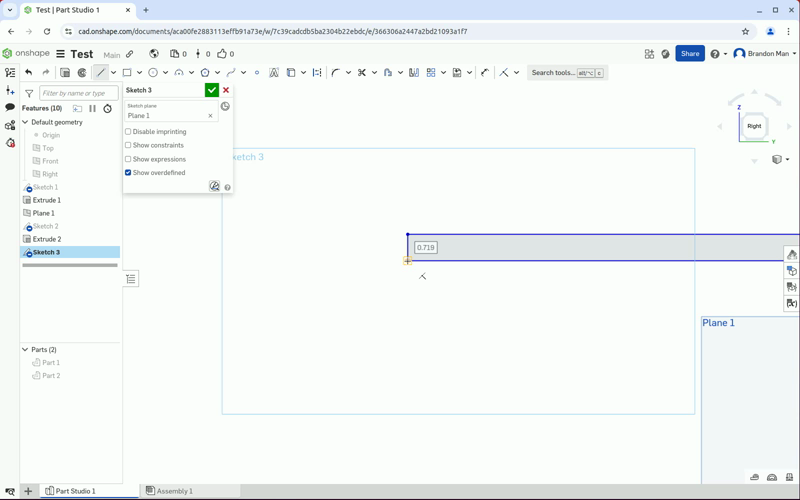
scroll(-6)
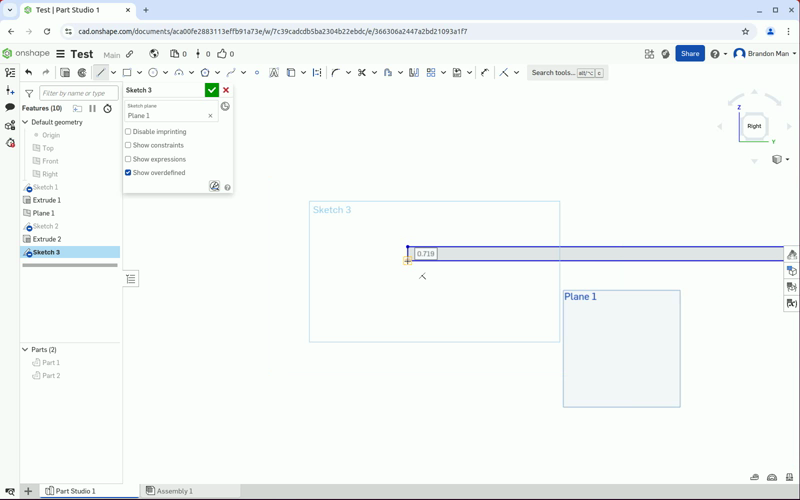
scroll(-6)
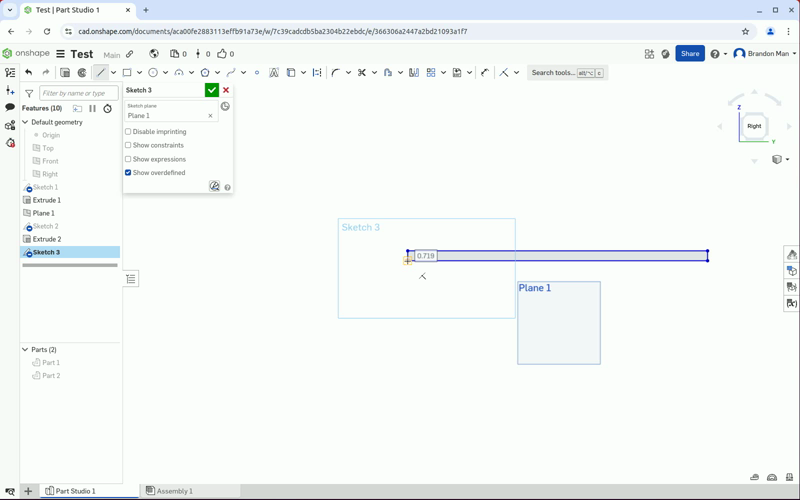
scroll(-6)
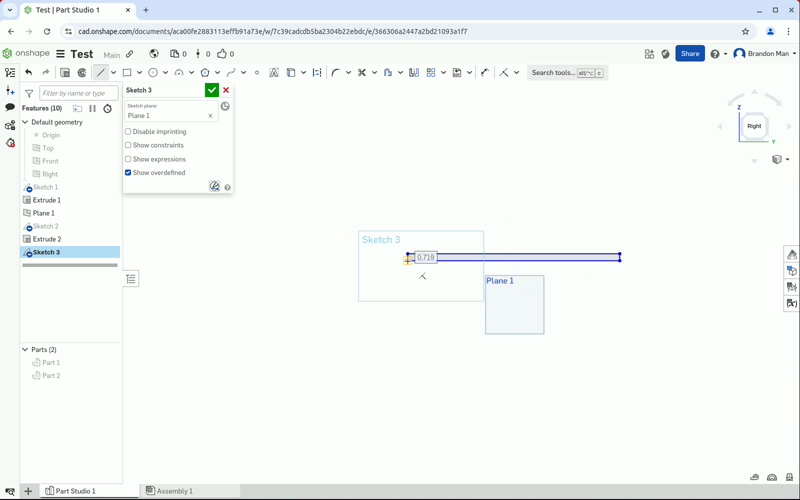
scroll(-6)
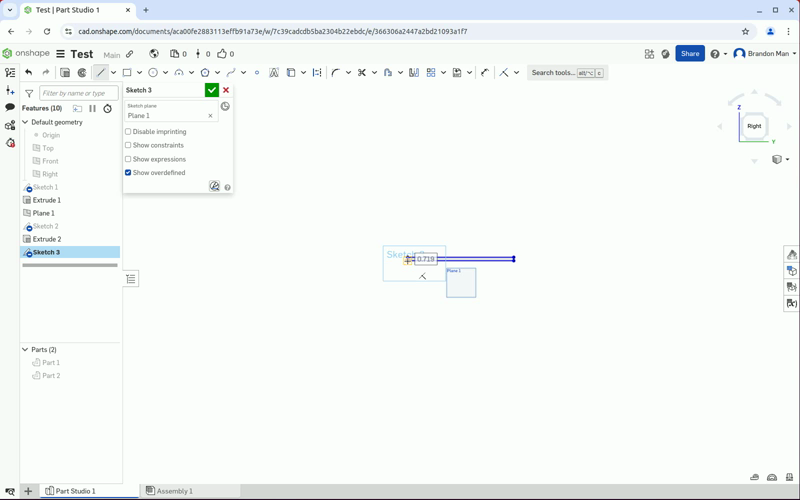
key(esc)
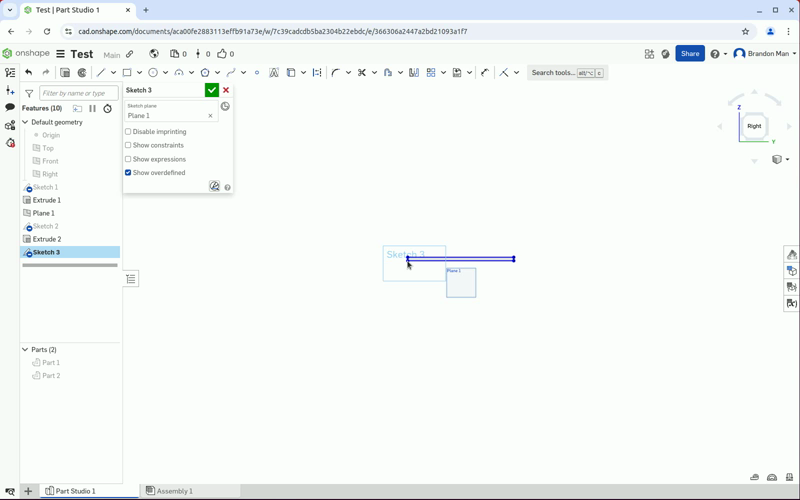
mouse_move(470, 259)
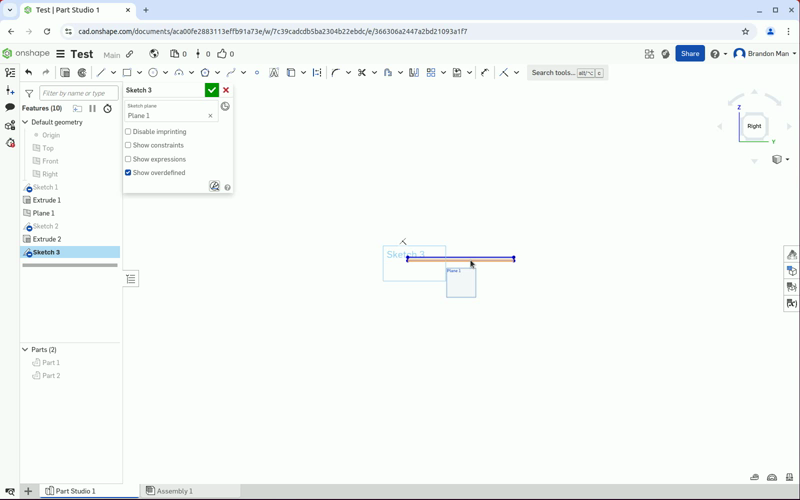
scroll(6)
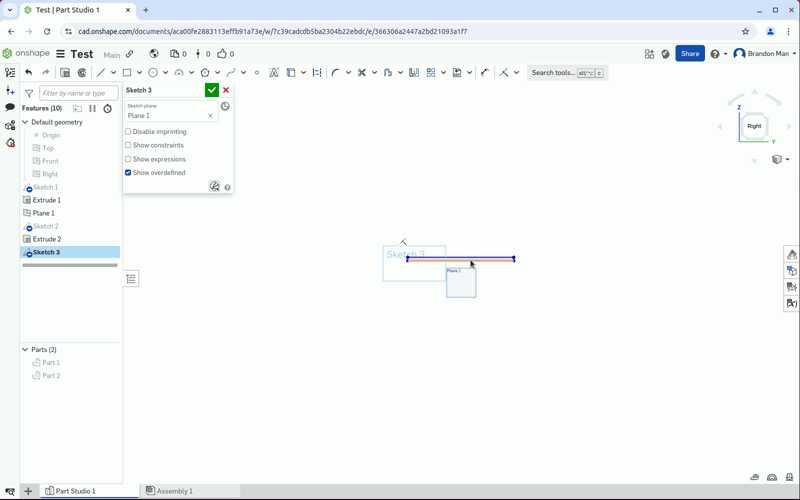
scroll(6)
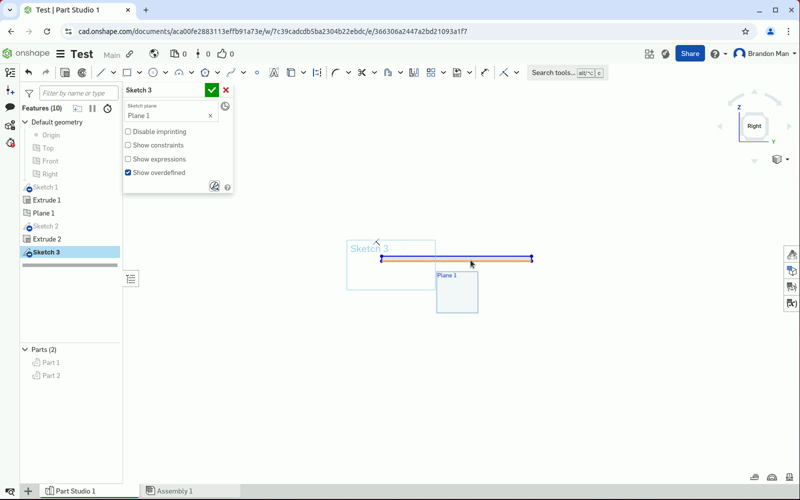
scroll(6)
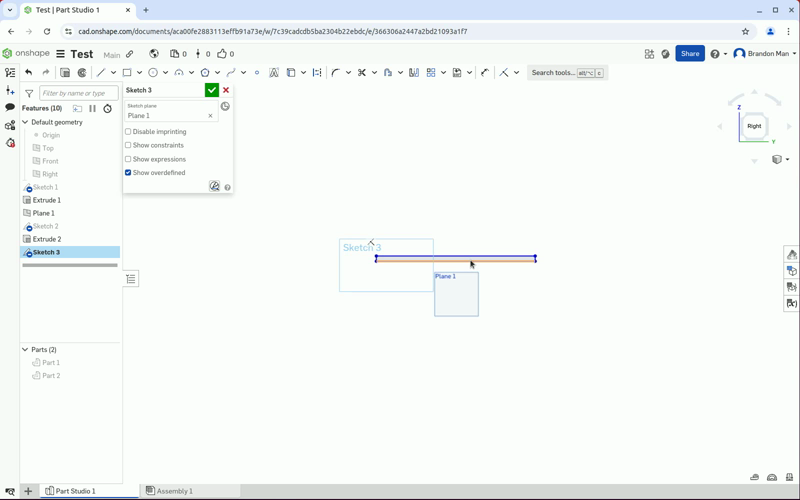
scroll(6)
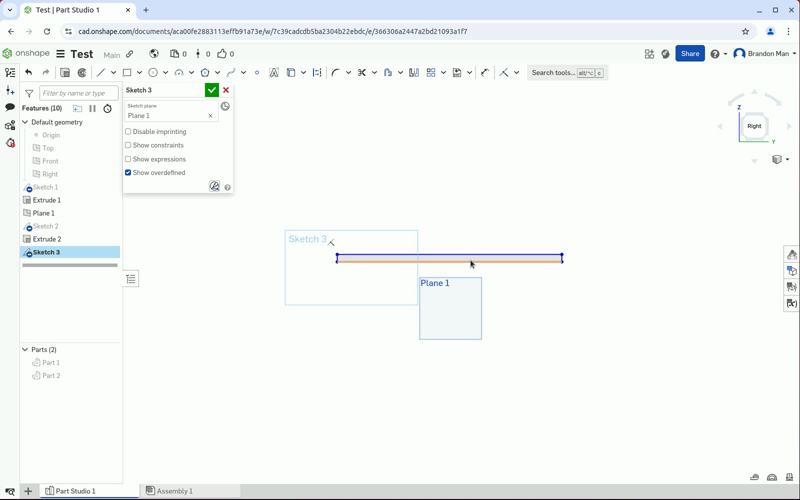
scroll(6)
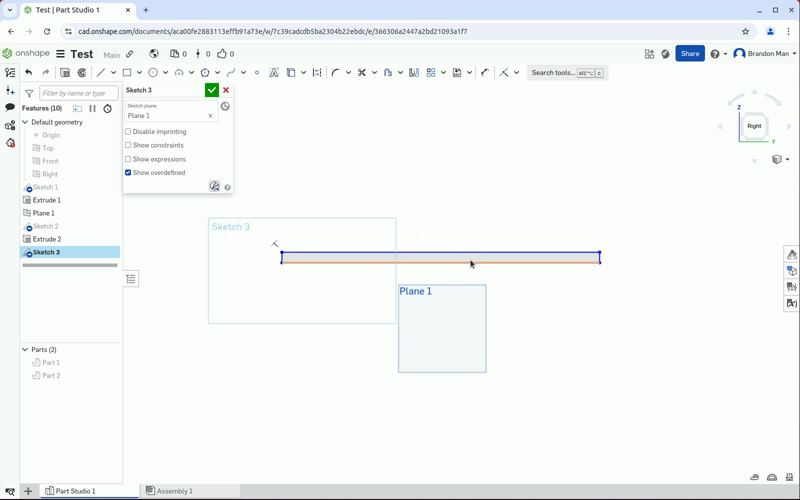
scroll(6)
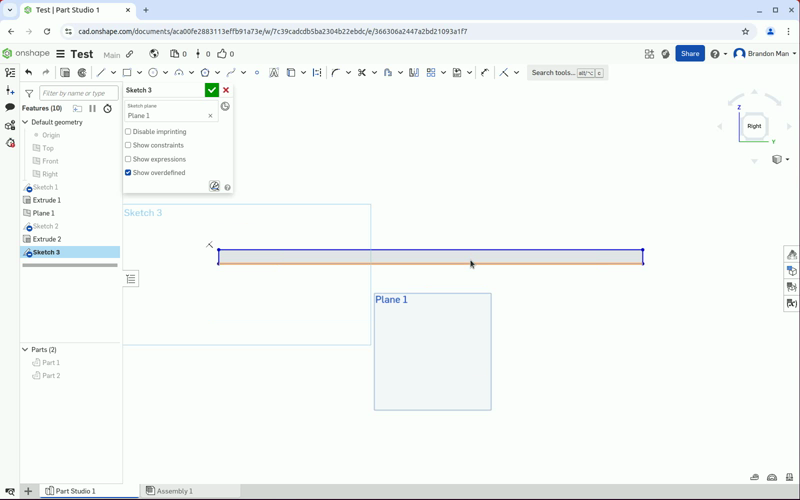
scroll(6)
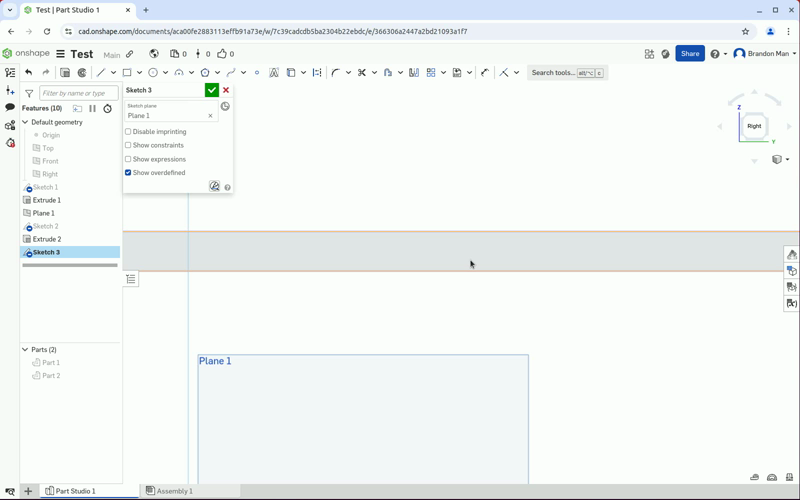
click(470, 259)
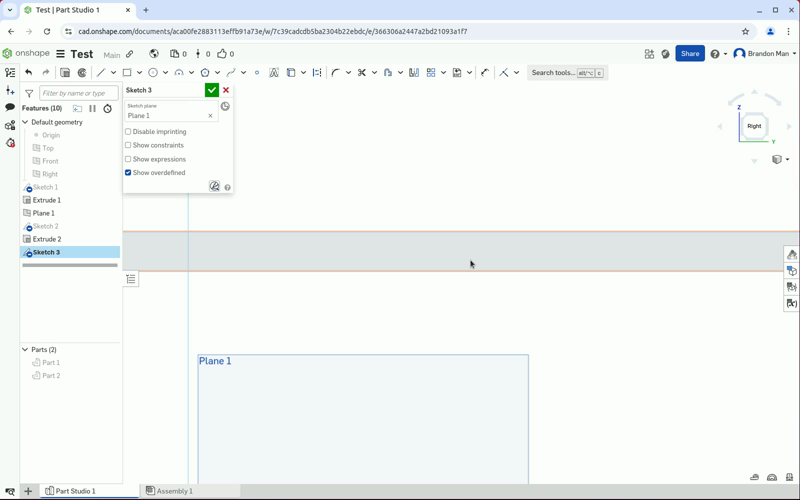
scroll(-6)
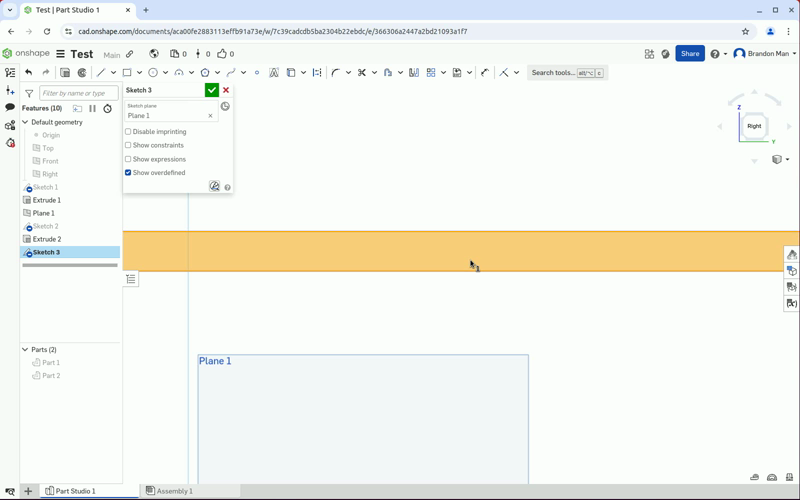
scroll(-6)
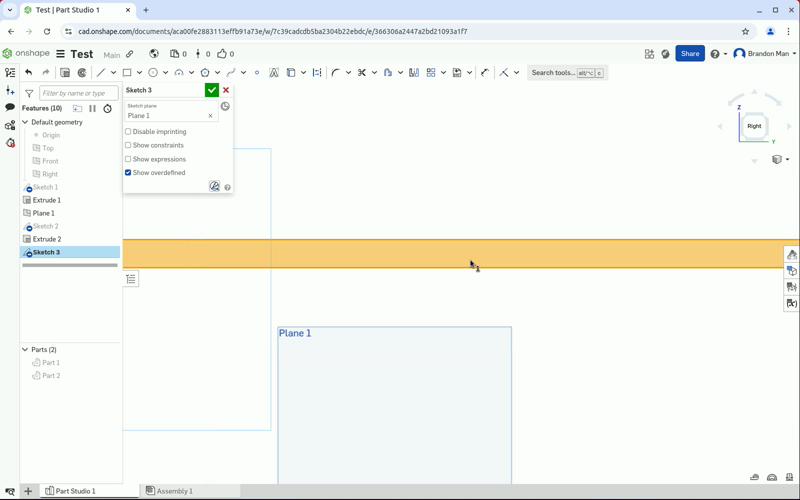
scroll(-6)
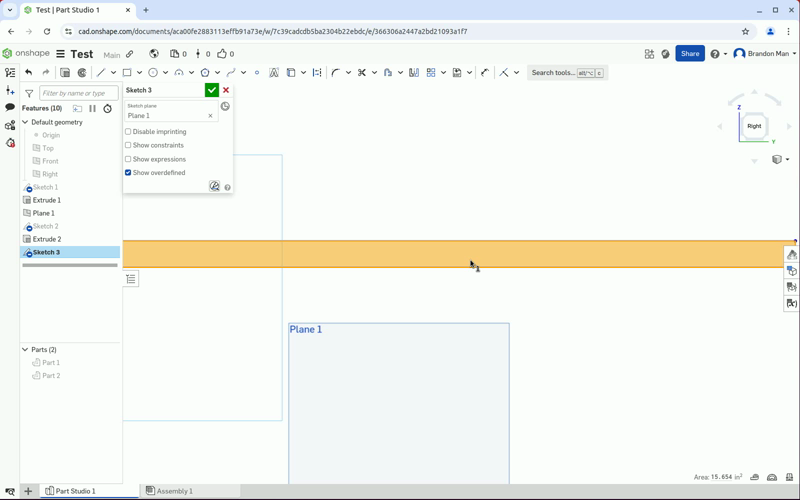
scroll(-6)
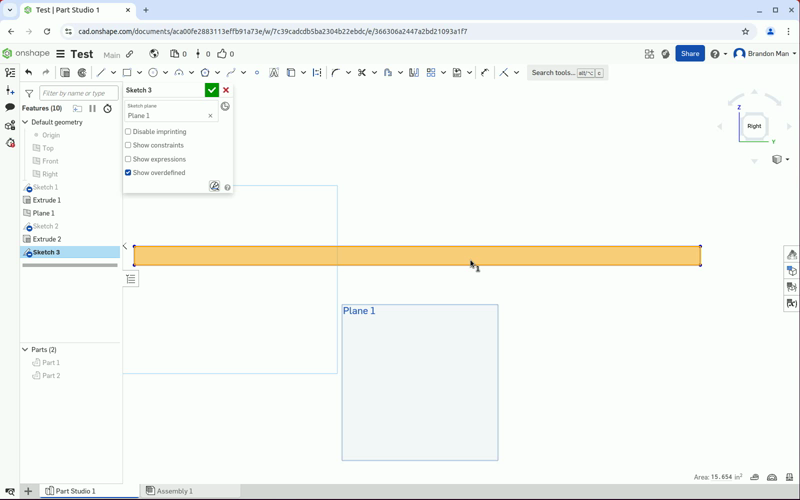
scroll(-6)
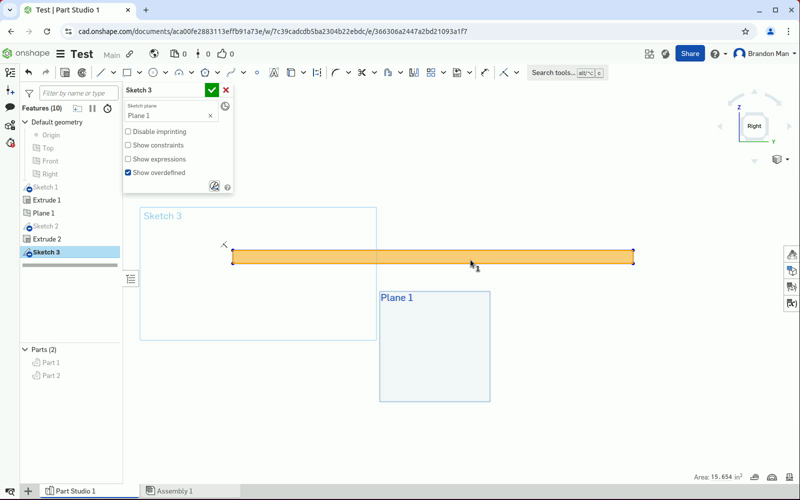
scroll(-6)
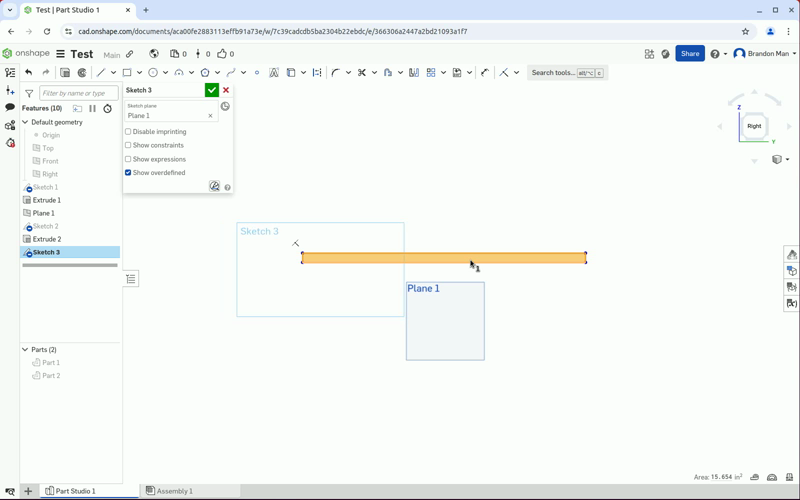
scroll(-6)
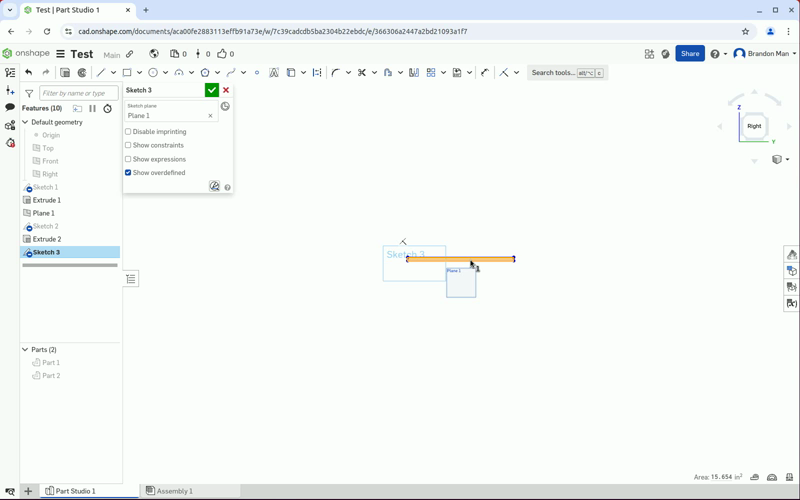
mouse_move(73, 352)
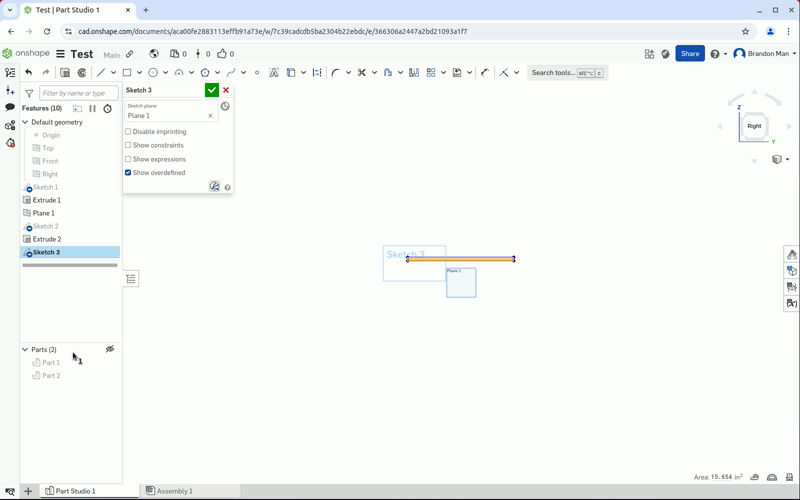
key(shift+y)
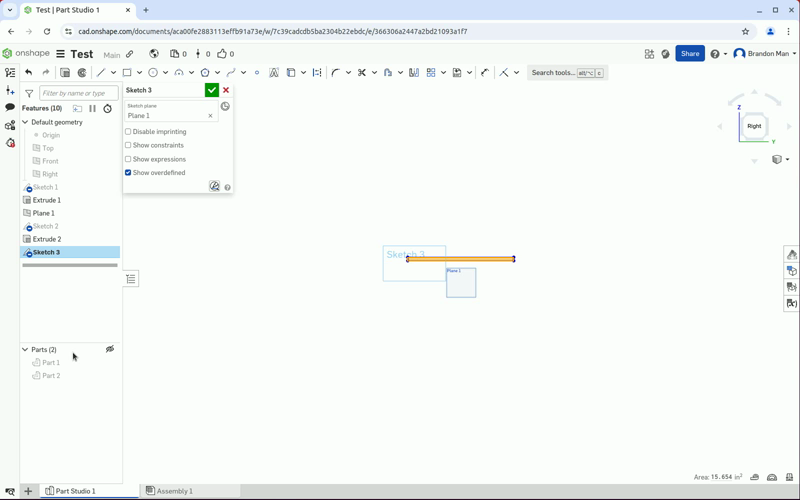
key(shift+e)
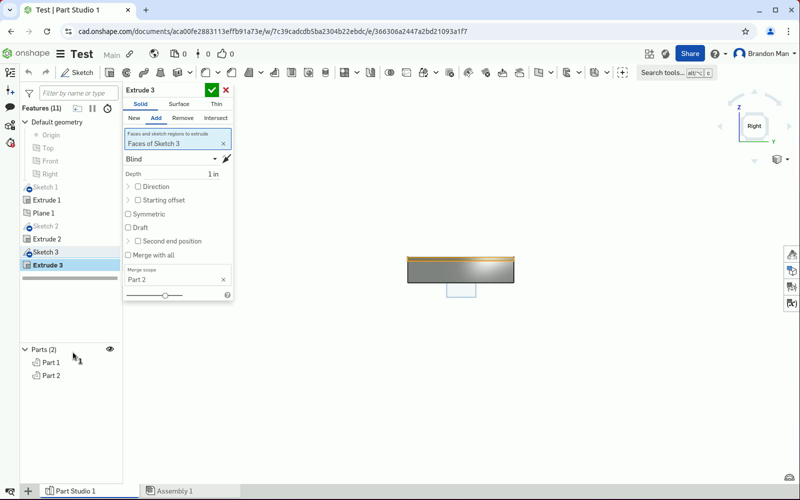
mouse_move(143, 106)
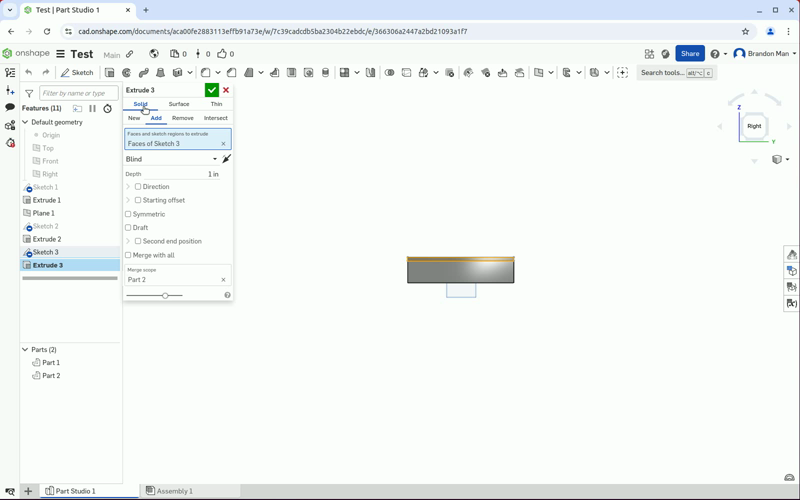
click(143, 106)
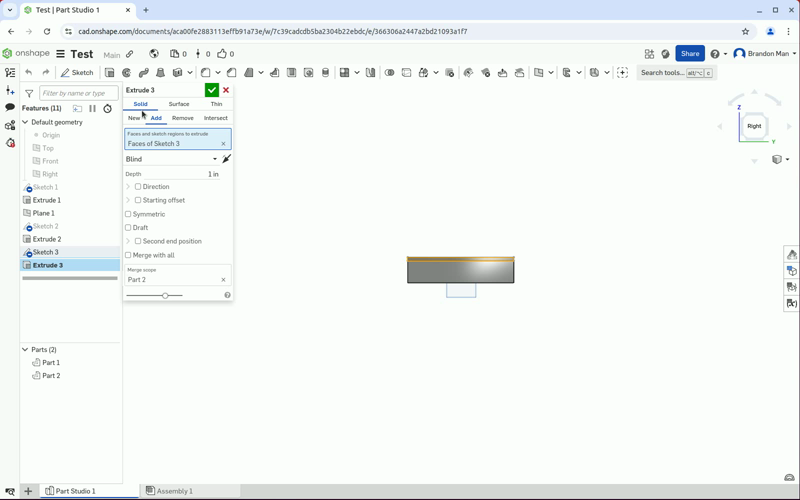
mouse_move(137, 120)
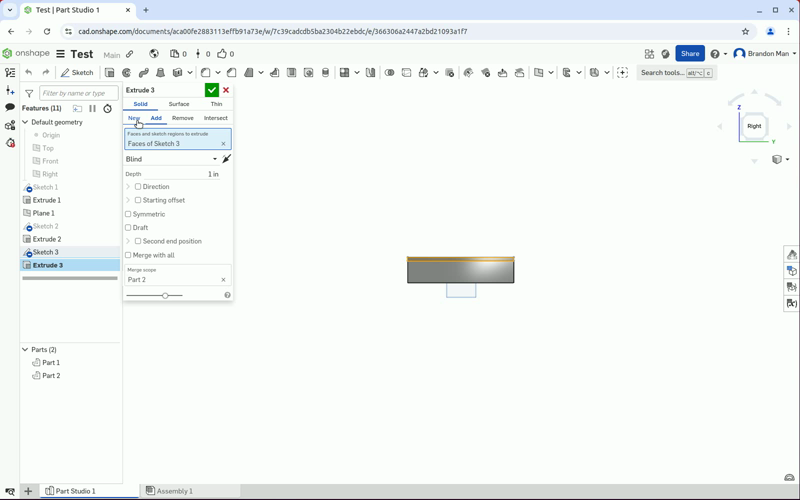
click(137, 120)
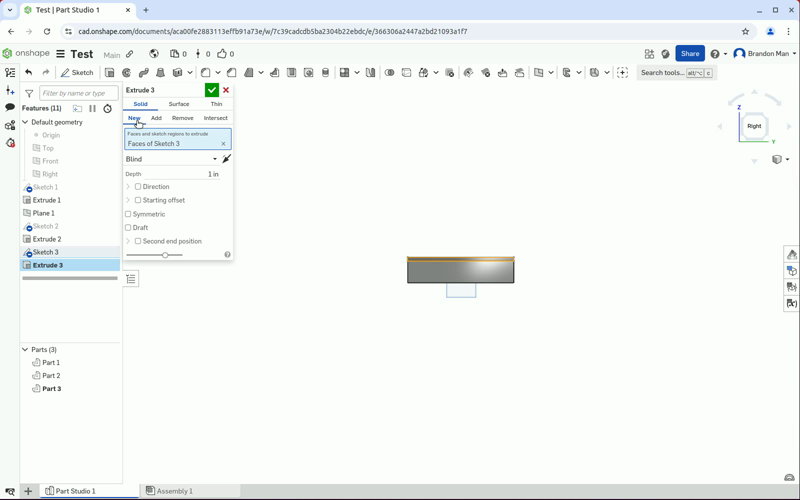
key(tab, 4)
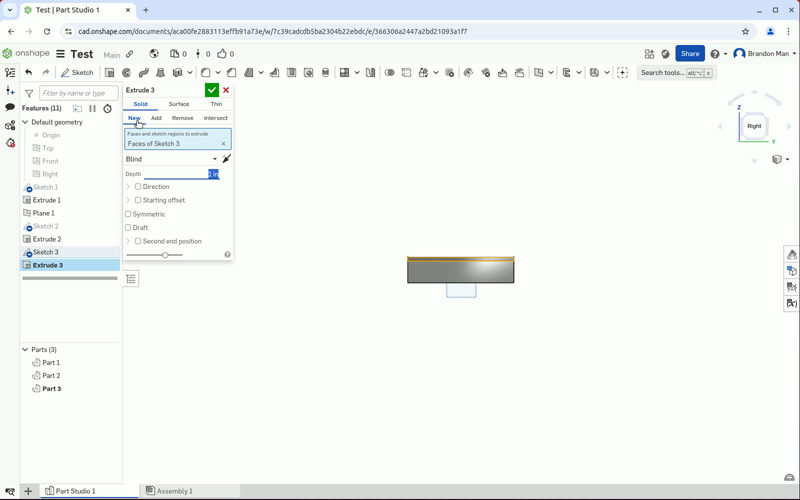
text(0.722)
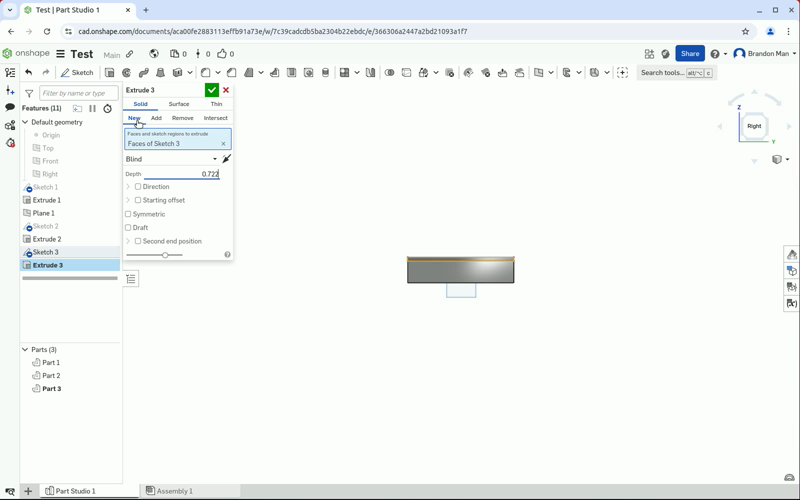
key(enter)
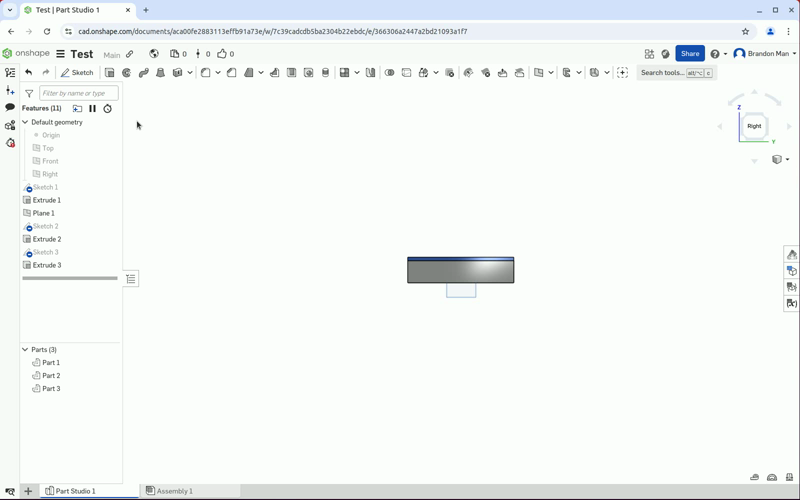
key(shift+h)
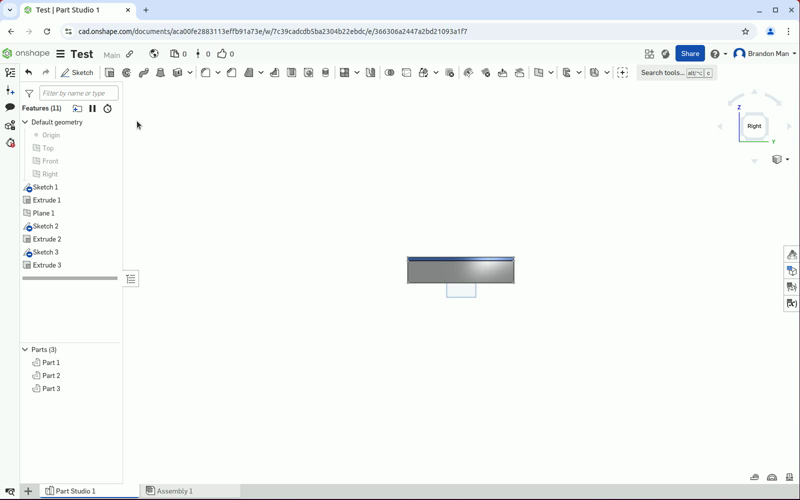
key(shift+h)
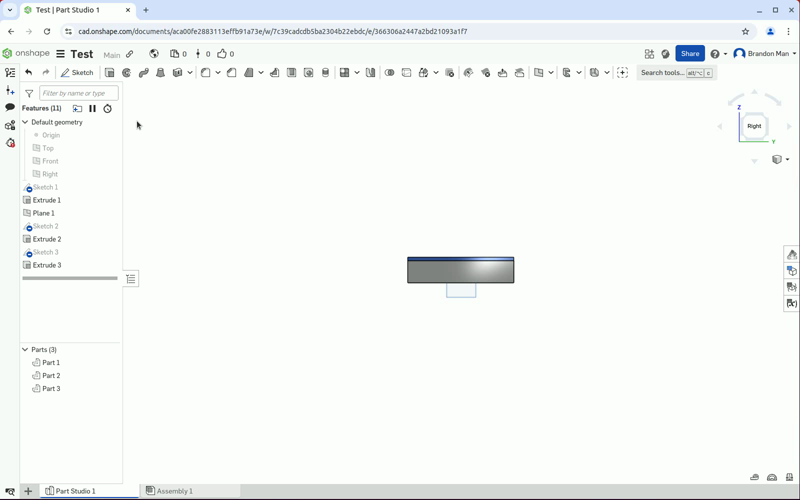
mouse_move(73, 189)
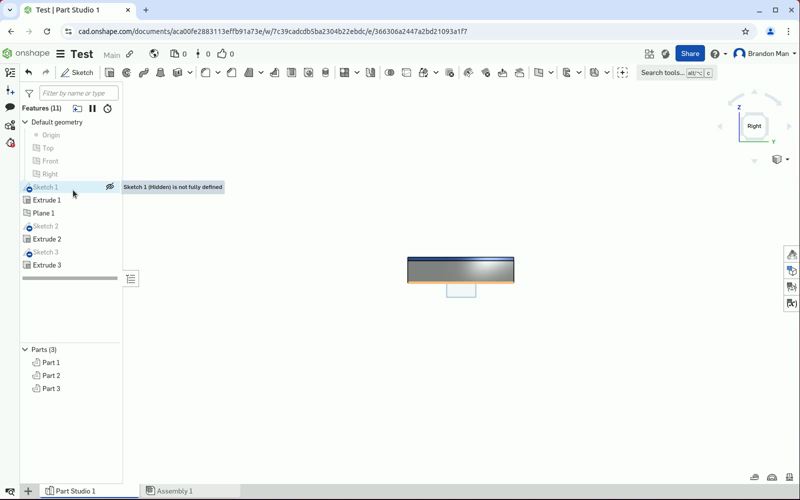
click(73, 189)
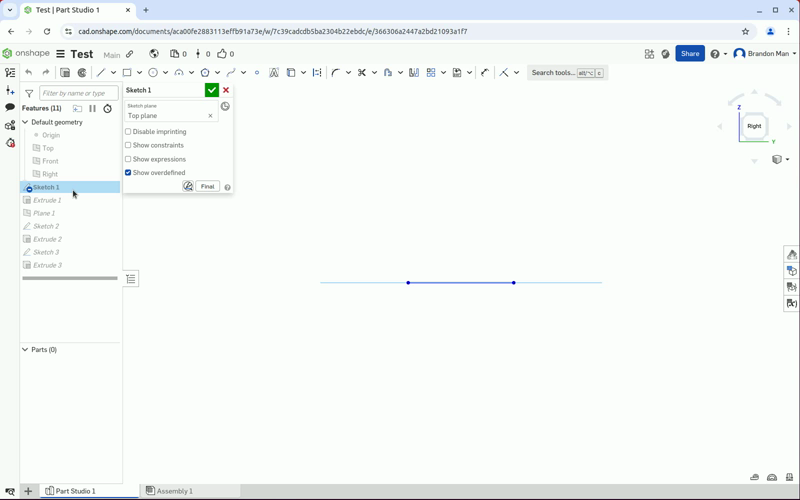
mouse_move(229, 92)
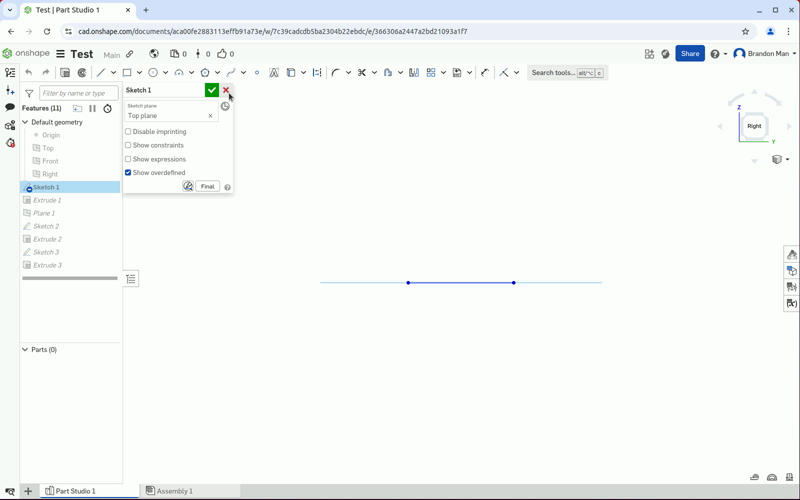
click(229, 92)
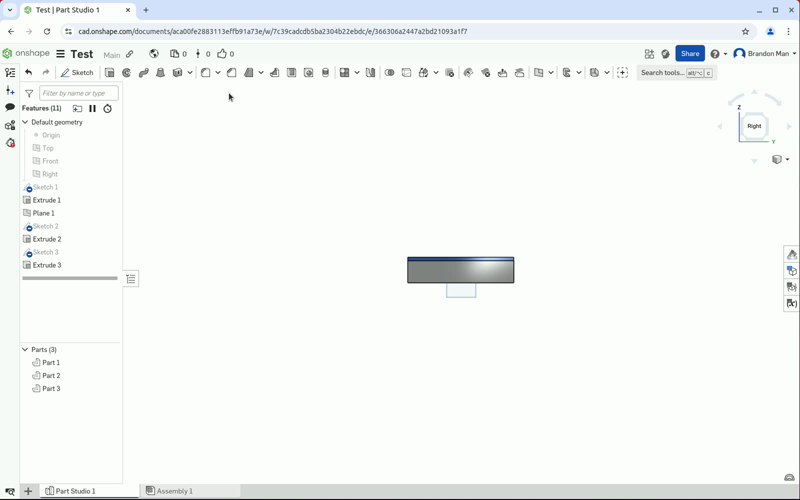
mouse_move(73, 352)
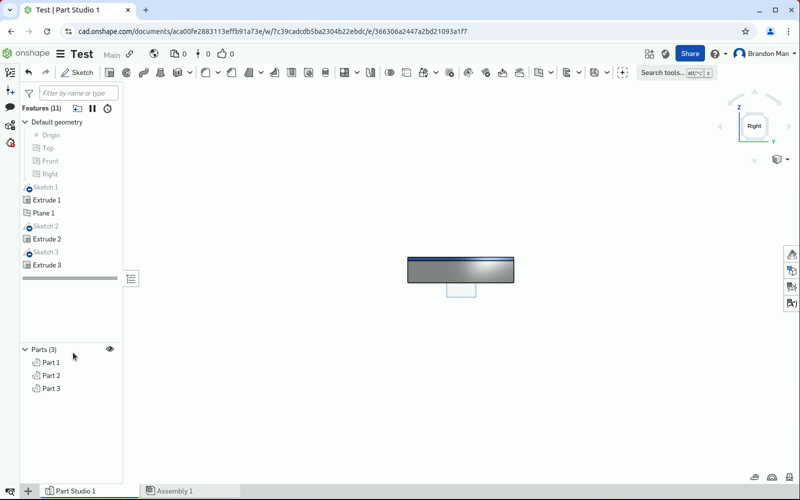
key(y)
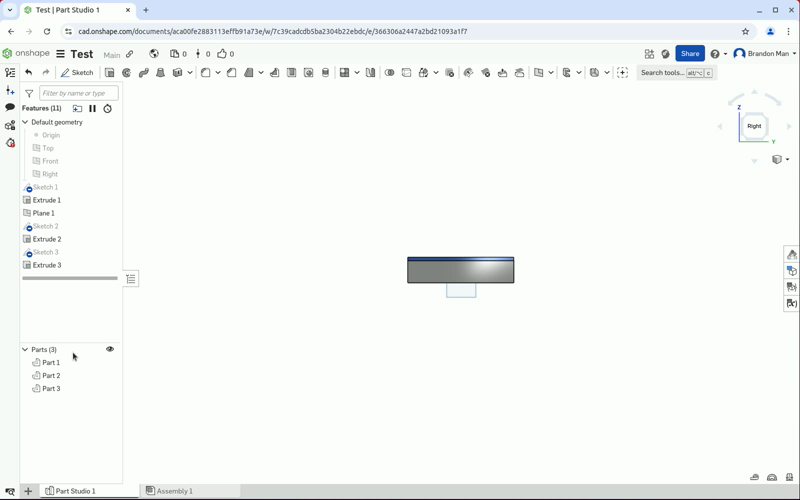
key(shift+p)
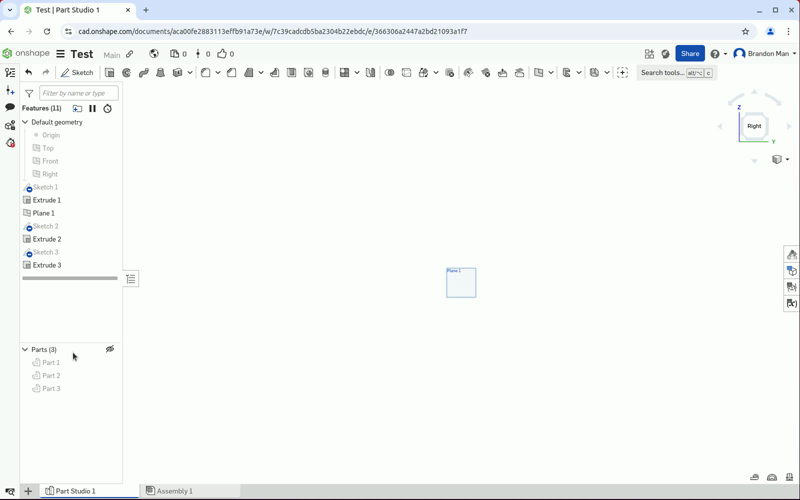
key(space)
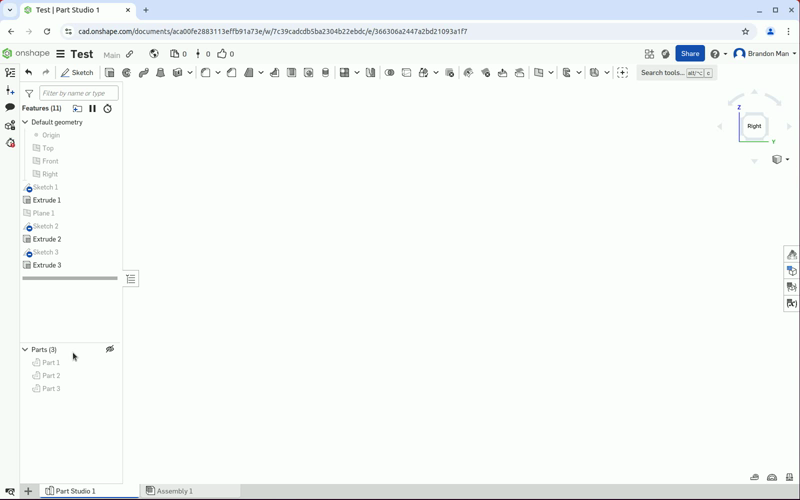
key_down(shift)
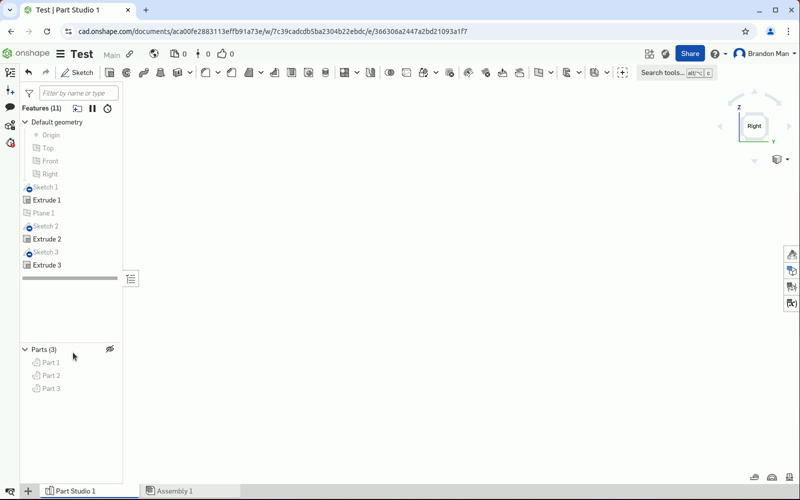
key(right)
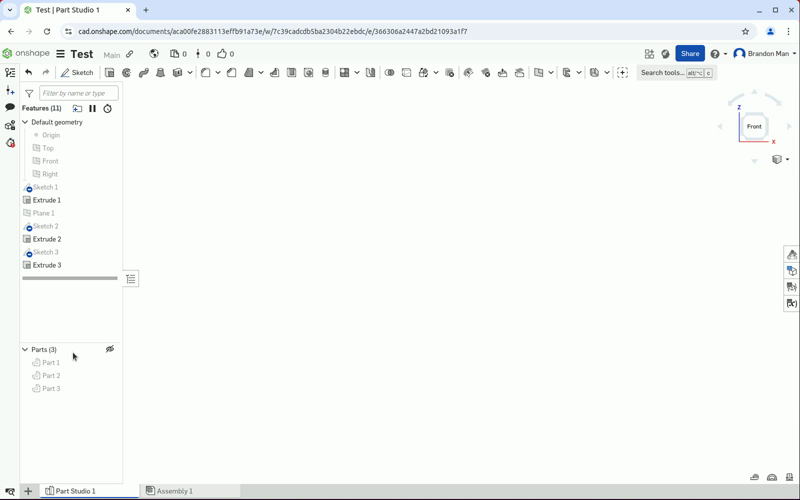
key_up(shift)
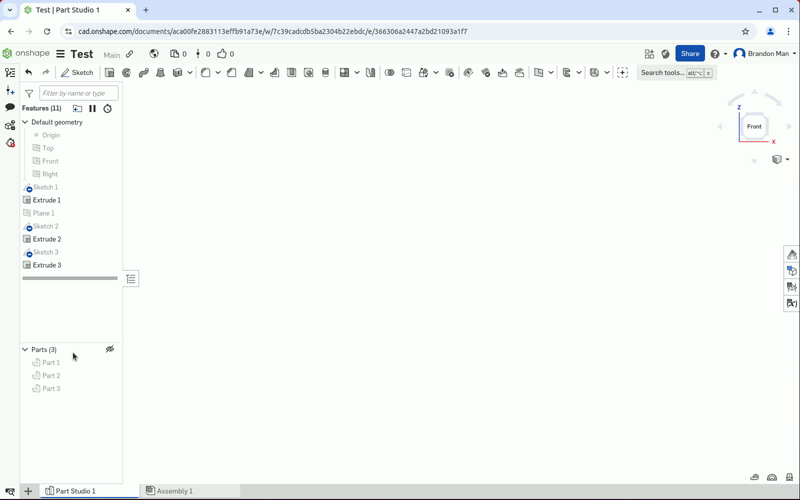
mouse_move(73, 352)
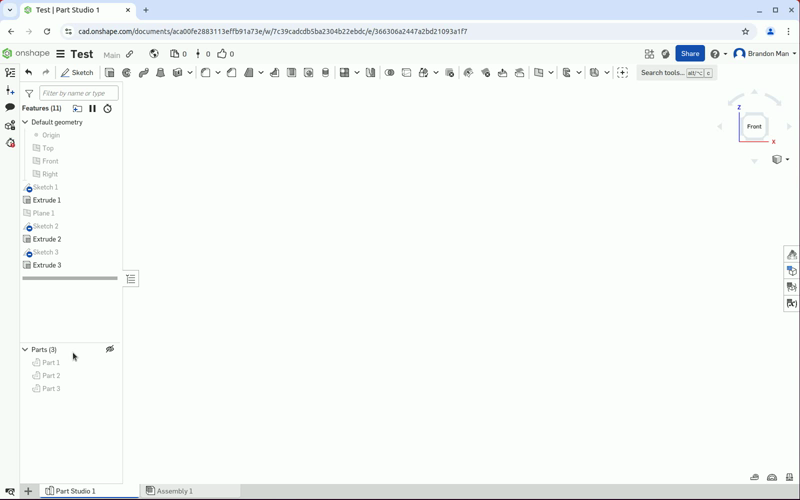
key(shift+y)
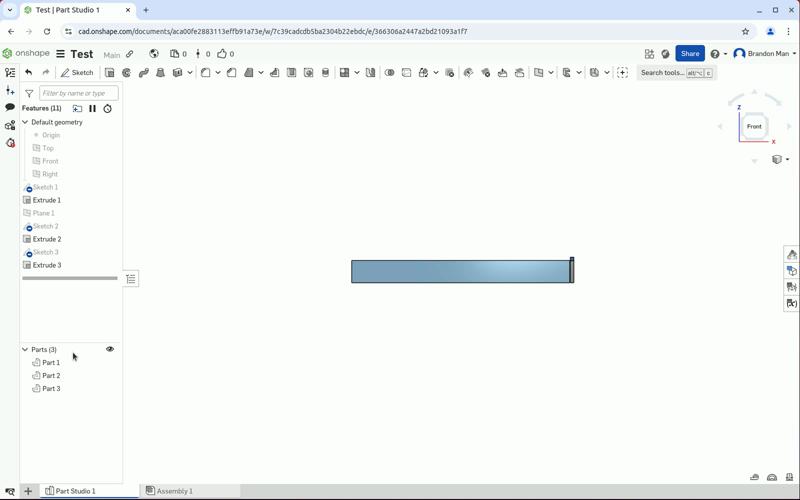
mouse_move(541, 75)
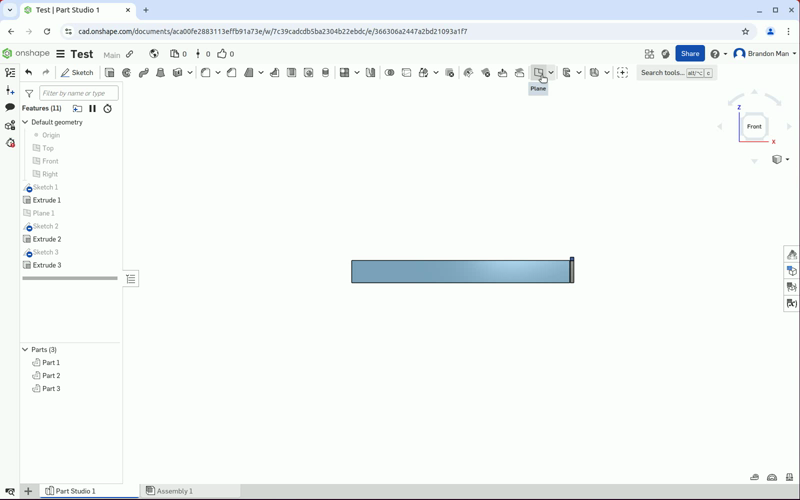
click(541, 75)
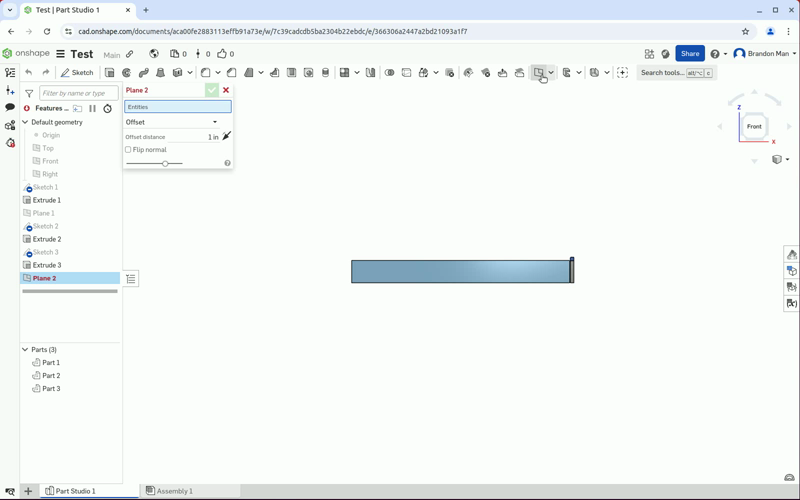
mouse_move(73, 163)
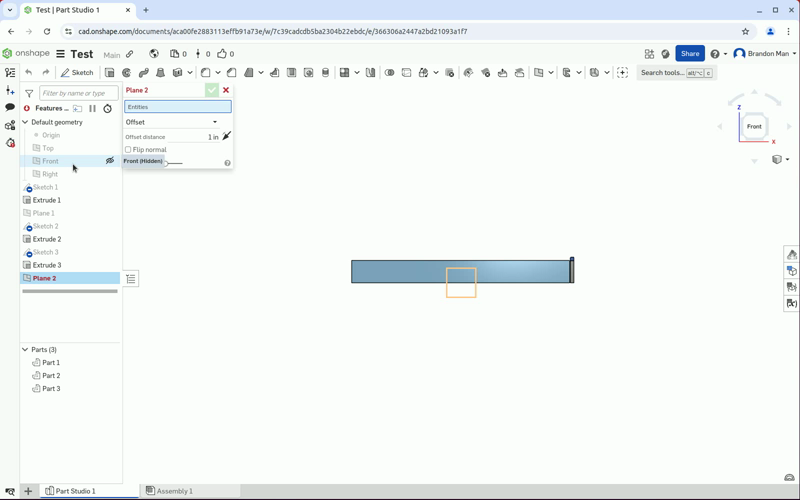
click(73, 163)
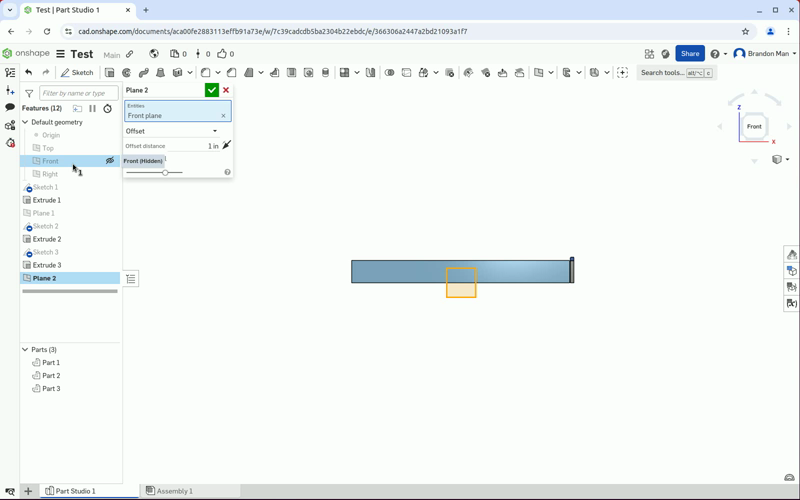
key(tab, 2)
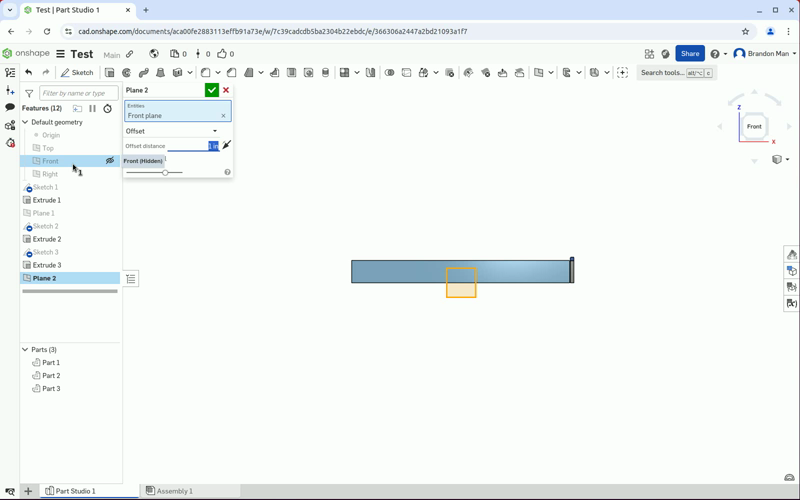
text(10.845)
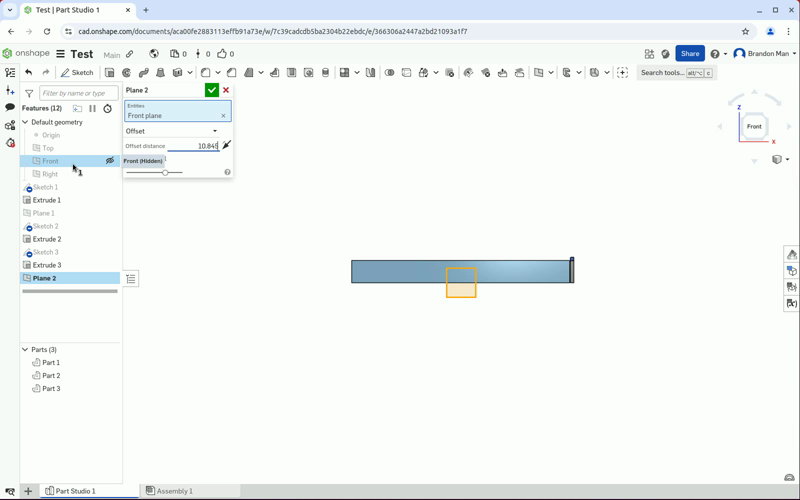
key(enter, 2)
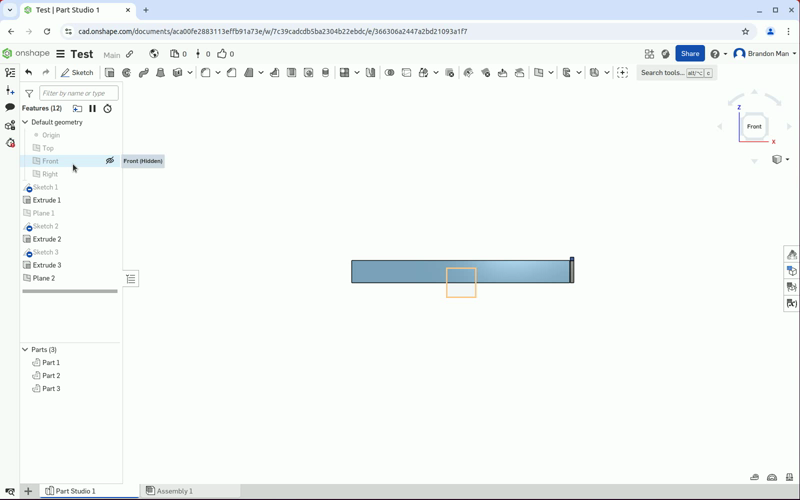
key(shift+s)
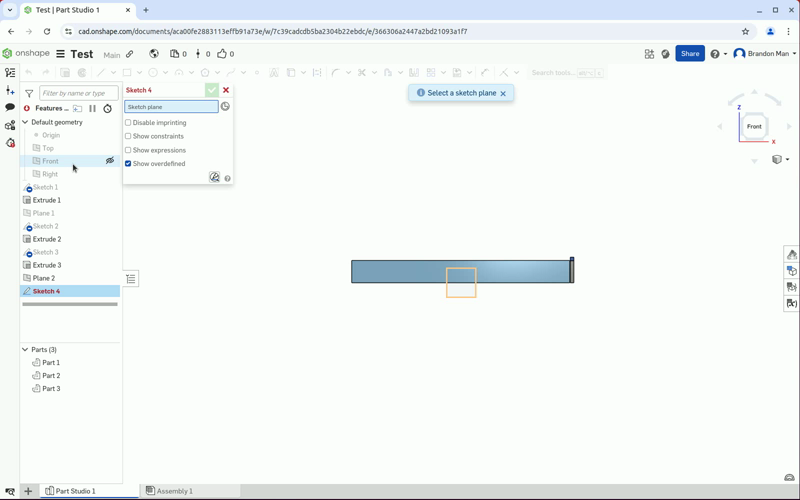
mouse_move(73, 280)
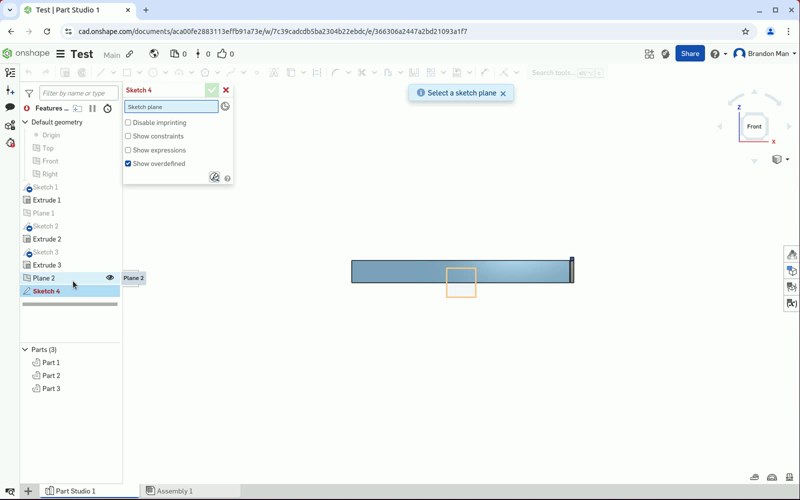
click(73, 280)
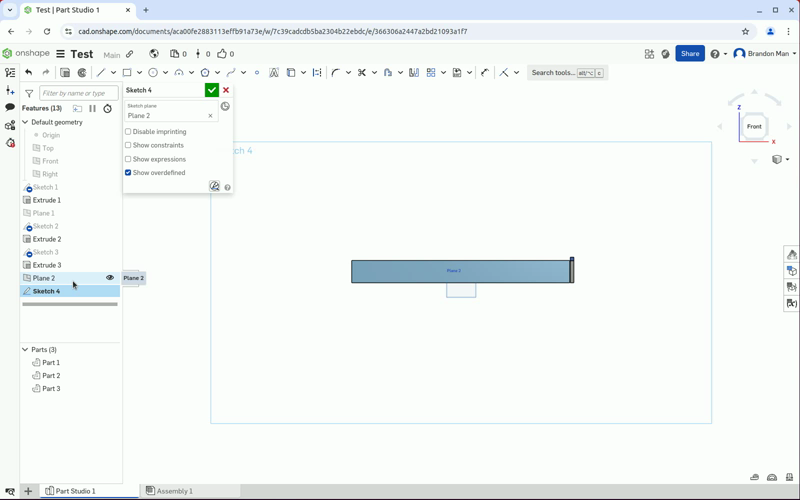
mouse_move(73, 352)
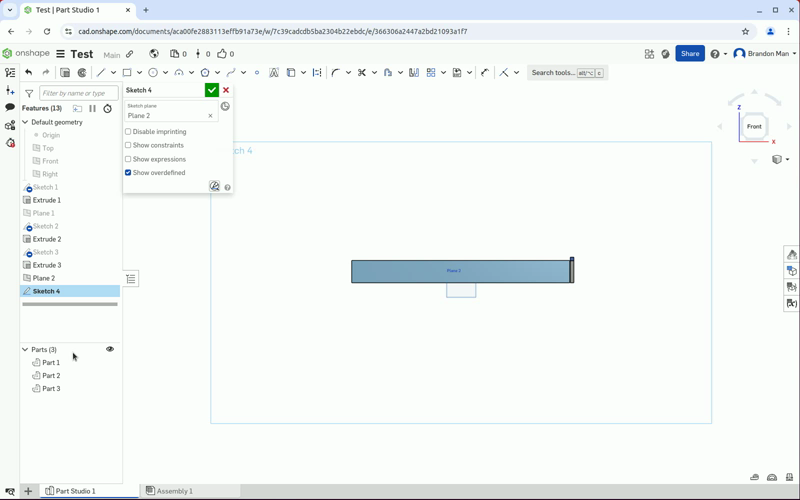
key(y)
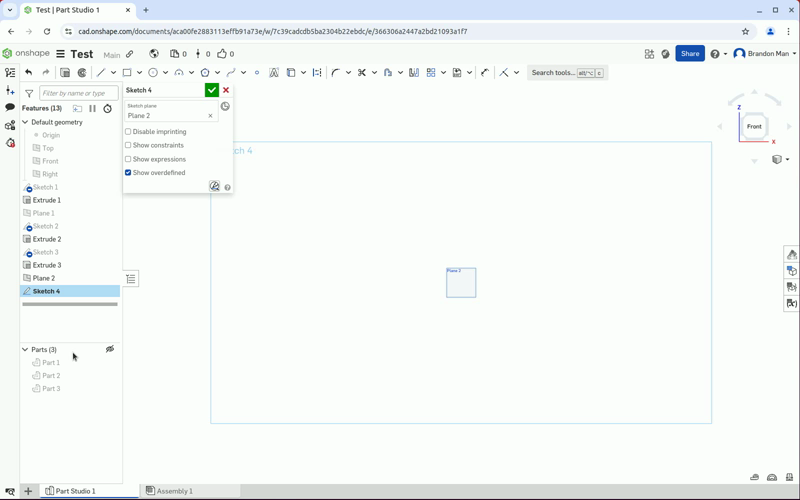
key(l)
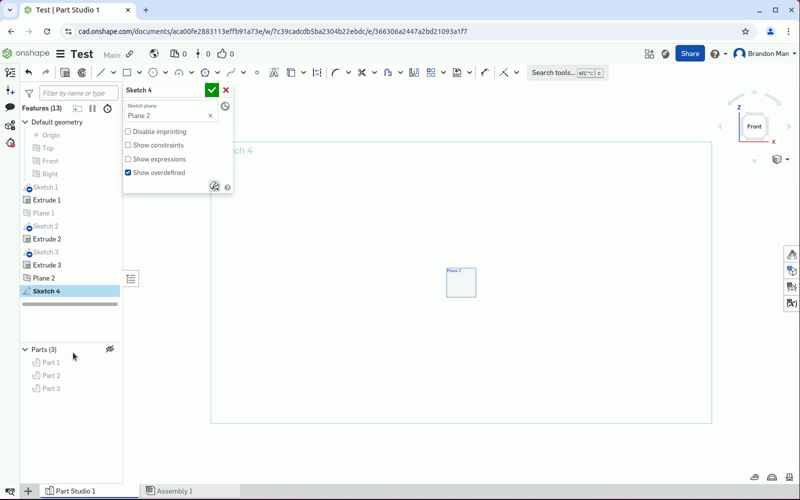
key_down(shift)
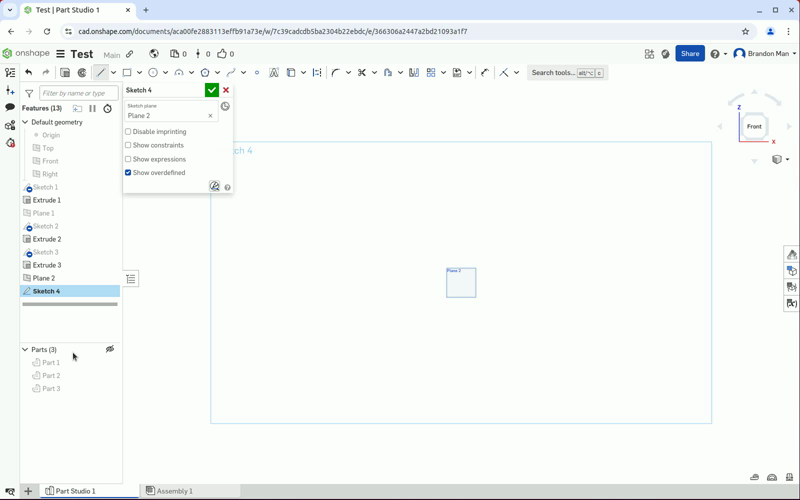
mouse_move(348, 282)
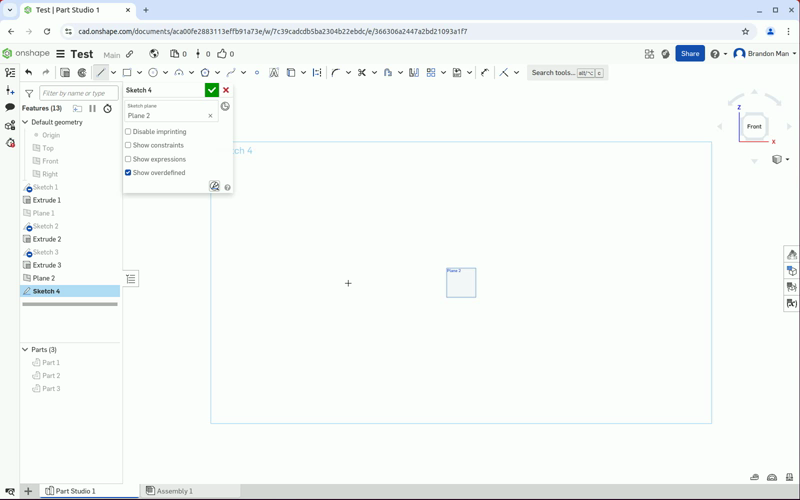
click(348, 282)
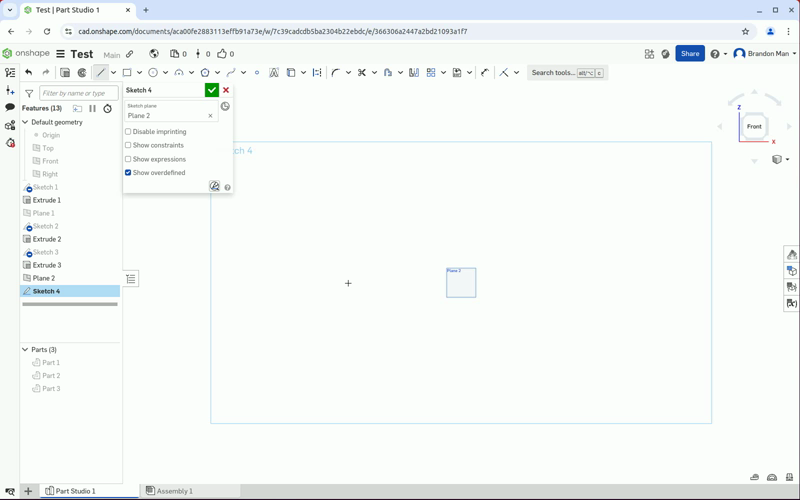
key_up(shift)
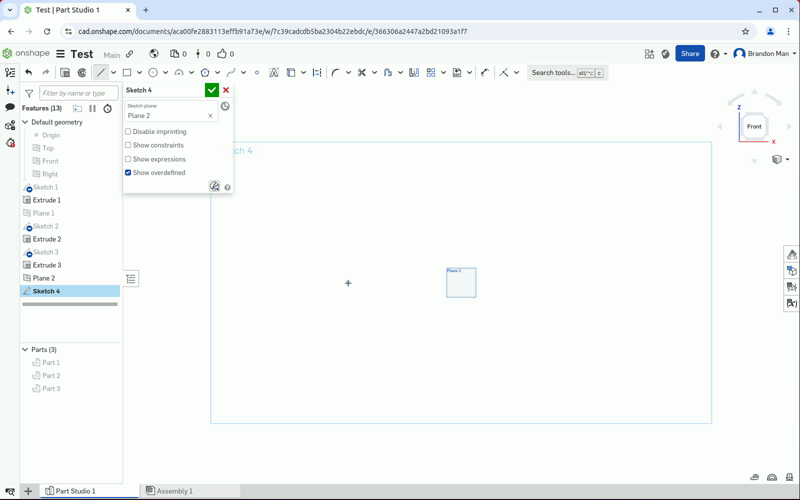
key_down(shift)
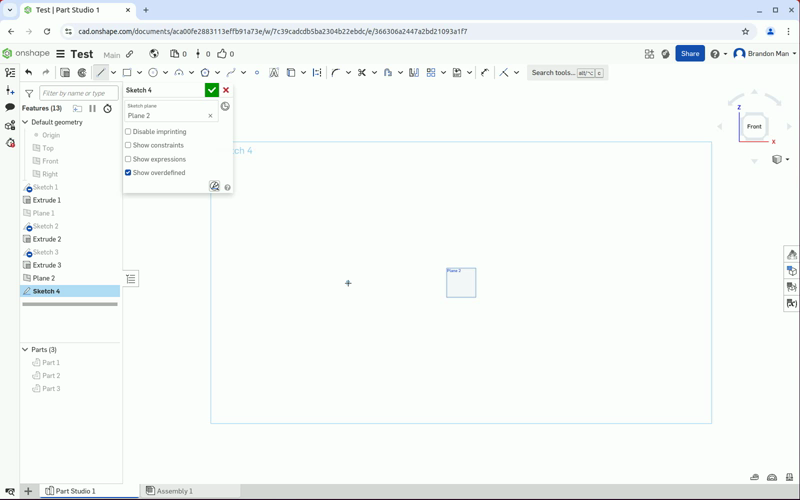
mouse_move(378, 282)
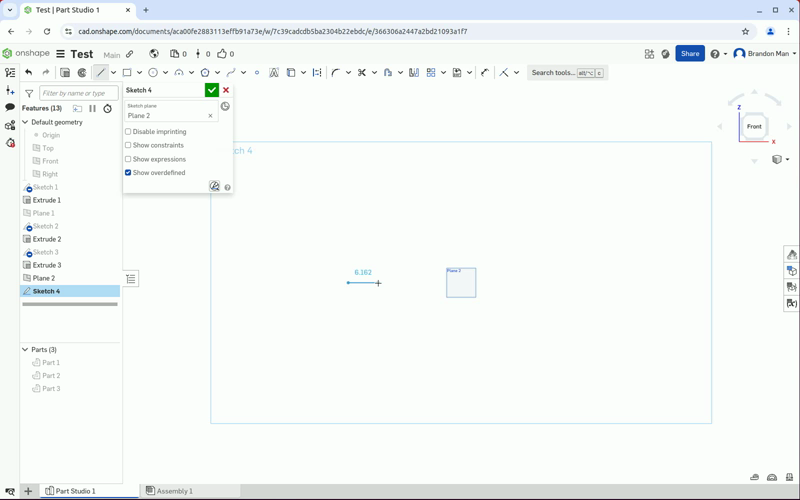
mouse_move(350, 282)
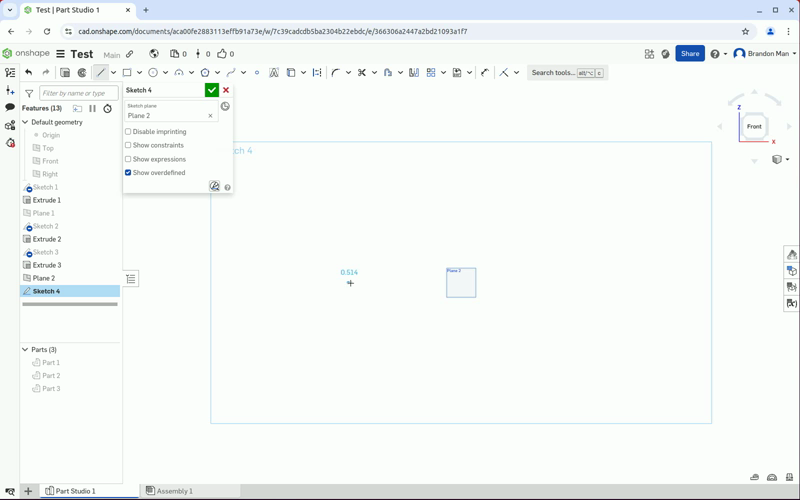
scroll(6)
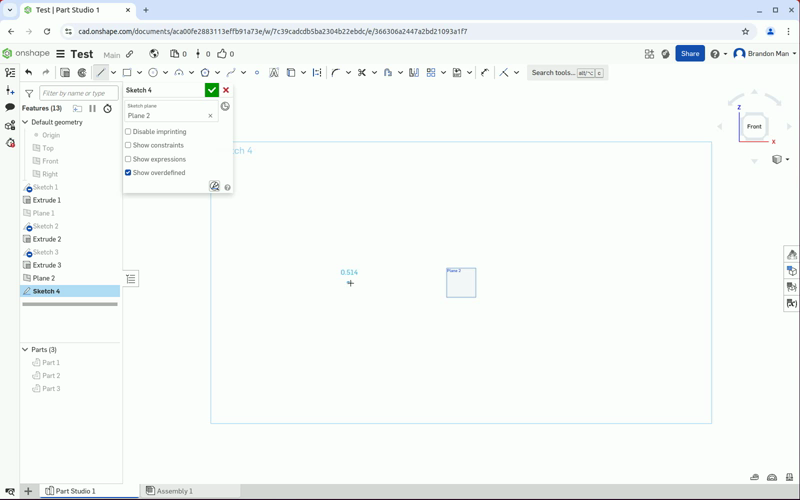
scroll(6)
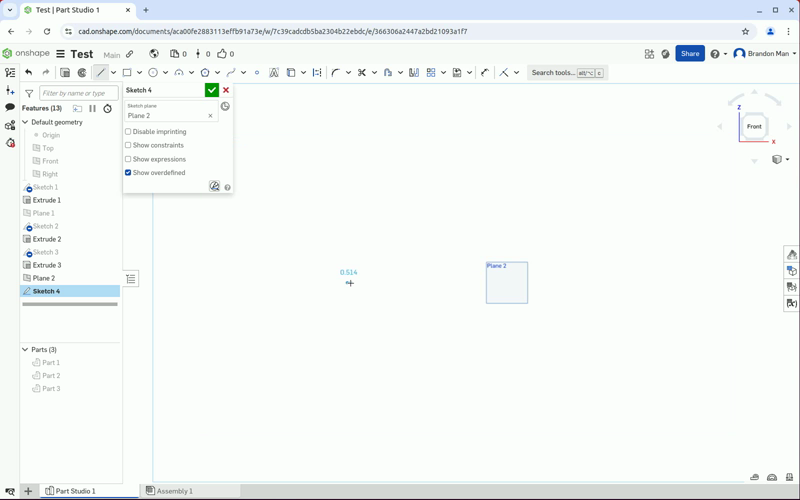
scroll(6)
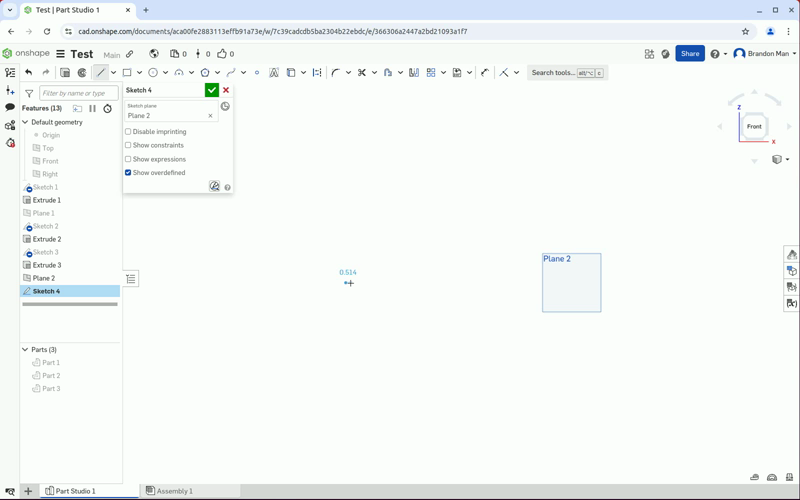
scroll(6)
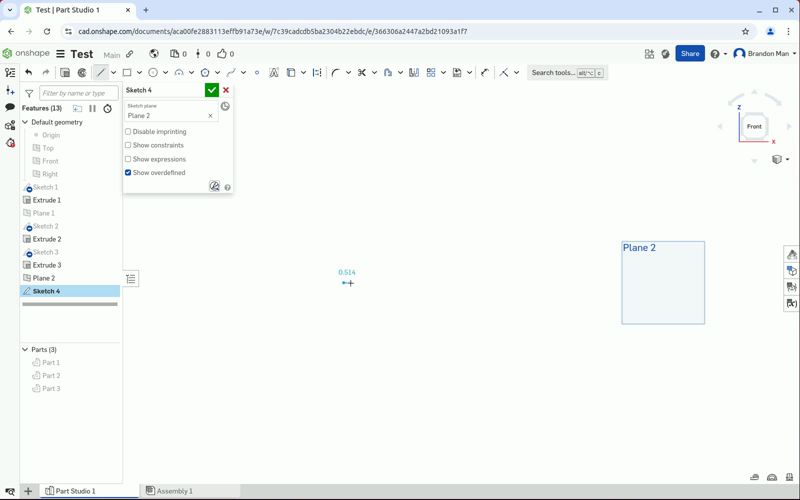
scroll(6)
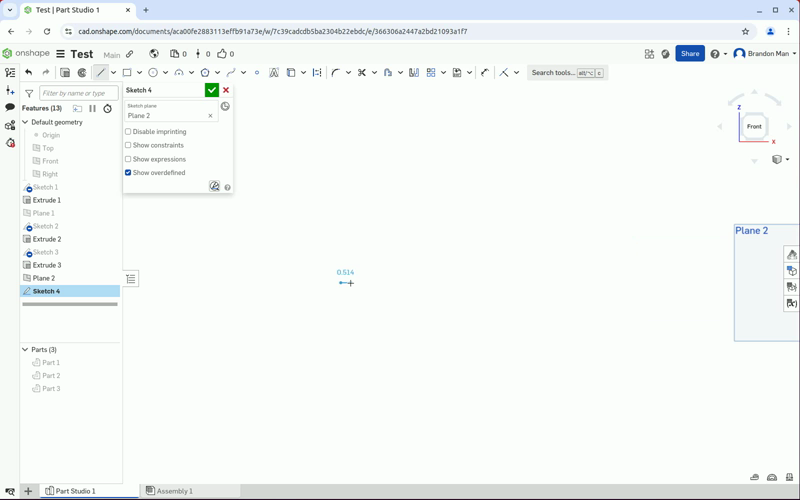
scroll(6)
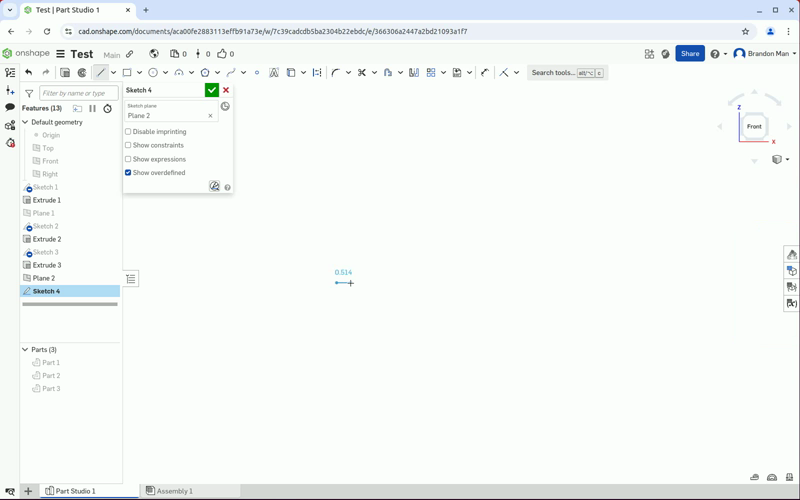
scroll(6)
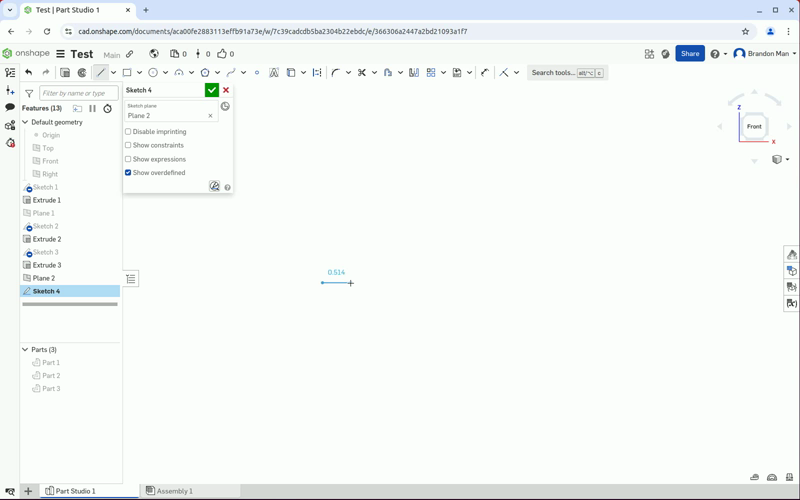
click(350, 282)
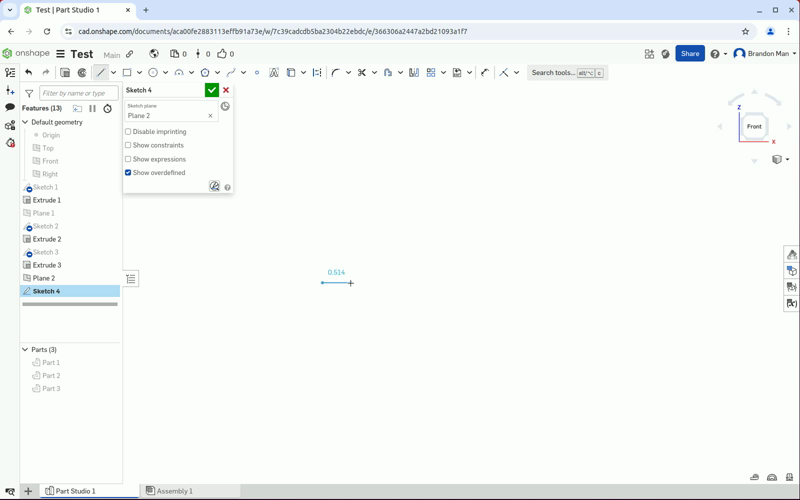
scroll(-6)
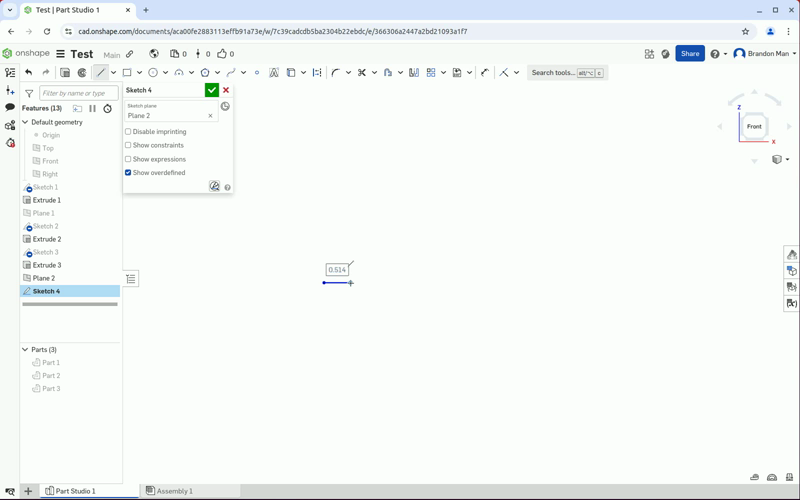
scroll(-6)
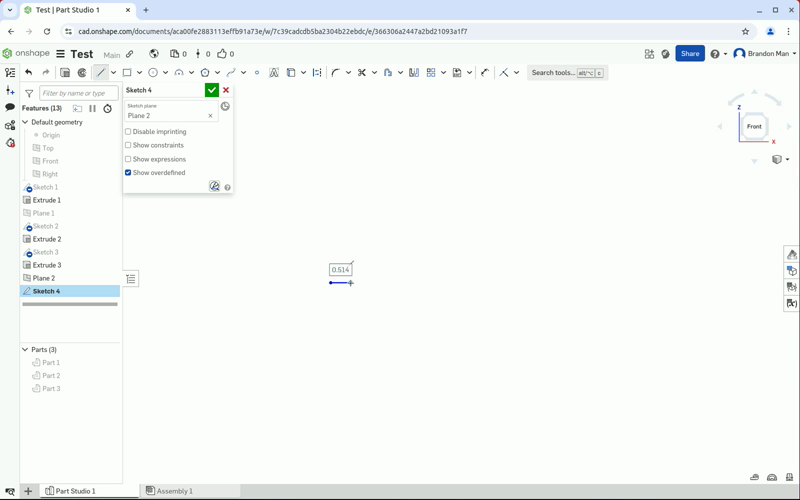
scroll(-6)
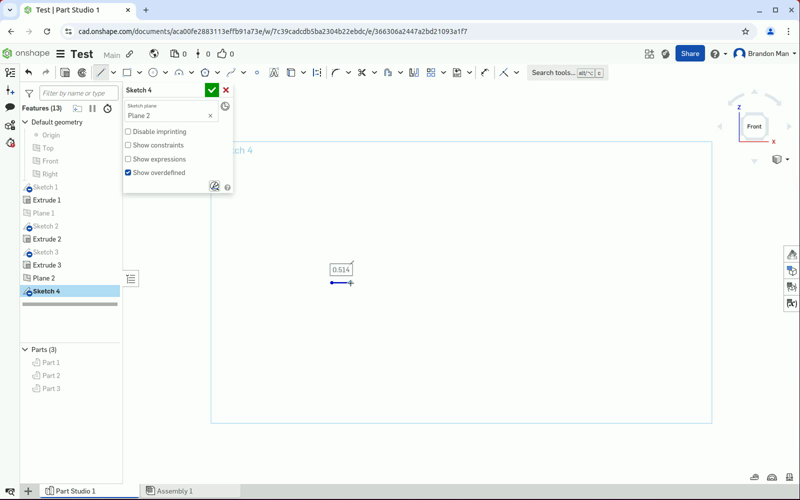
scroll(-6)
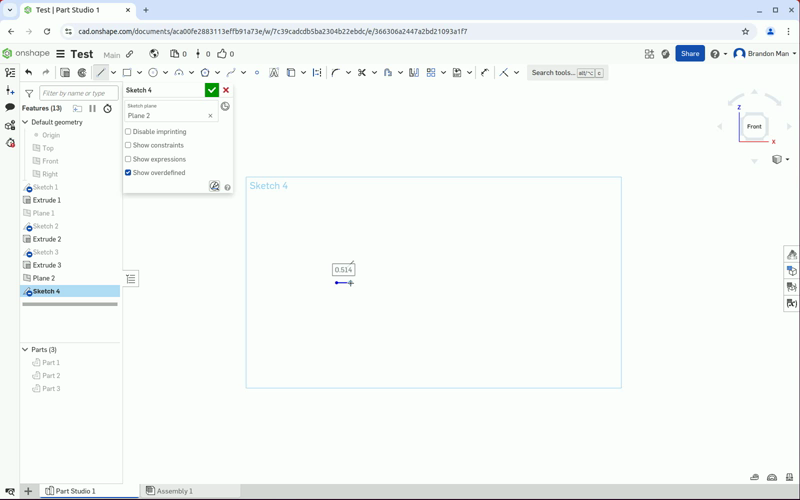
scroll(-6)
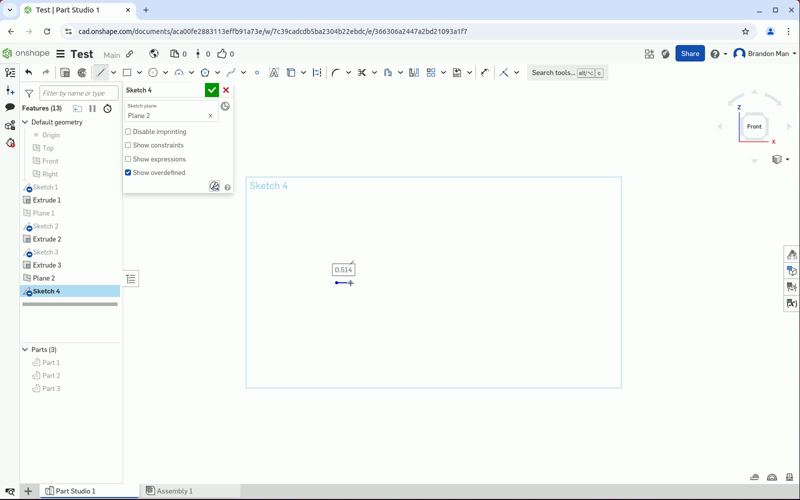
scroll(-6)
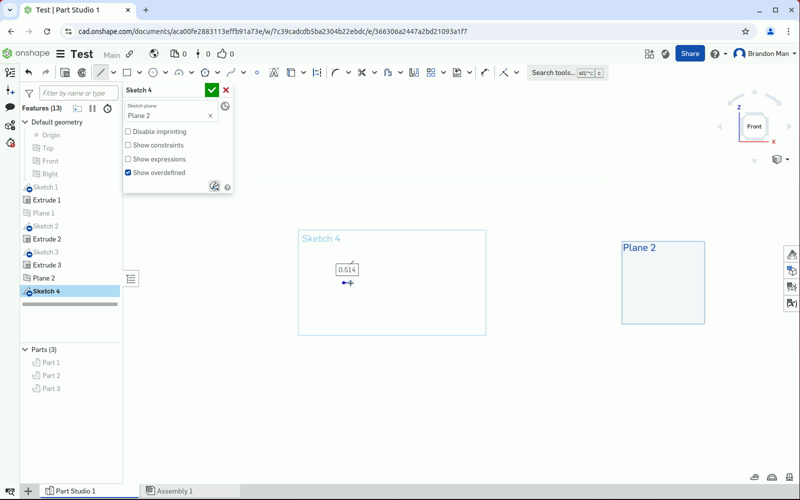
scroll(-6)
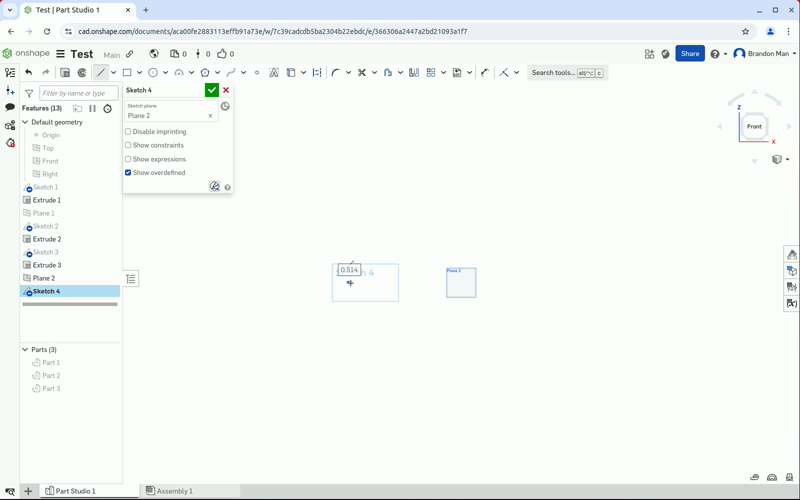
key_up(shift)
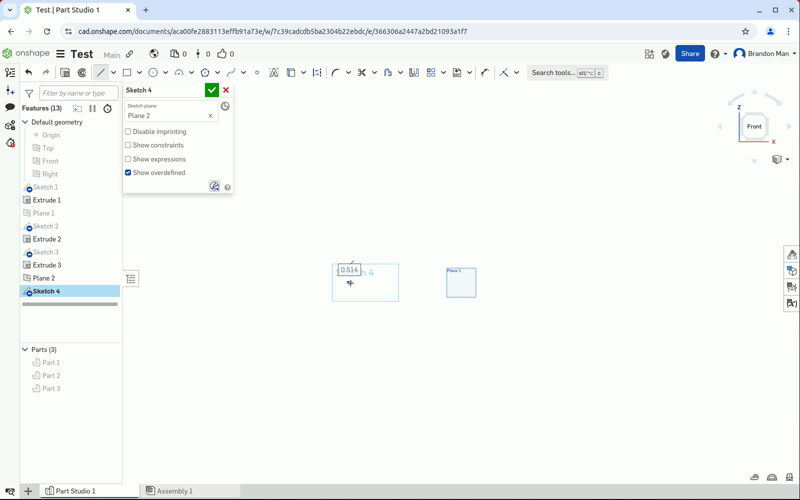
key_down(shift)
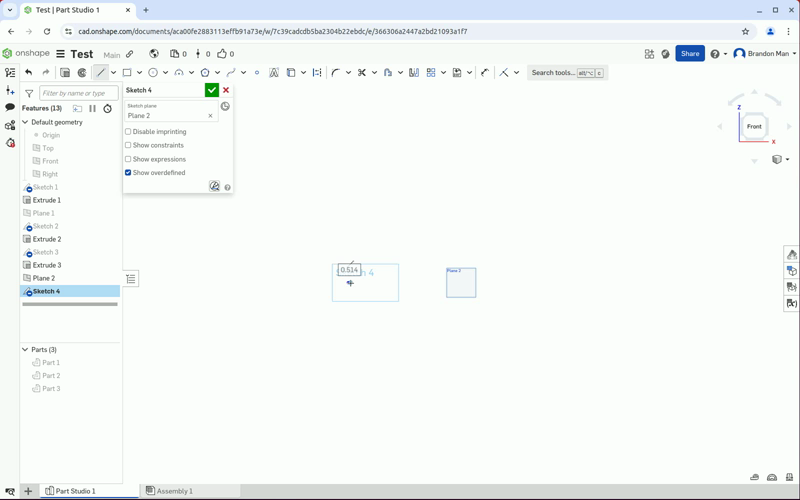
mouse_move(380, 282)
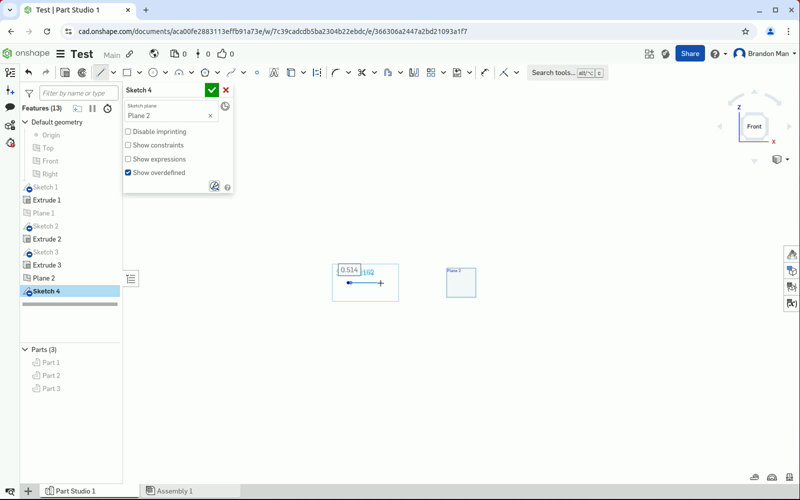
mouse_move(350, 259)
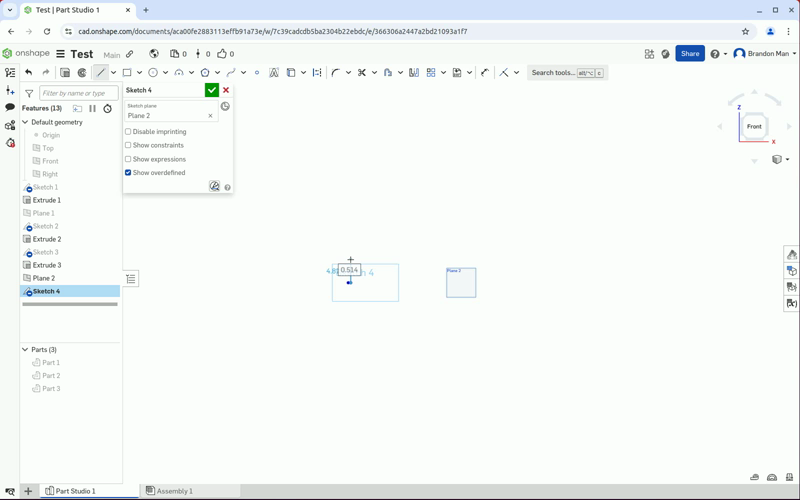
click(350, 259)
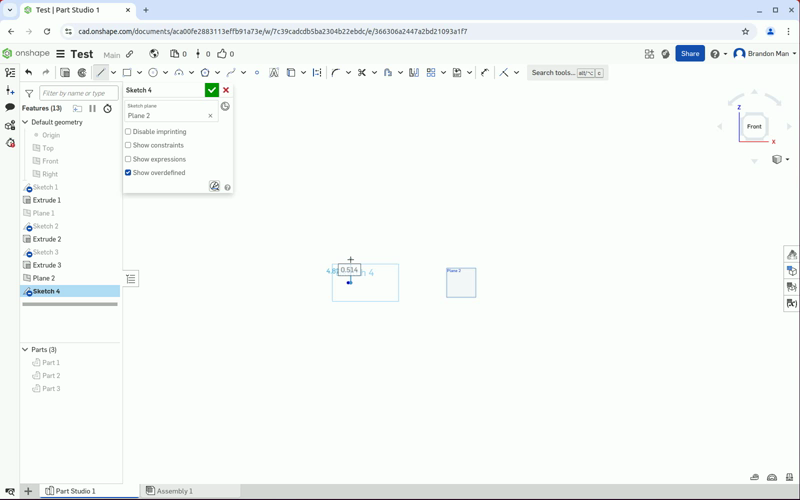
key_up(shift)
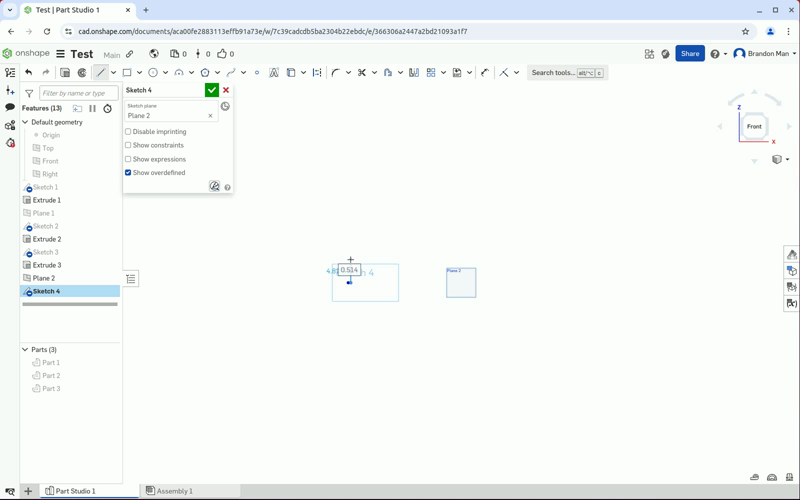
key_down(shift)
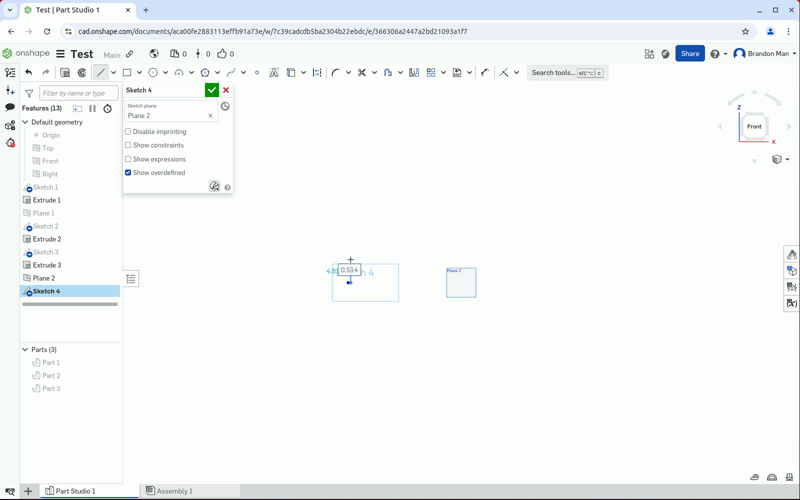
mouse_move(569, 259)
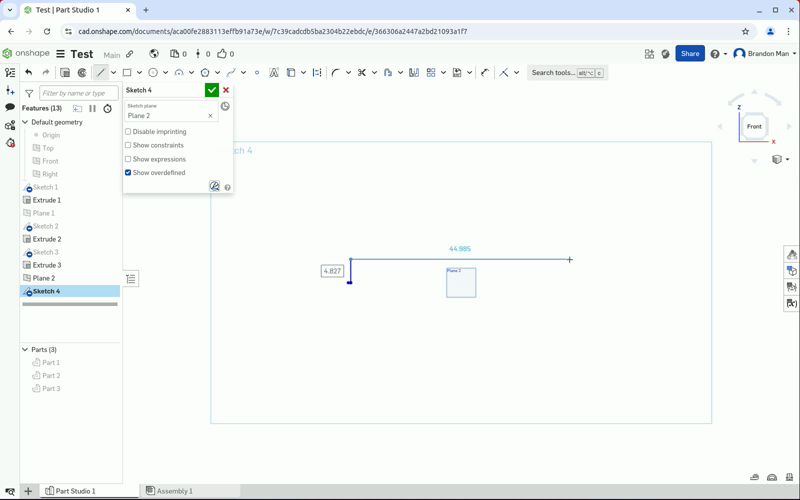
click(569, 259)
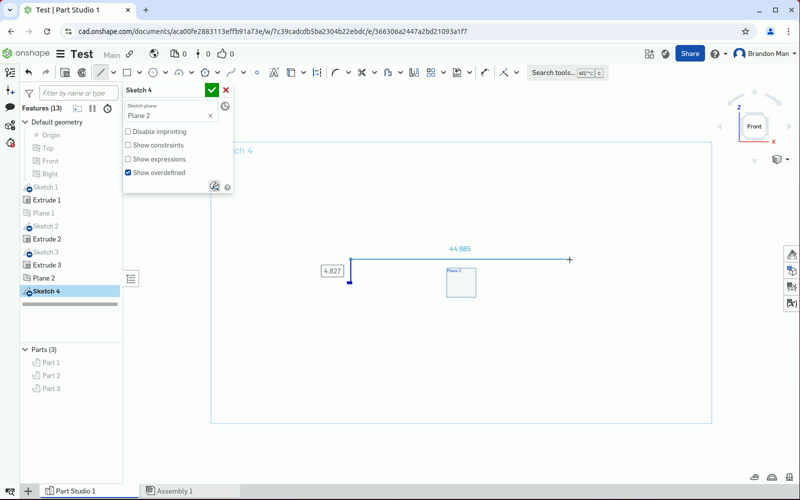
key_up(shift)
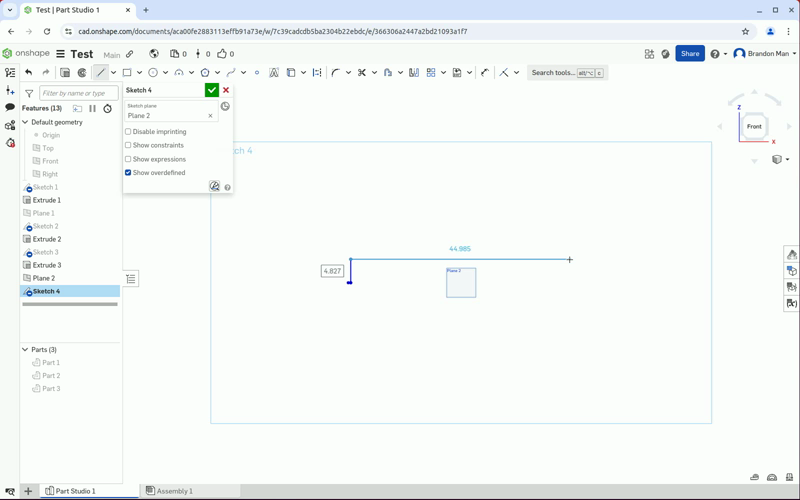
key_down(shift)
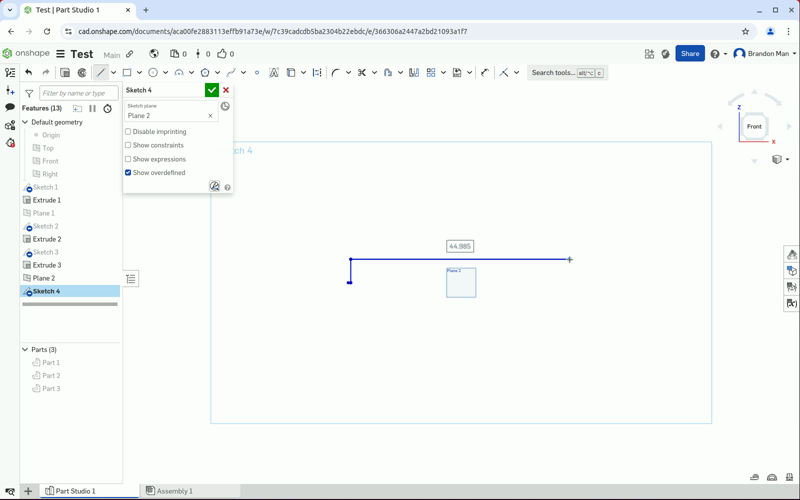
mouse_move(589, 259)
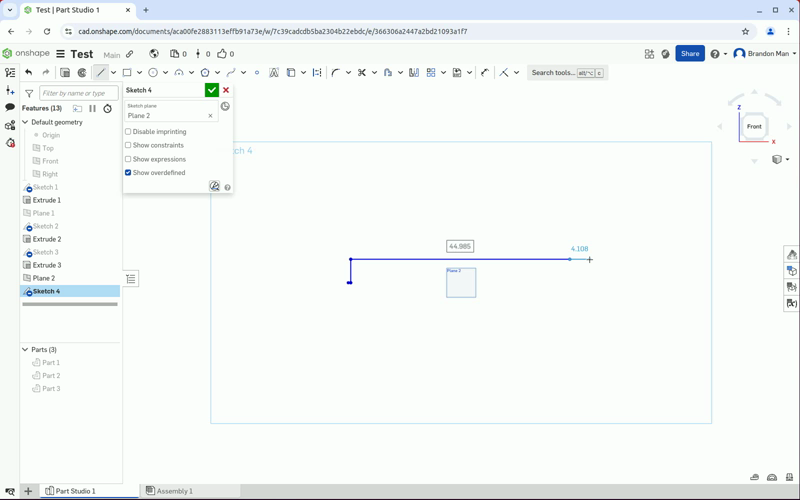
mouse_move(569, 282)
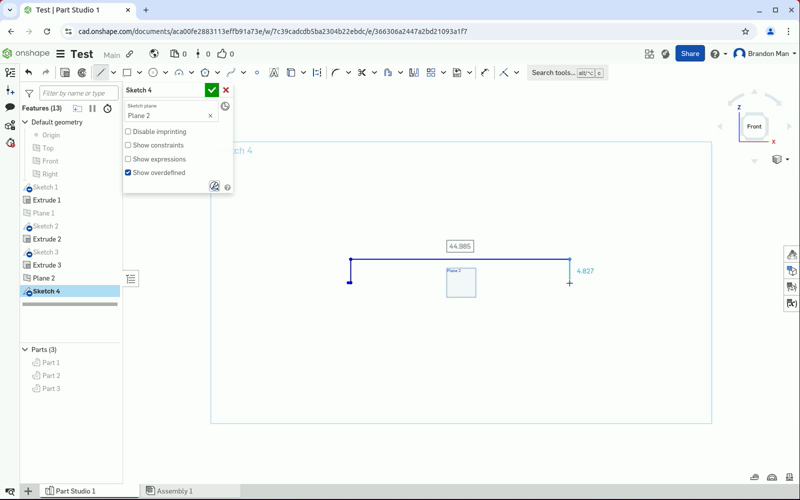
click(569, 282)
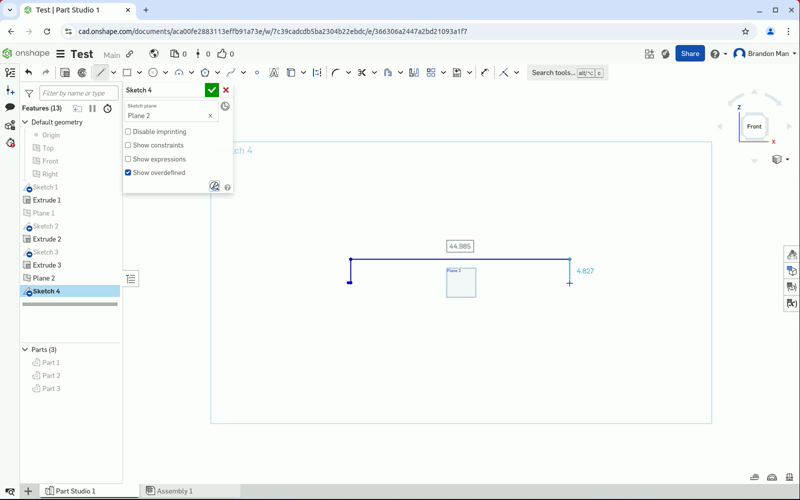
key_up(shift)
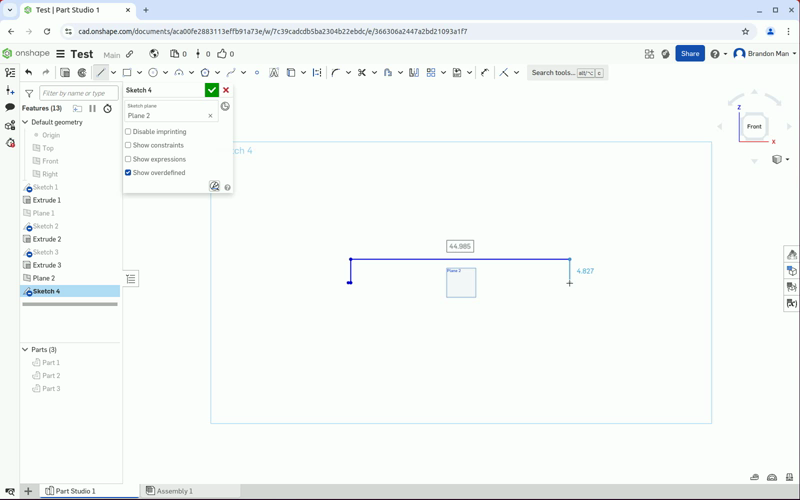
key_down(shift)
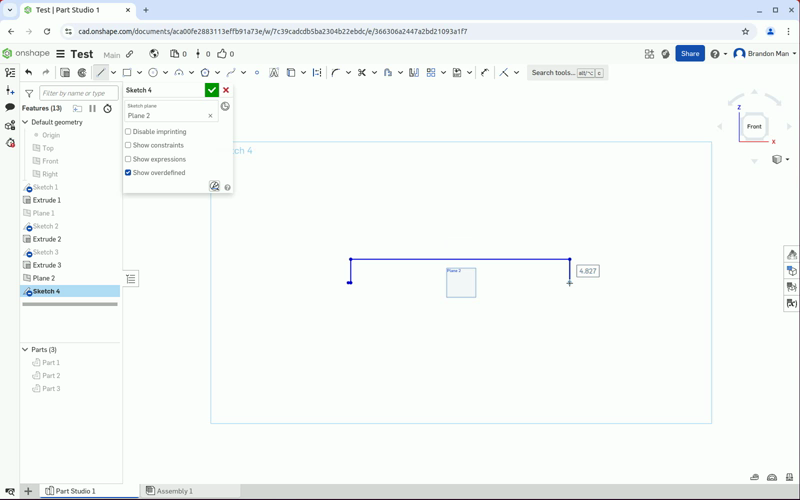
mouse_move(589, 282)
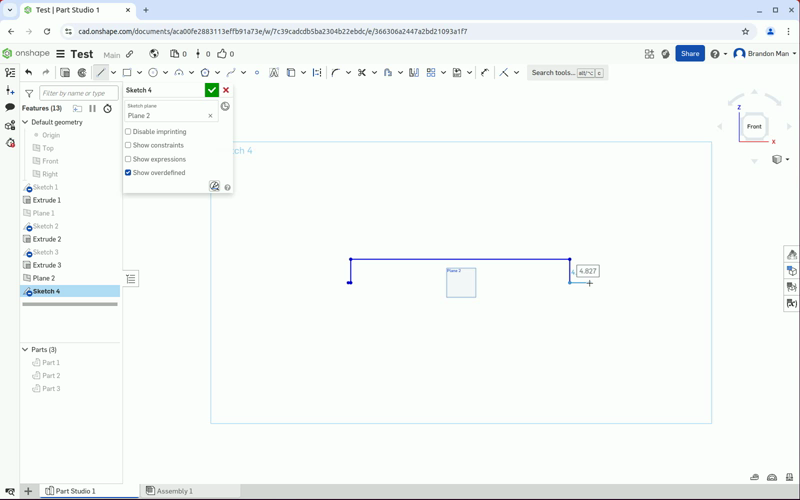
mouse_move(572, 282)
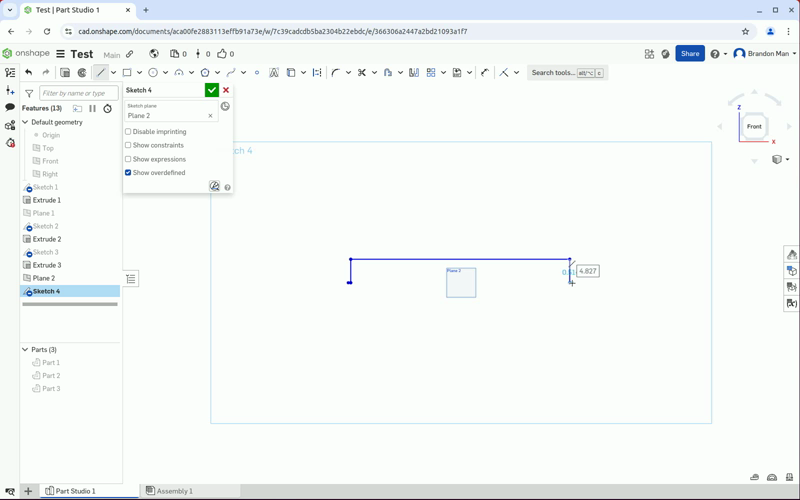
scroll(6)
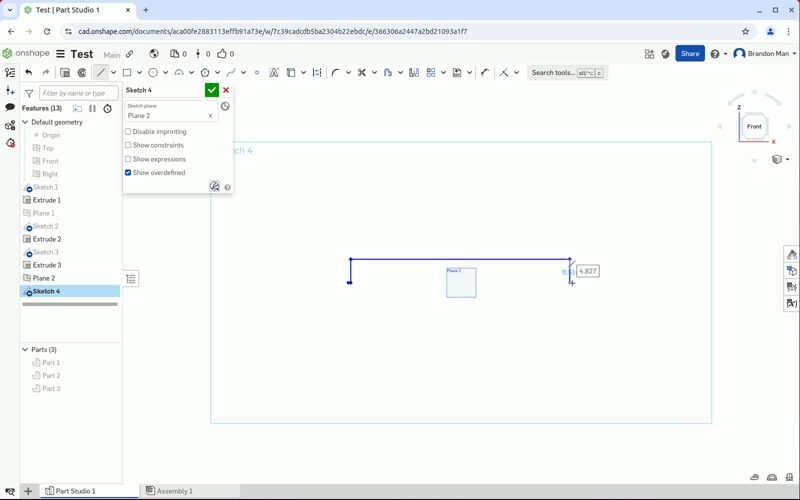
scroll(6)
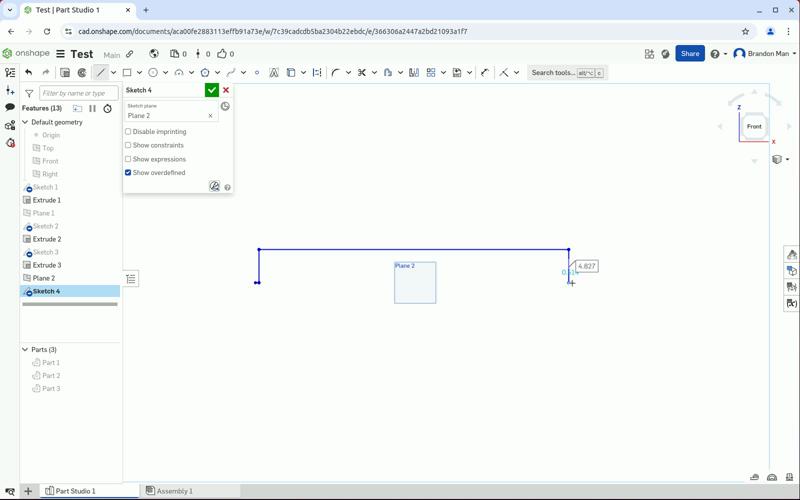
scroll(6)
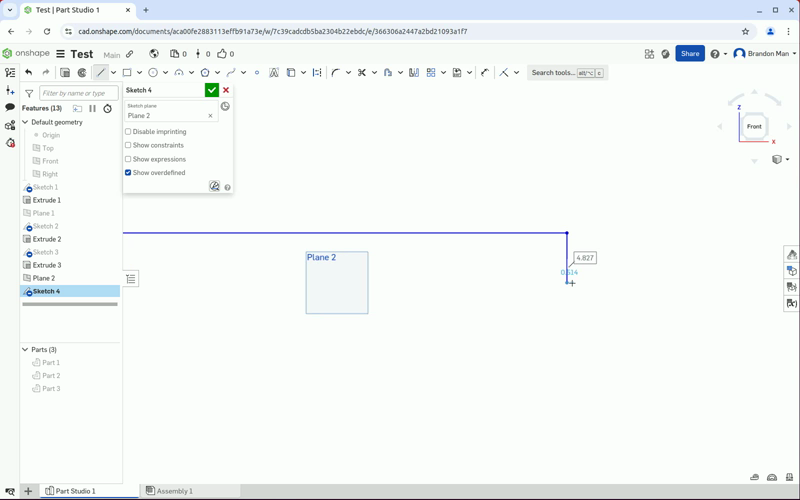
scroll(6)
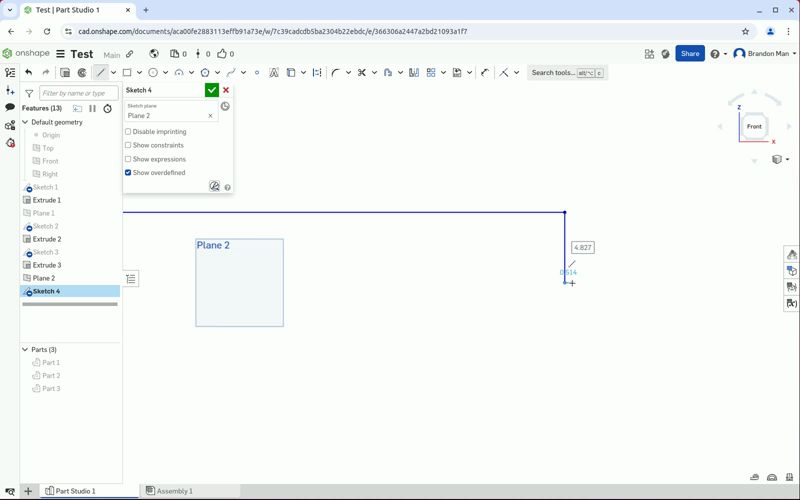
scroll(6)
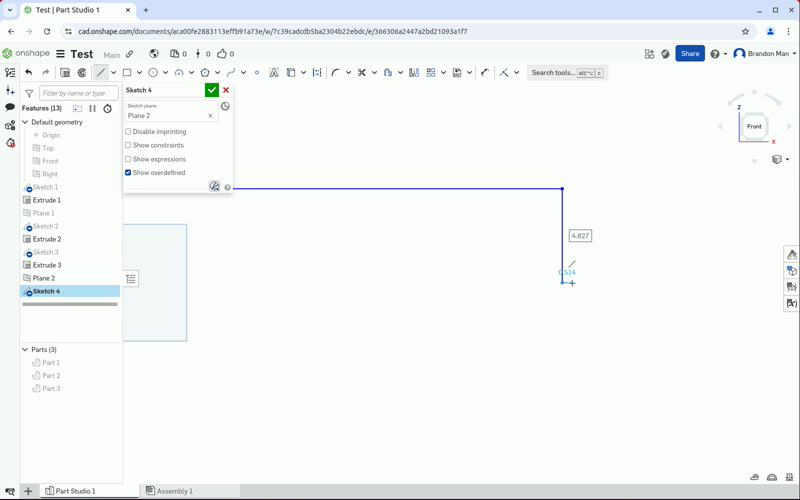
scroll(6)
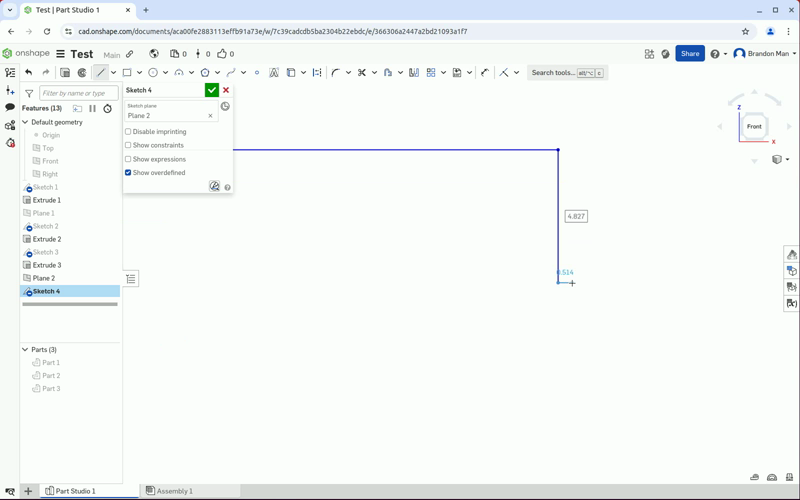
scroll(6)
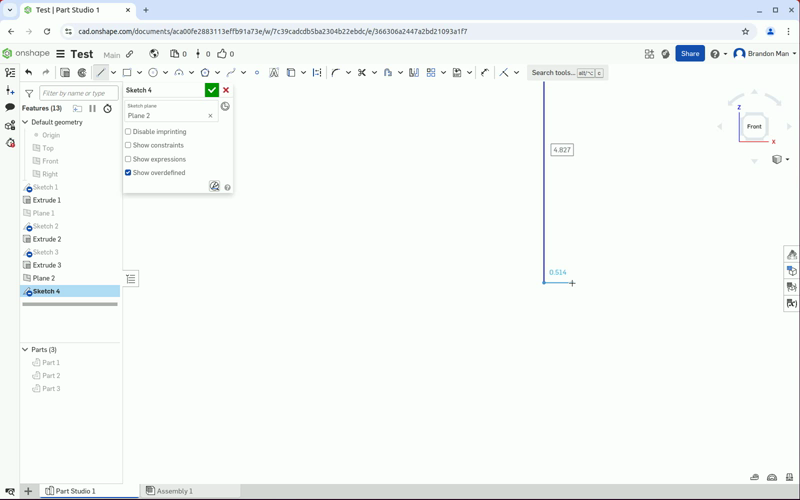
click(572, 282)
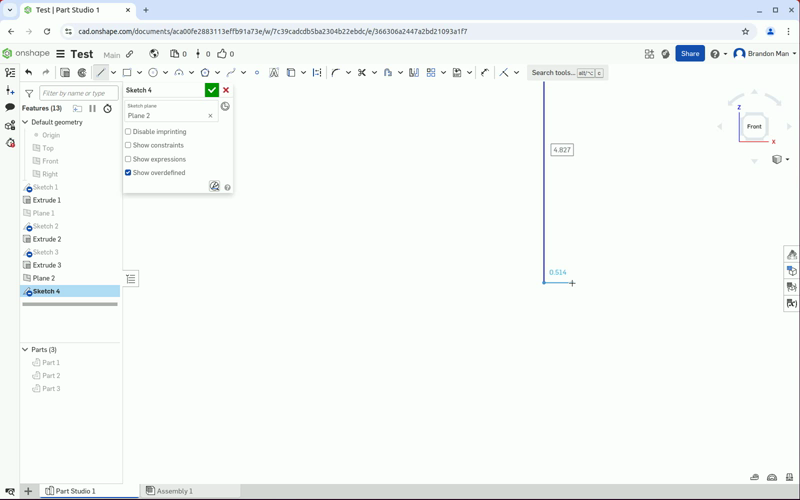
scroll(-6)
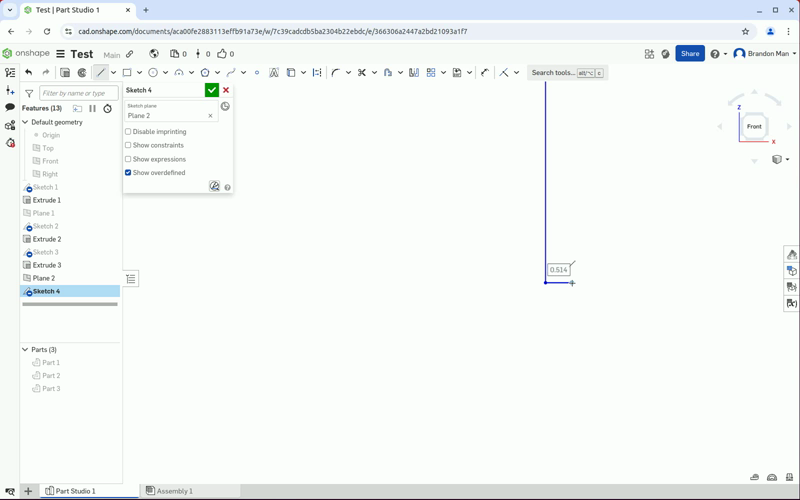
scroll(-6)
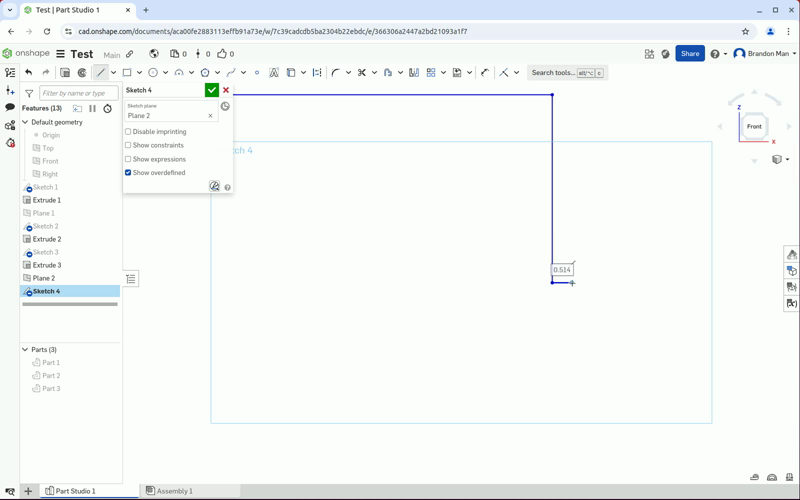
scroll(-6)
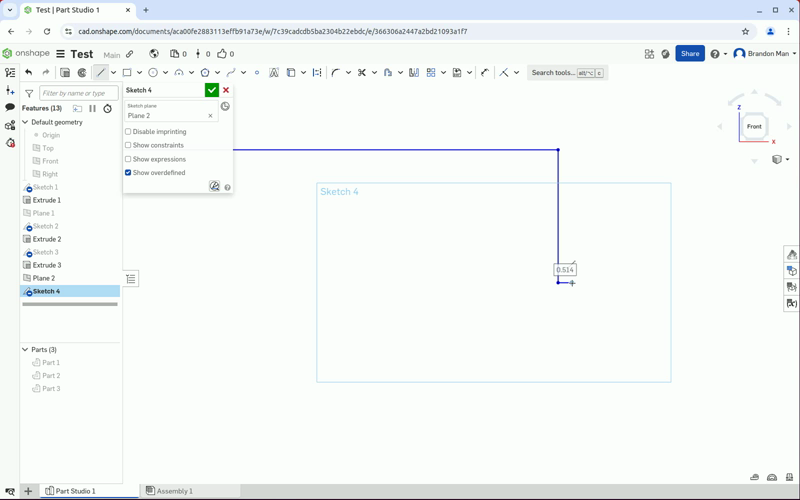
scroll(-6)
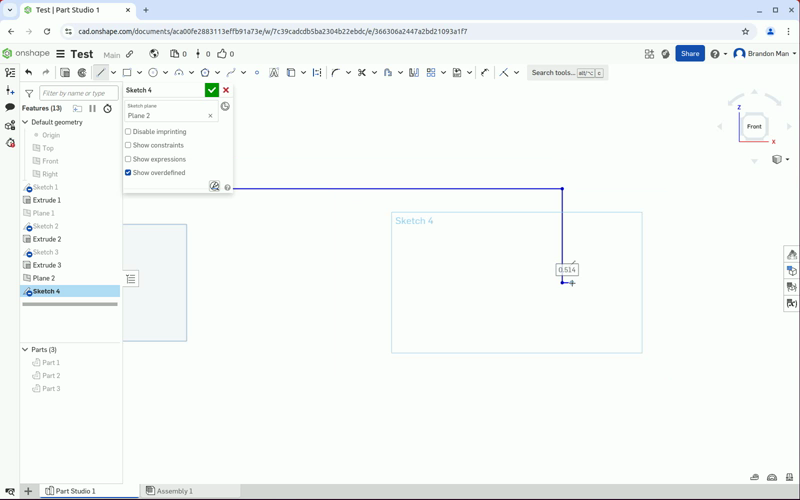
scroll(-6)
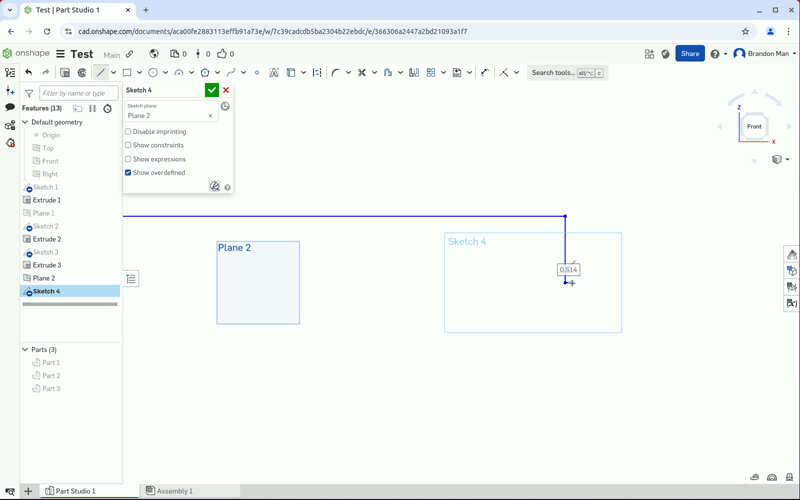
scroll(-6)
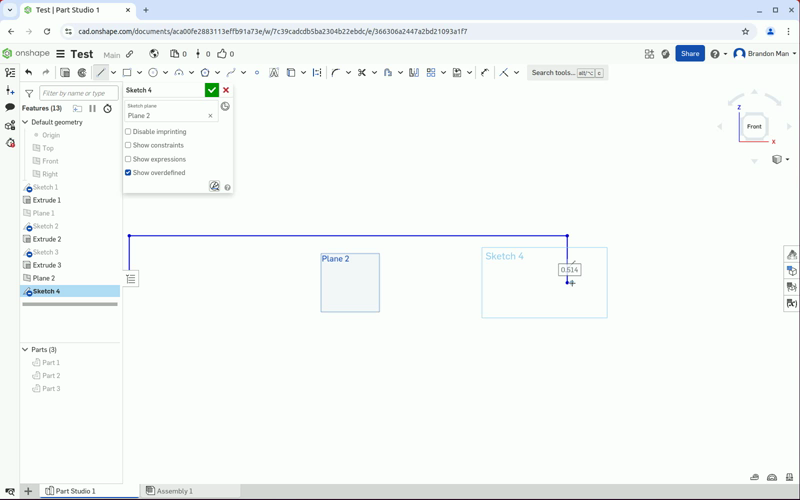
scroll(-6)
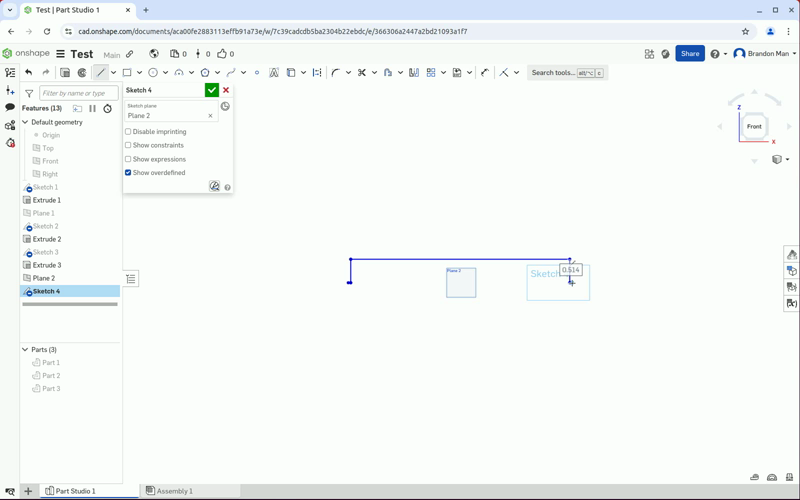
key_up(shift)
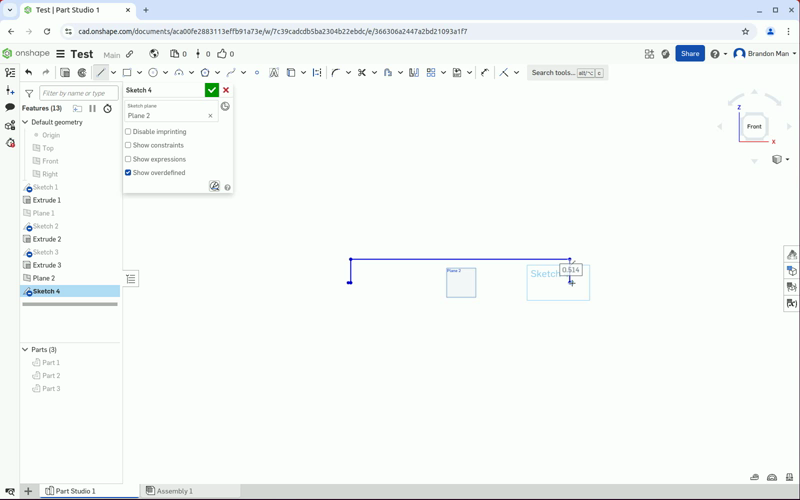
key_down(shift)
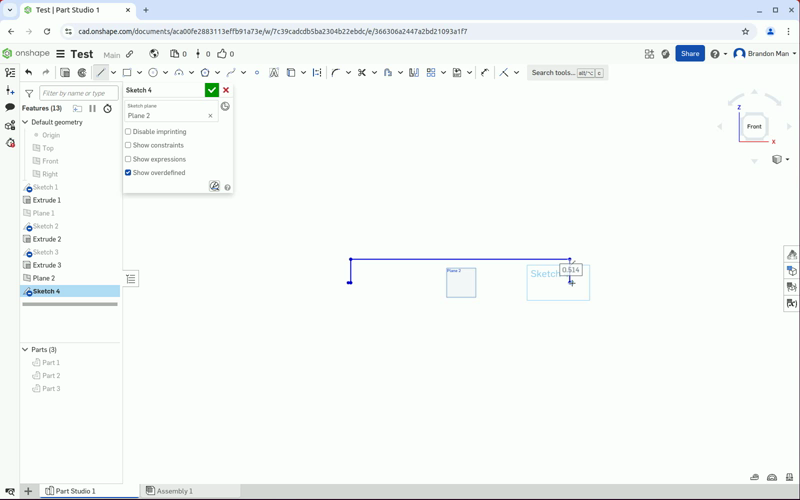
mouse_move(589, 282)
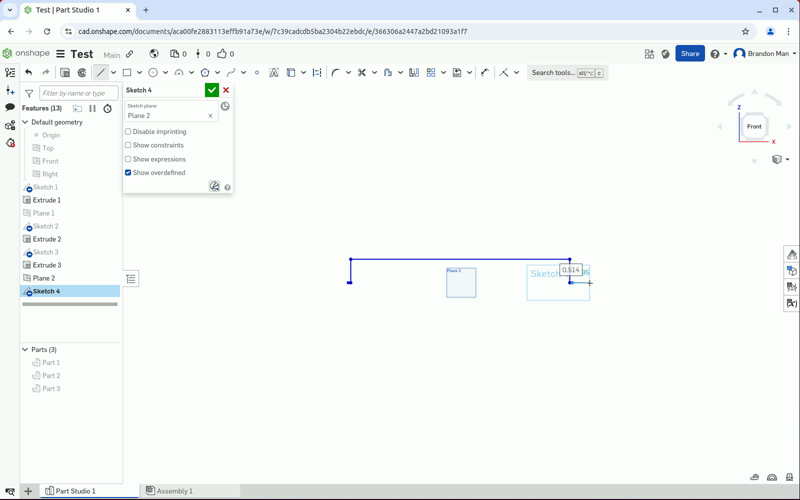
mouse_move(572, 257)
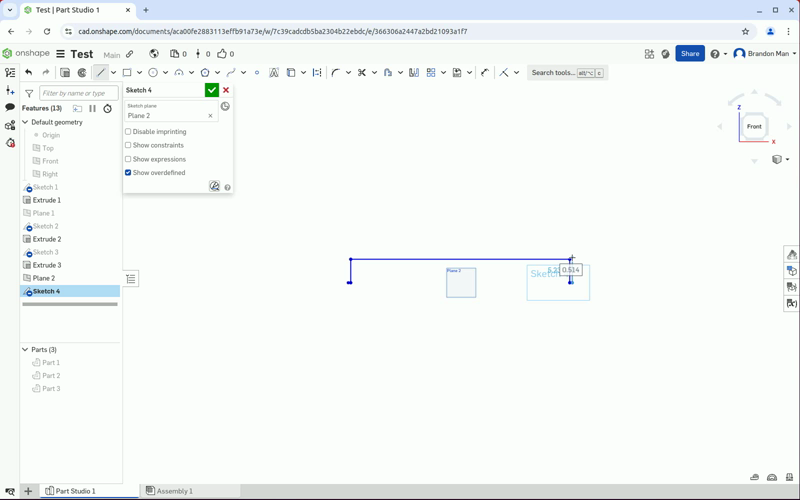
scroll(6)
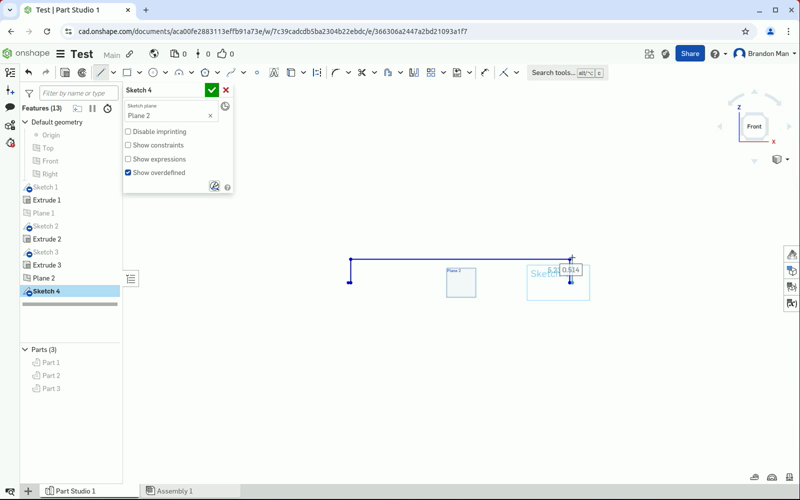
scroll(6)
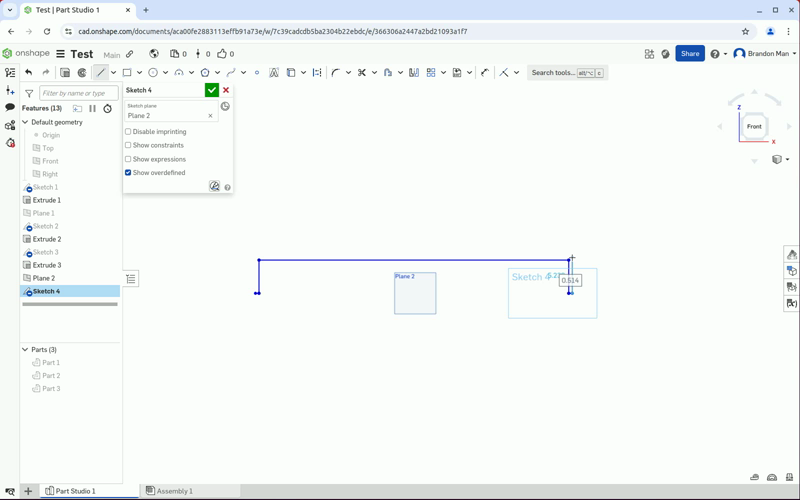
scroll(6)
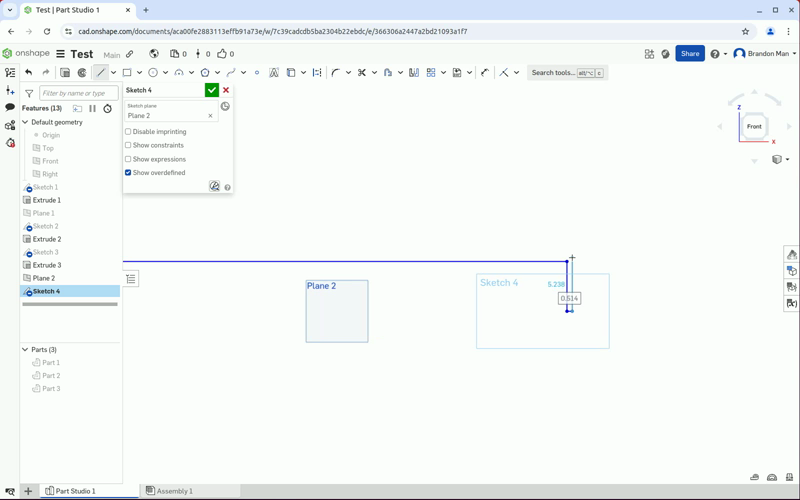
scroll(6)
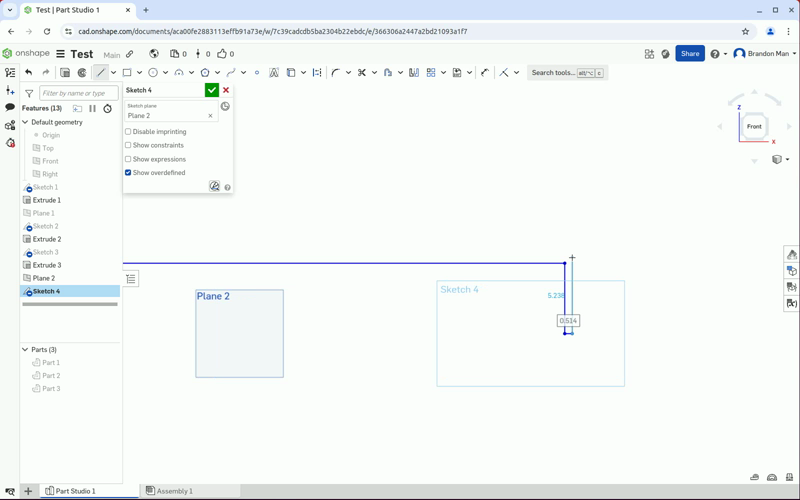
scroll(6)
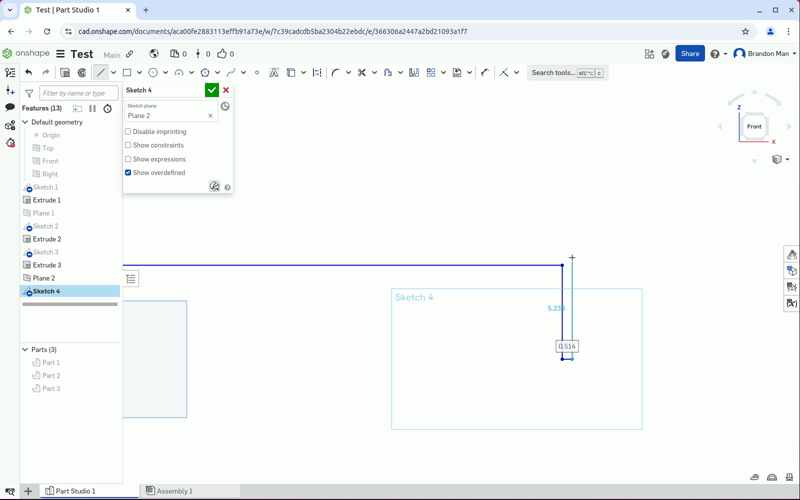
scroll(6)
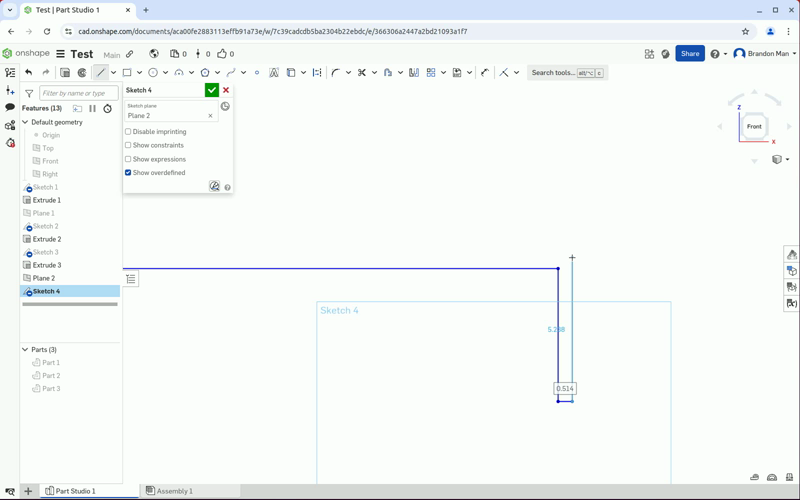
scroll(6)
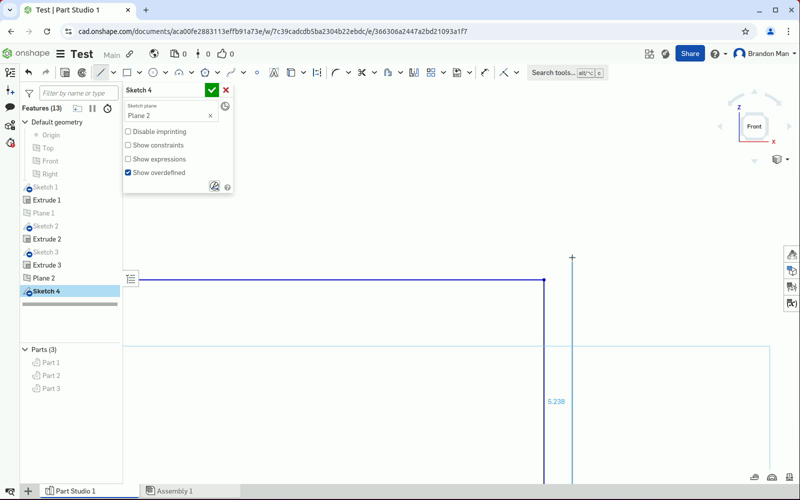
click(572, 257)
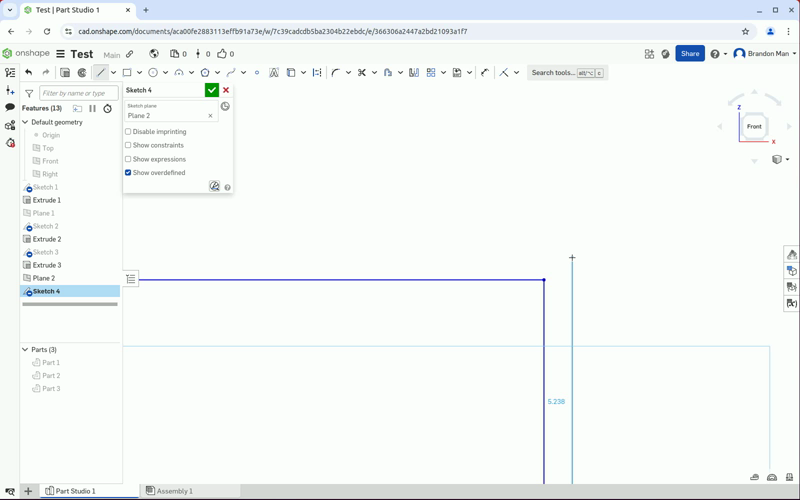
scroll(-6)
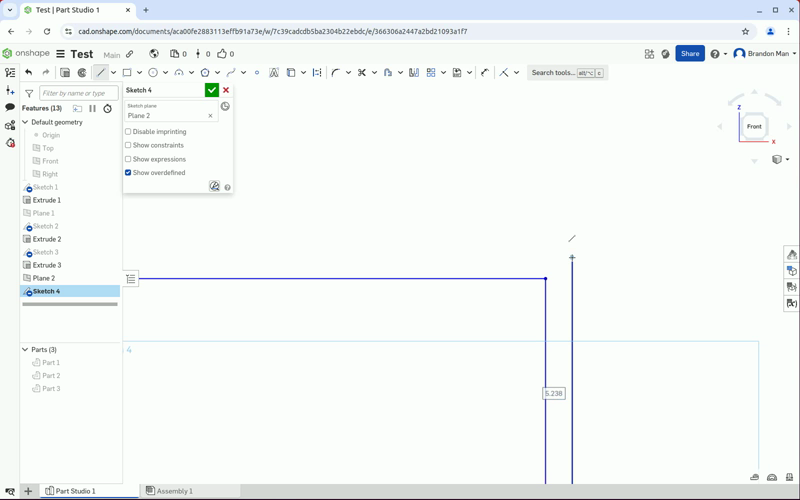
scroll(-6)
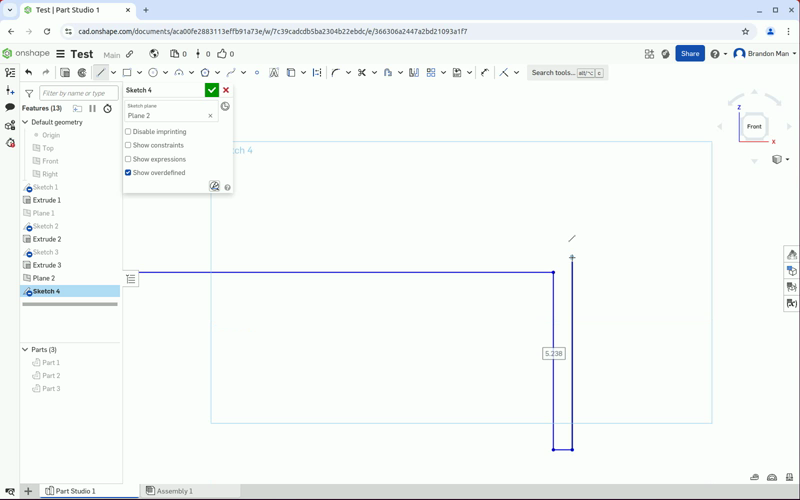
scroll(-6)
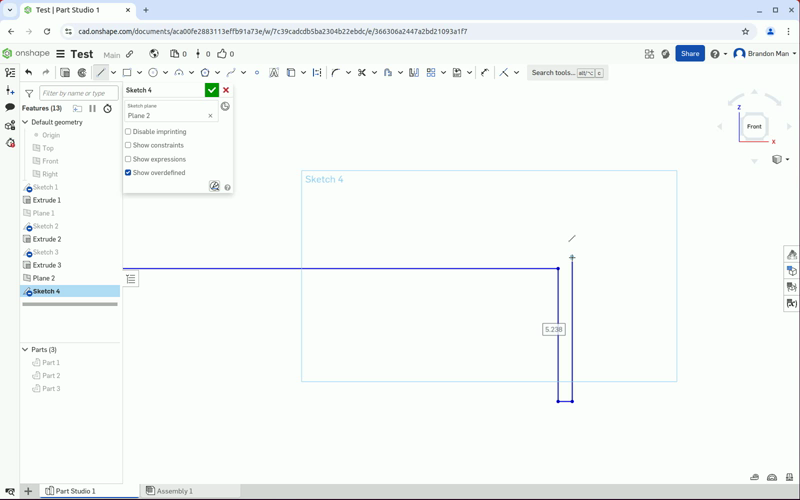
scroll(-6)
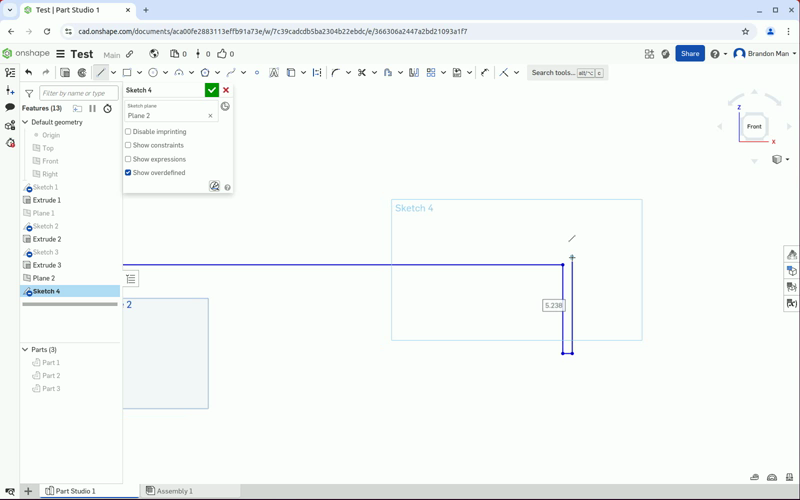
scroll(-6)
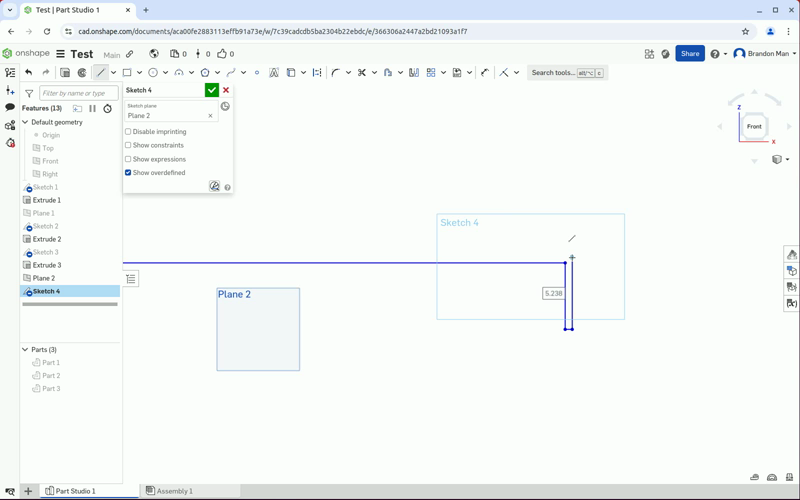
scroll(-6)
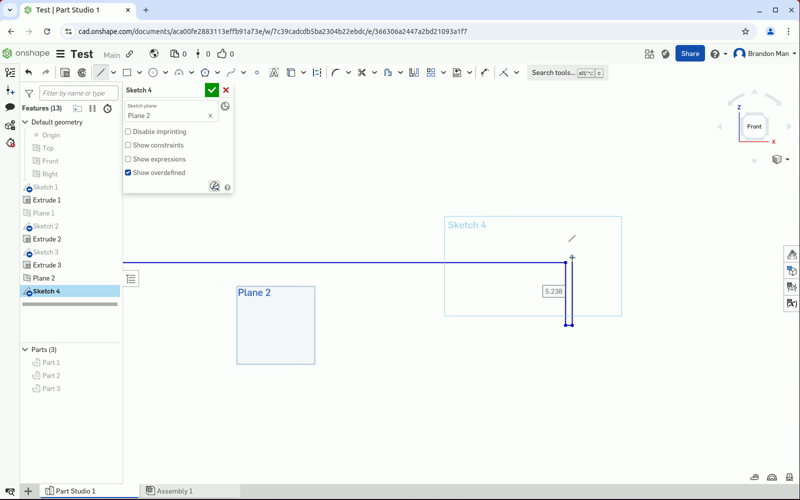
scroll(-6)
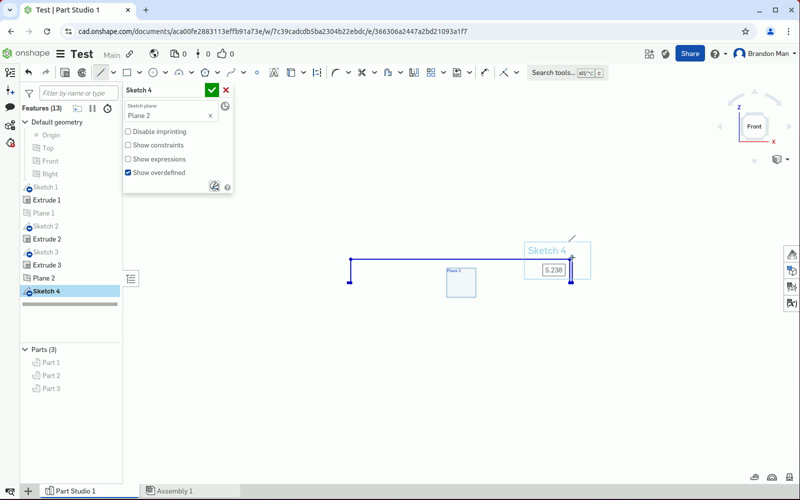
key_up(shift)
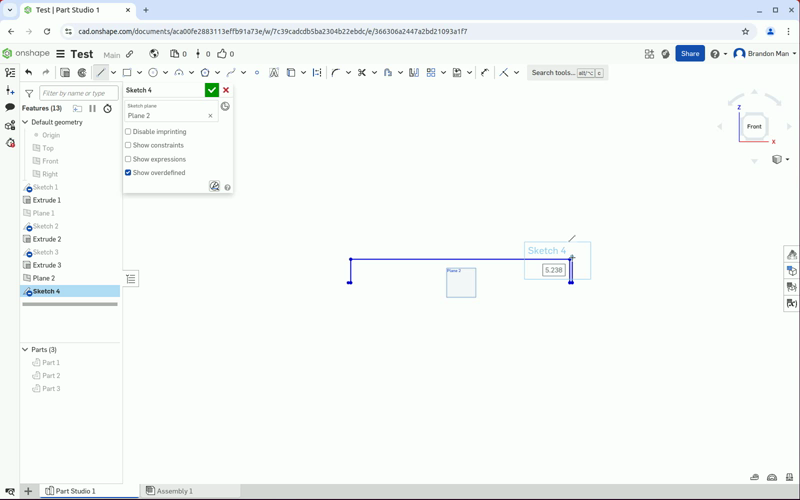
key_down(shift)
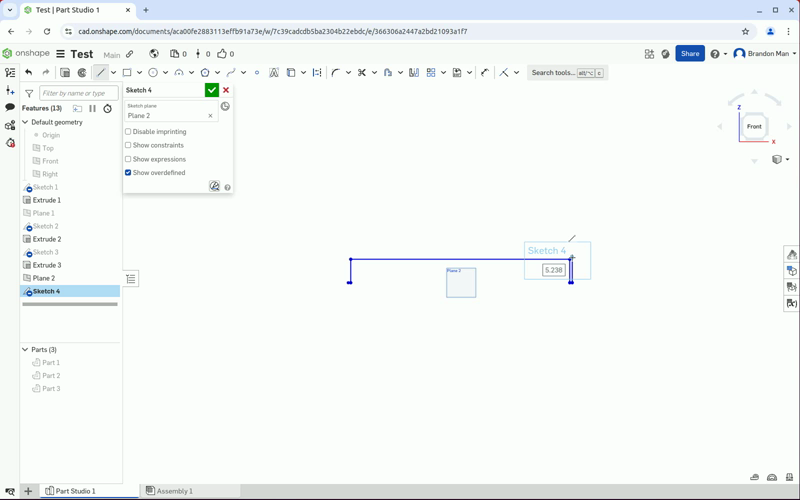
mouse_move(348, 257)
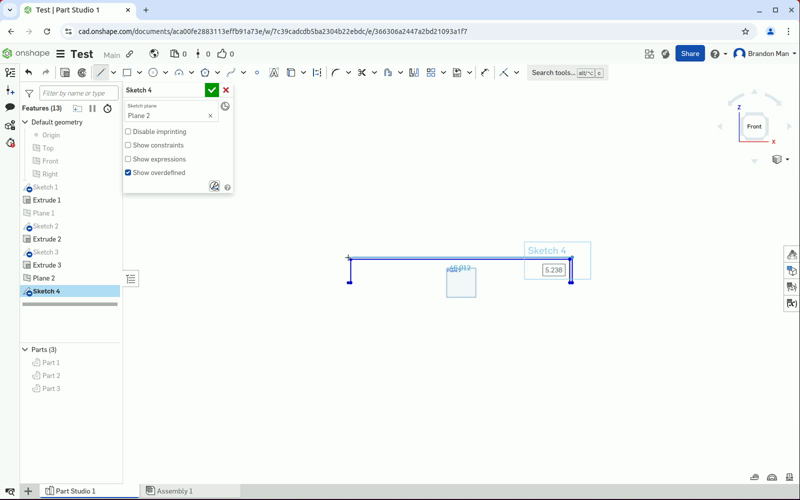
scroll(6)
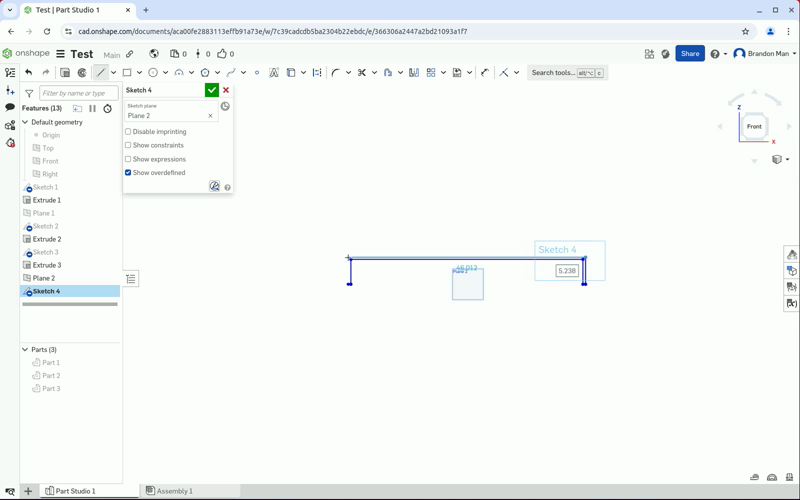
scroll(6)
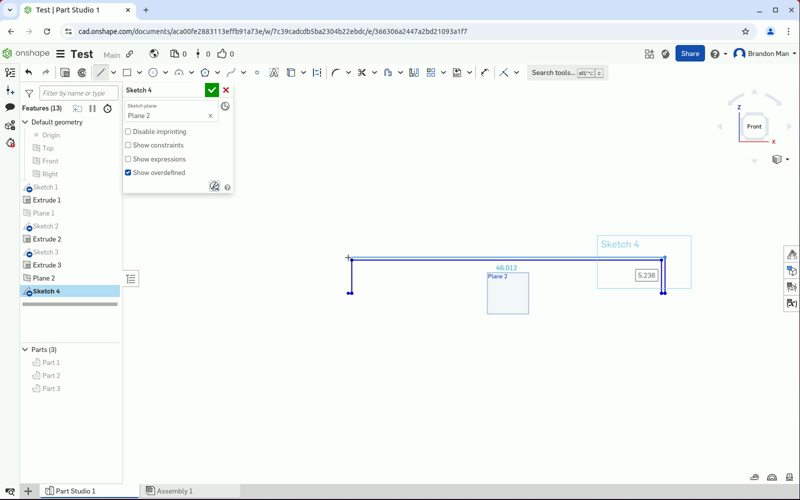
scroll(6)
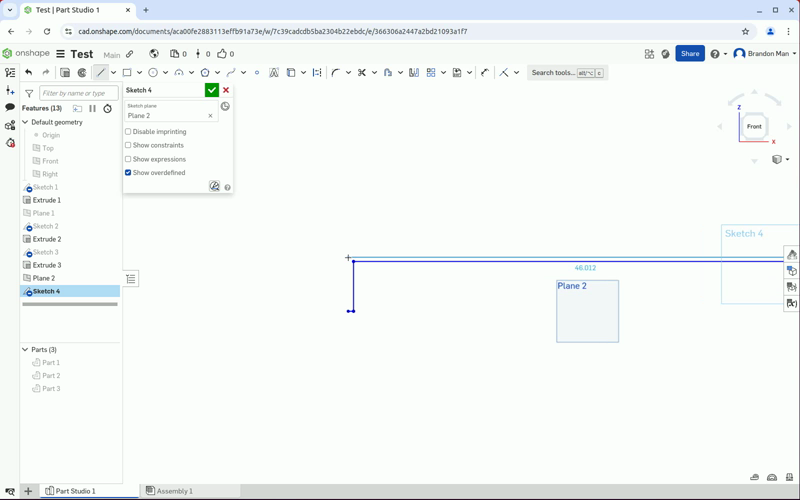
scroll(6)
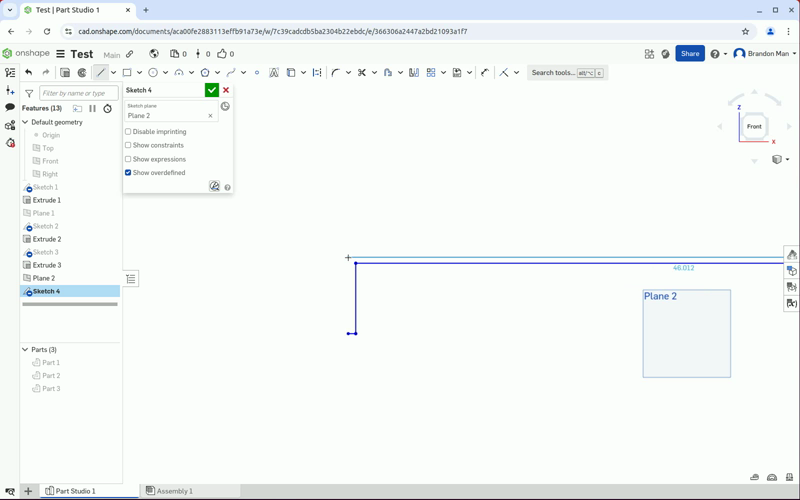
scroll(6)
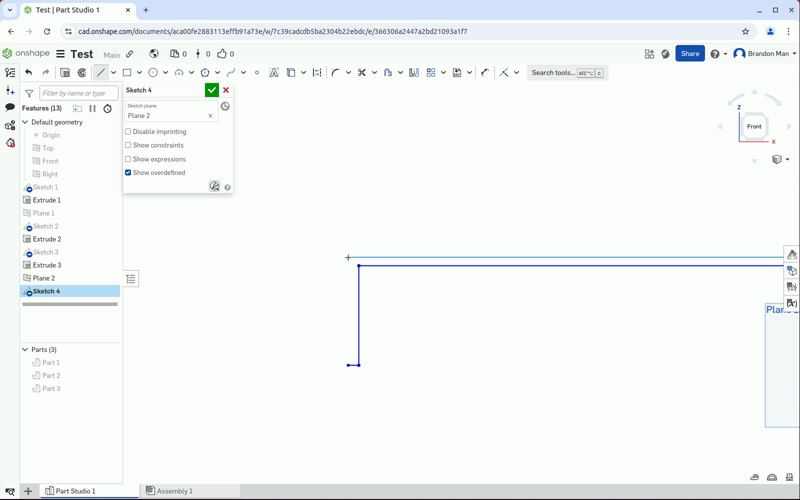
scroll(6)
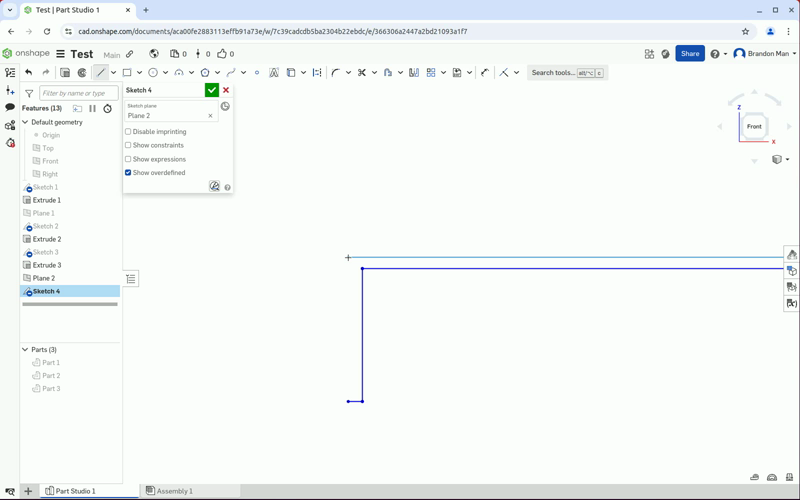
scroll(6)
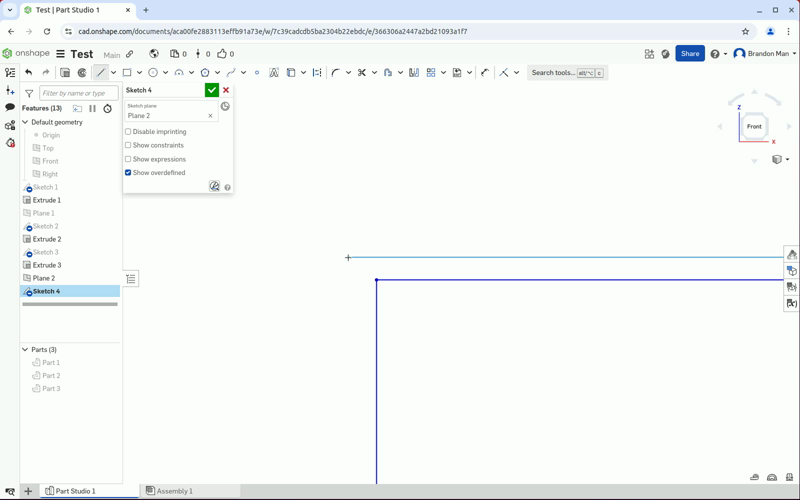
click(348, 257)
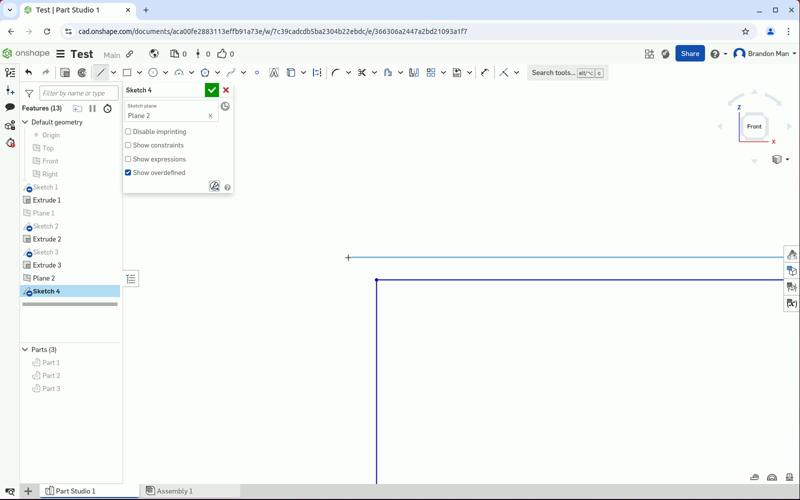
scroll(-6)
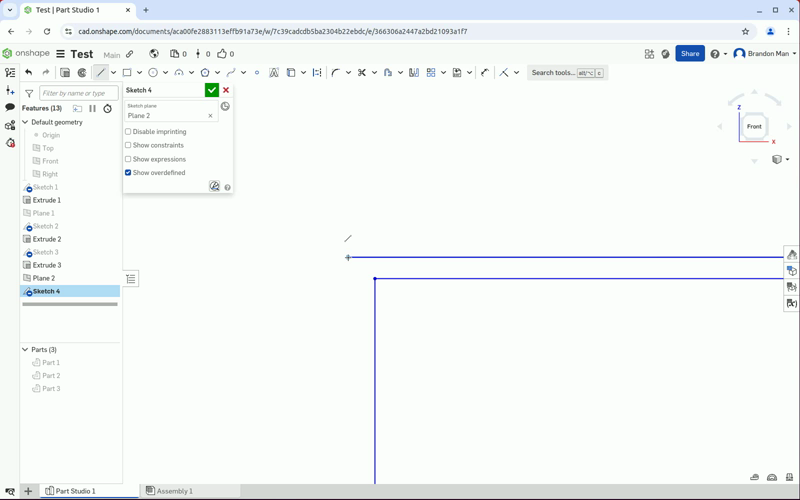
scroll(-6)
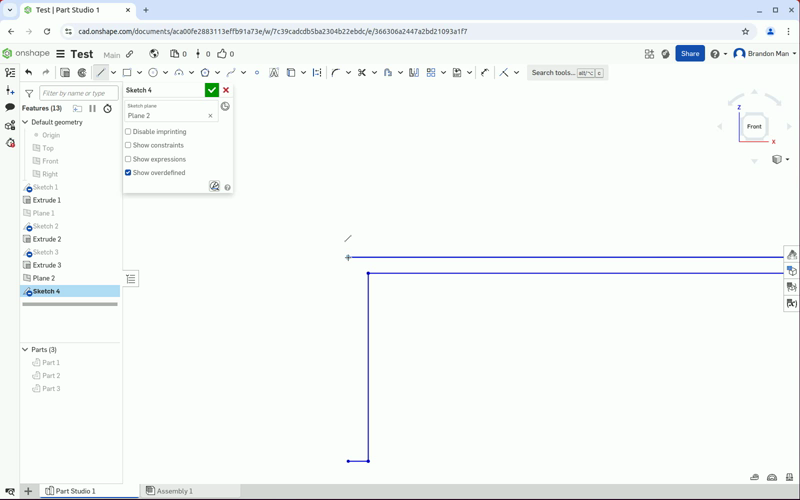
scroll(-6)
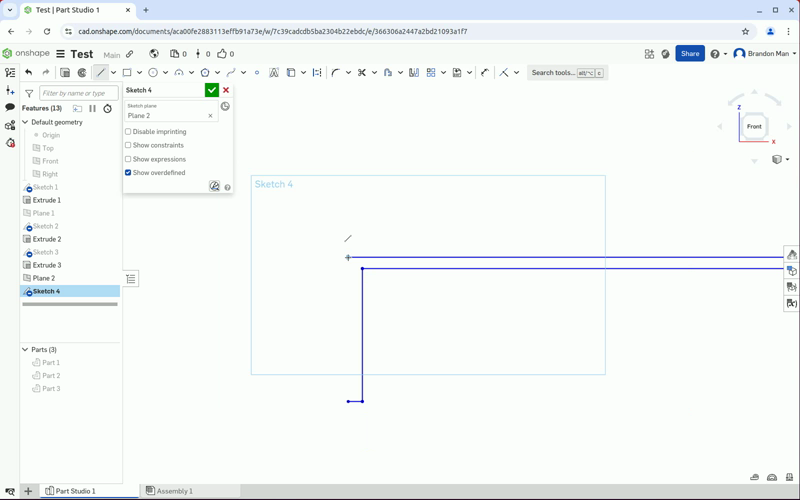
scroll(-6)
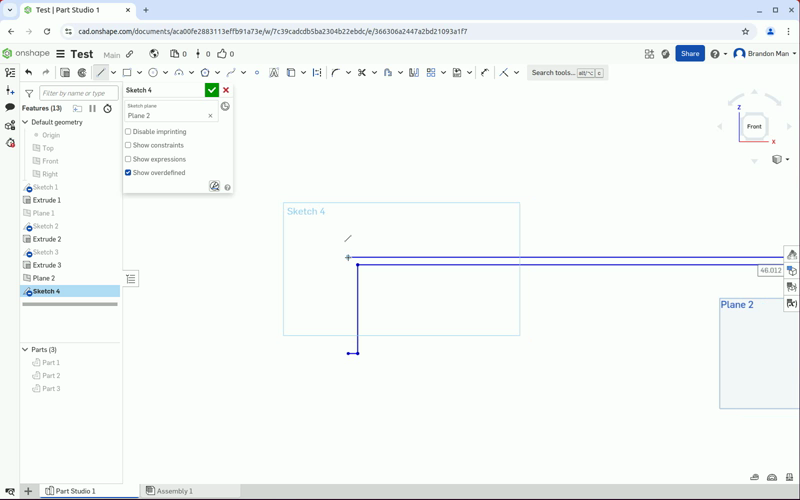
scroll(-6)
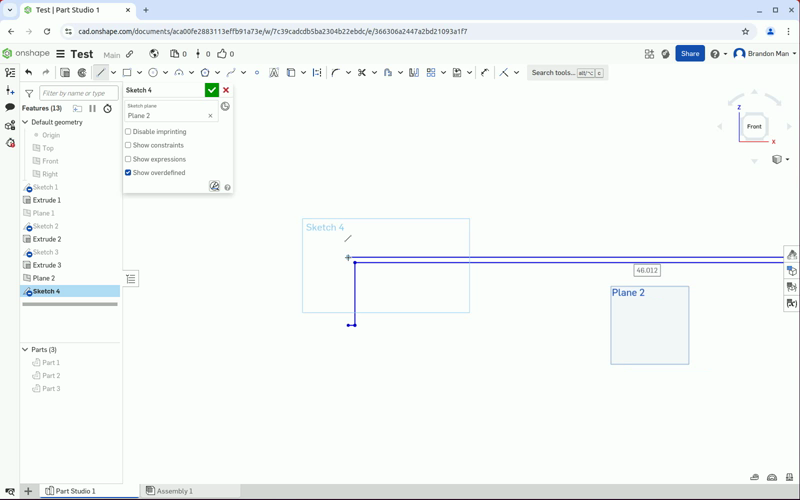
scroll(-6)
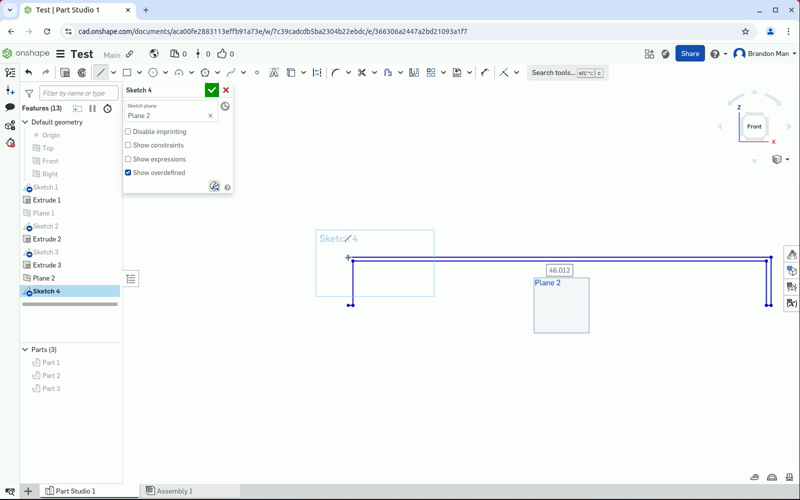
scroll(-6)
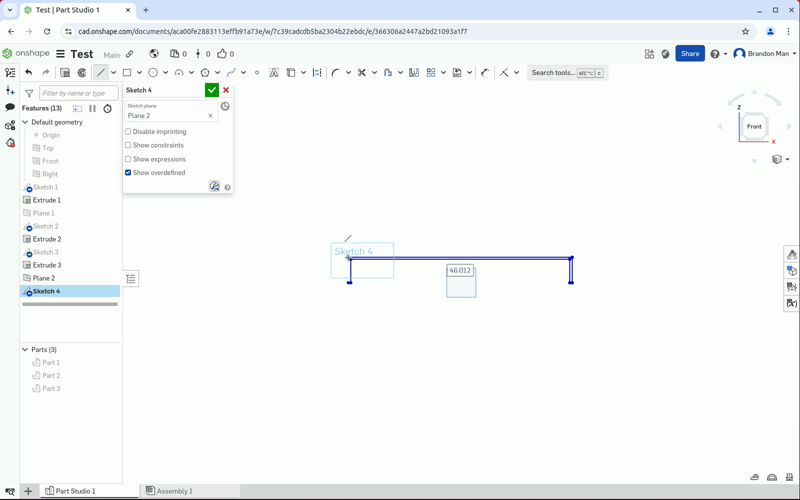
key_up(shift)
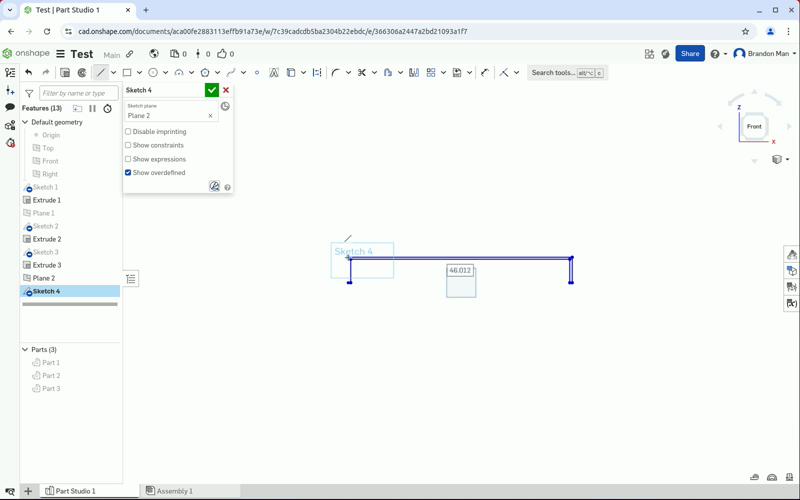
mouse_move(378, 257)
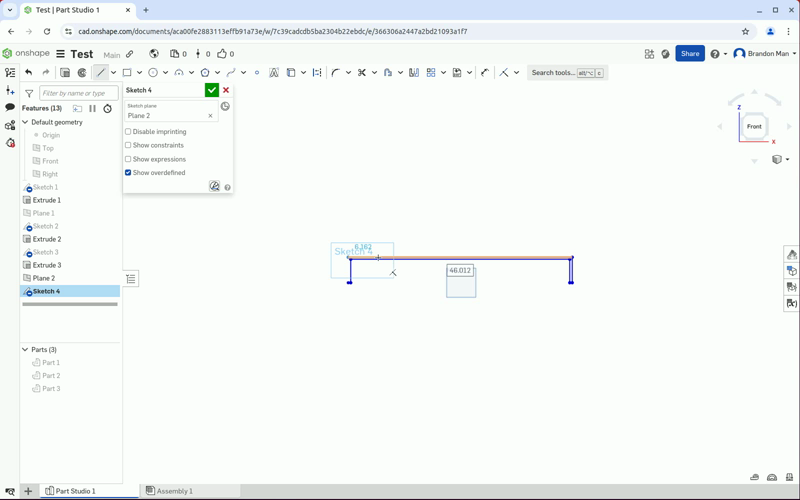
key_down(shift)
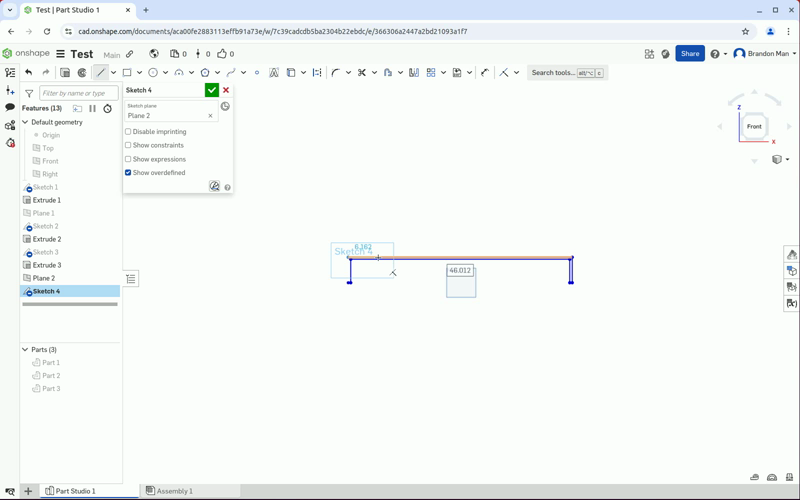
mouse_move(348, 282)
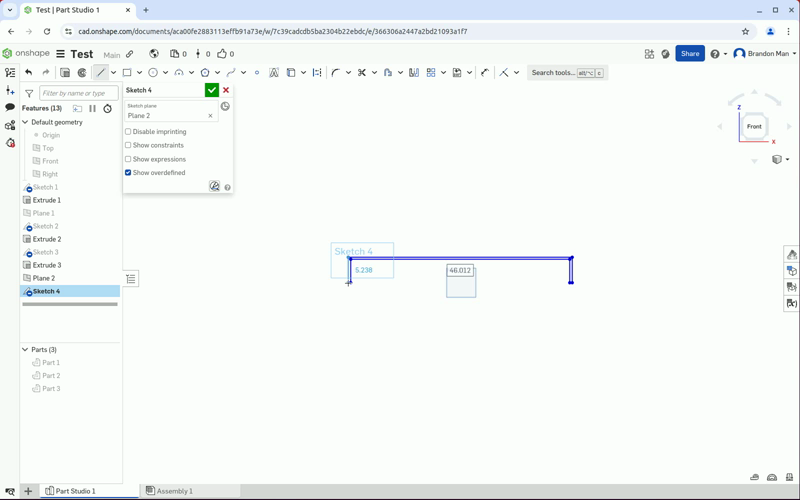
scroll(6)
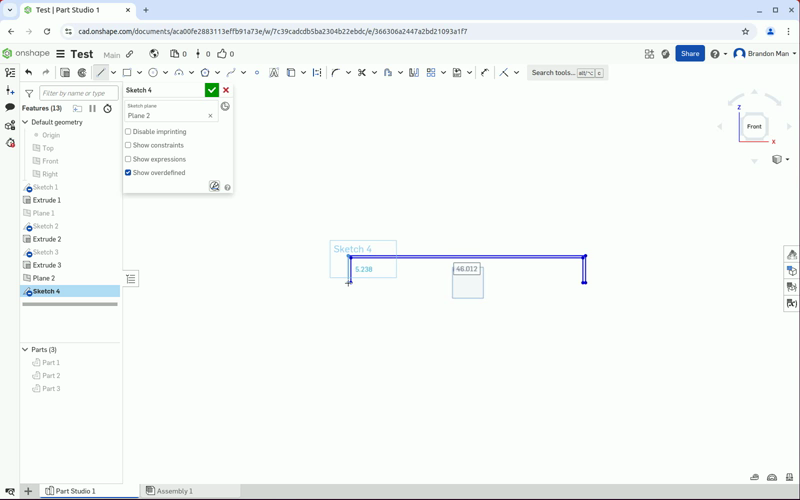
scroll(6)
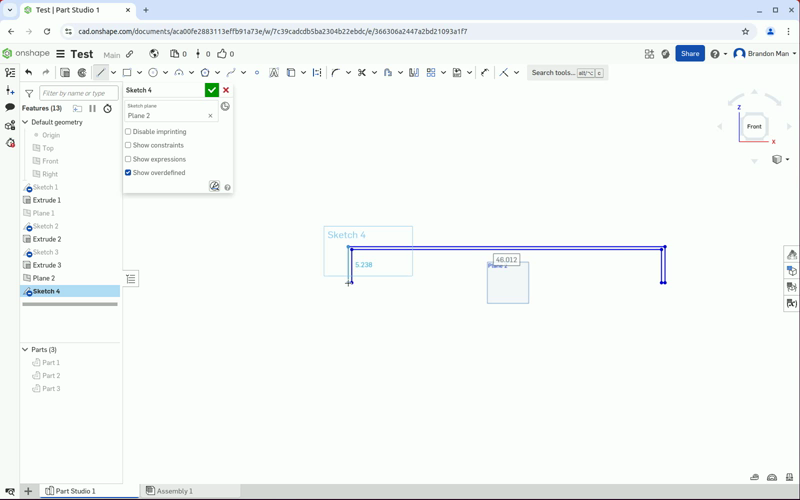
scroll(6)
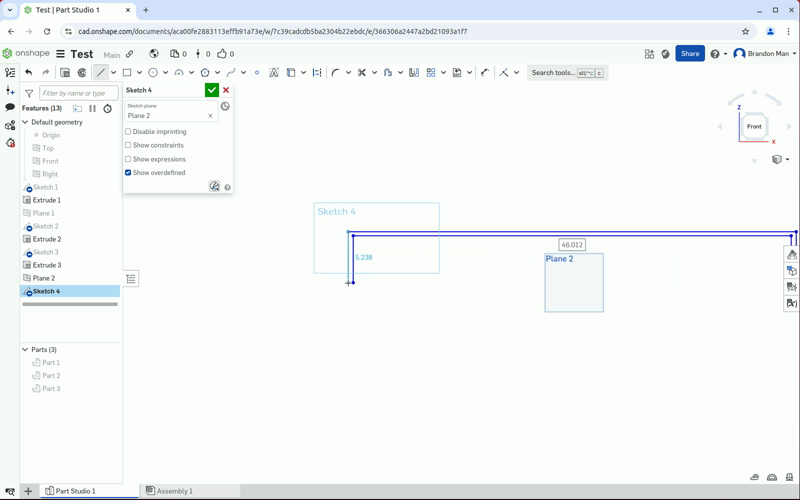
scroll(6)
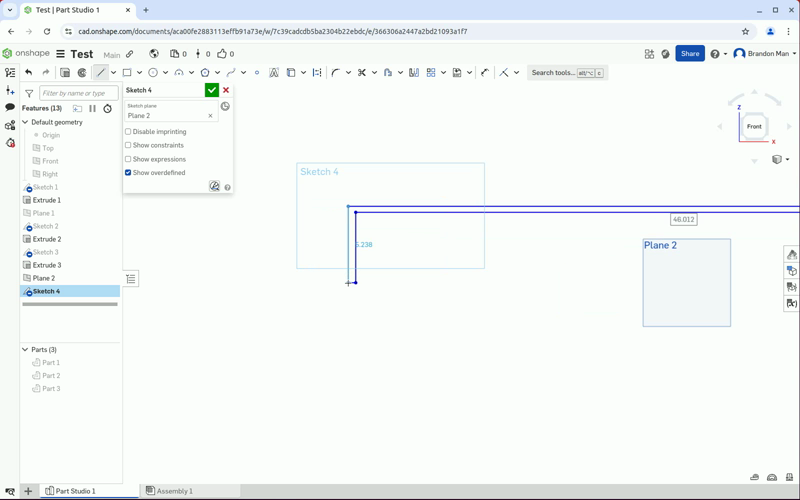
scroll(6)
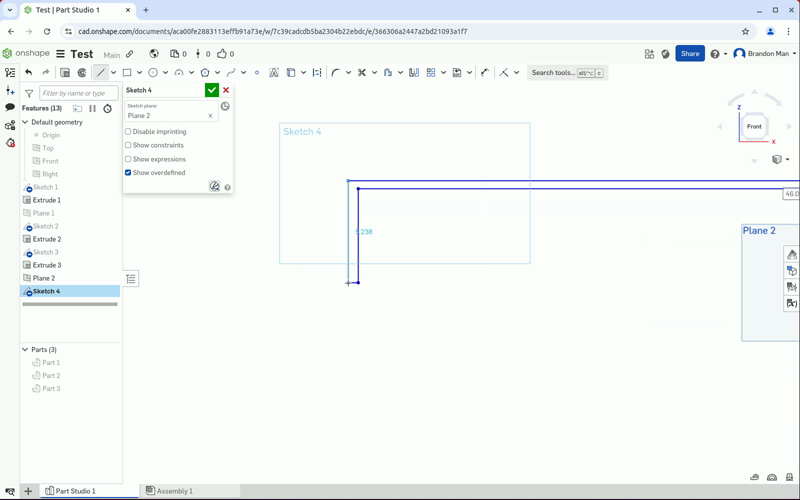
scroll(6)
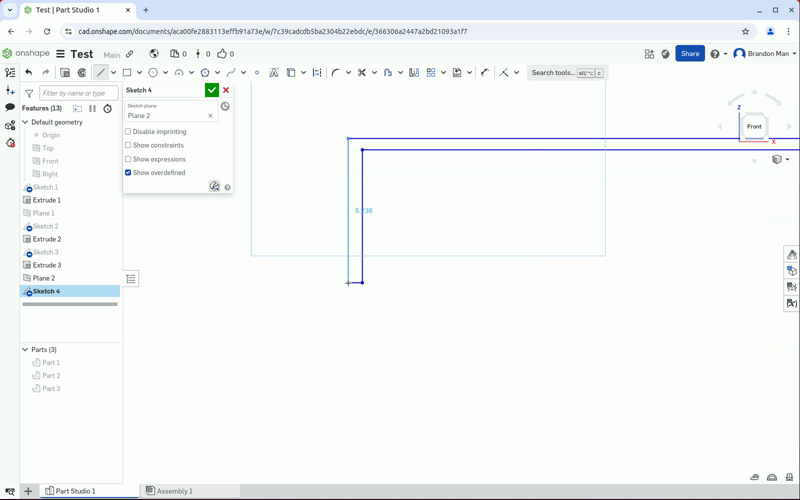
scroll(6)
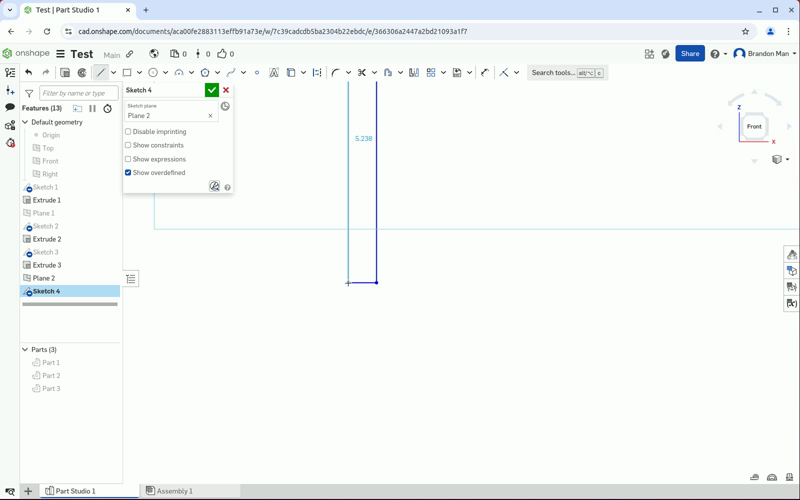
key_up(shift)
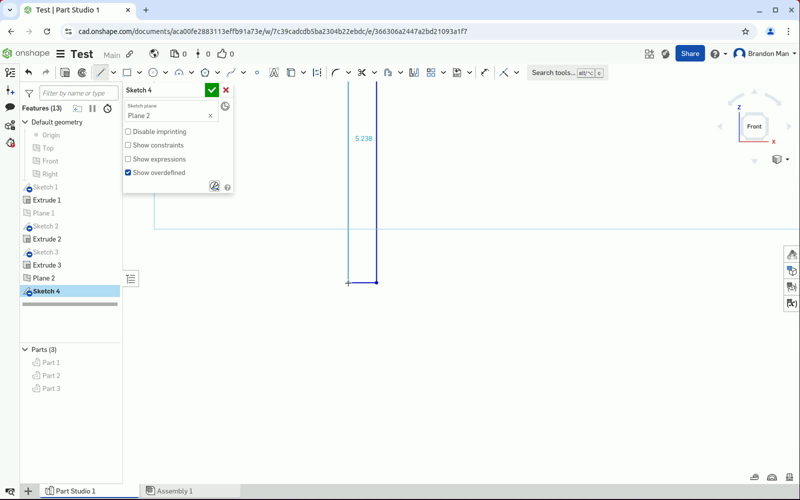
click(348, 282)
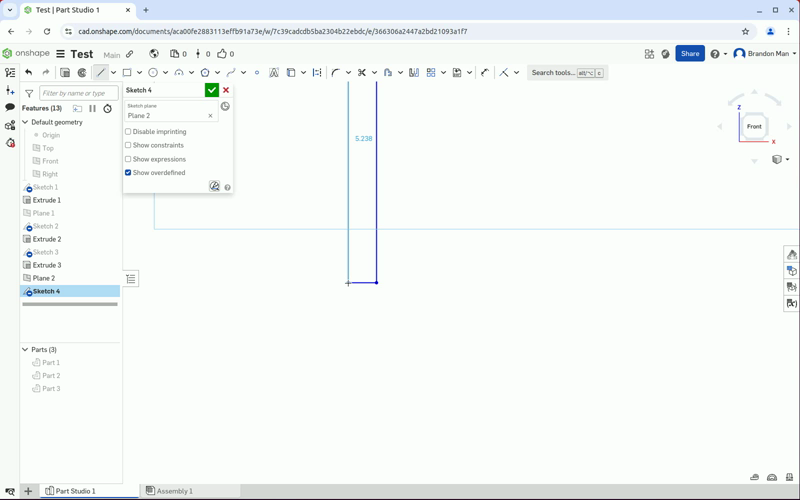
scroll(-6)
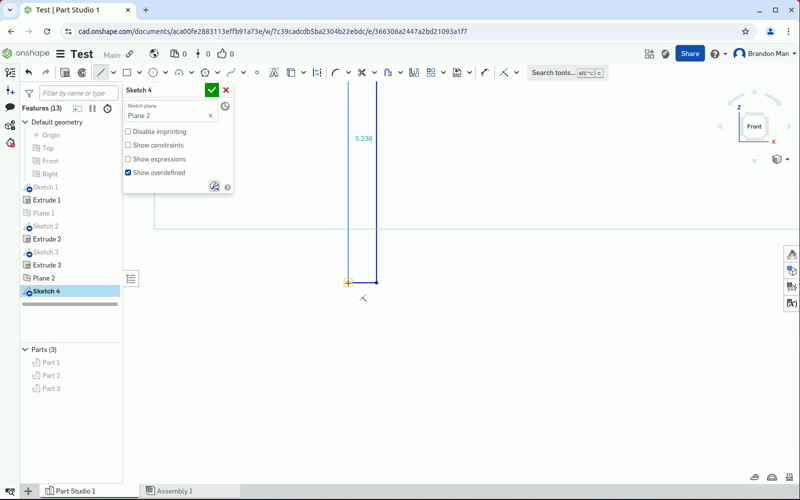
scroll(-6)
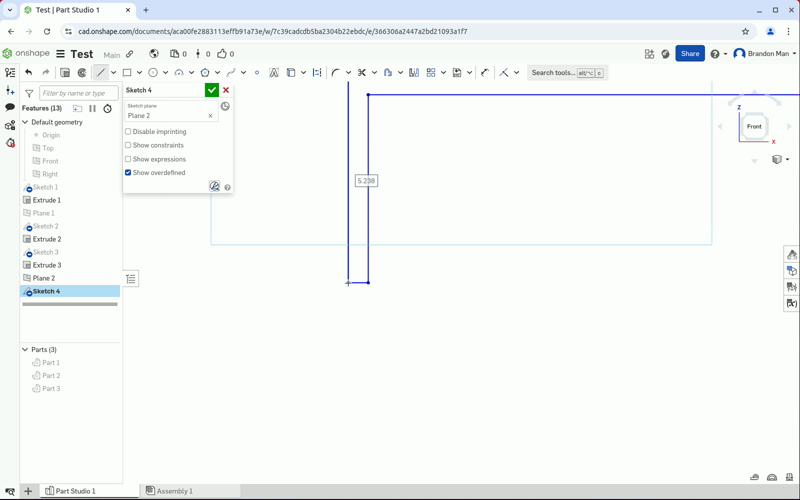
scroll(-6)
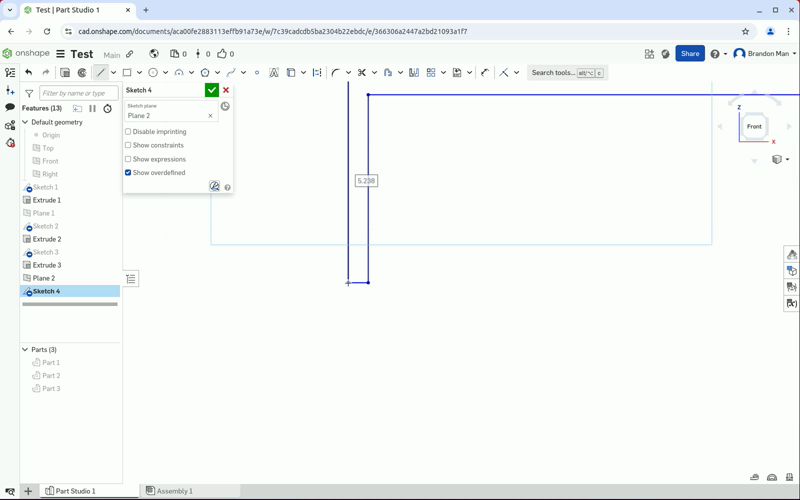
scroll(-6)
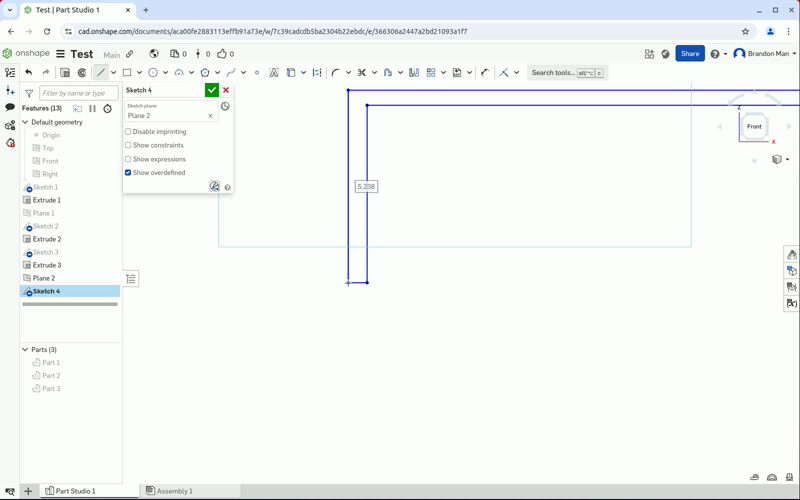
scroll(-6)
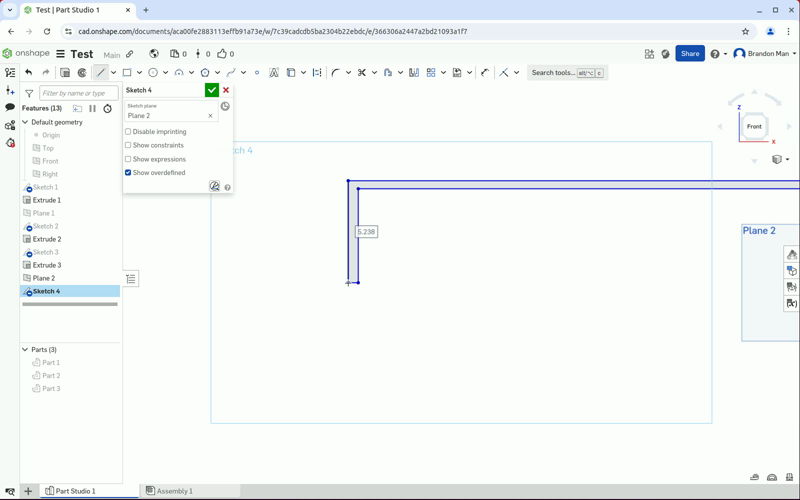
scroll(-6)
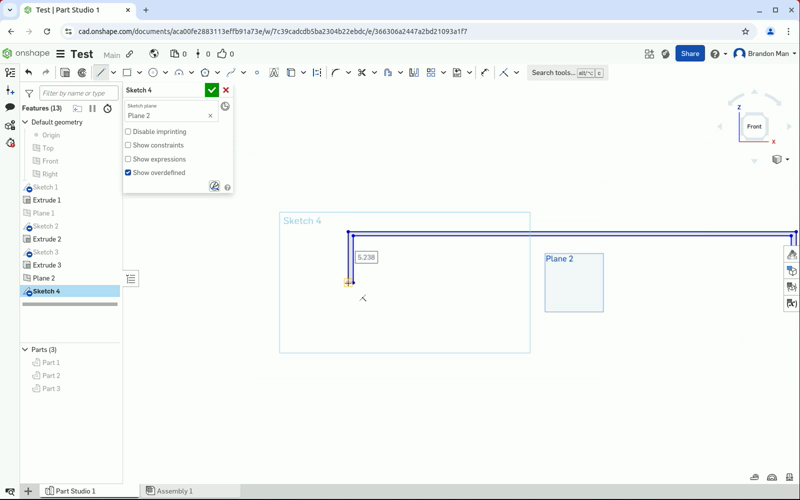
scroll(-6)
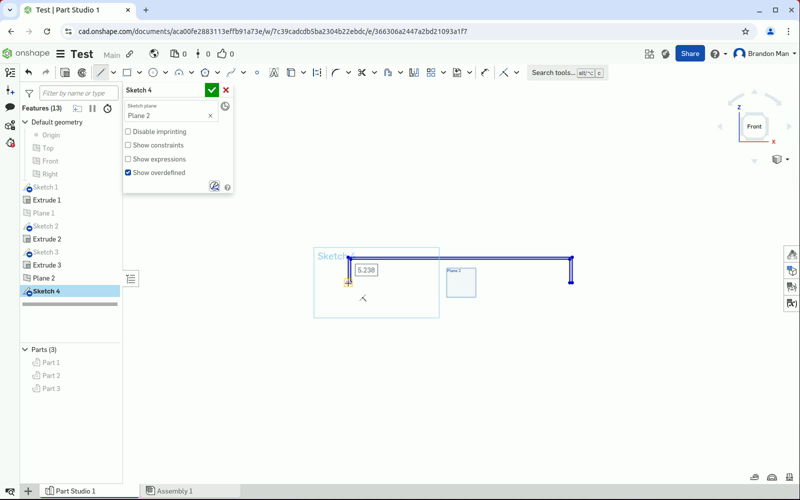
key(esc)
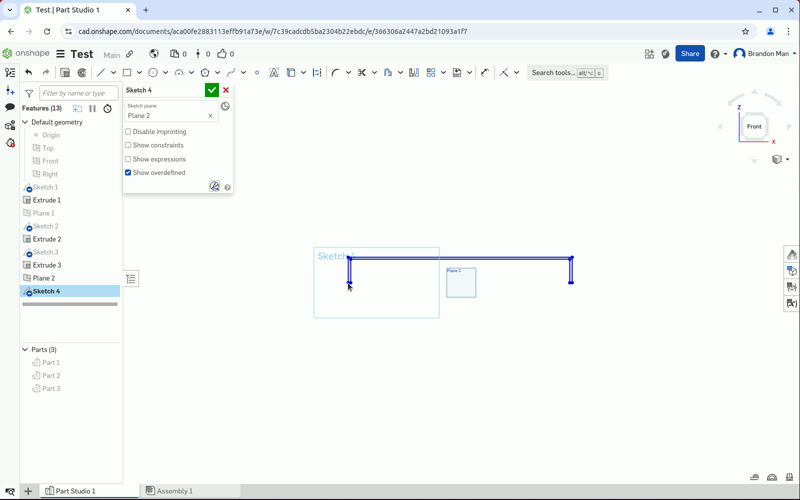
mouse_move(555, 258)
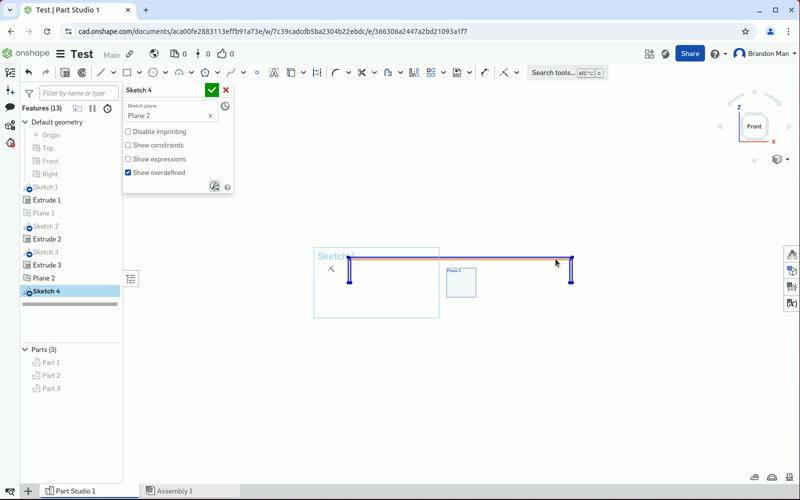
scroll(6)
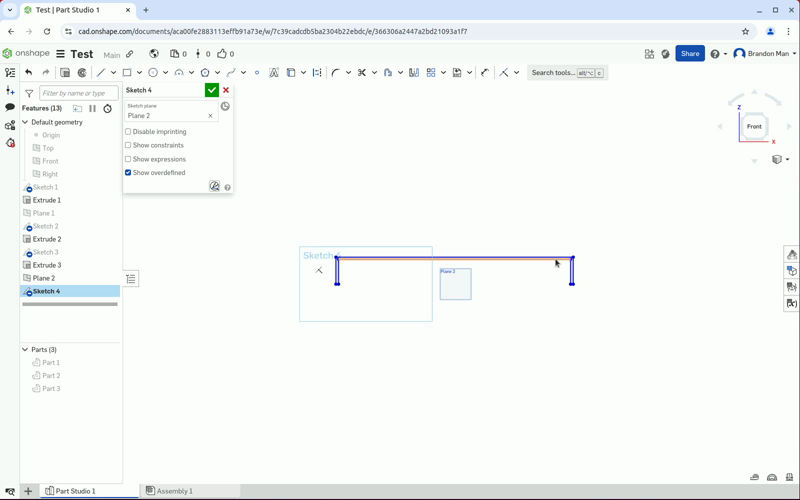
scroll(6)
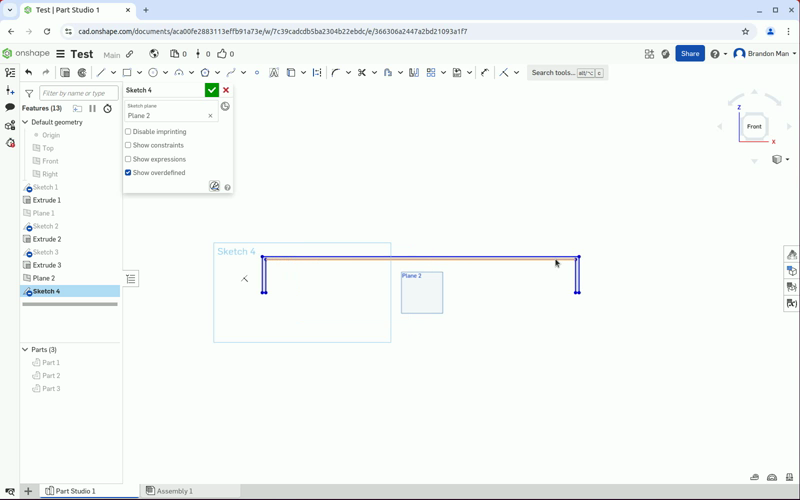
scroll(6)
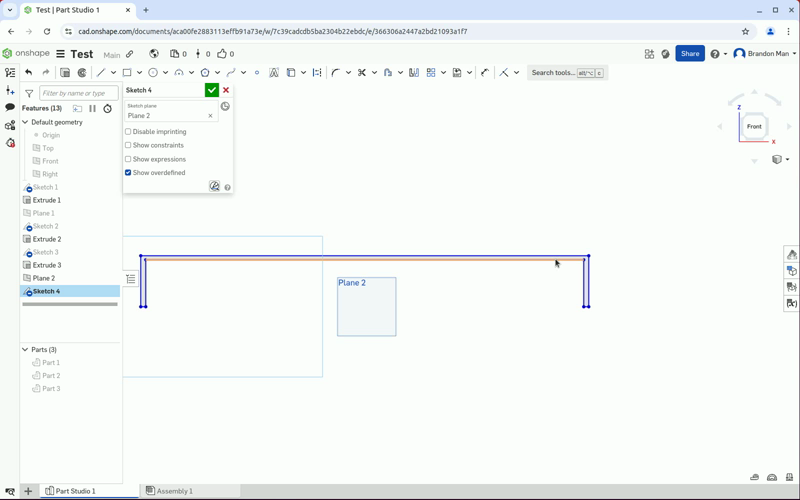
scroll(6)
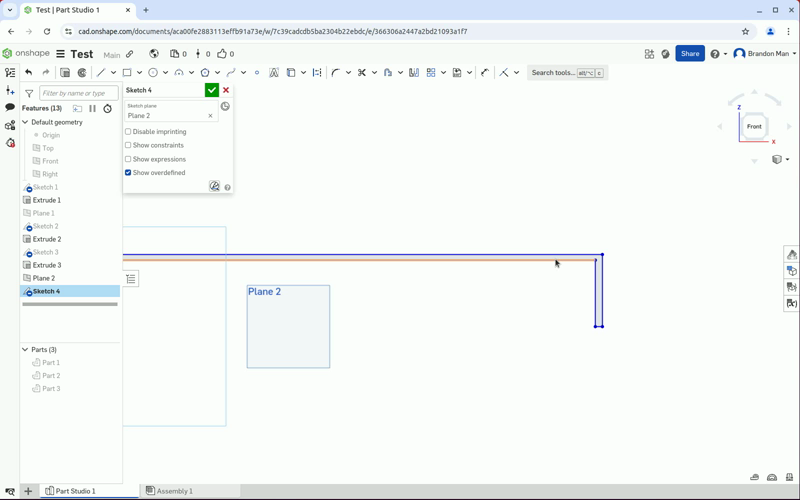
scroll(6)
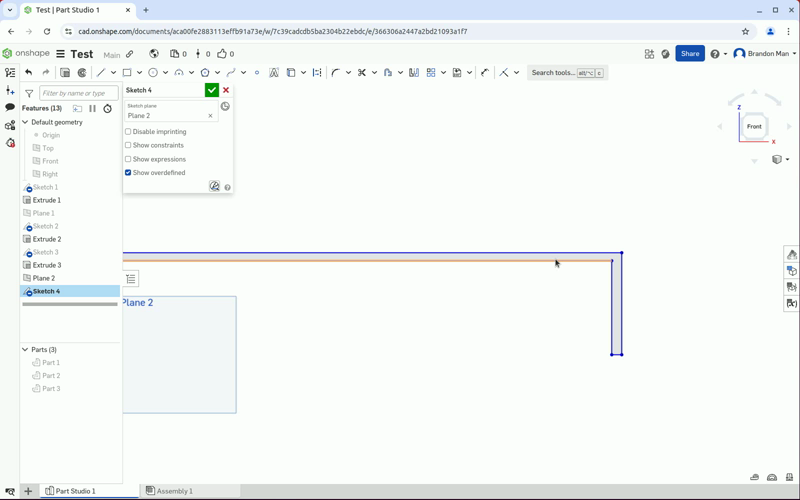
scroll(6)
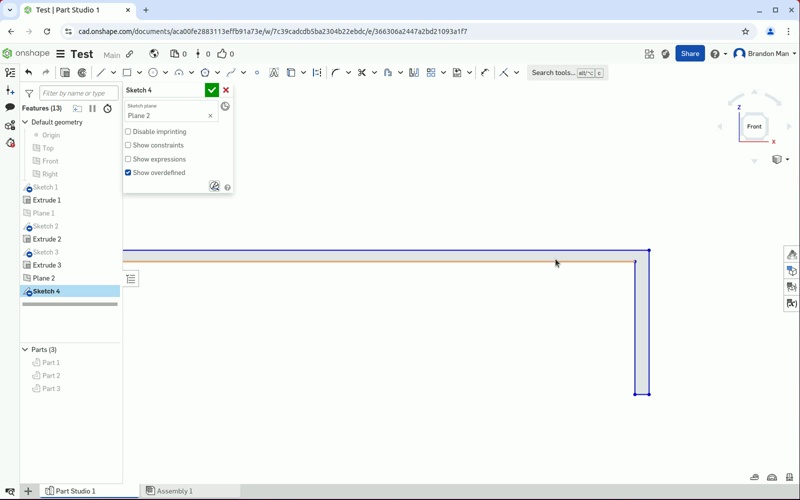
scroll(6)
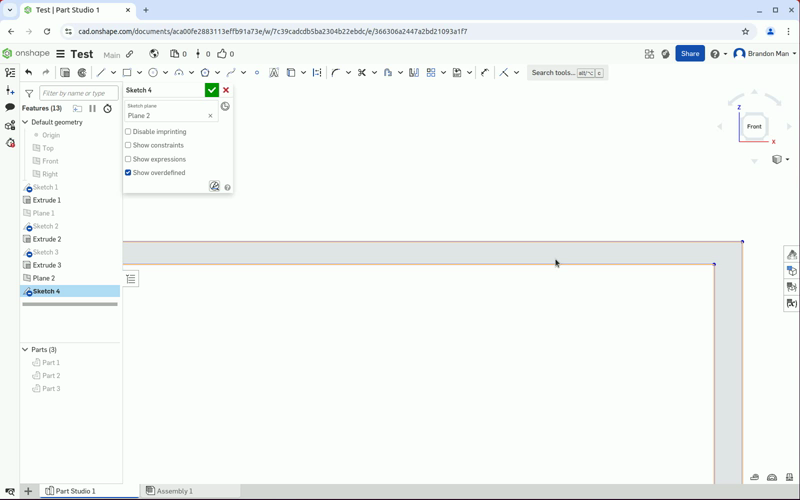
click(555, 258)
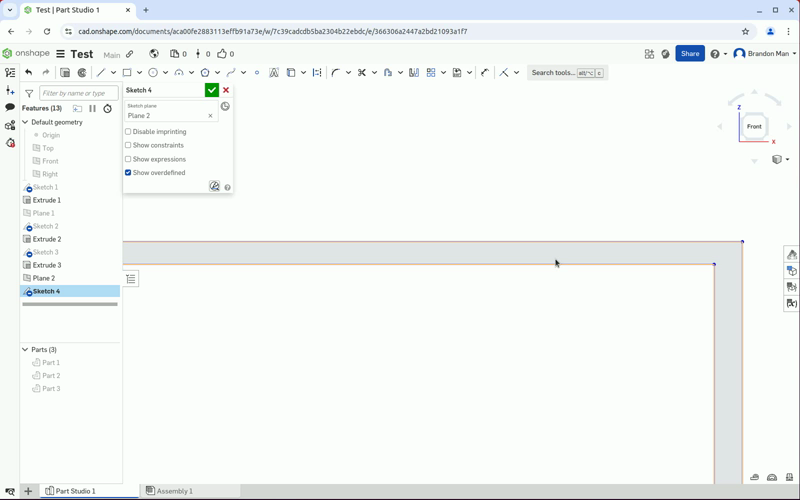
scroll(-6)
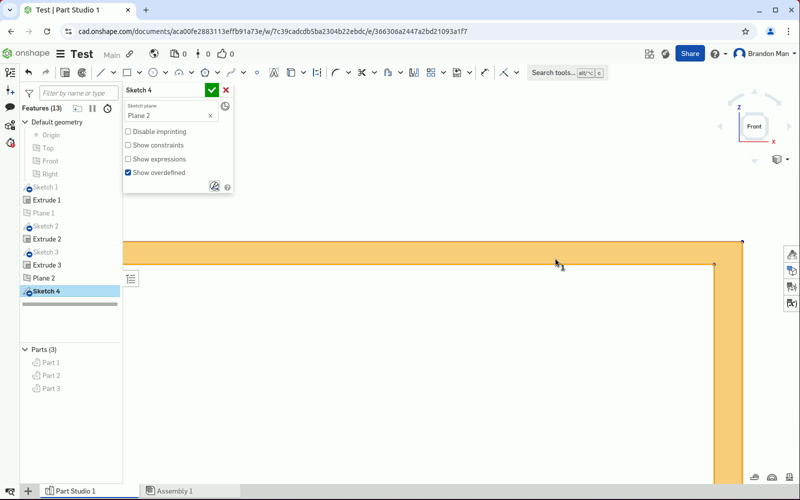
scroll(-6)
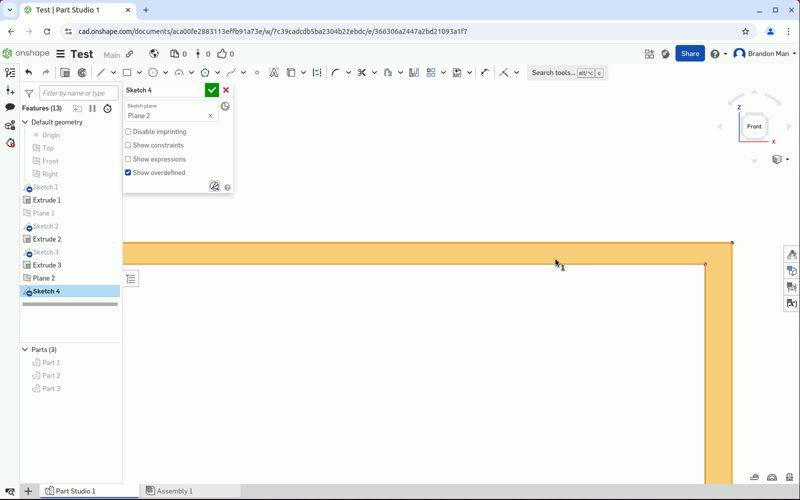
scroll(-6)
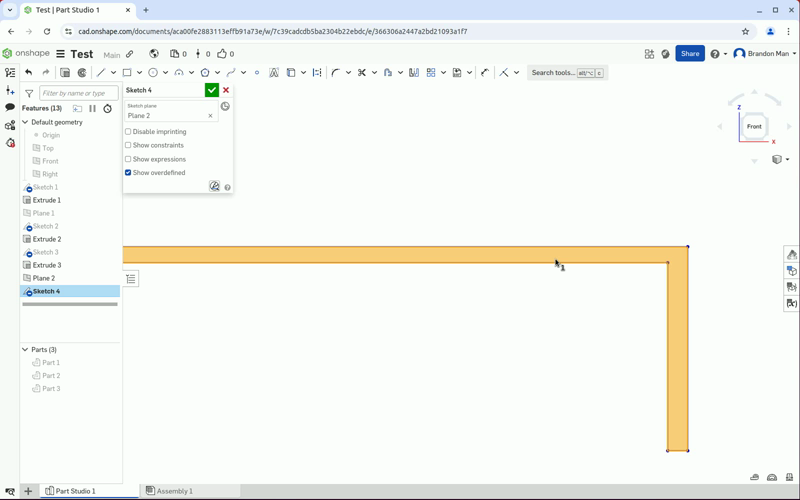
scroll(-6)
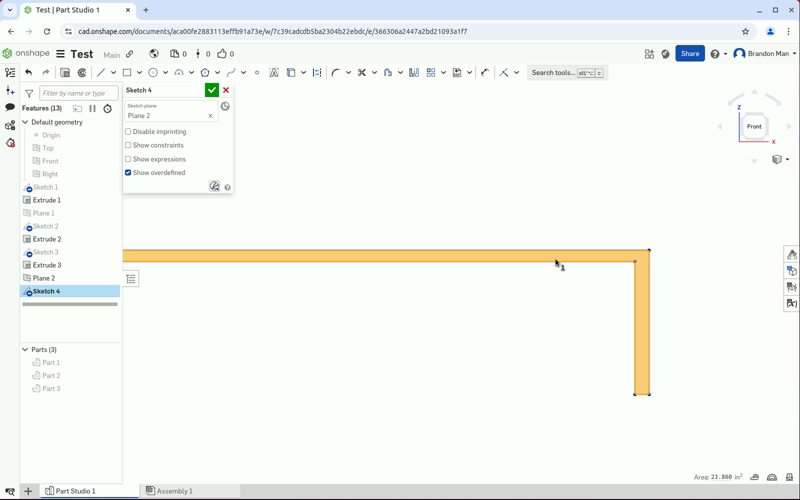
scroll(-6)
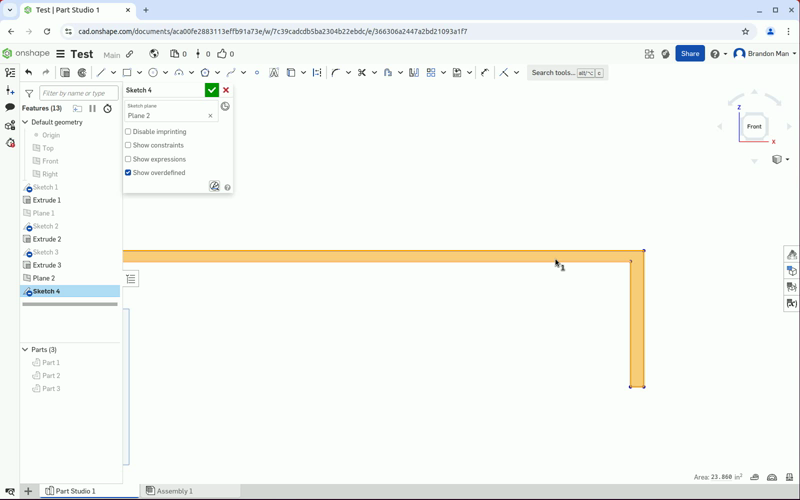
scroll(-6)
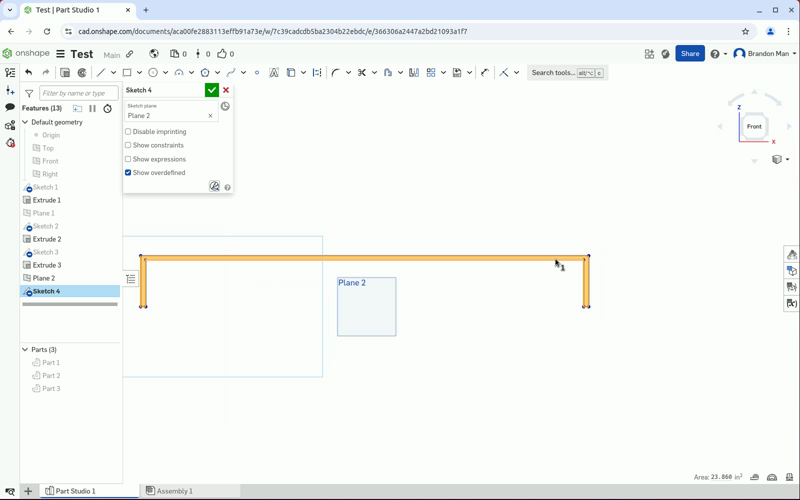
scroll(-6)
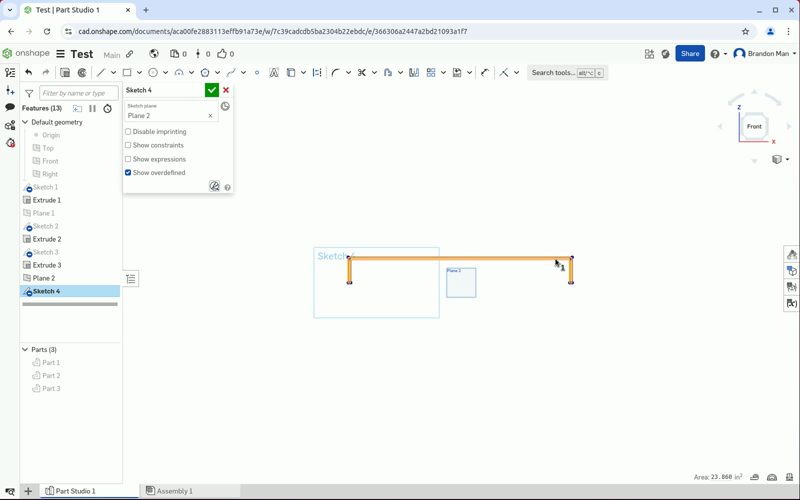
mouse_move(73, 352)
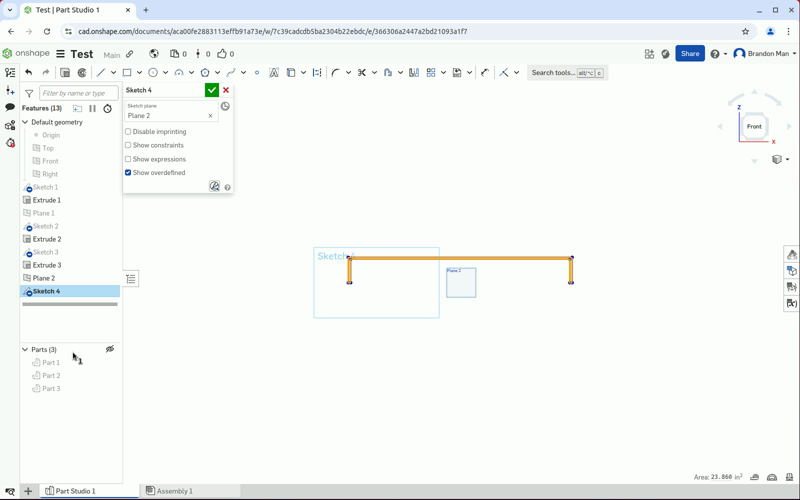
key(shift+y)
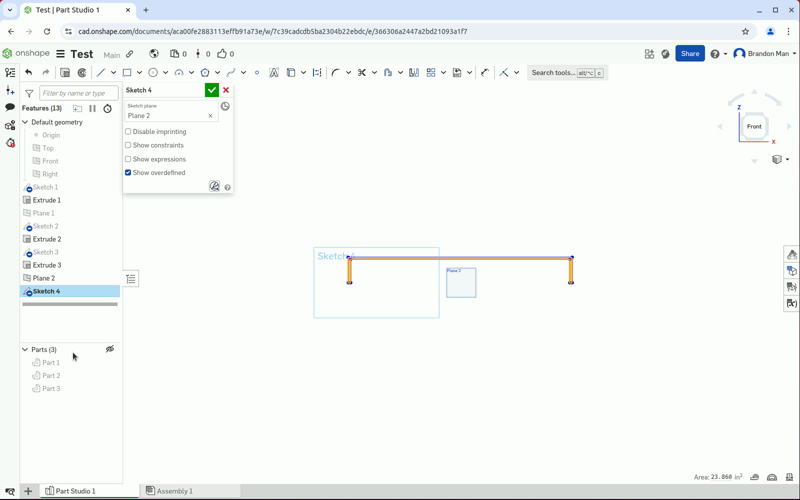
key(shift+e)
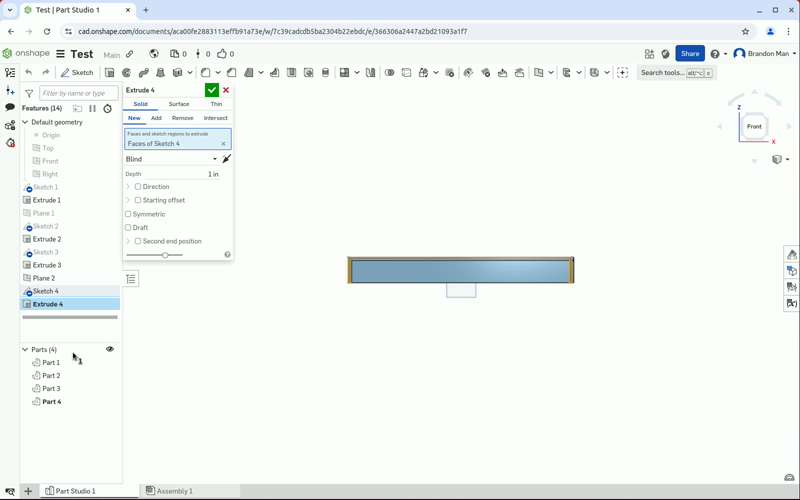
mouse_move(143, 106)
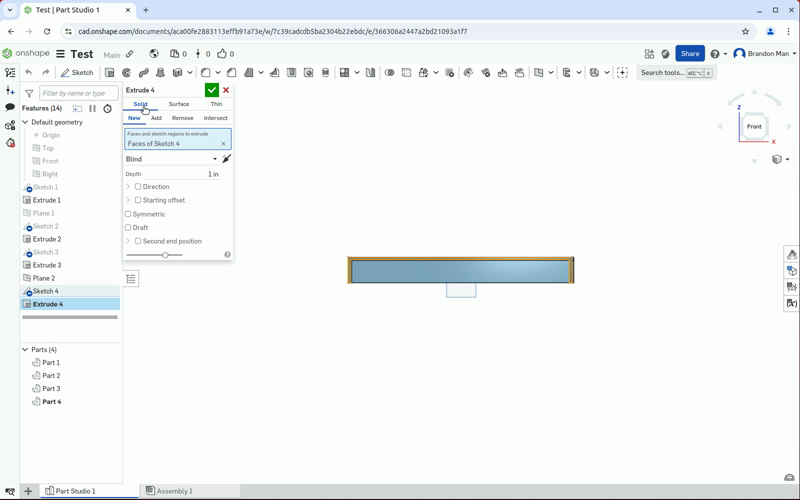
click(143, 106)
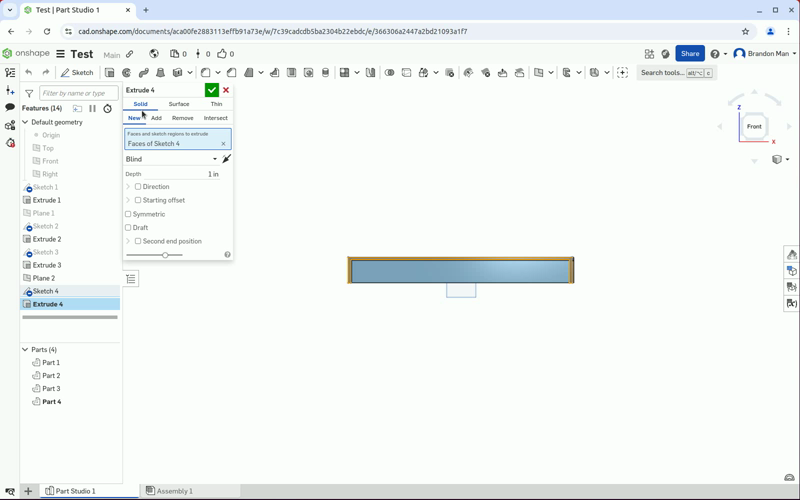
mouse_move(137, 120)
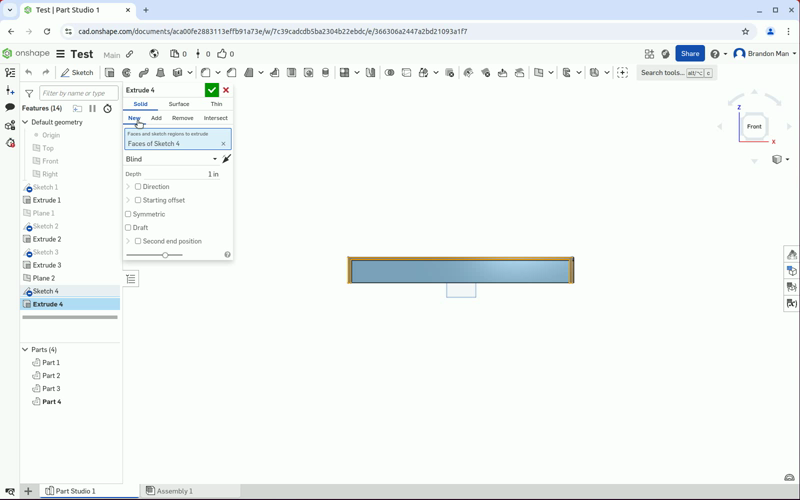
click(137, 120)
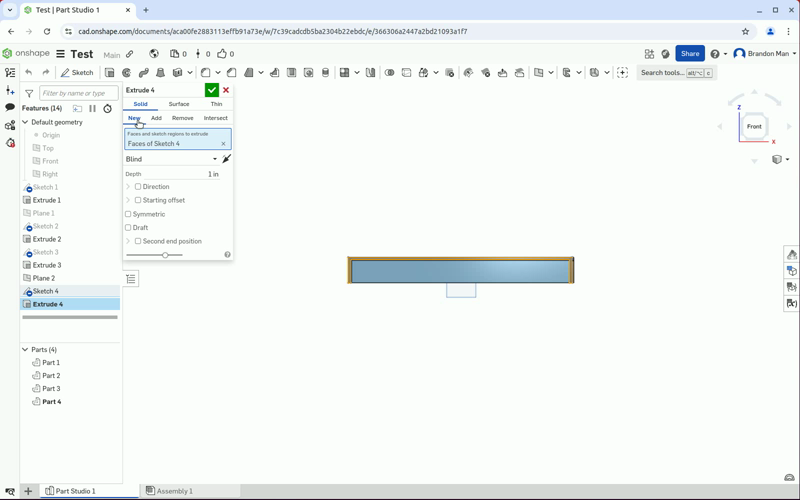
key(tab, 4)
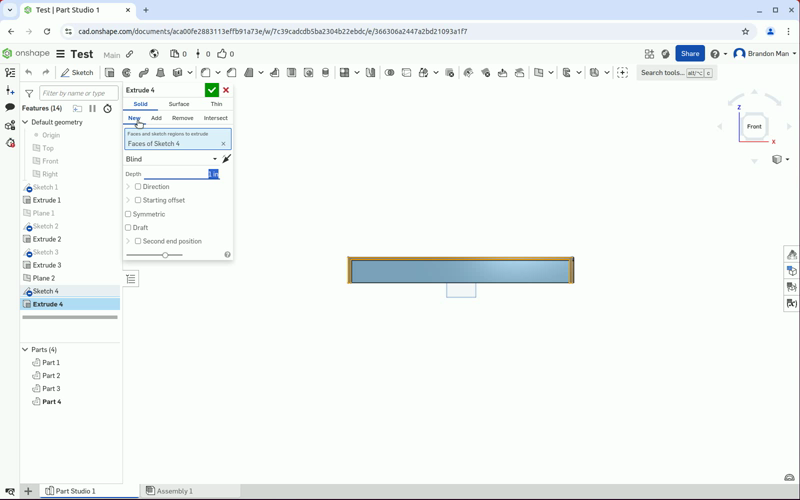
text(0.722)
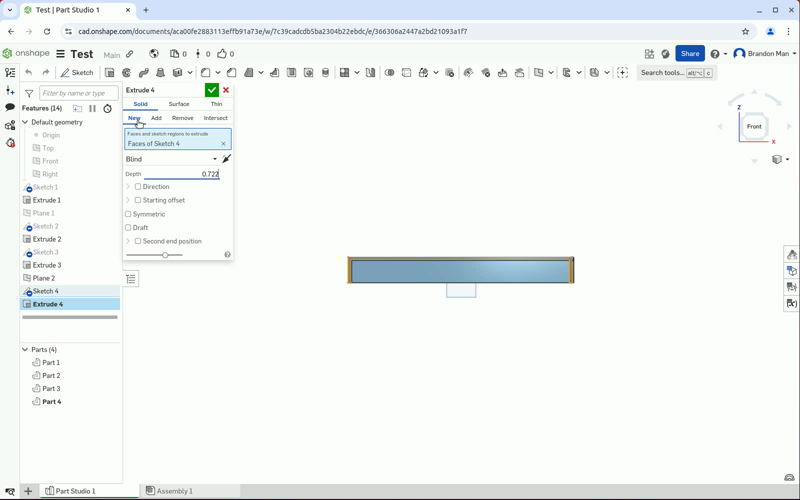
key(enter)
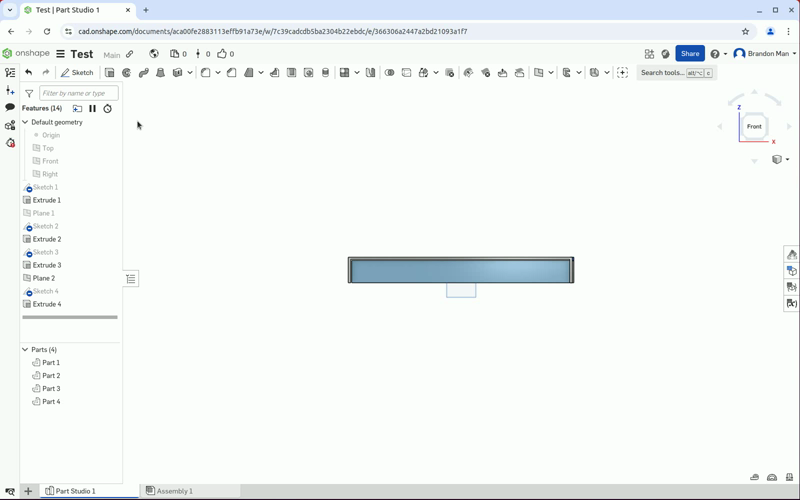
key(shift+h)
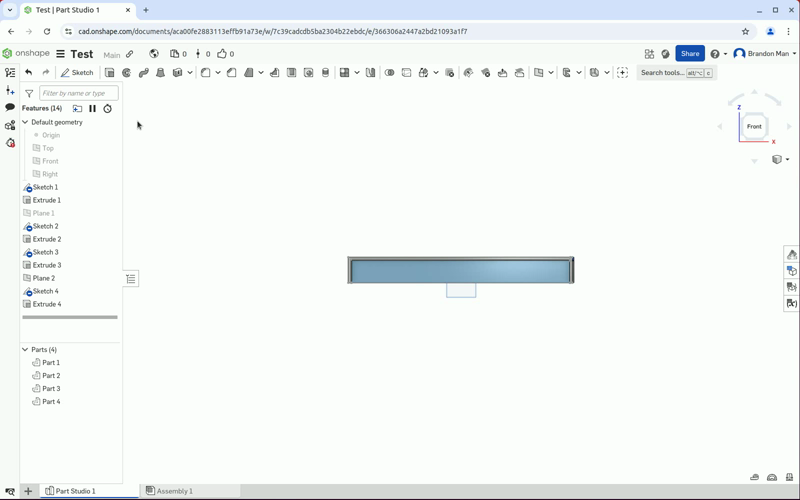
key(shift+h)
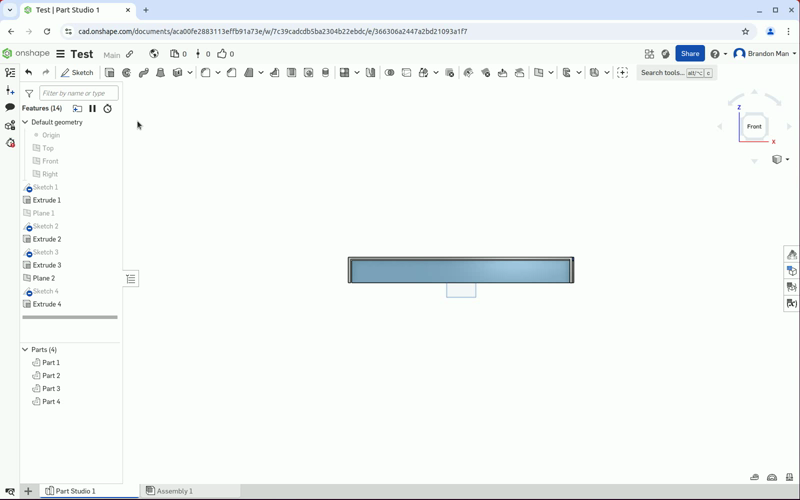
mouse_move(73, 189)
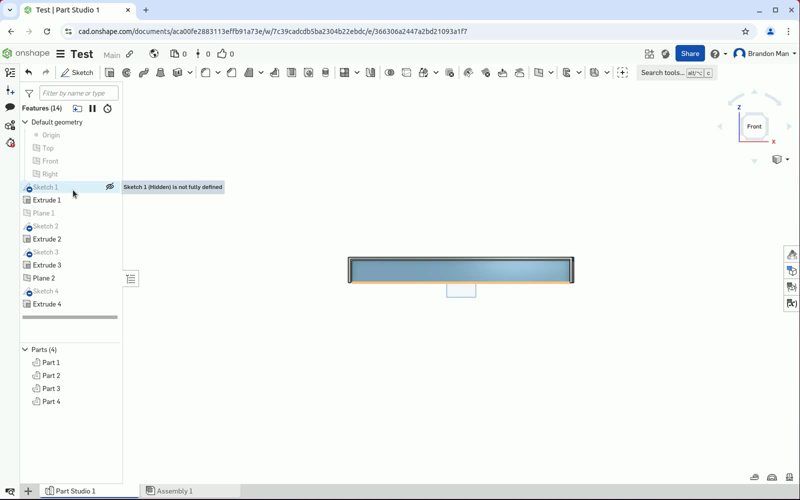
click(73, 189)
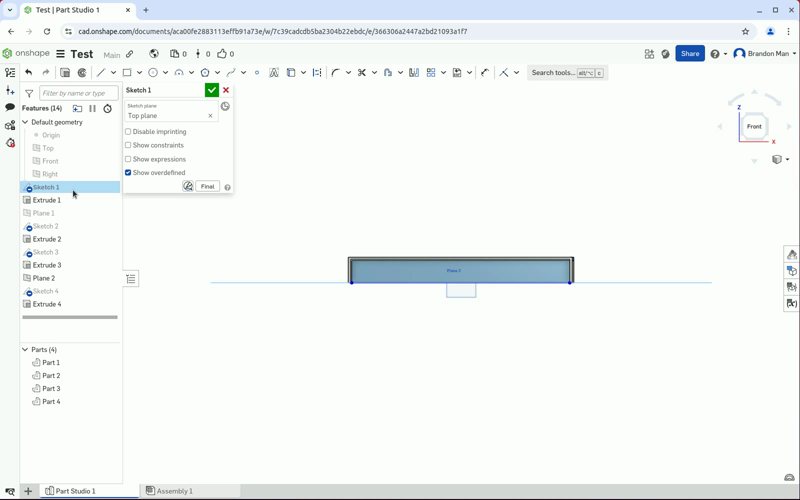
mouse_move(229, 92)
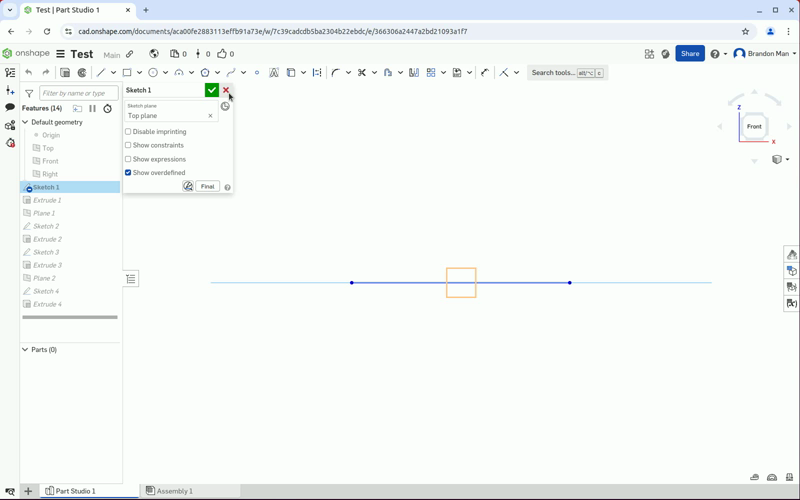
click(229, 92)
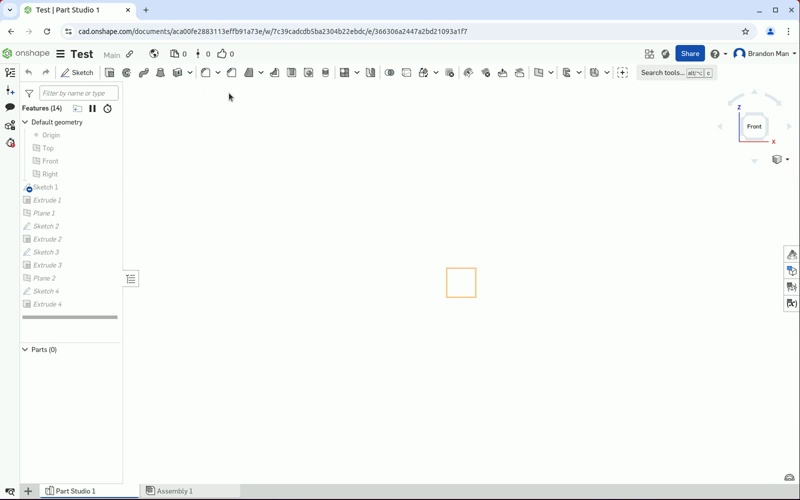
key(shift+s)
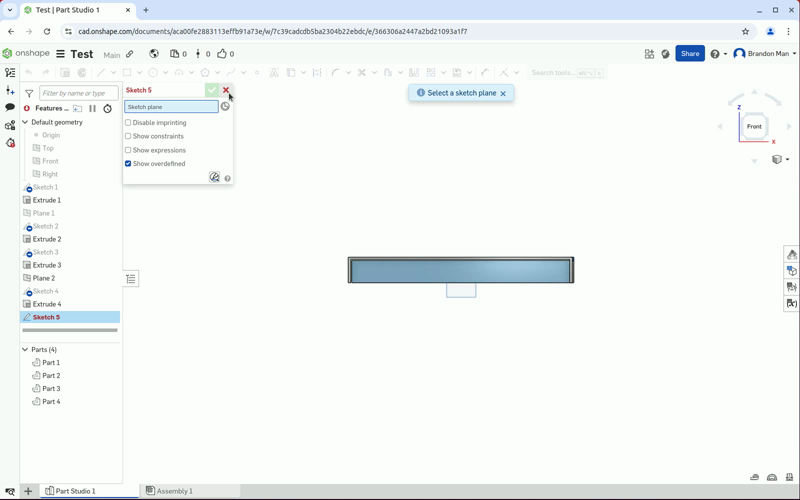
mouse_move(73, 280)
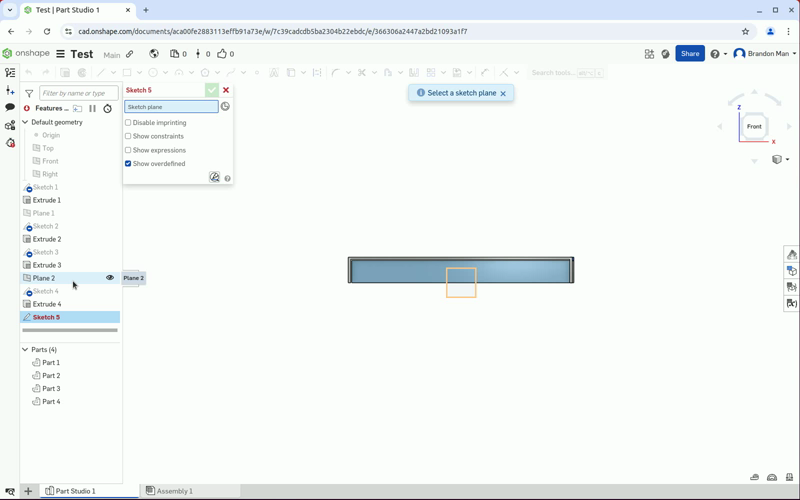
click(73, 280)
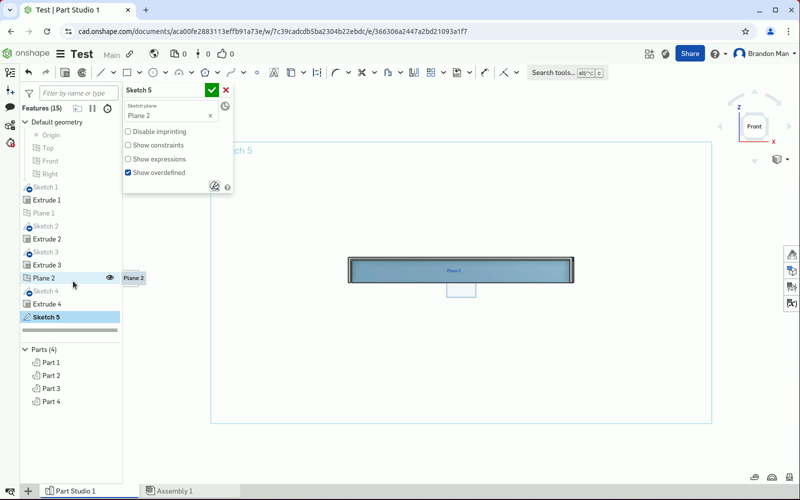
mouse_move(73, 352)
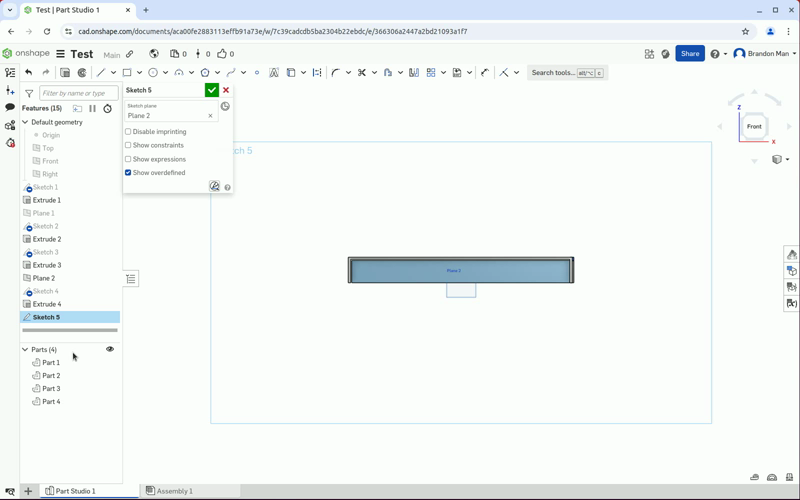
key(y)
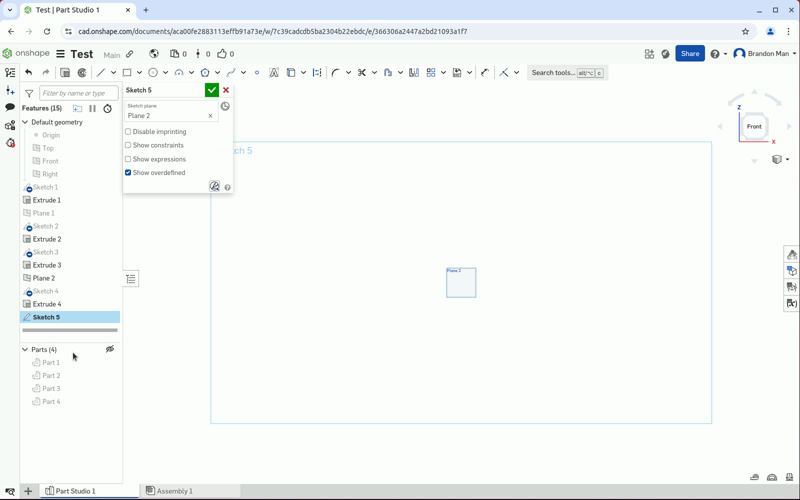
key(l)
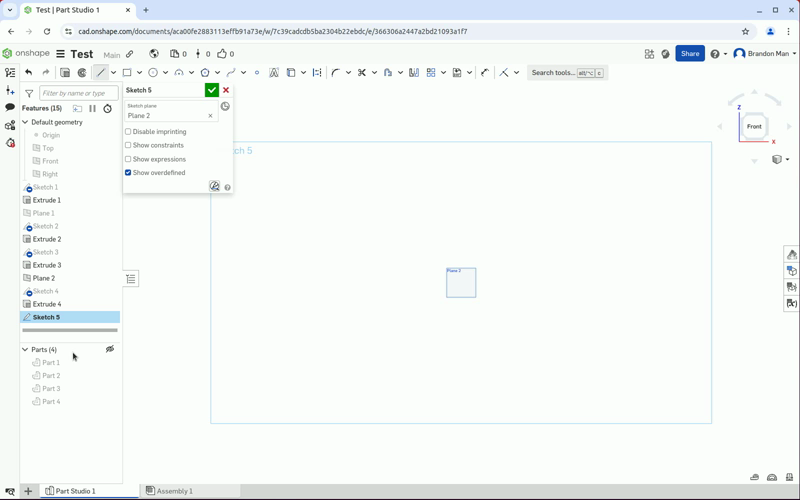
key_down(shift)
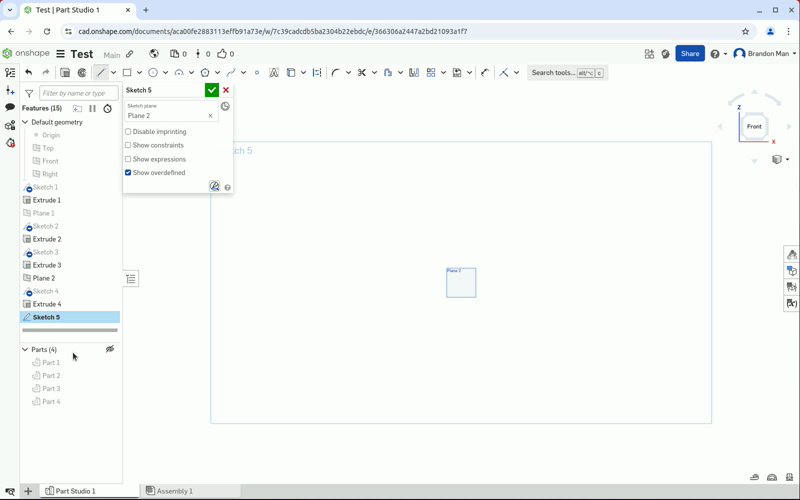
mouse_move(351, 282)
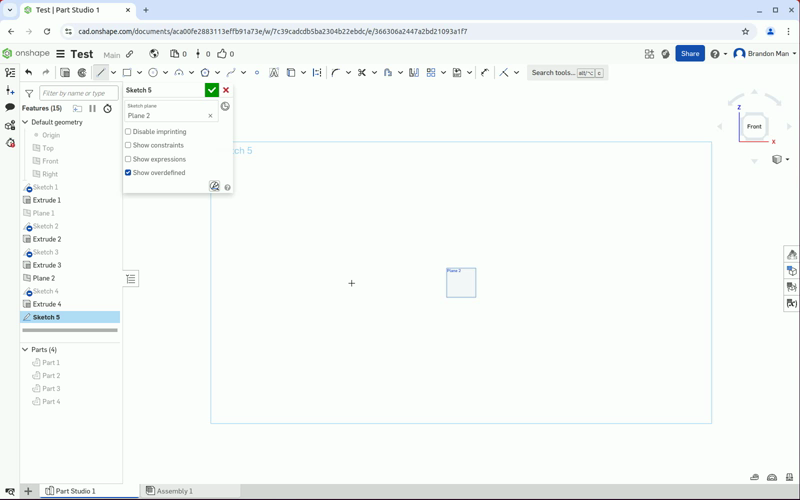
click(351, 282)
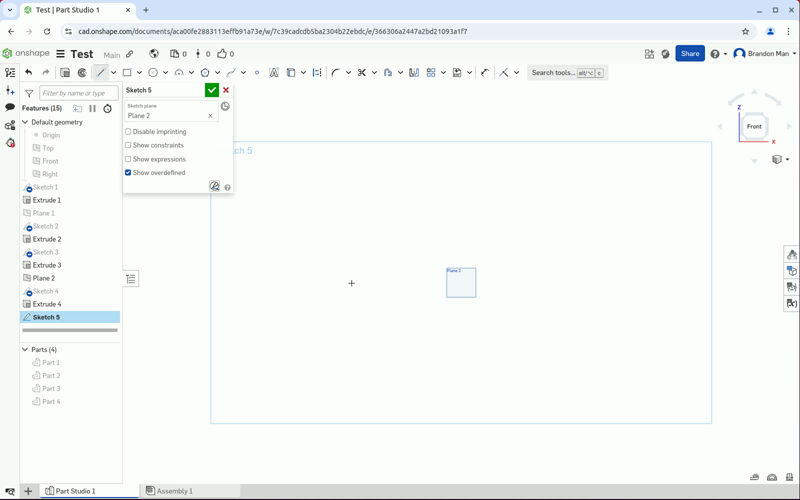
key_up(shift)
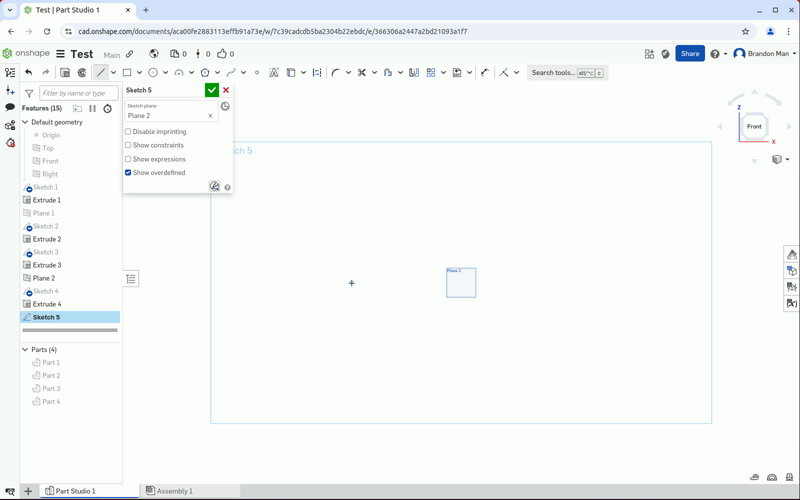
key_down(shift)
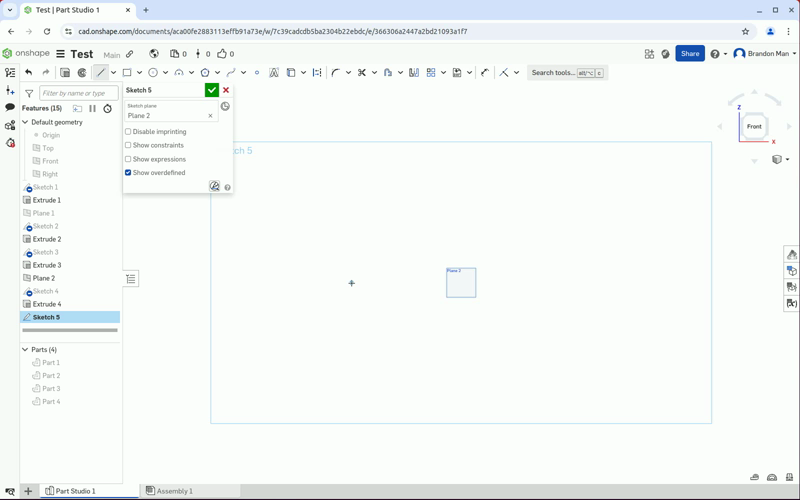
mouse_move(569, 282)
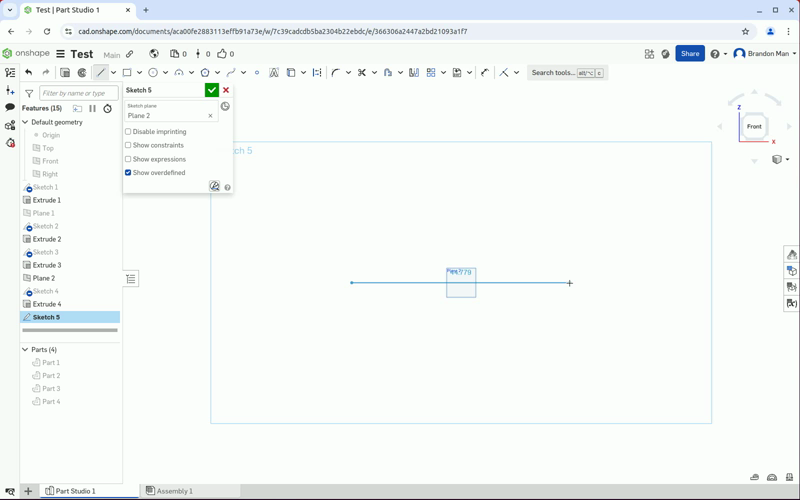
click(569, 282)
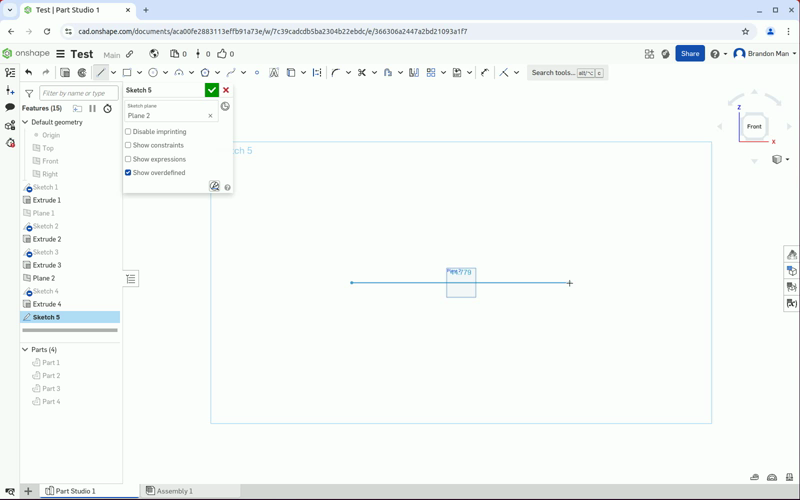
key_up(shift)
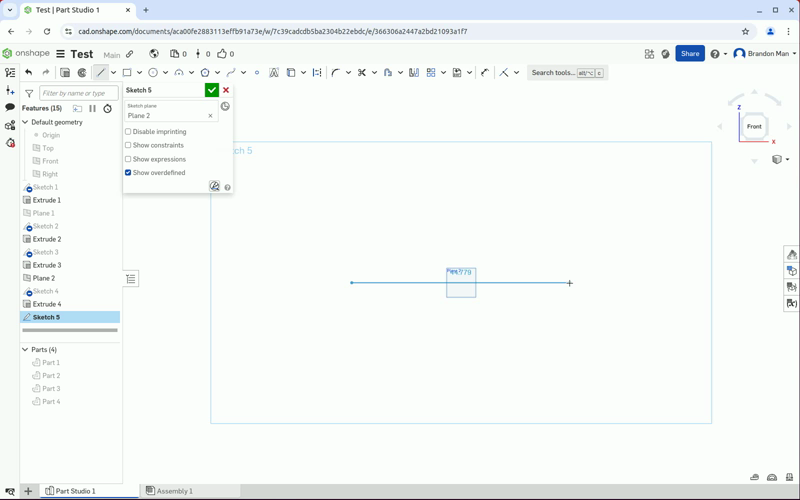
key_down(shift)
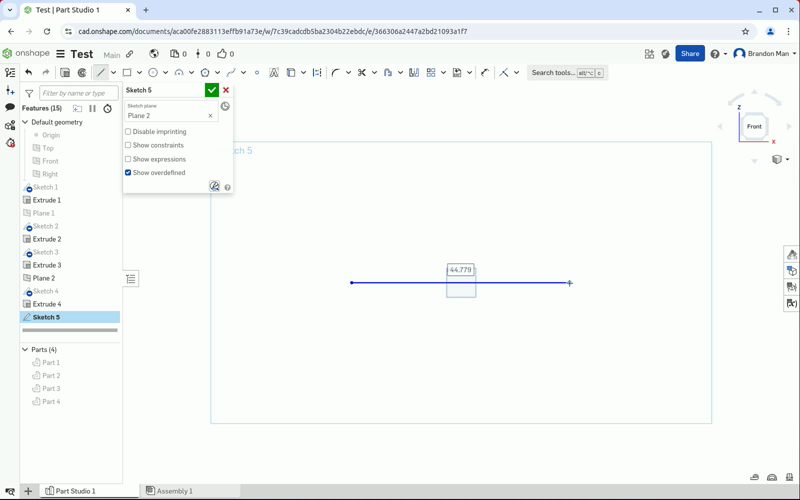
mouse_move(589, 282)
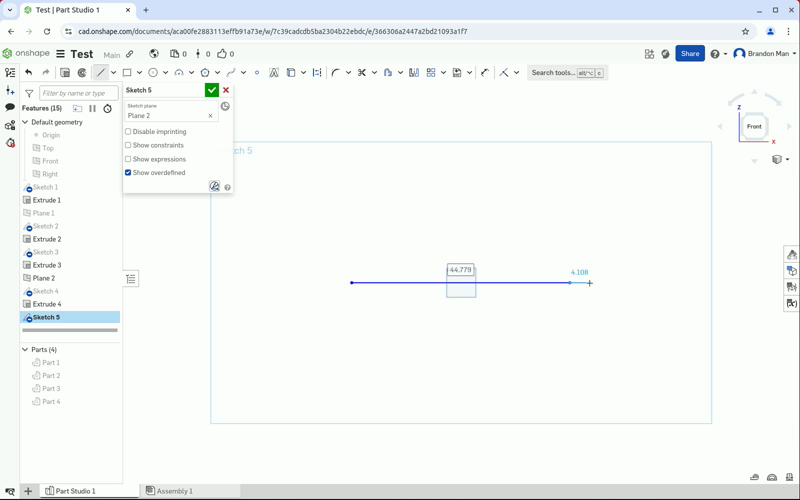
mouse_move(569, 260)
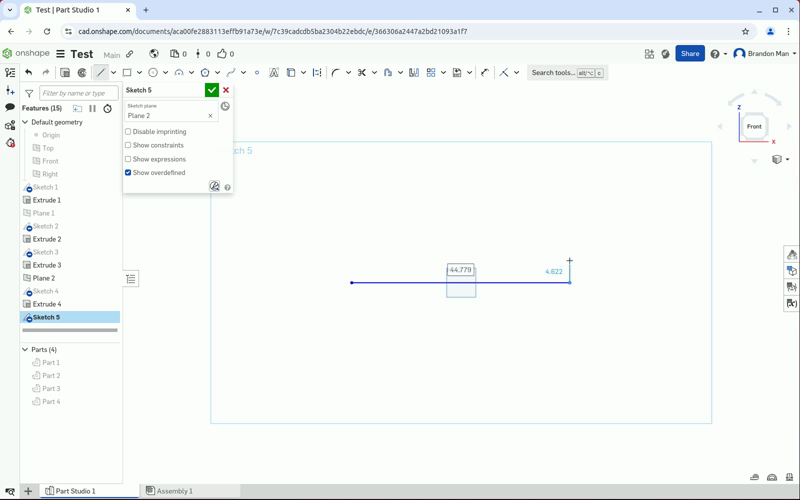
click(569, 260)
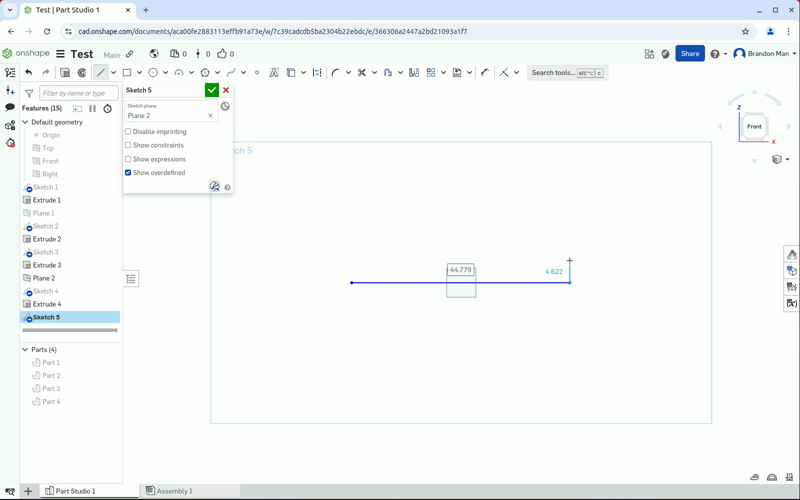
key_up(shift)
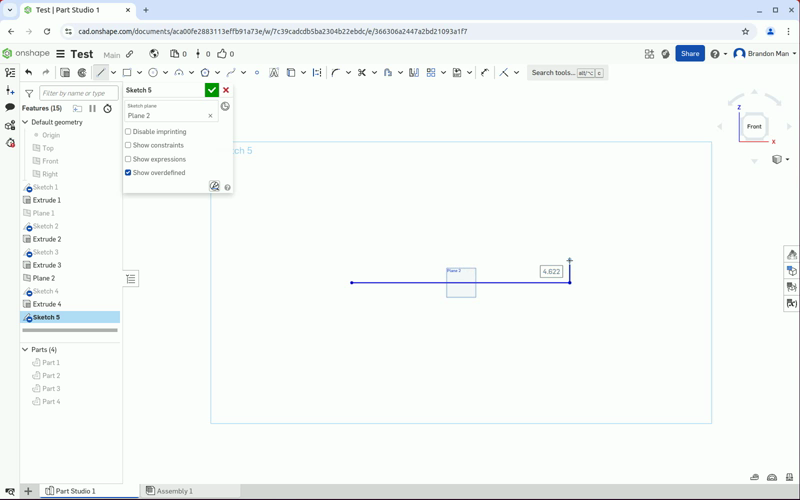
key_down(shift)
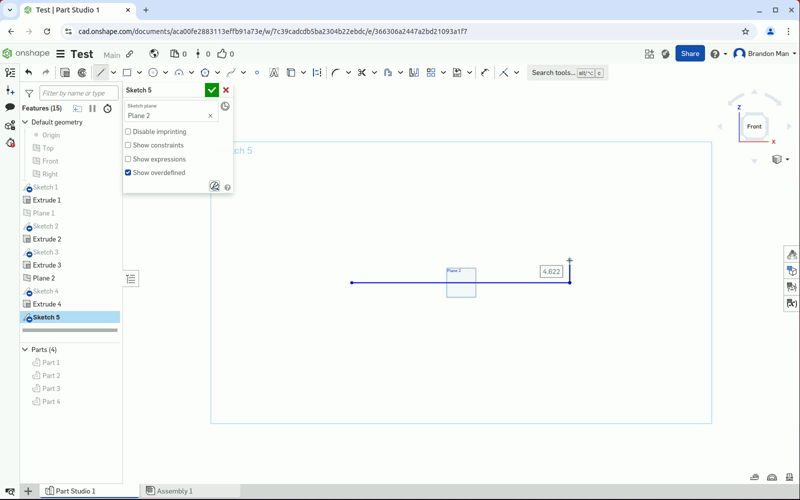
mouse_move(351, 260)
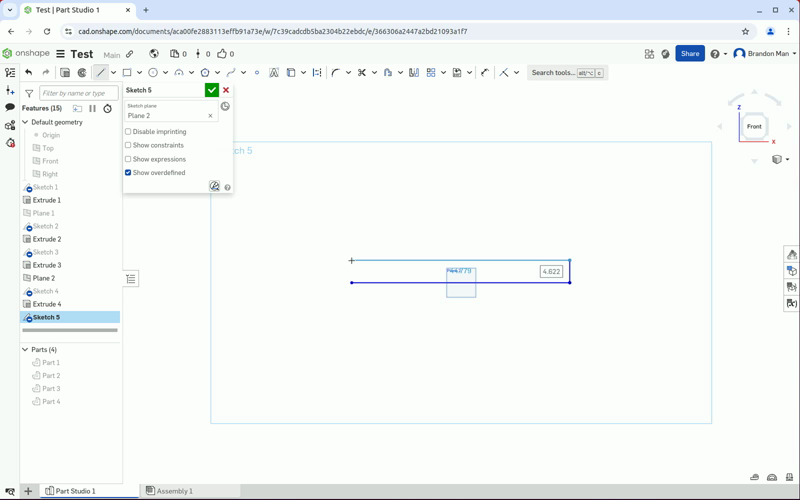
click(351, 260)
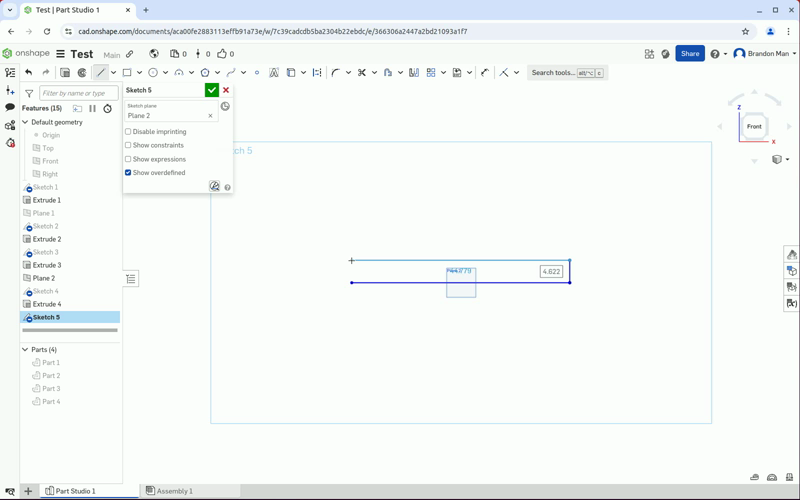
key_up(shift)
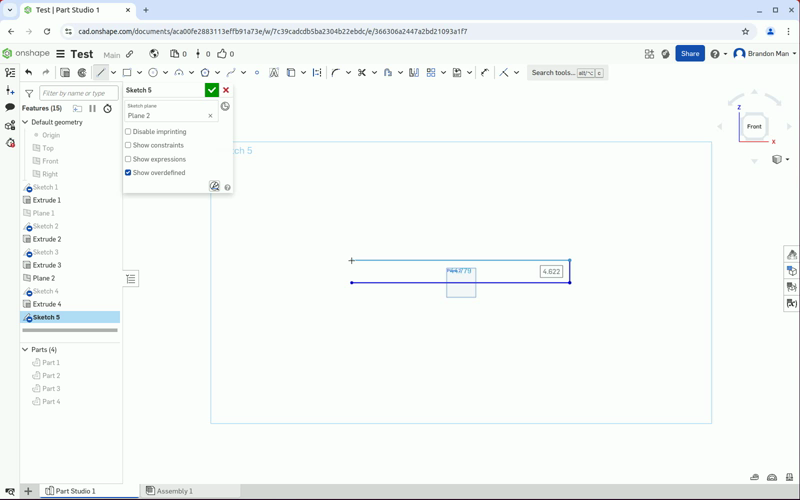
mouse_move(381, 260)
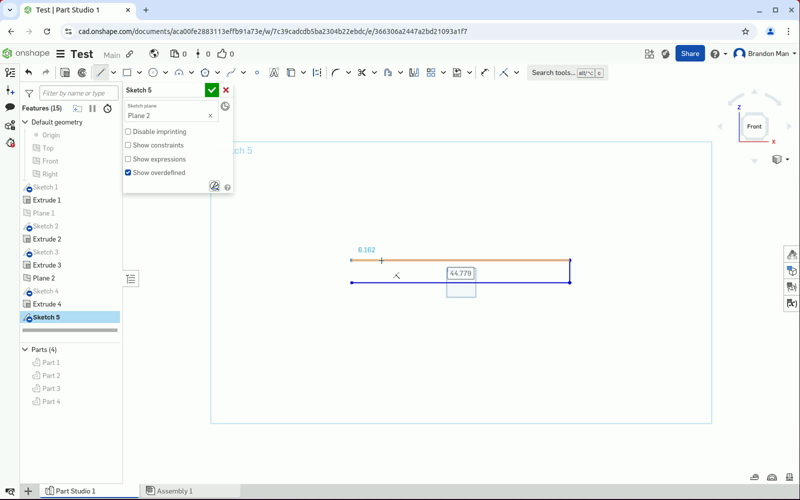
key_down(shift)
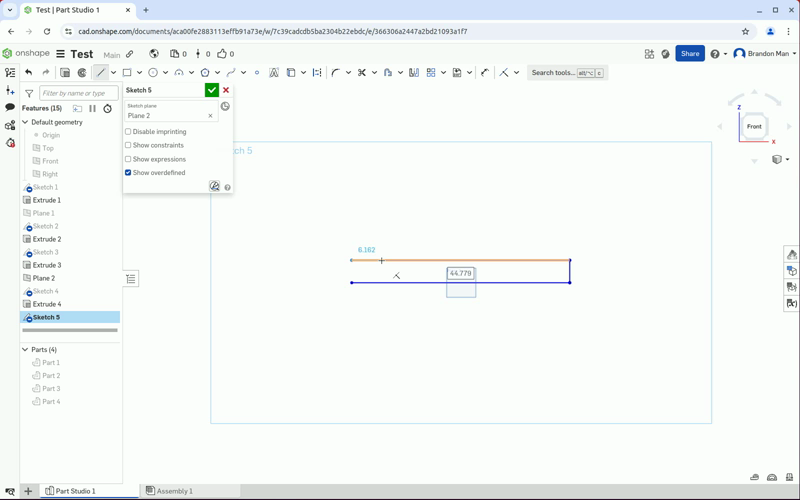
mouse_move(351, 282)
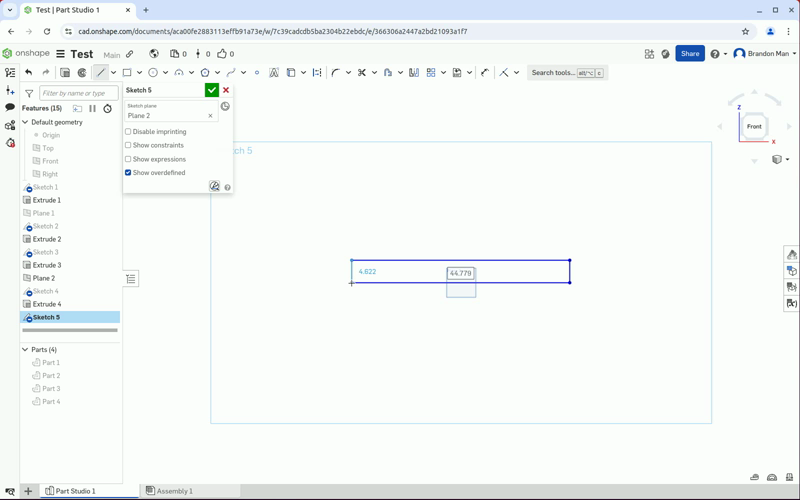
key_up(shift)
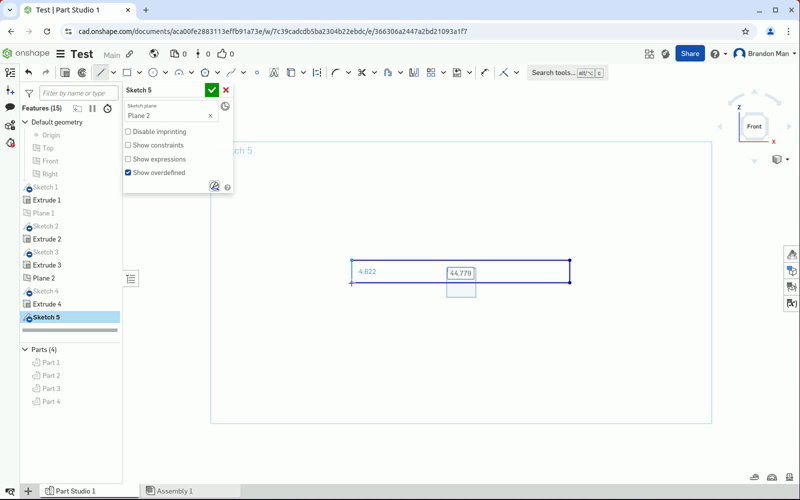
click(351, 282)
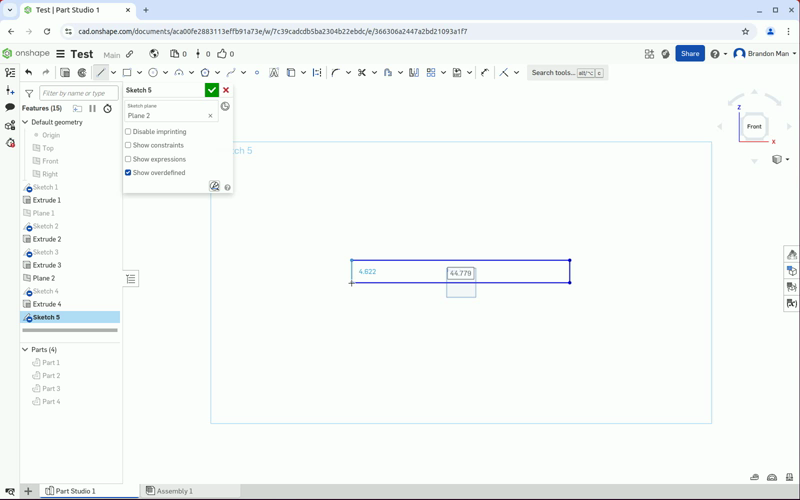
key(esc)
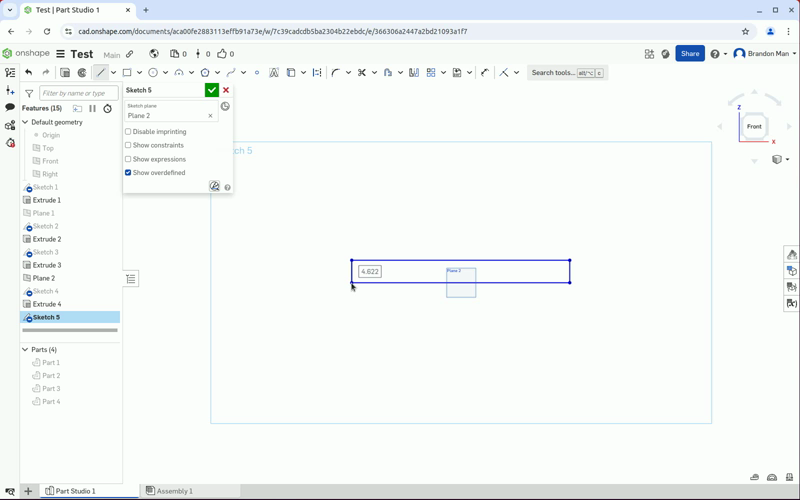
mouse_move(476, 276)
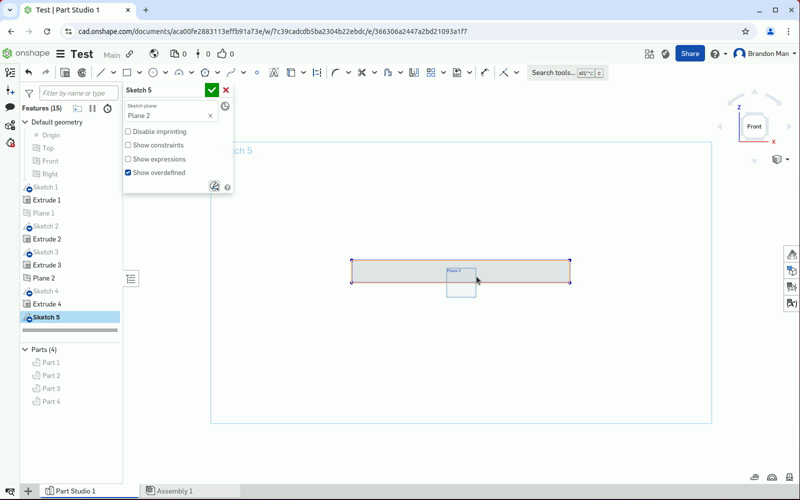
click(476, 276)
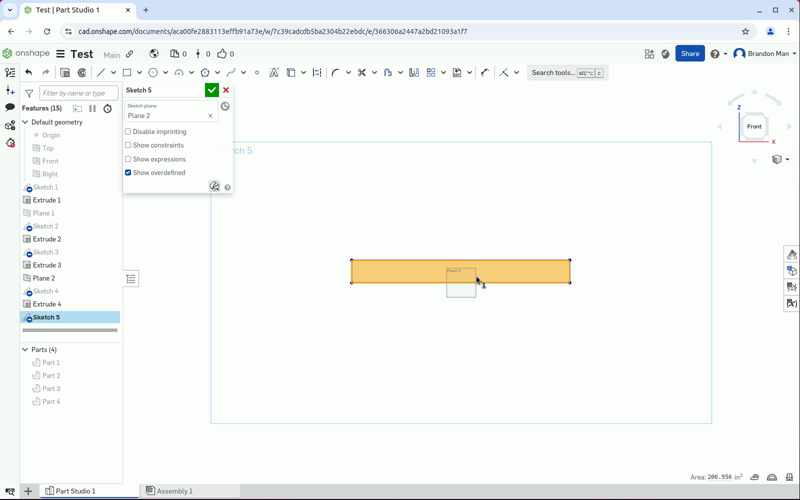
mouse_move(73, 352)
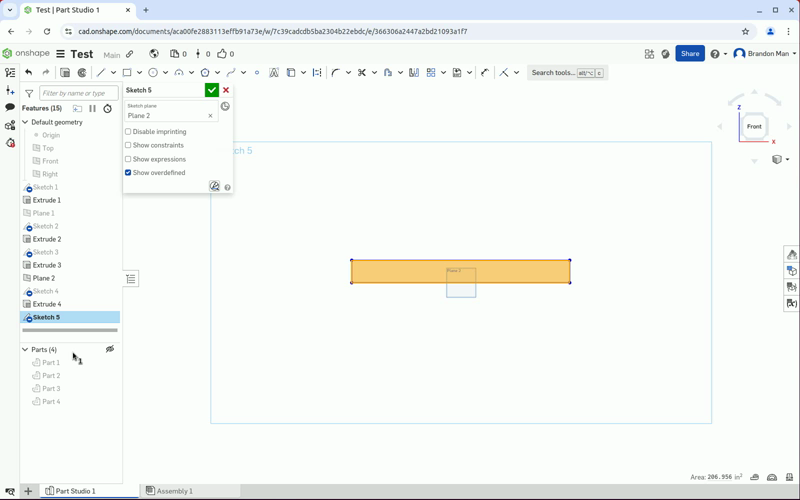
key(shift+y)
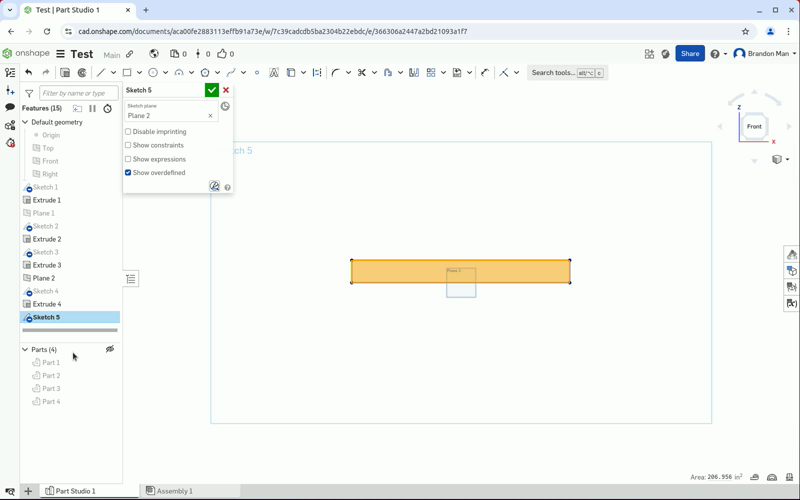
key(shift+e)
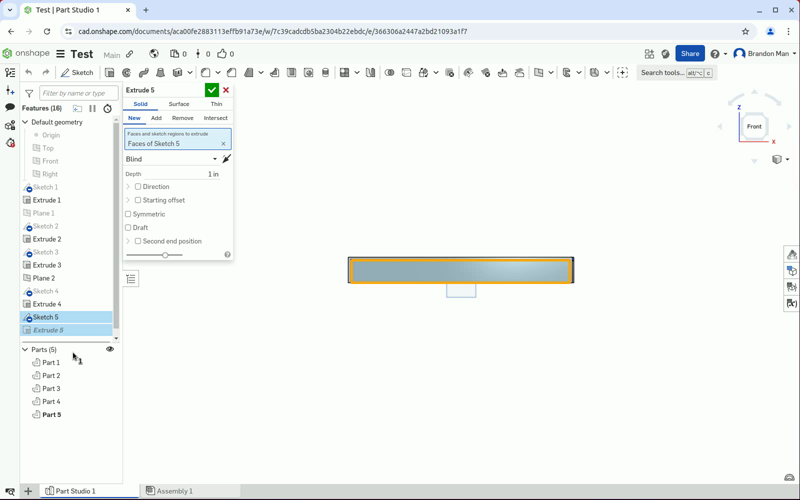
mouse_move(143, 106)
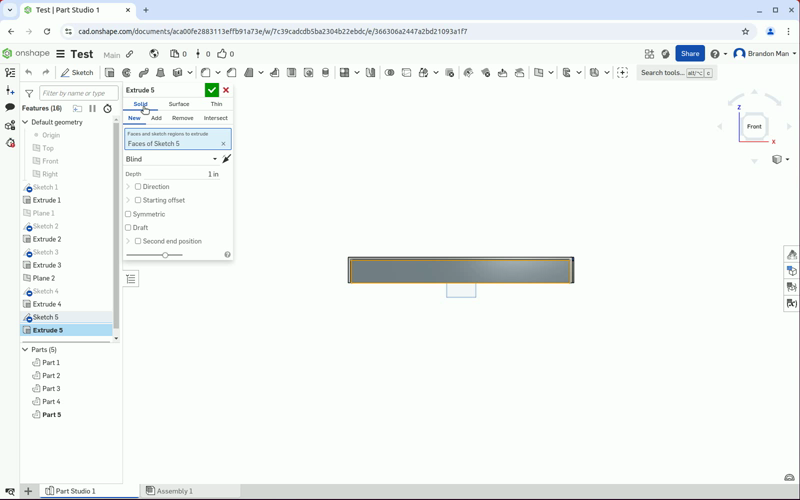
click(143, 106)
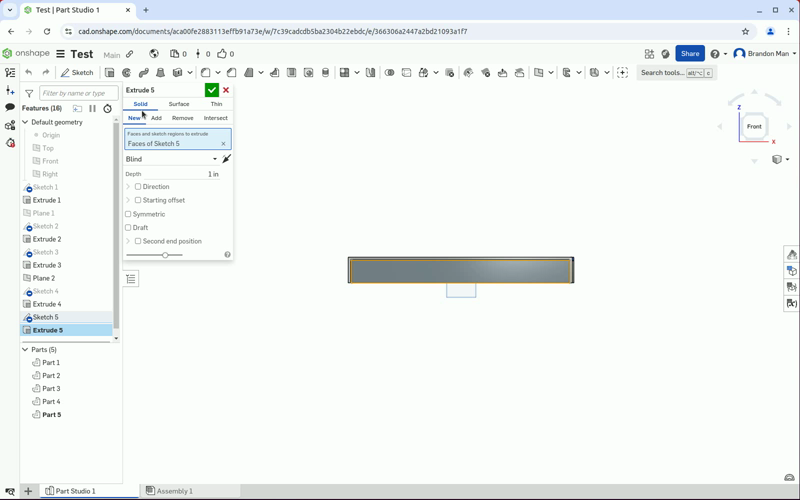
mouse_move(137, 120)
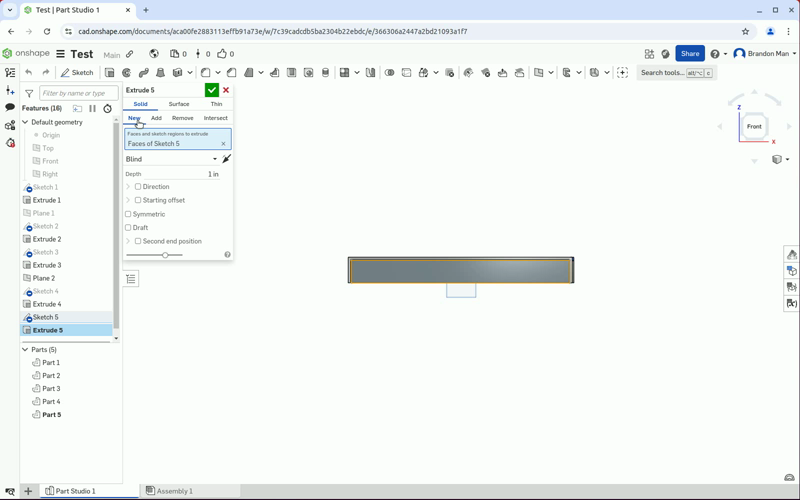
click(137, 120)
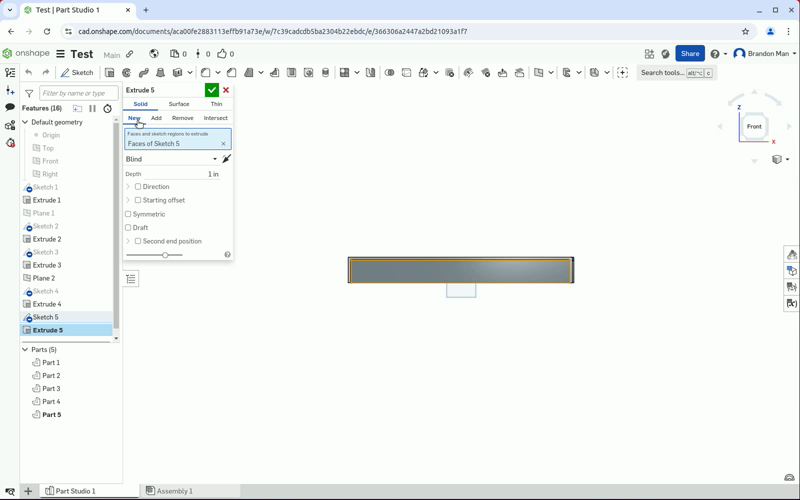
key(tab, 4)
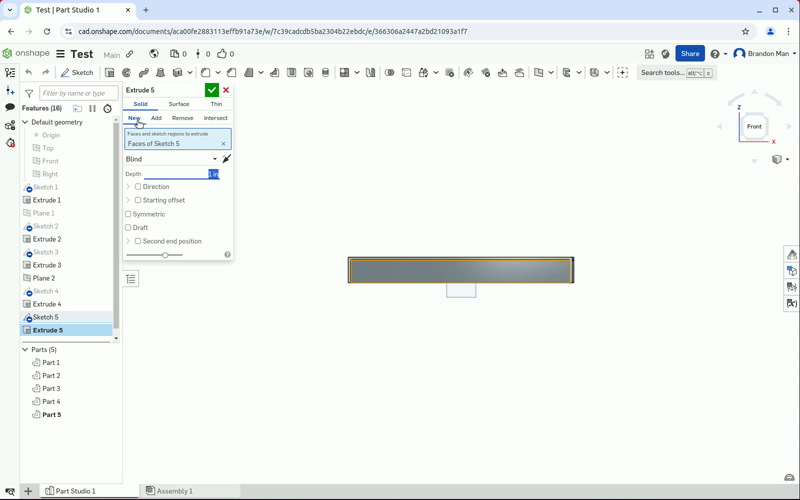
text(0.722)
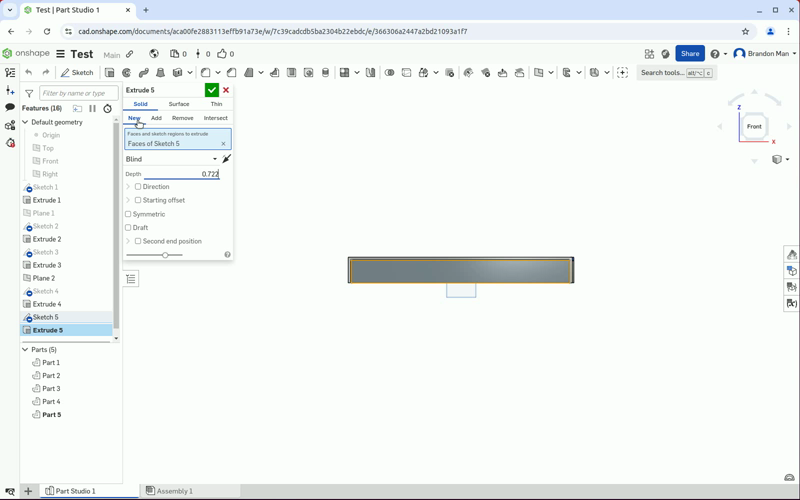
key(enter)
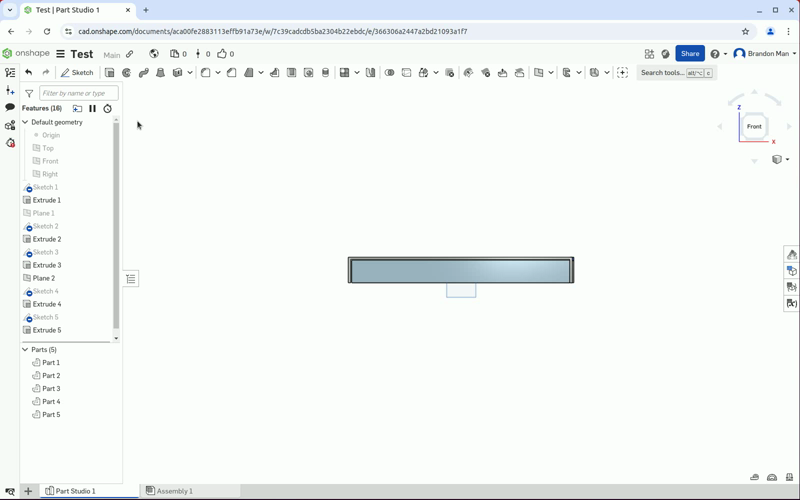
key(shift+h)
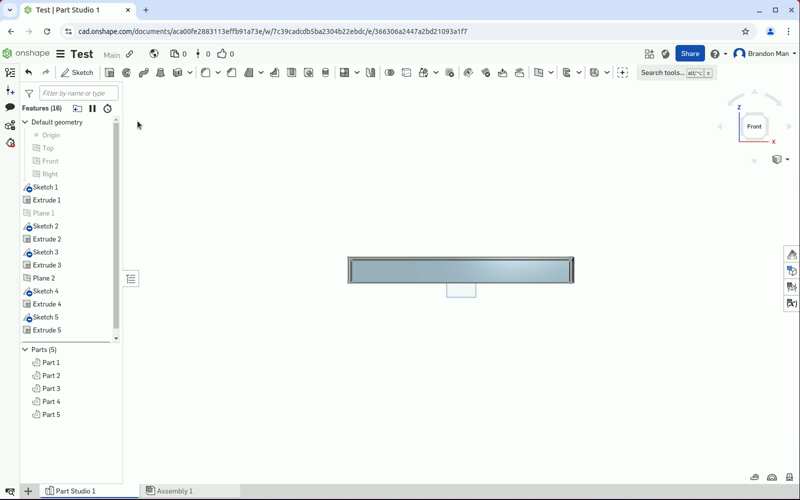
key(shift+h)
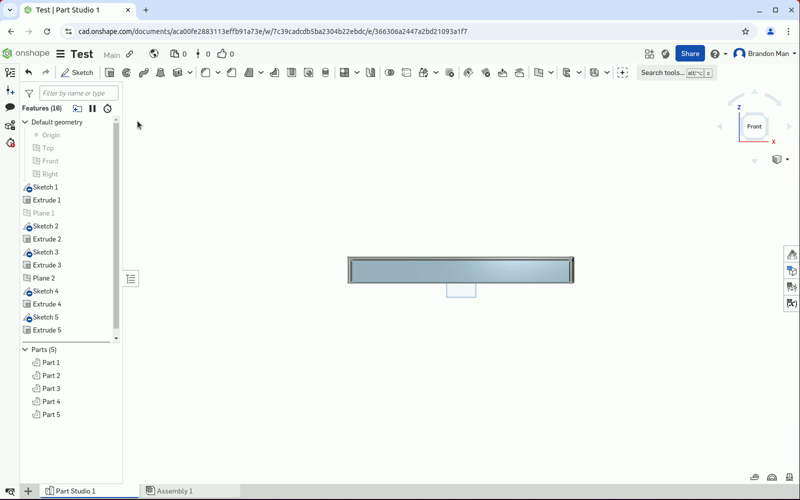
key(shift+7)
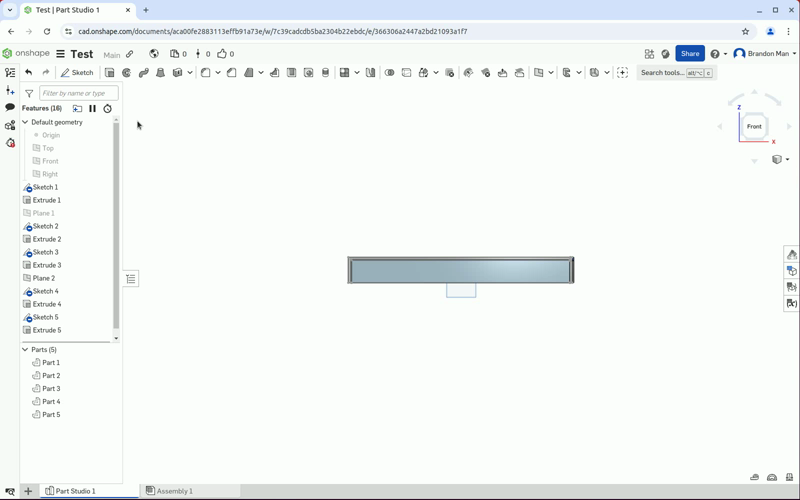
key(left, 2)
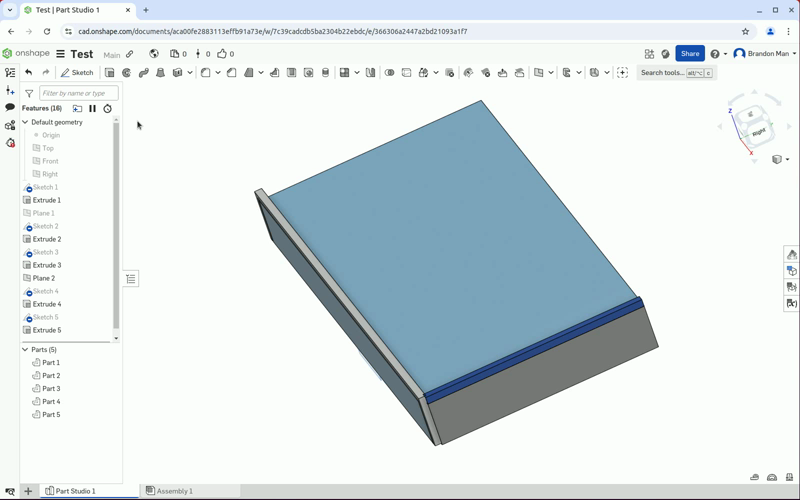
key(down, 2)
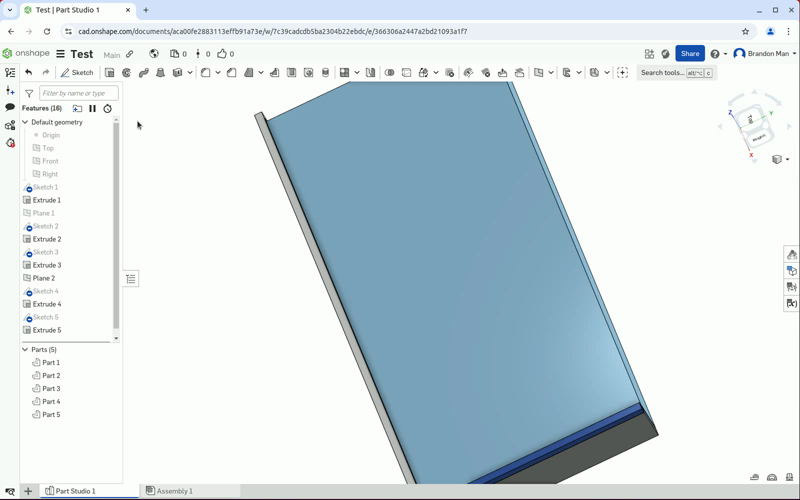
key(up, 2)
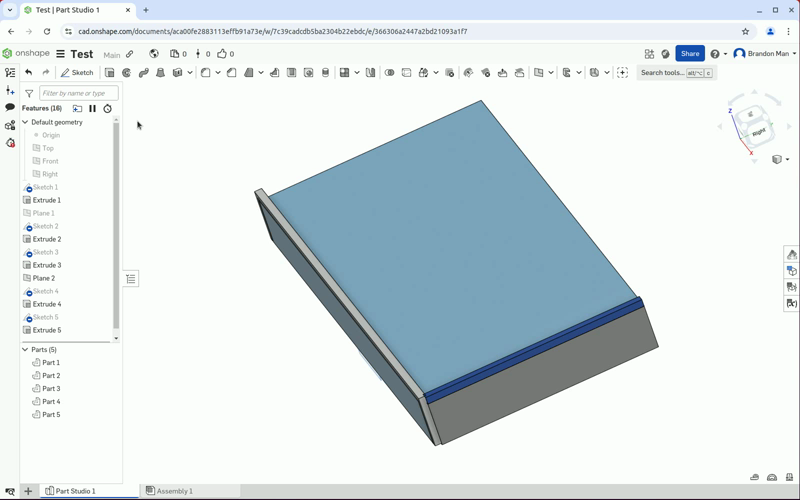
key(right, 2)
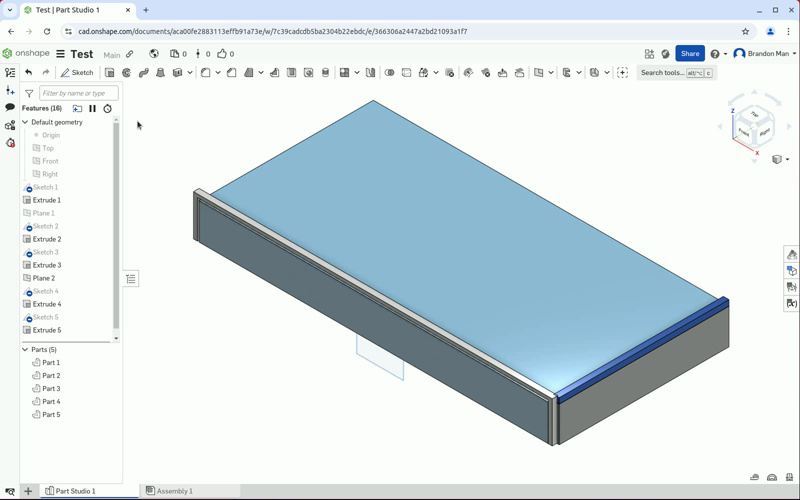
mouse_move(69, 189)
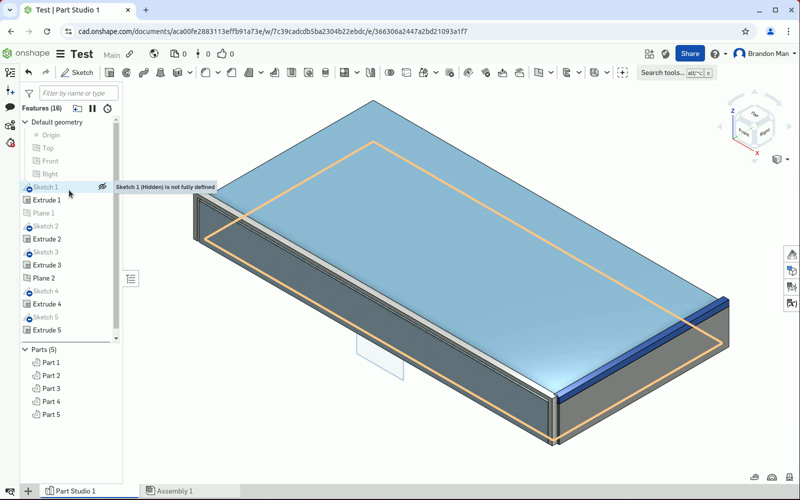
click(69, 189)